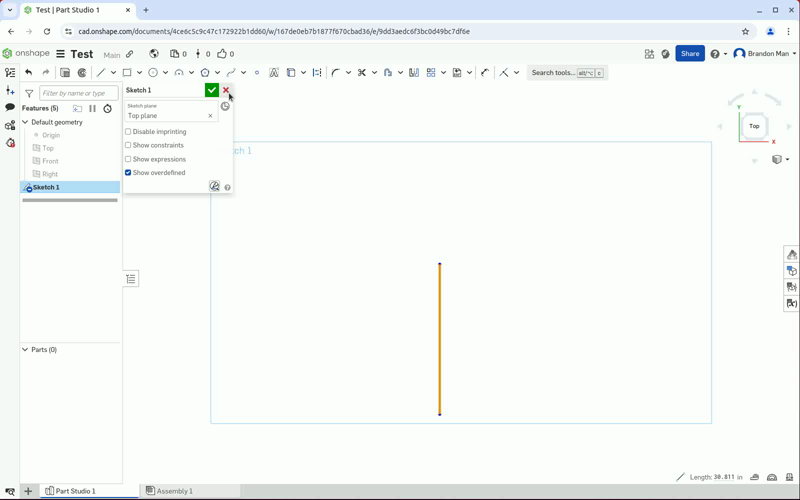
key(shift+h)
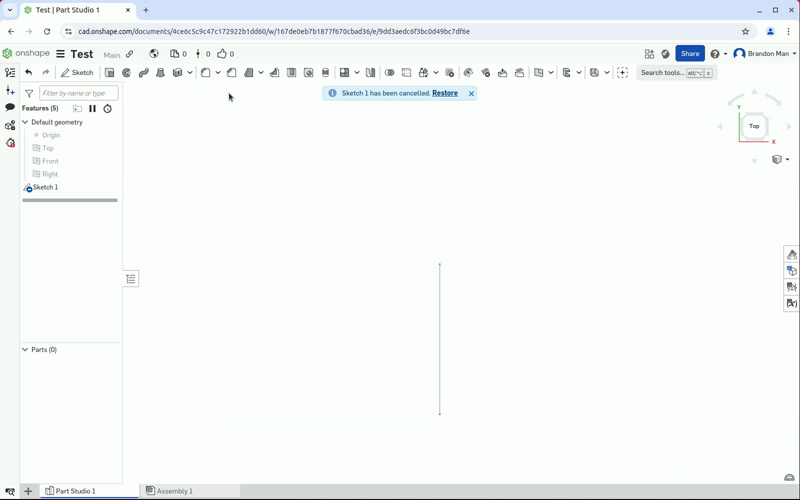
key(shift+s)
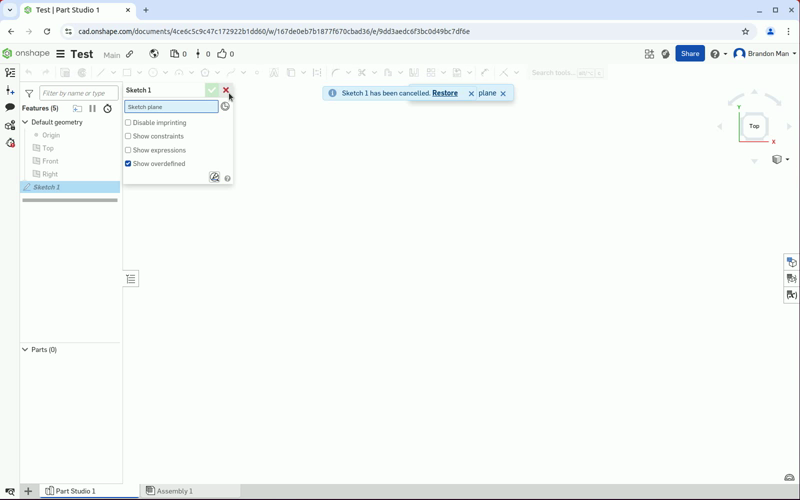
mouse_move(73, 150)
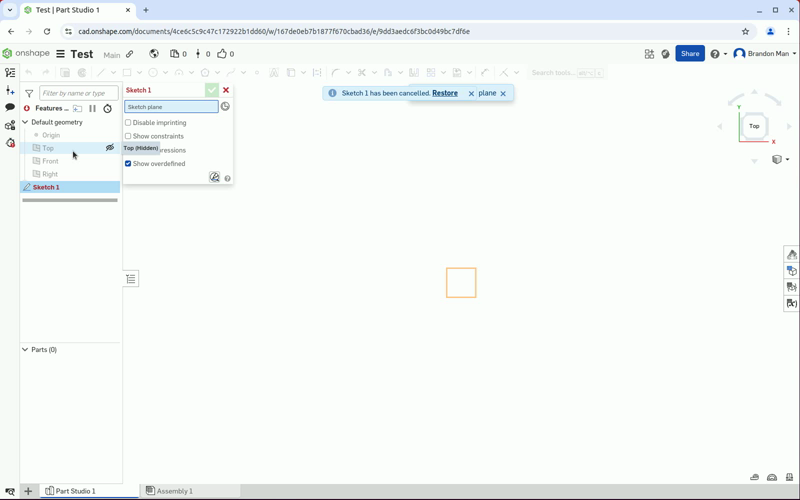
click(73, 150)
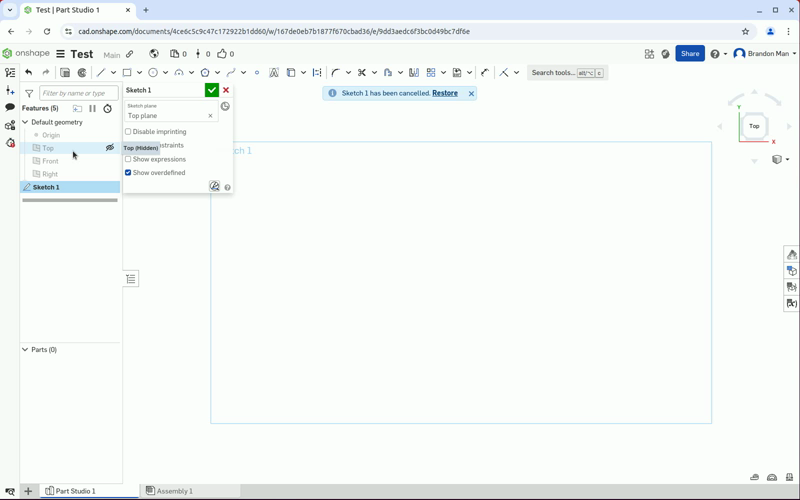
mouse_move(73, 352)
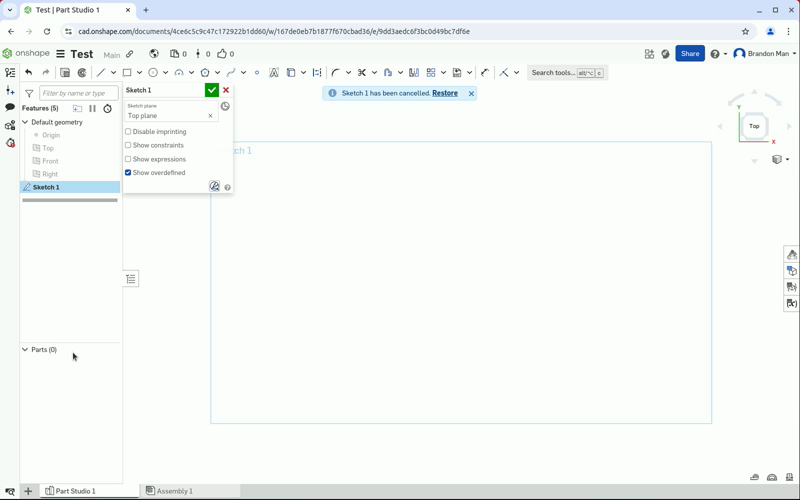
key(y)
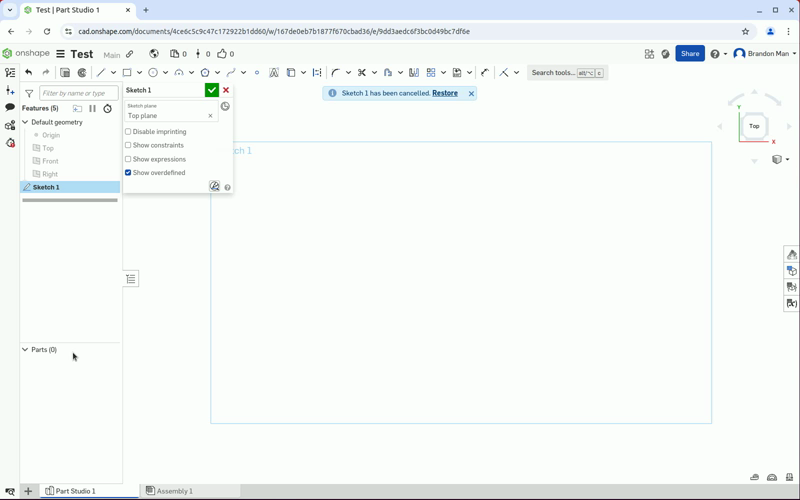
key(l)
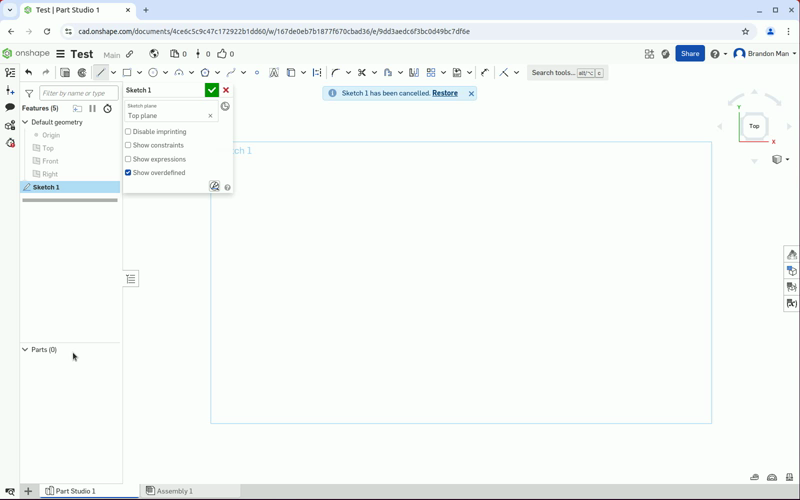
key_down(shift)
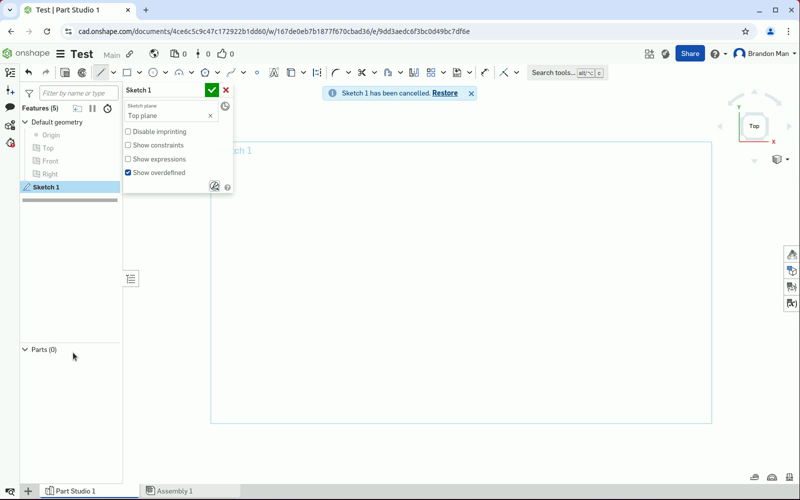
mouse_move(453, 282)
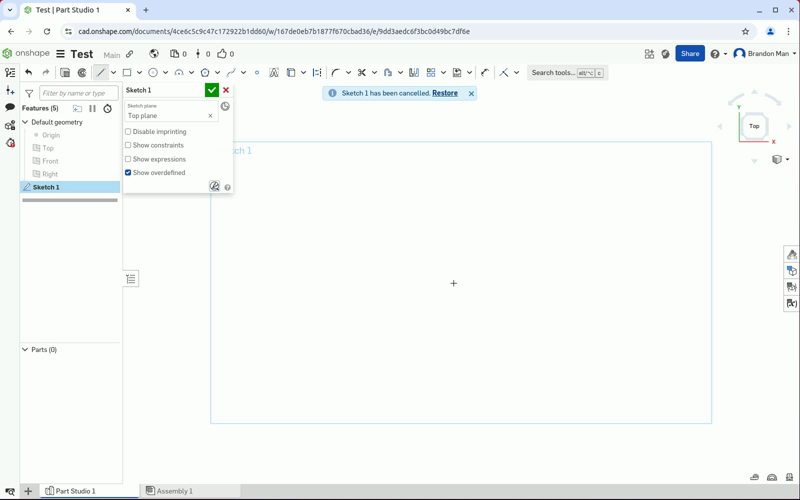
click(453, 282)
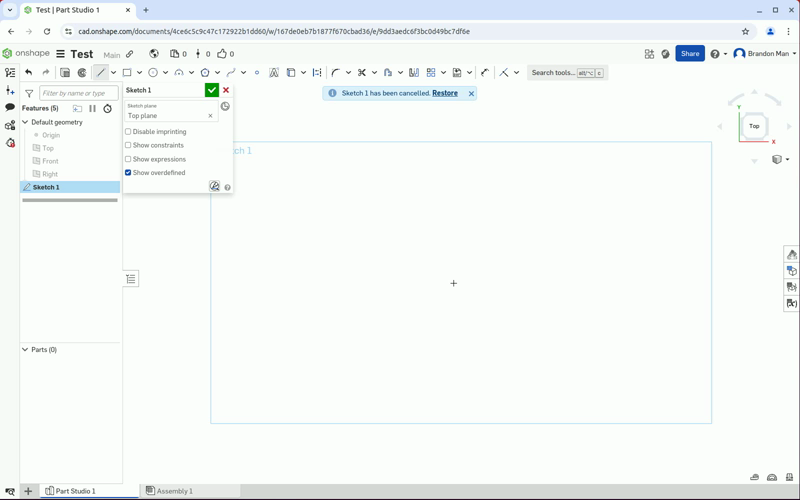
key_up(shift)
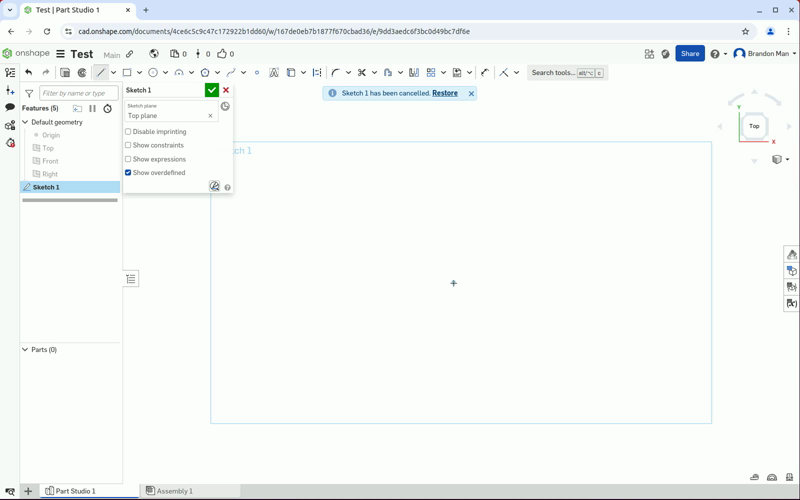
key_down(shift)
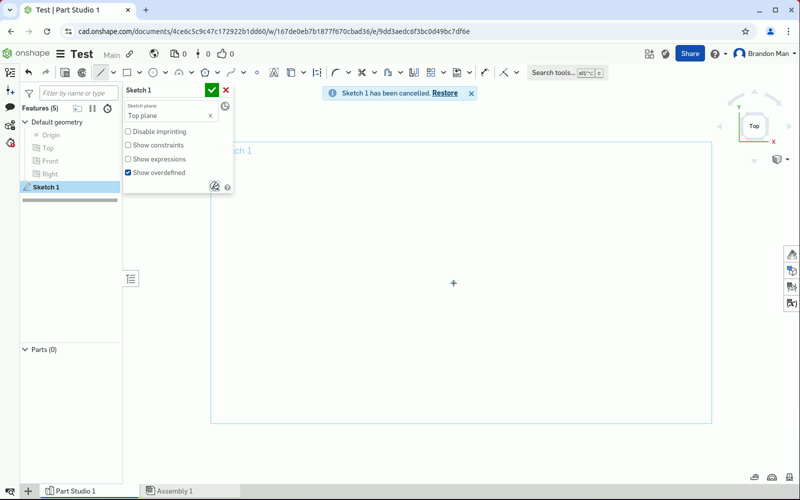
mouse_move(483, 282)
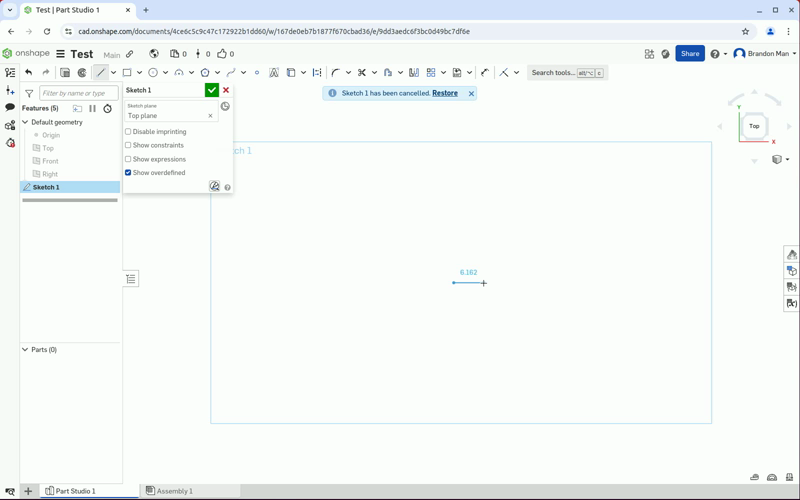
mouse_move(454, 282)
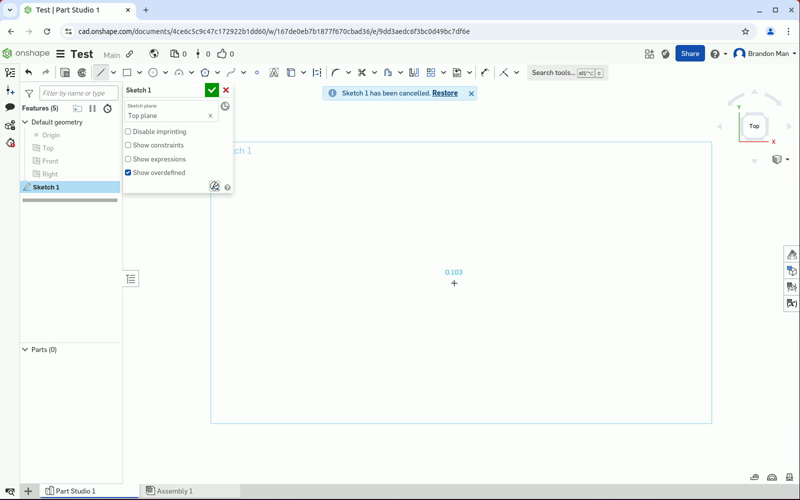
scroll(6)
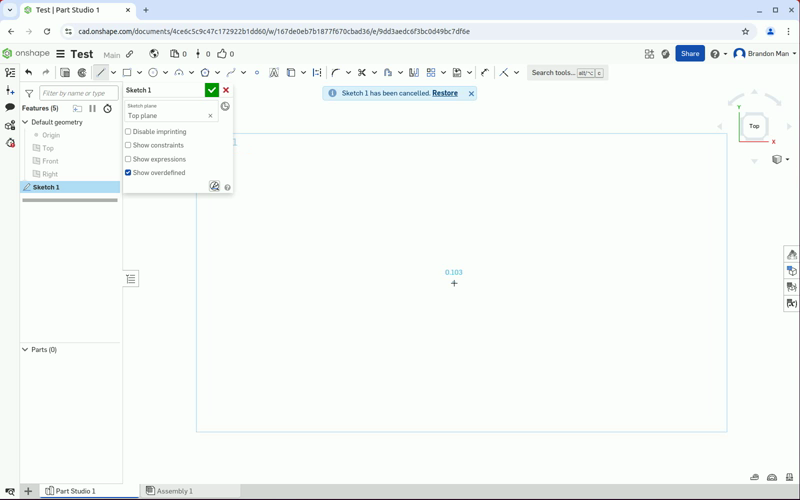
scroll(6)
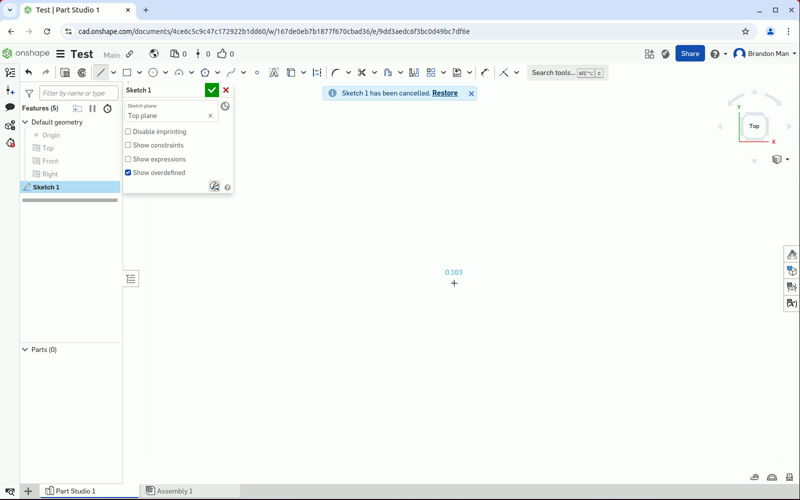
scroll(6)
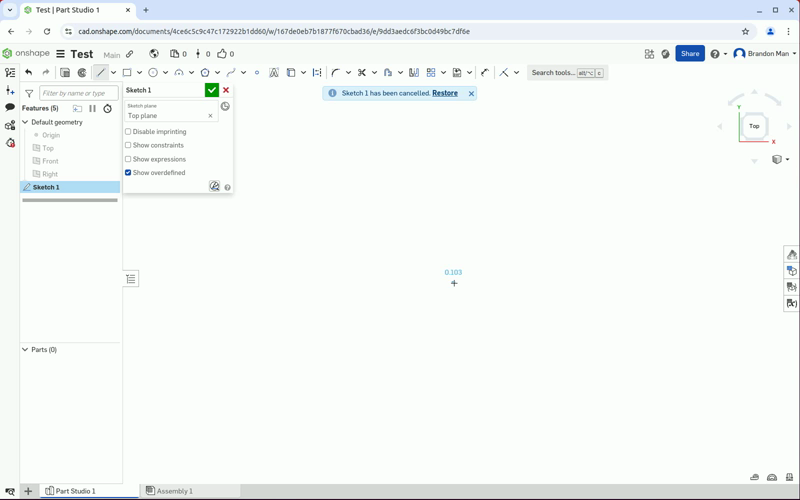
scroll(6)
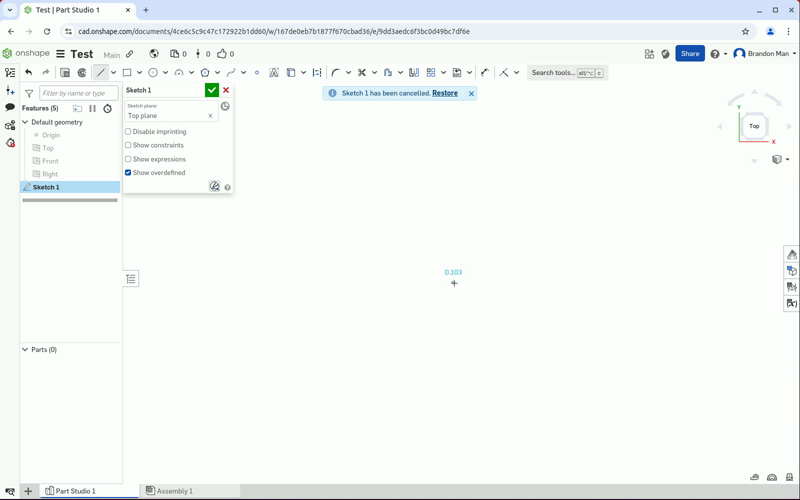
scroll(6)
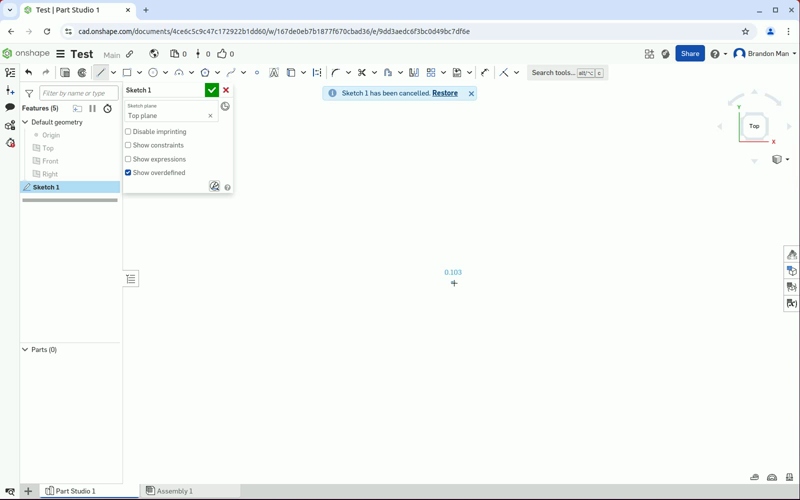
scroll(6)
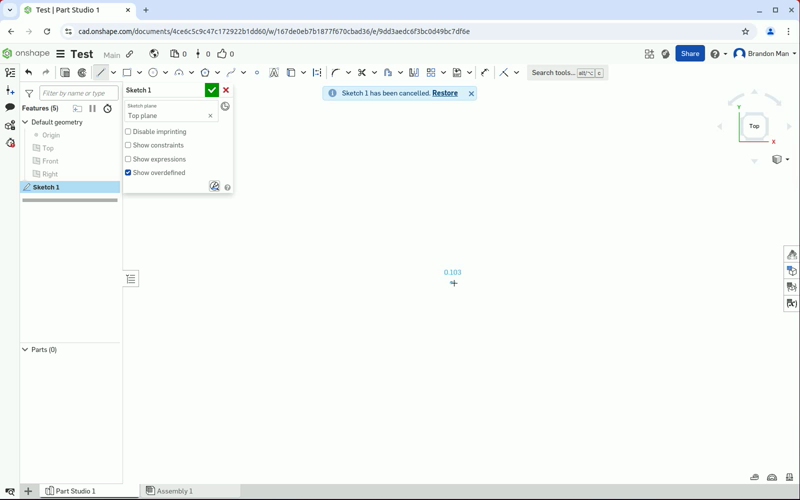
scroll(6)
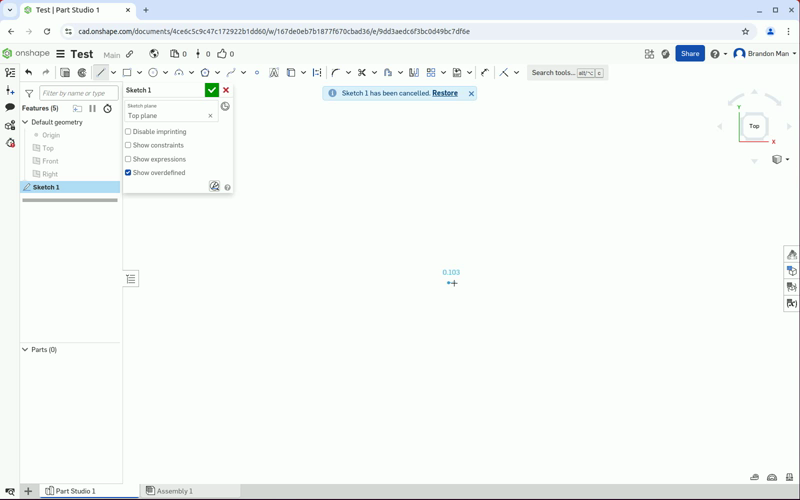
click(454, 282)
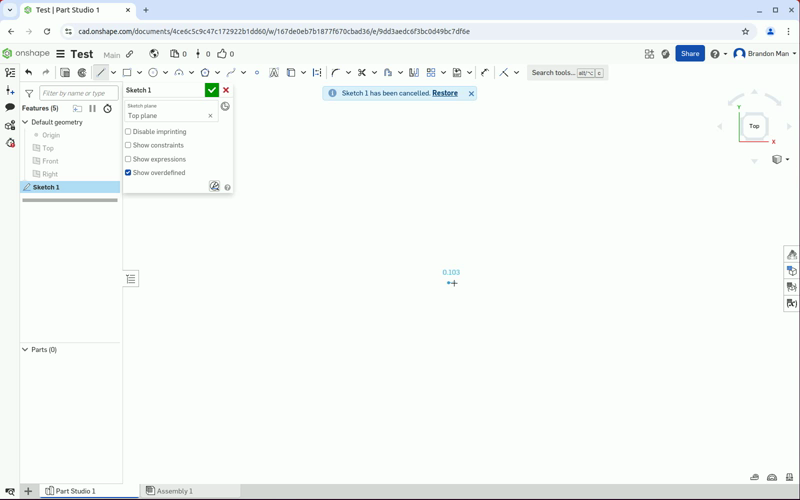
scroll(-6)
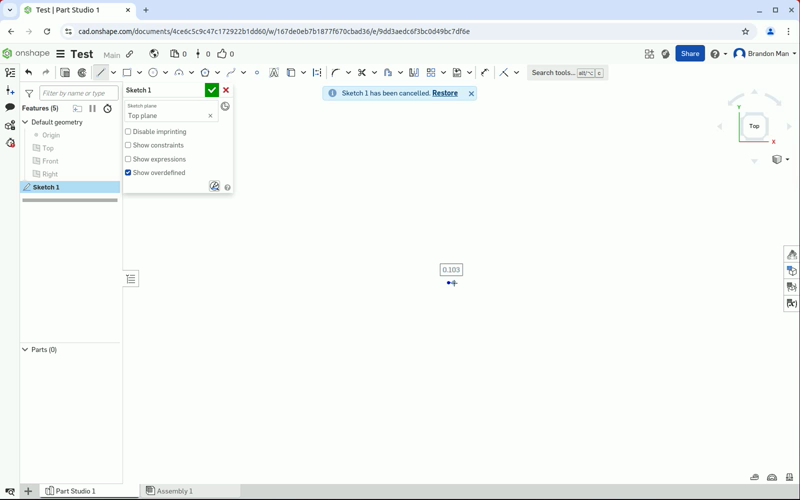
scroll(-6)
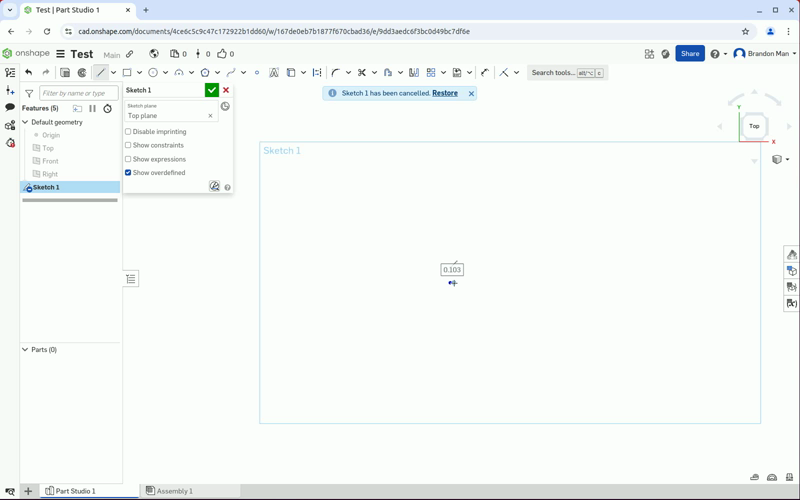
scroll(-6)
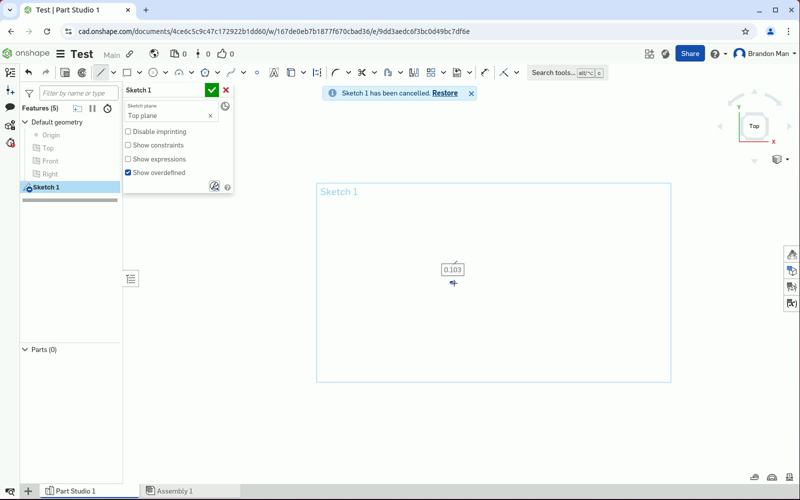
scroll(-6)
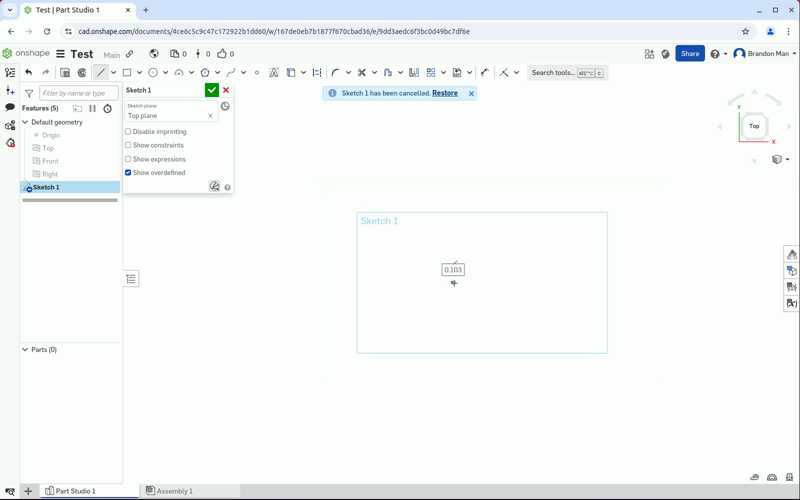
scroll(-6)
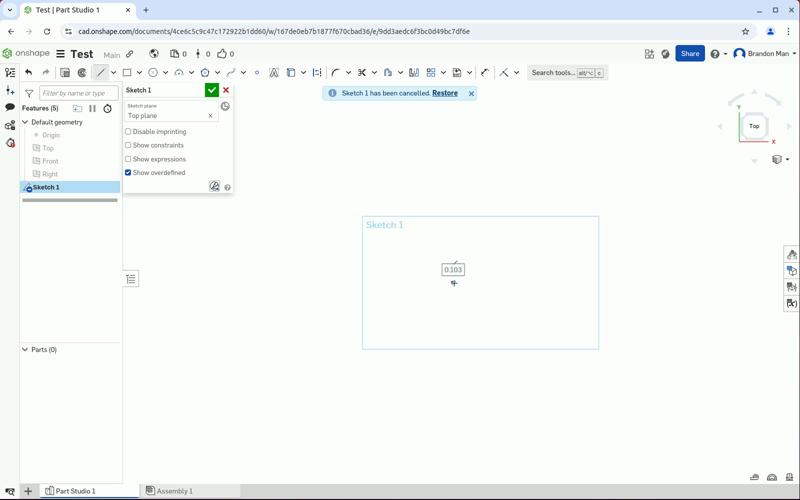
scroll(-6)
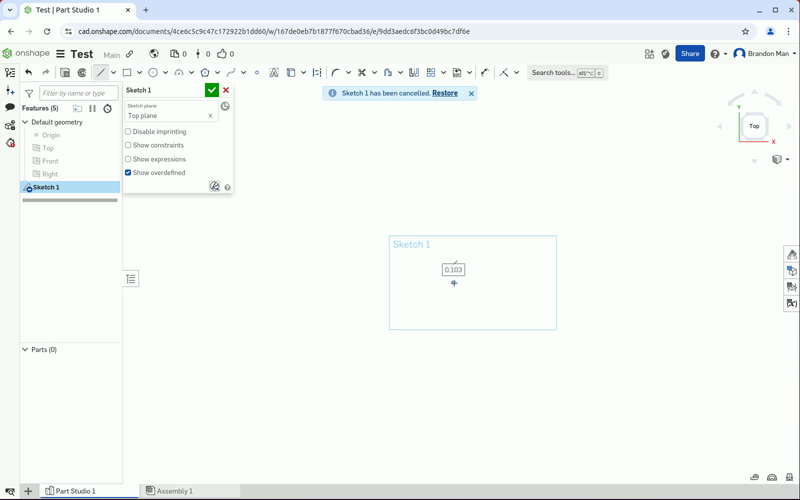
scroll(-6)
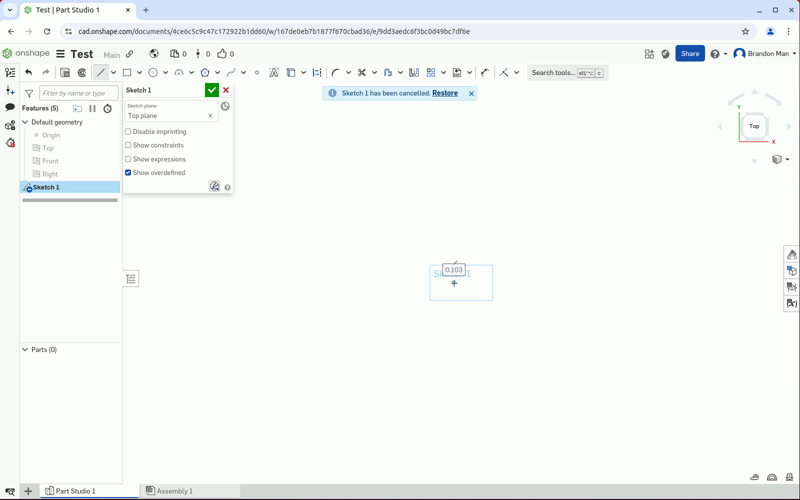
key_up(shift)
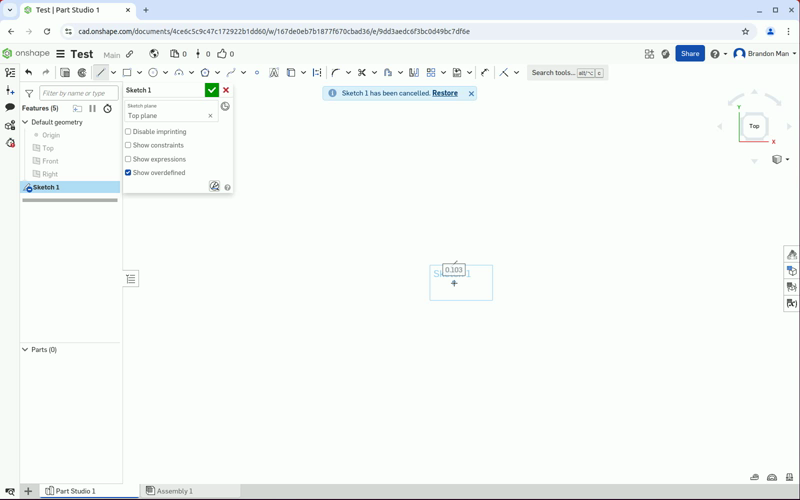
key_down(shift)
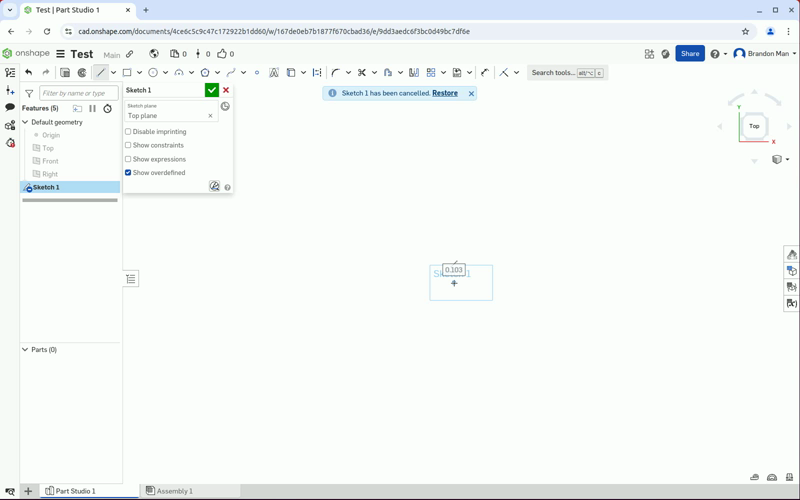
mouse_move(484, 282)
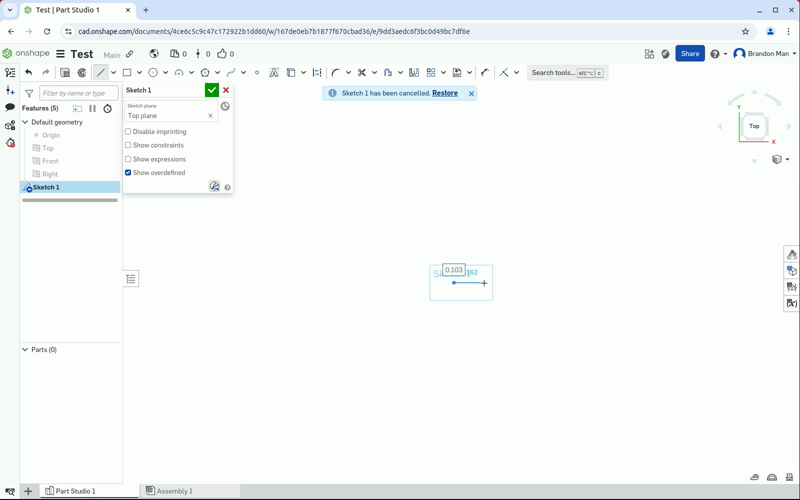
mouse_move(454, 282)
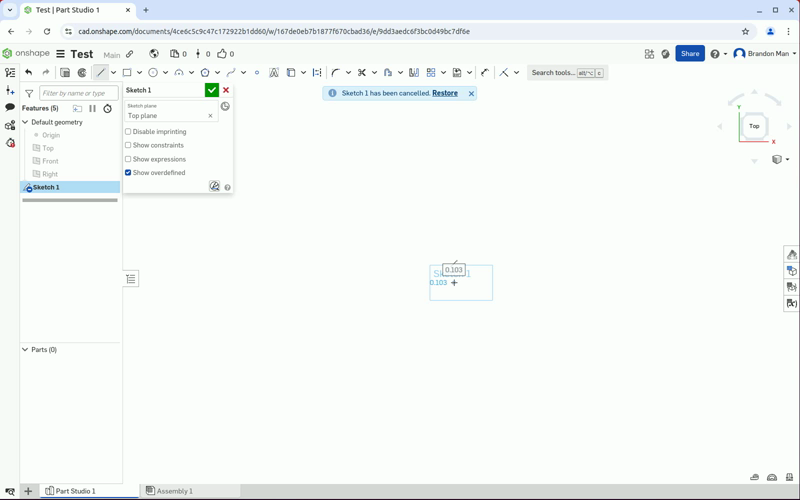
scroll(6)
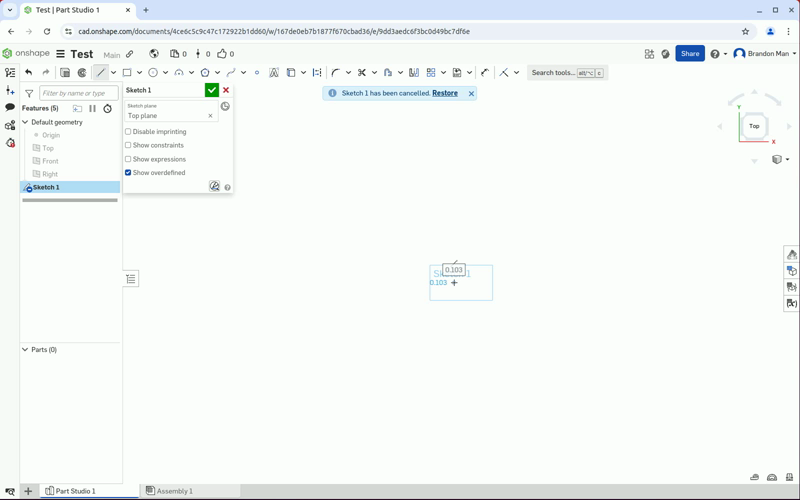
scroll(6)
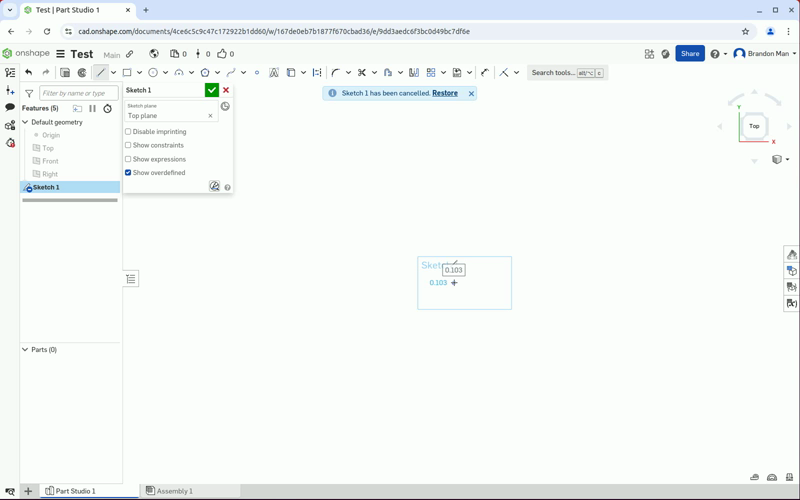
scroll(6)
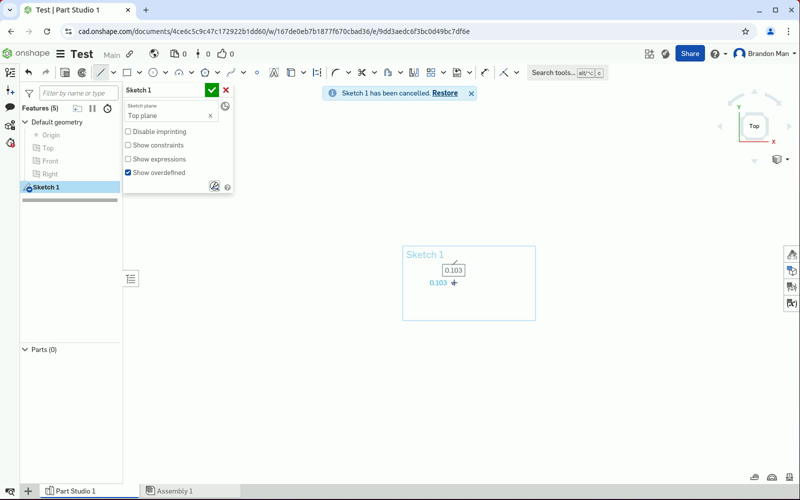
scroll(6)
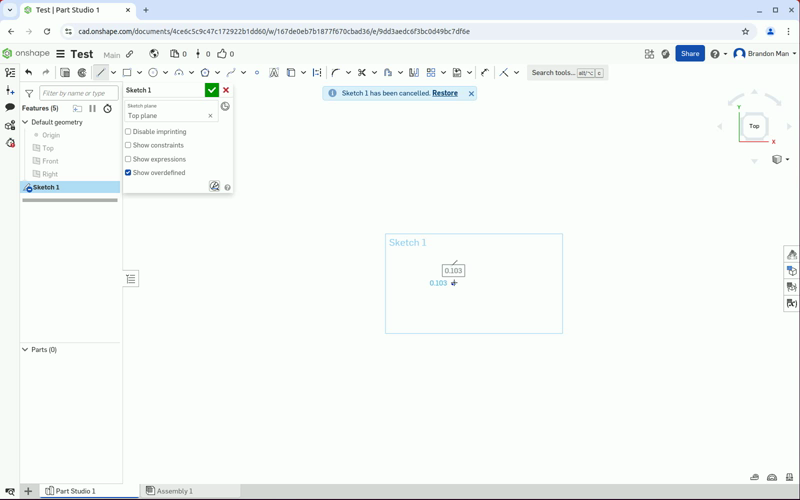
scroll(6)
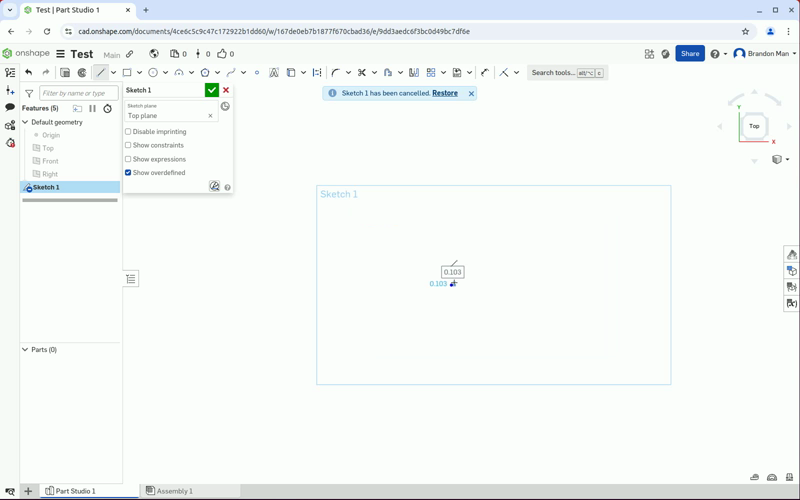
scroll(6)
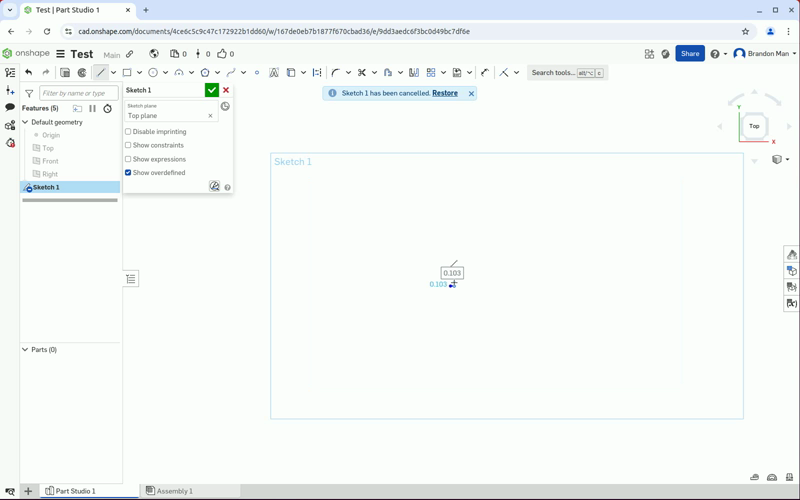
scroll(6)
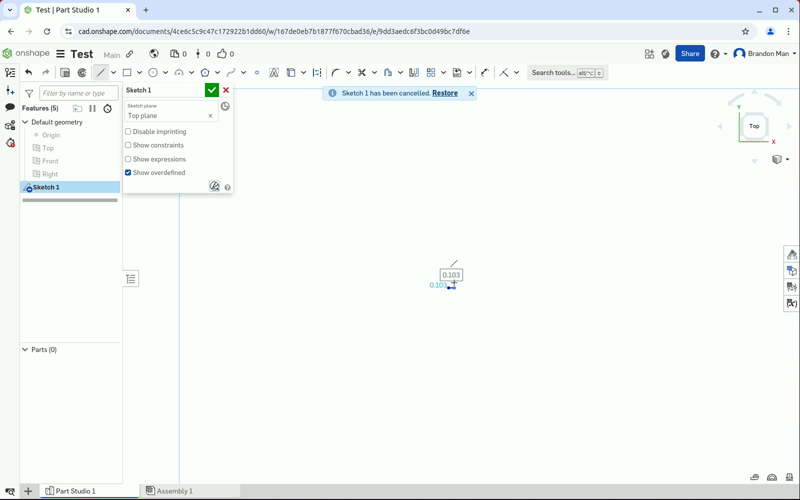
click(454, 282)
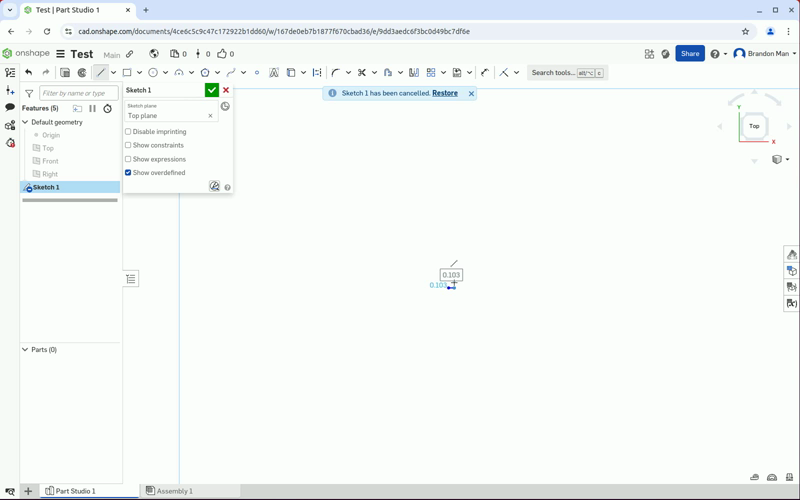
scroll(-6)
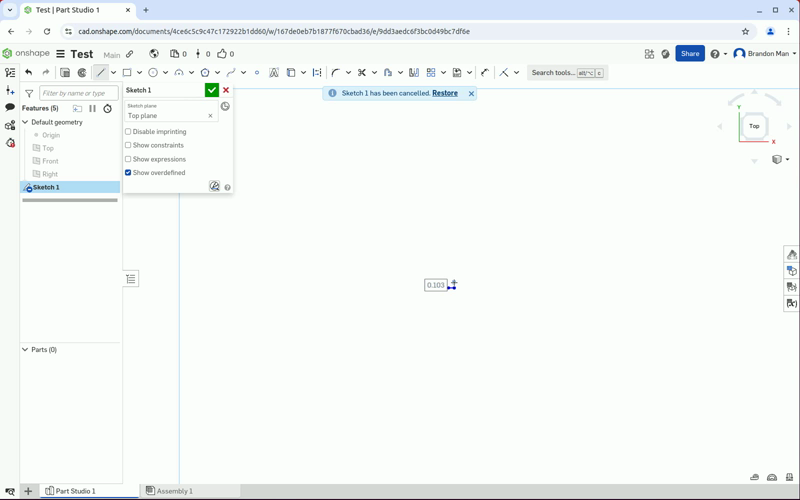
scroll(-6)
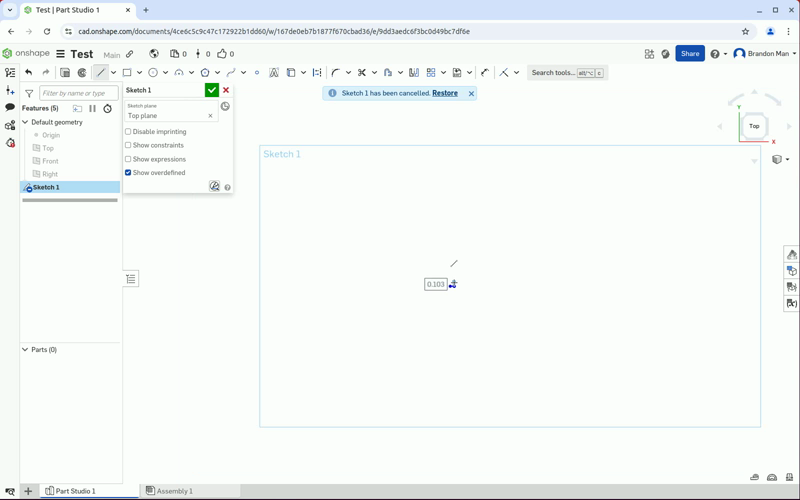
scroll(-6)
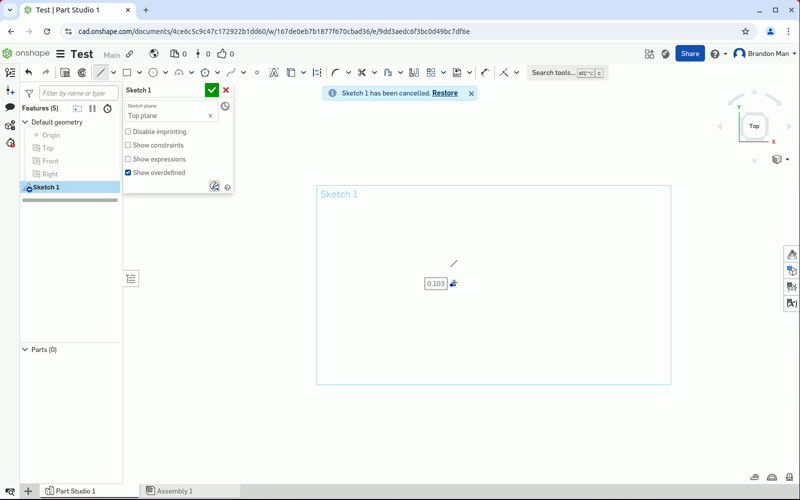
scroll(-6)
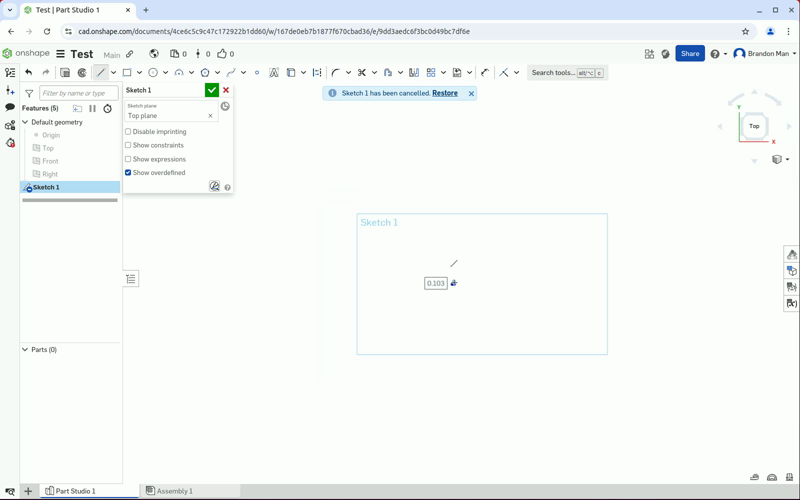
scroll(-6)
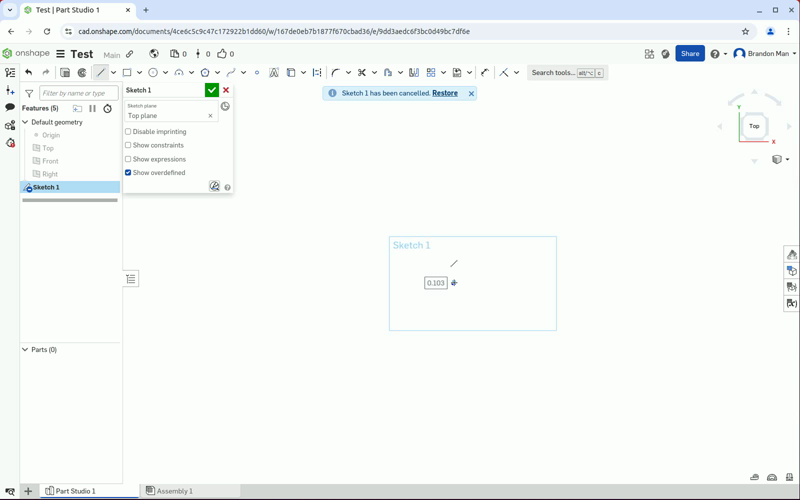
scroll(-6)
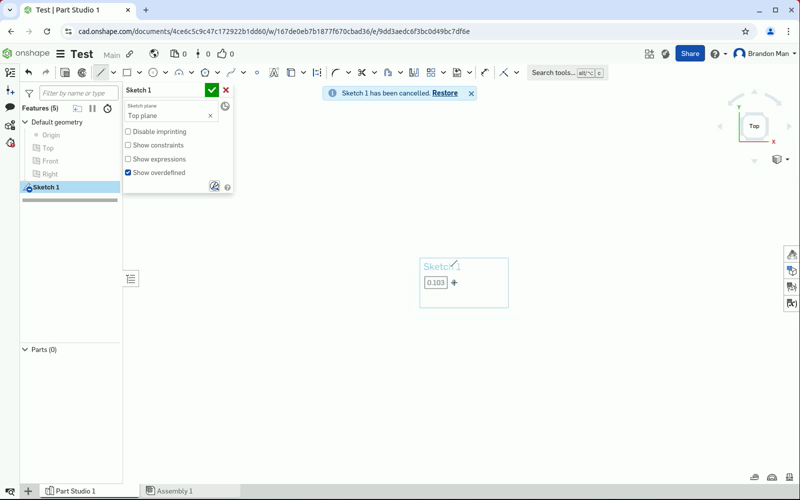
scroll(-6)
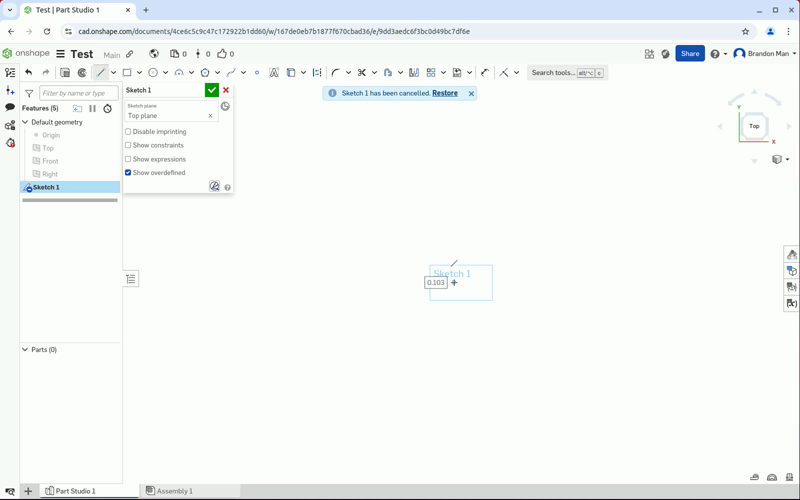
key_up(shift)
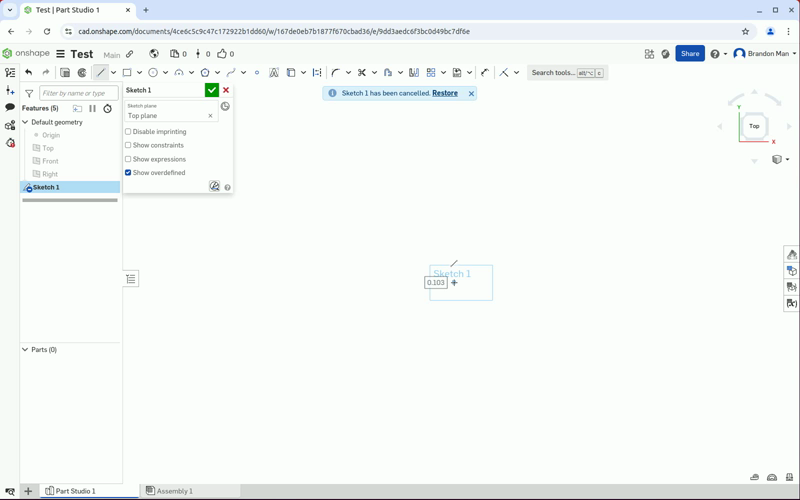
key_down(shift)
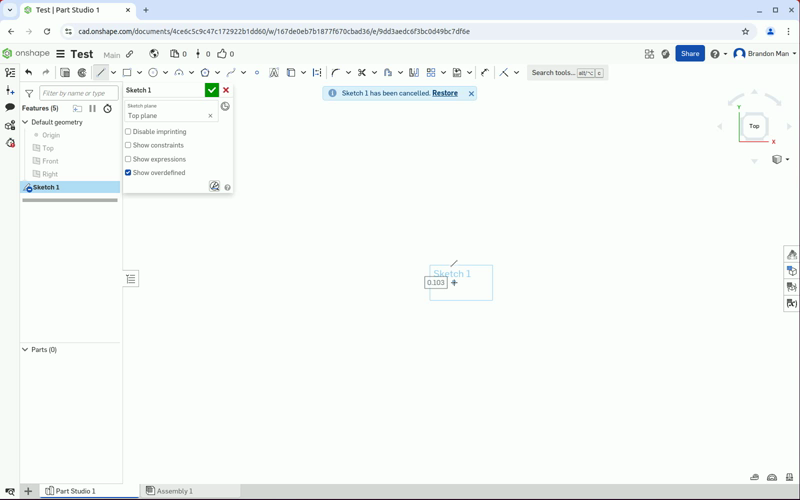
mouse_move(484, 282)
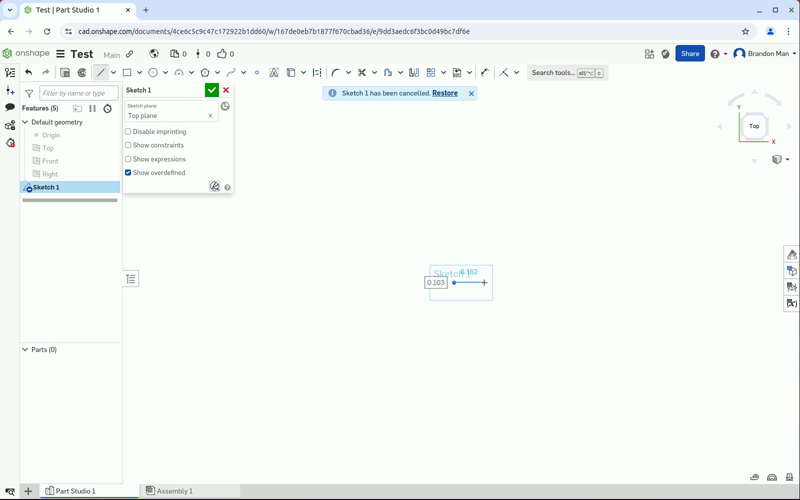
mouse_move(454, 269)
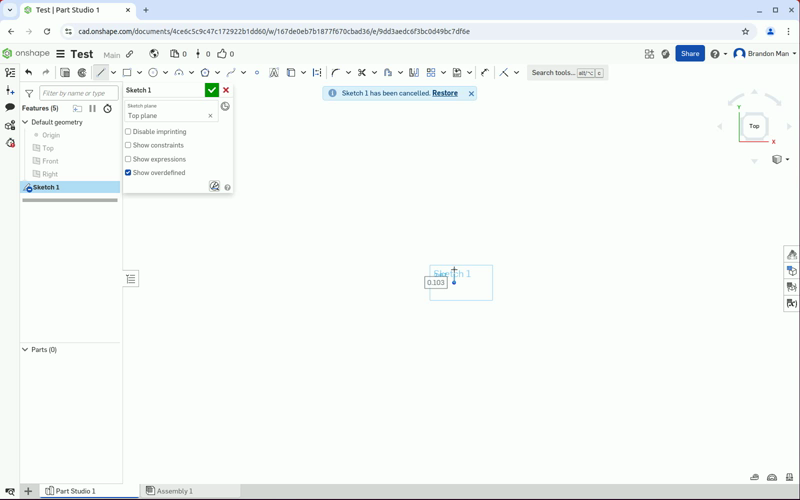
click(454, 269)
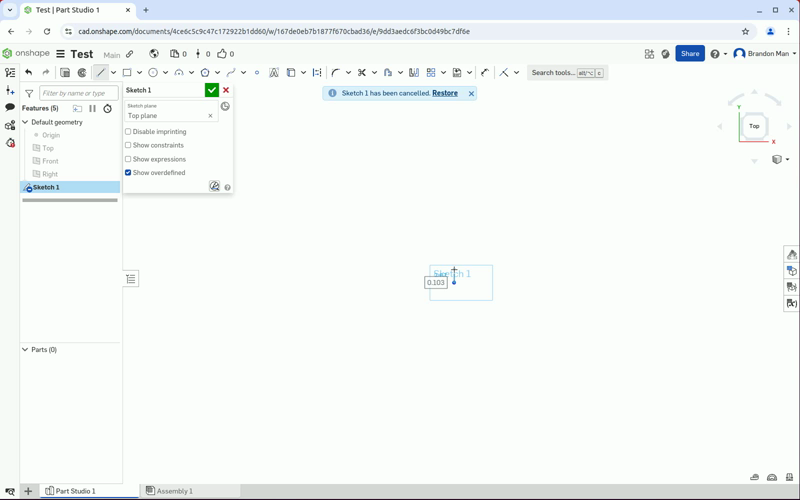
key_up(shift)
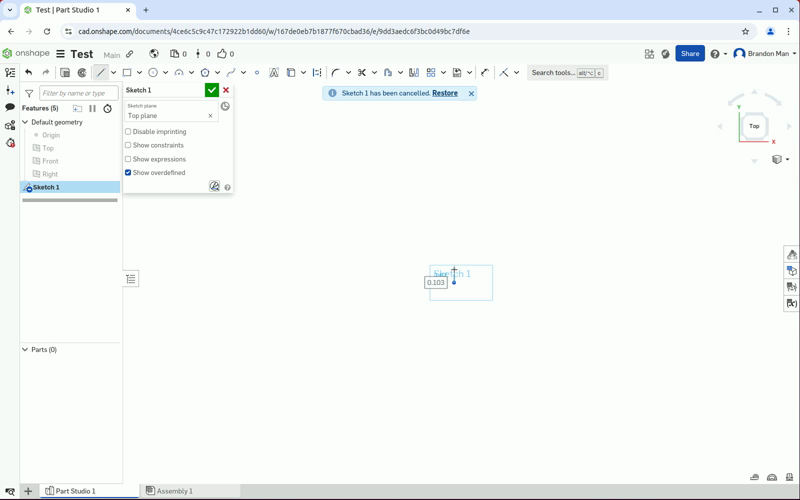
key_down(shift)
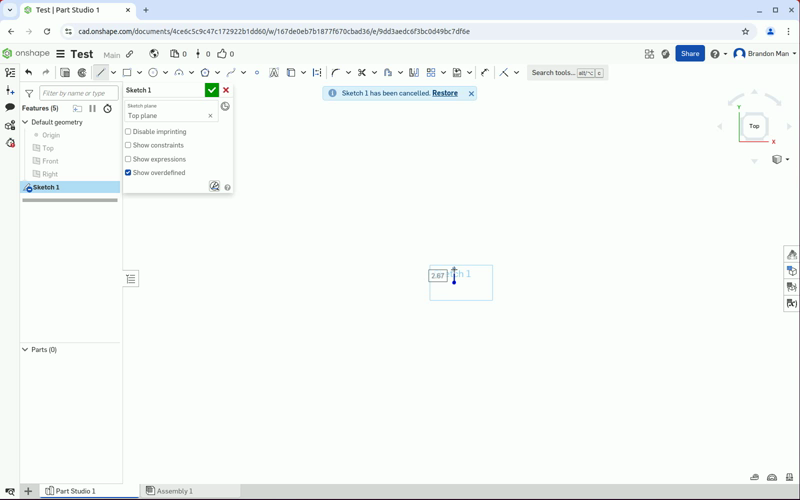
mouse_move(484, 269)
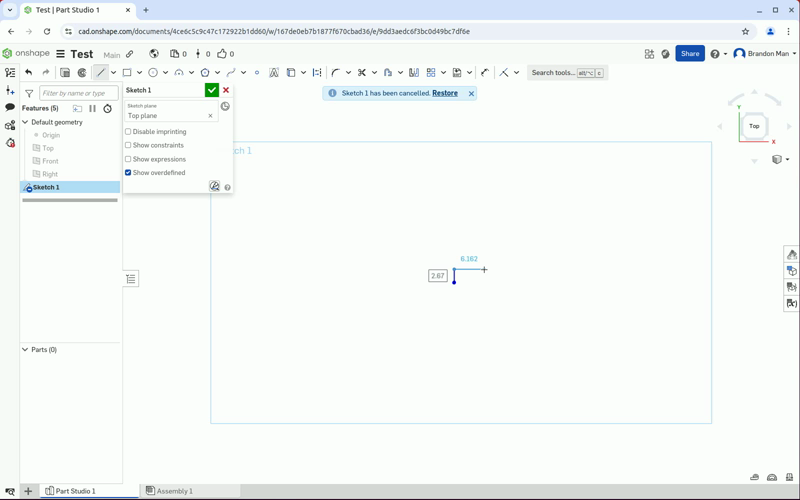
mouse_move(453, 269)
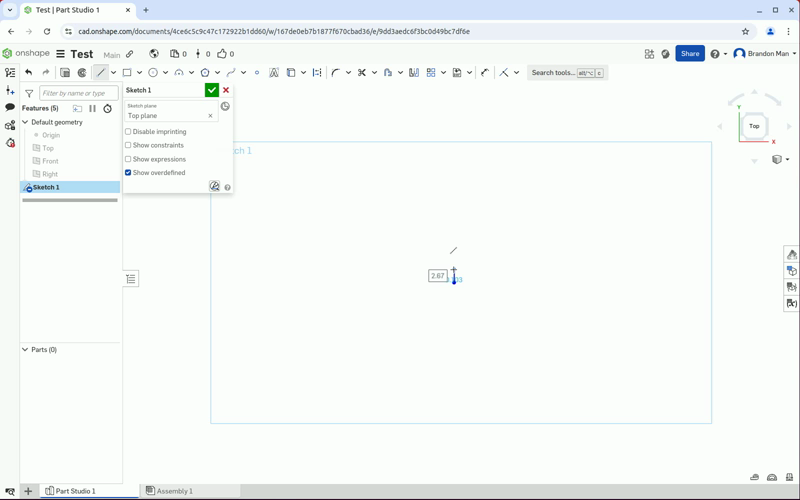
scroll(6)
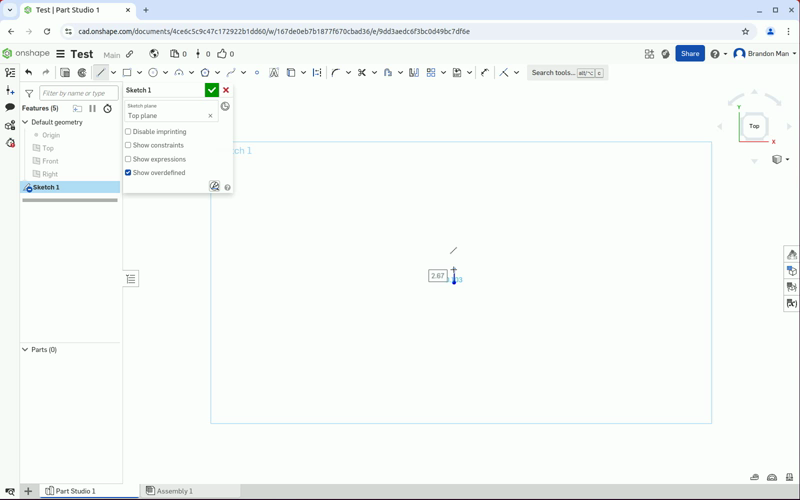
scroll(6)
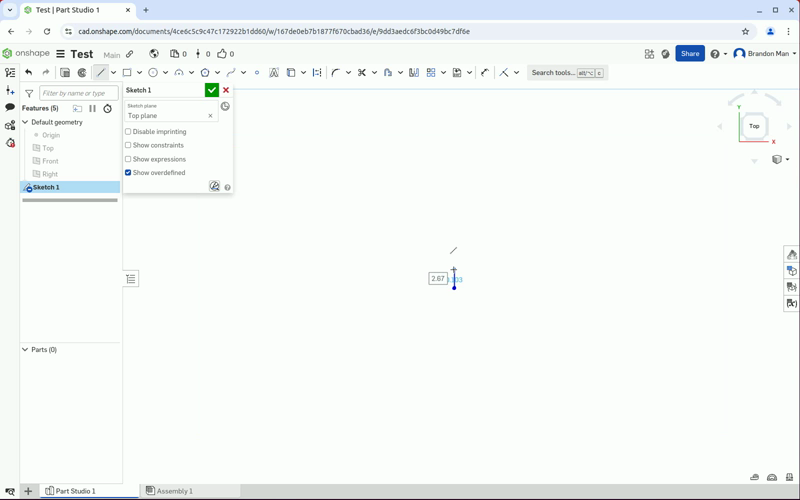
scroll(6)
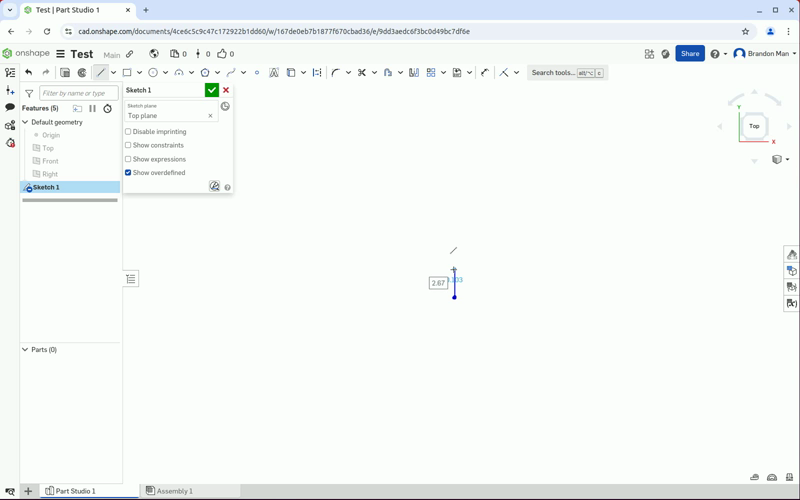
scroll(6)
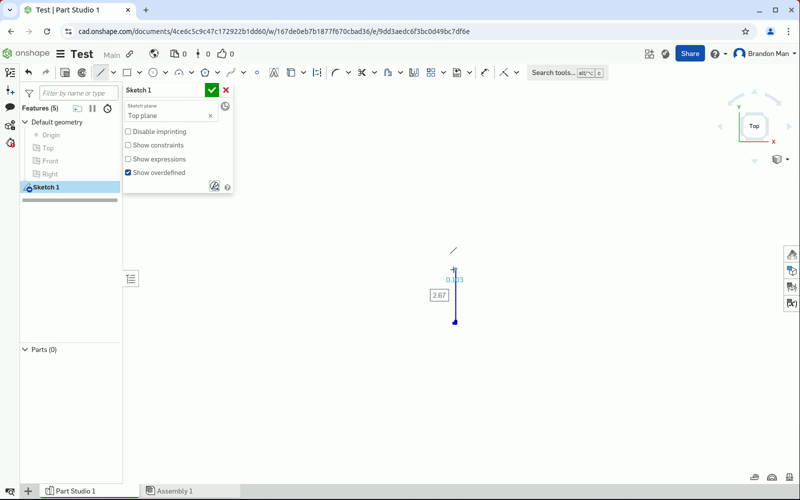
scroll(6)
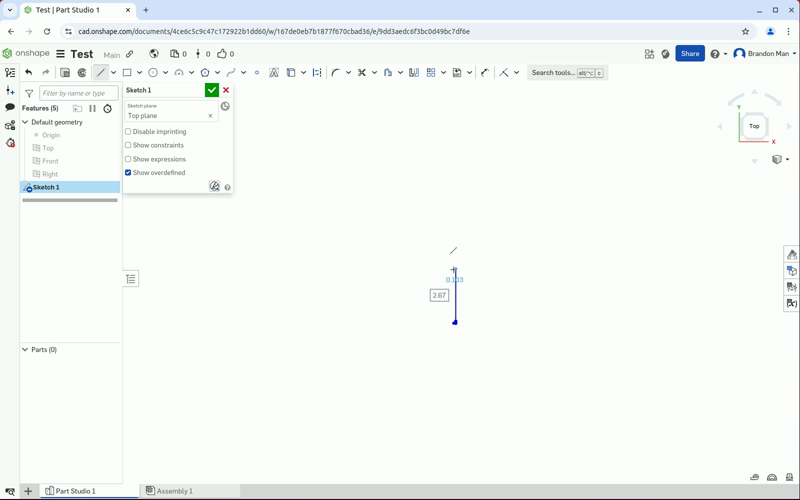
scroll(6)
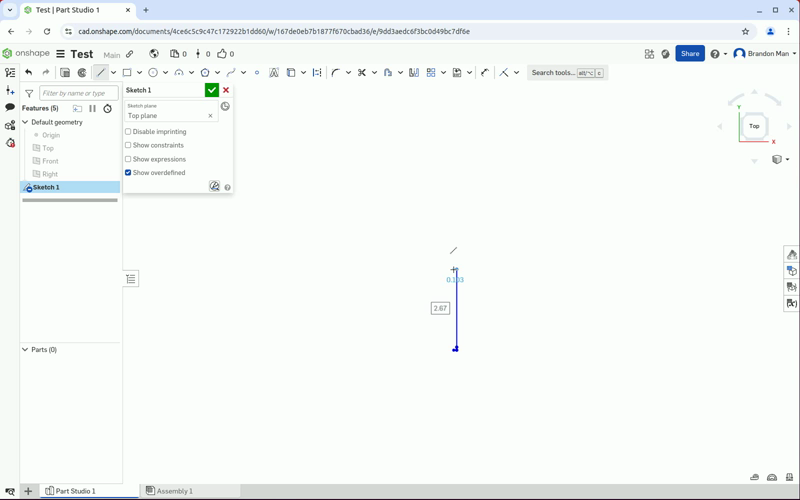
scroll(6)
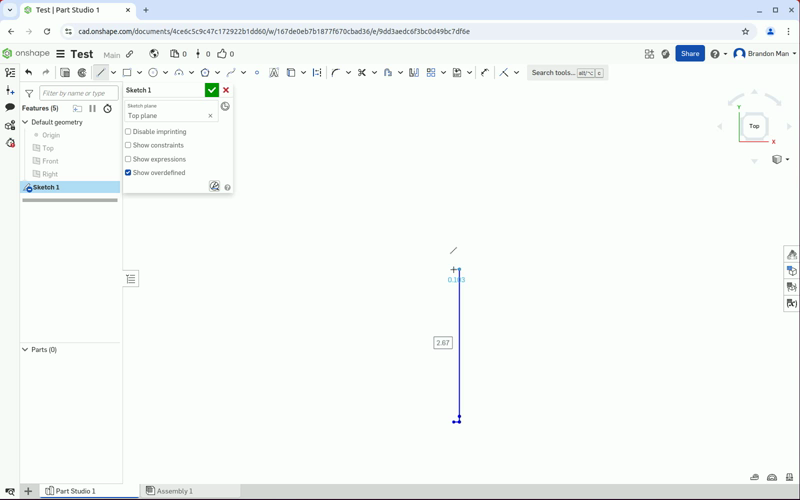
click(453, 269)
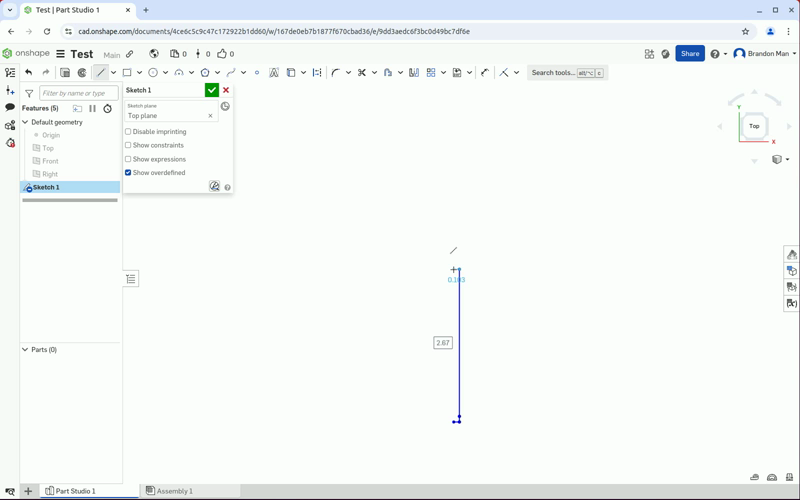
scroll(-6)
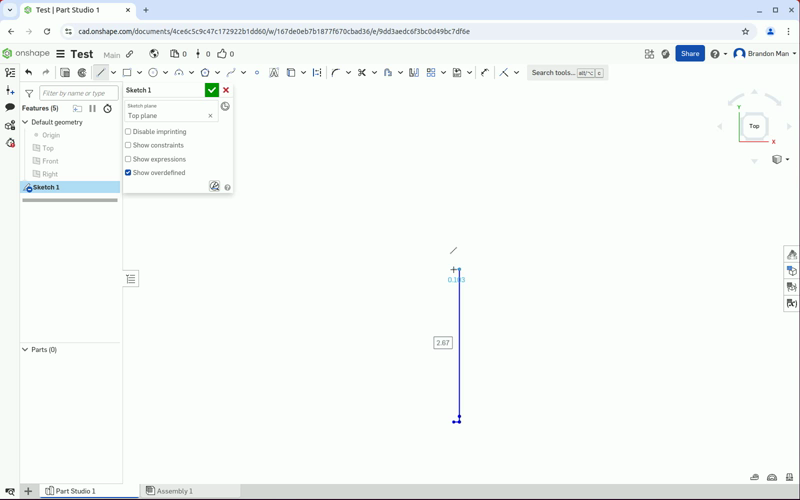
scroll(-6)
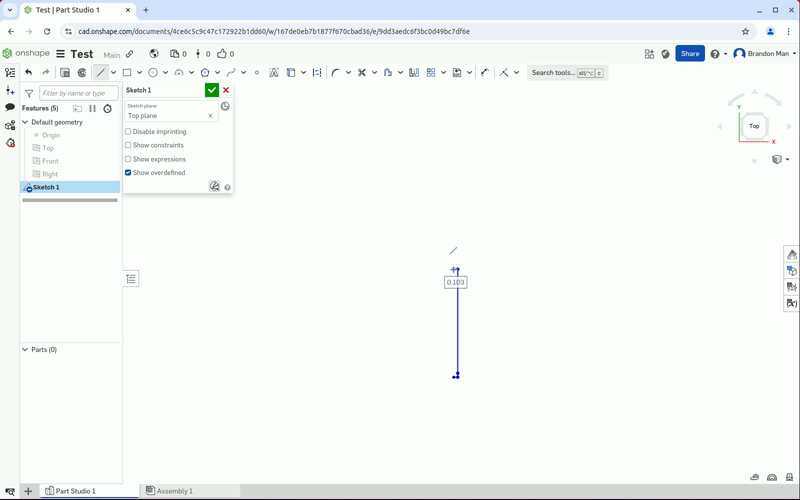
scroll(-6)
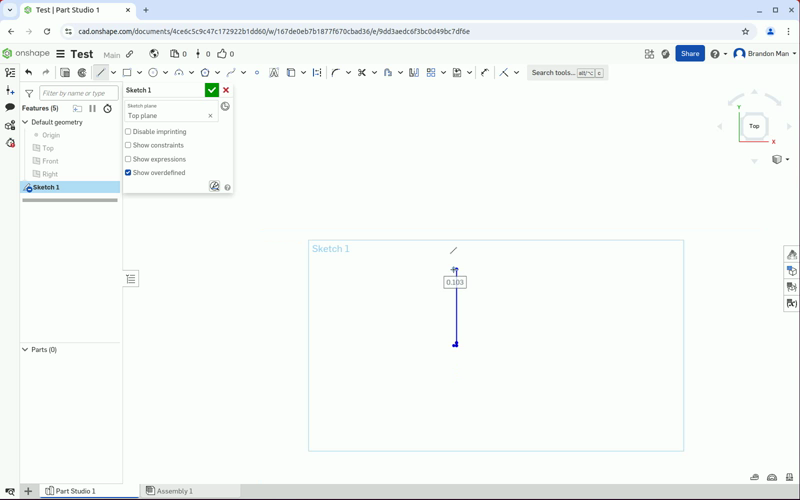
scroll(-6)
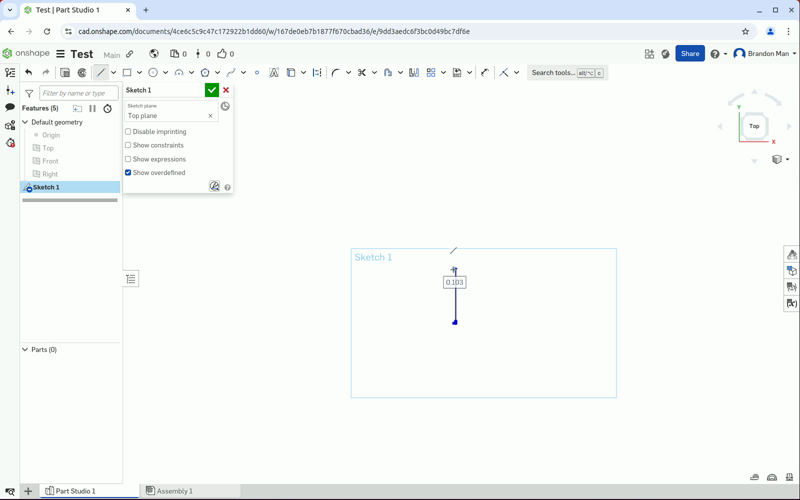
scroll(-6)
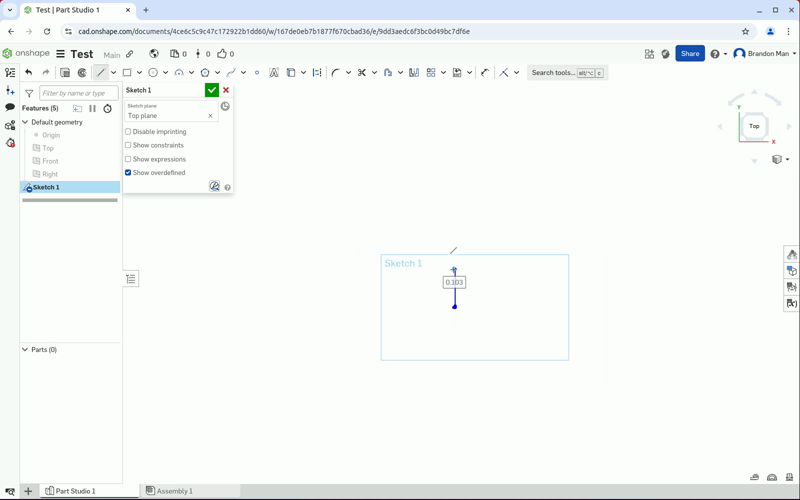
scroll(-6)
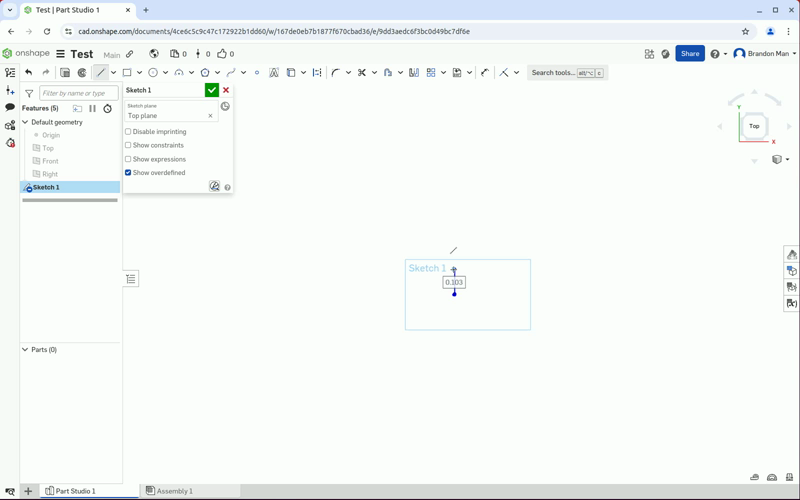
scroll(-6)
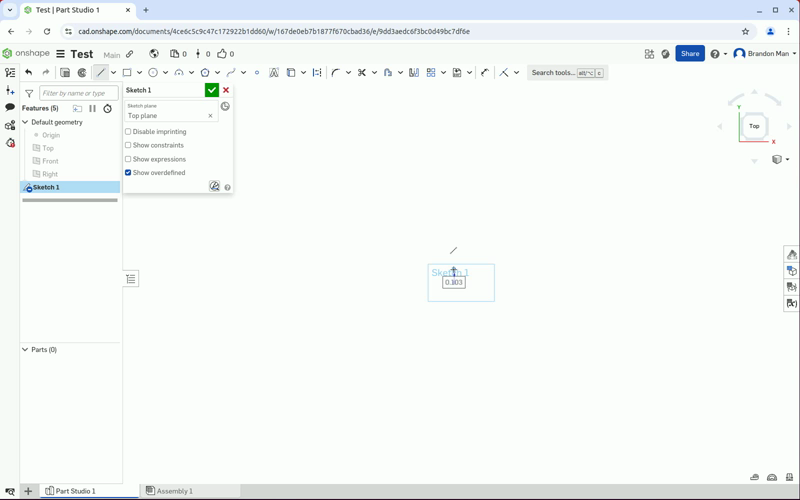
key_up(shift)
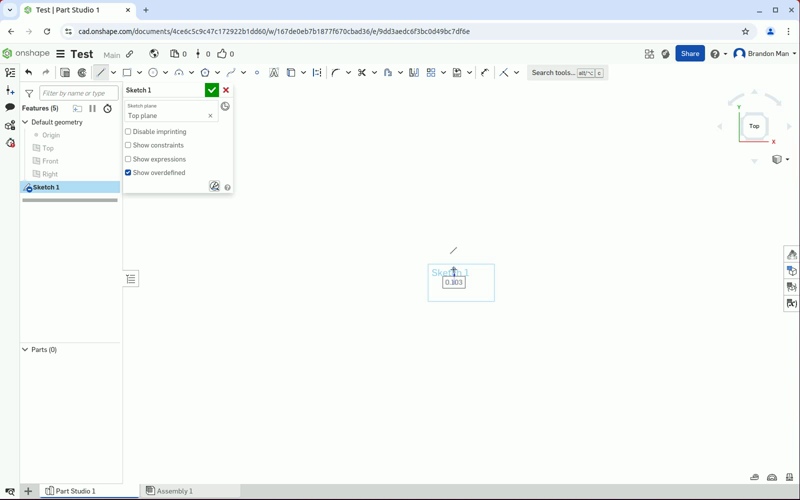
mouse_move(483, 269)
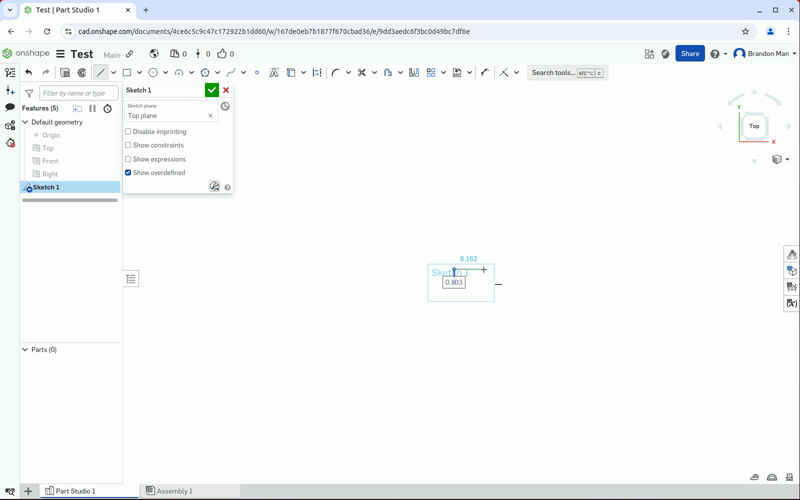
key_down(shift)
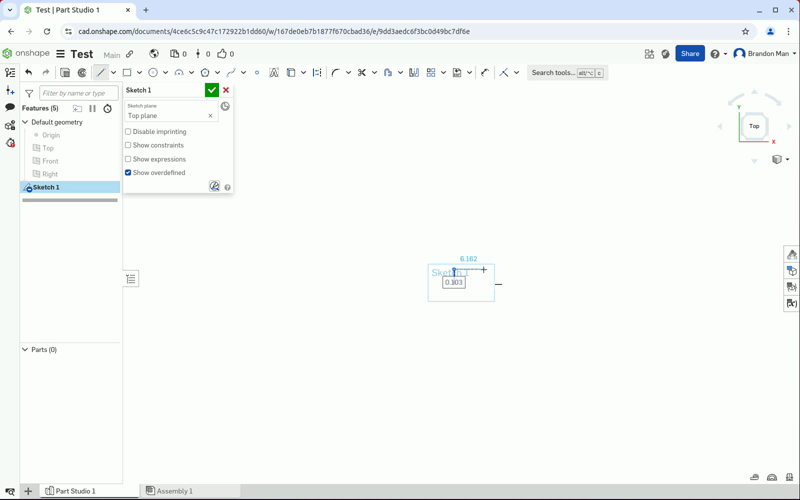
mouse_move(453, 282)
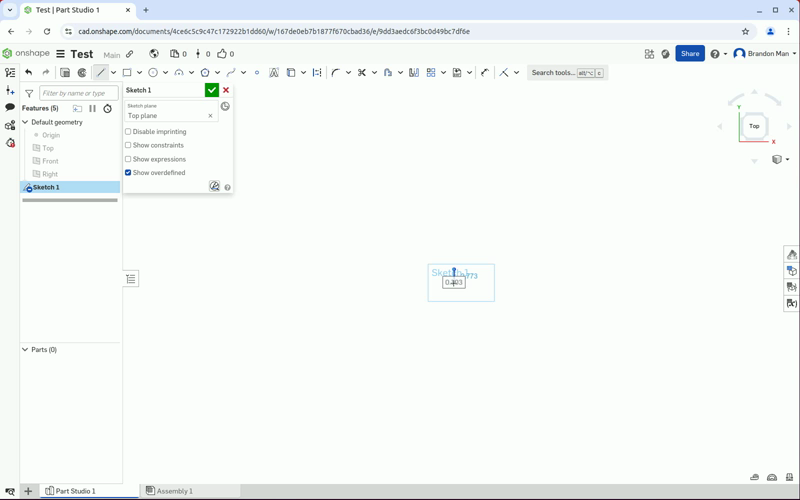
scroll(6)
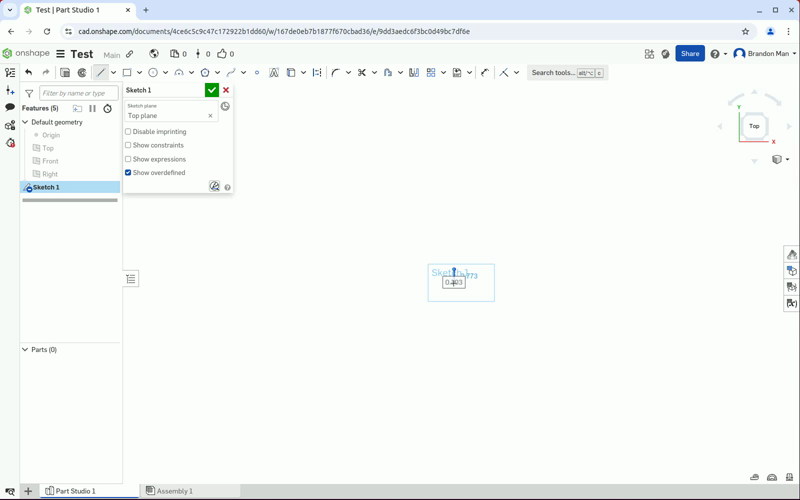
scroll(6)
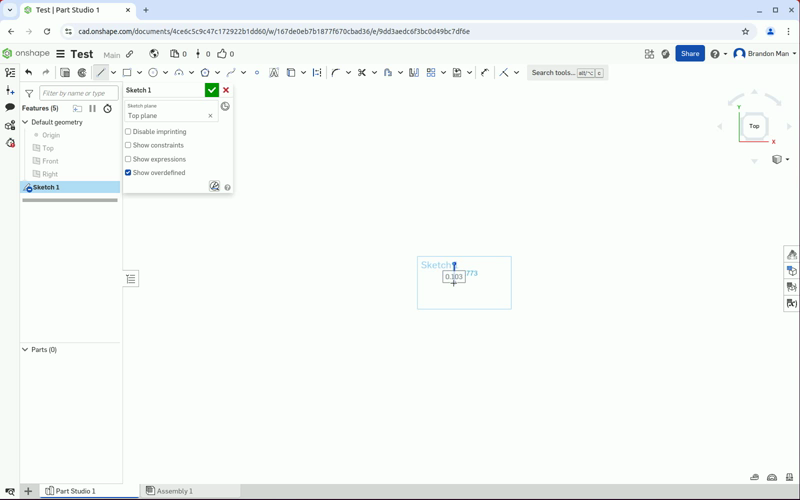
scroll(6)
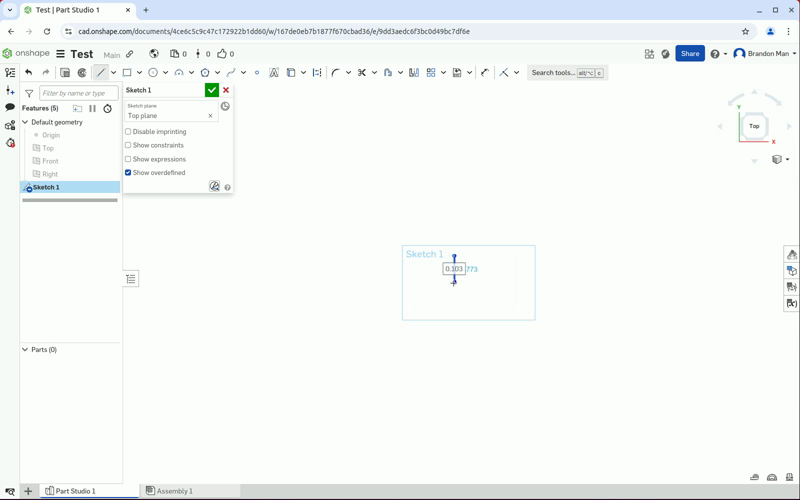
scroll(6)
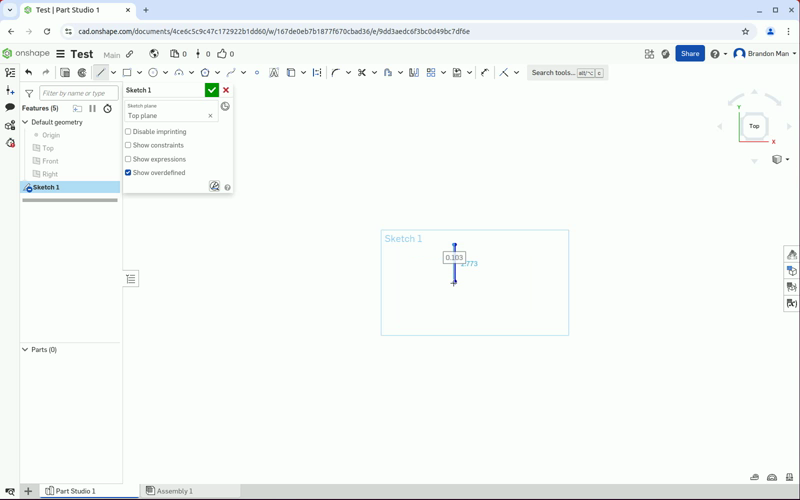
scroll(6)
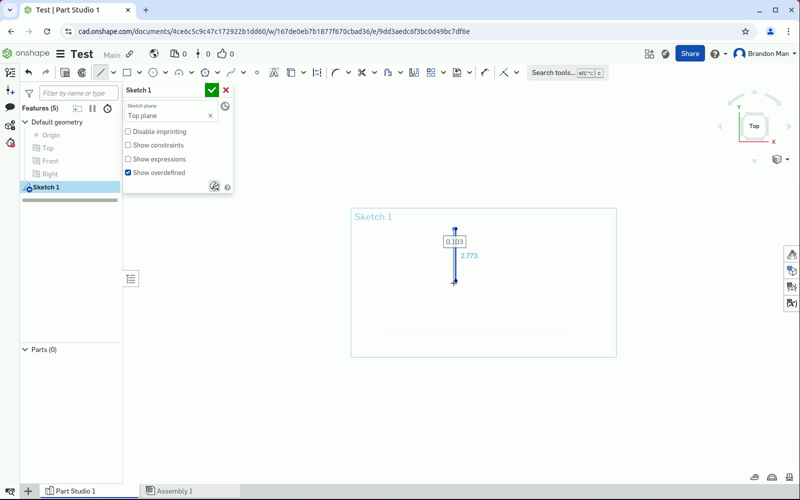
scroll(6)
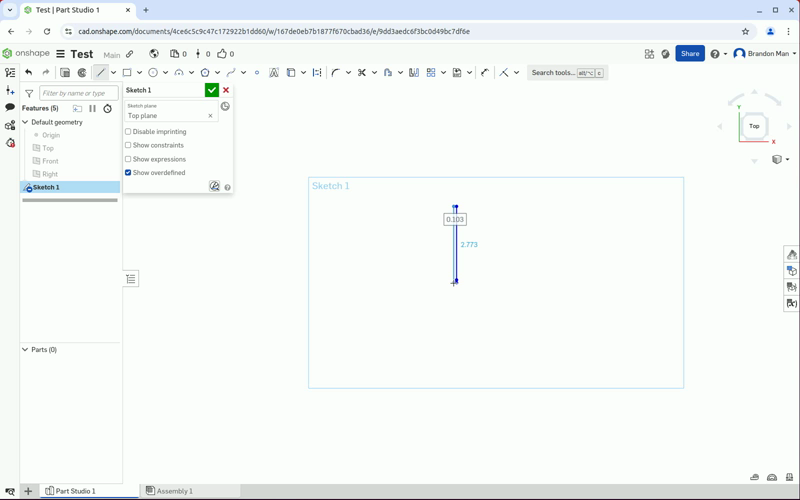
scroll(6)
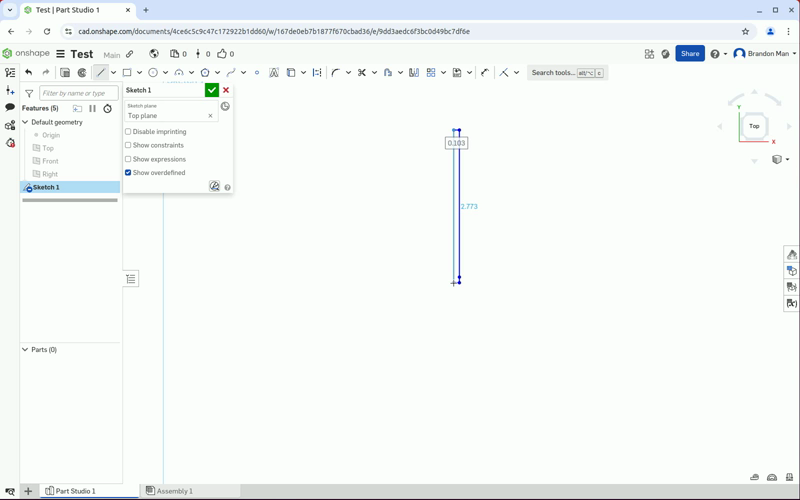
key_up(shift)
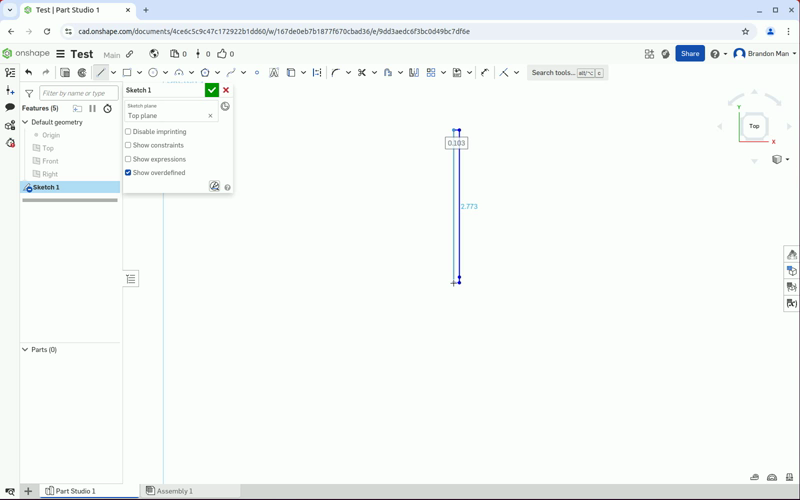
click(453, 282)
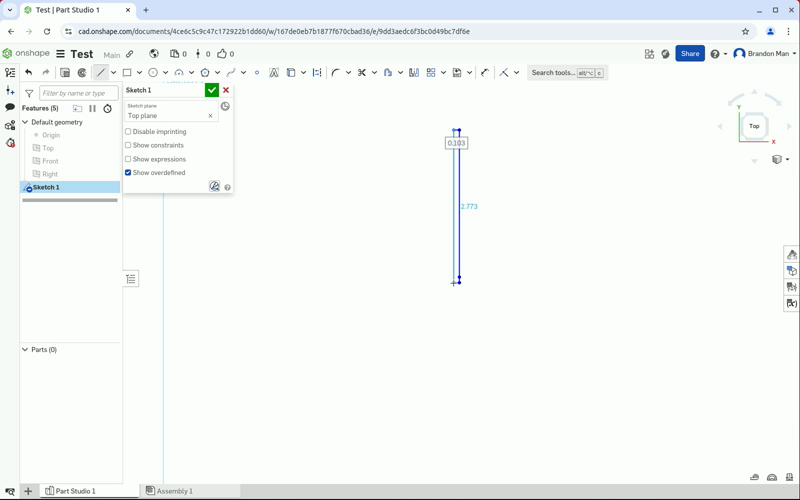
scroll(-6)
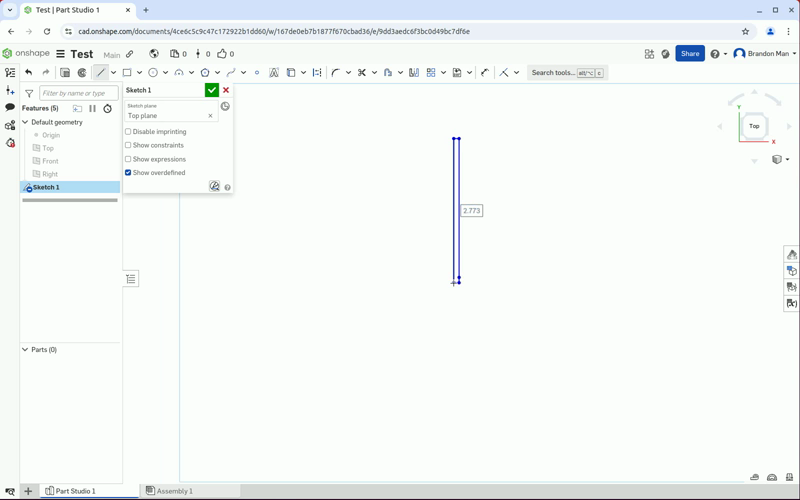
scroll(-6)
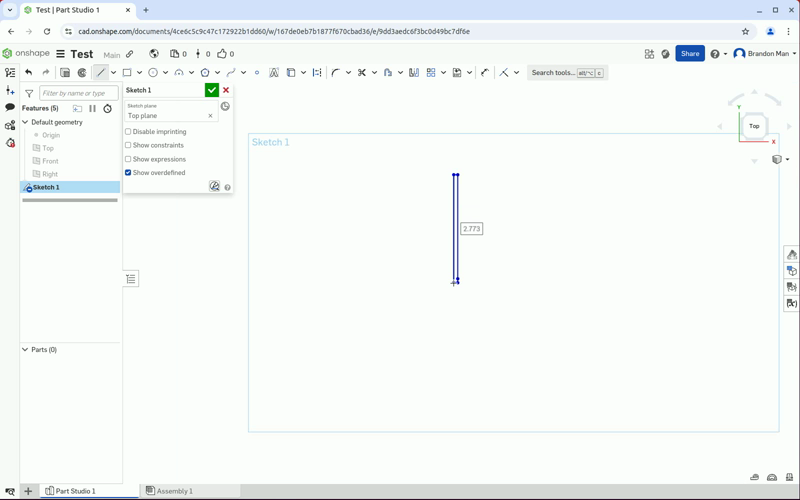
scroll(-6)
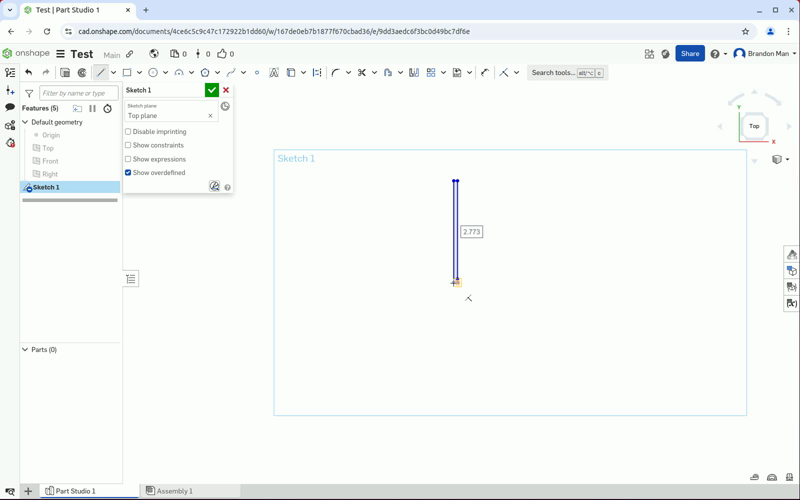
scroll(-6)
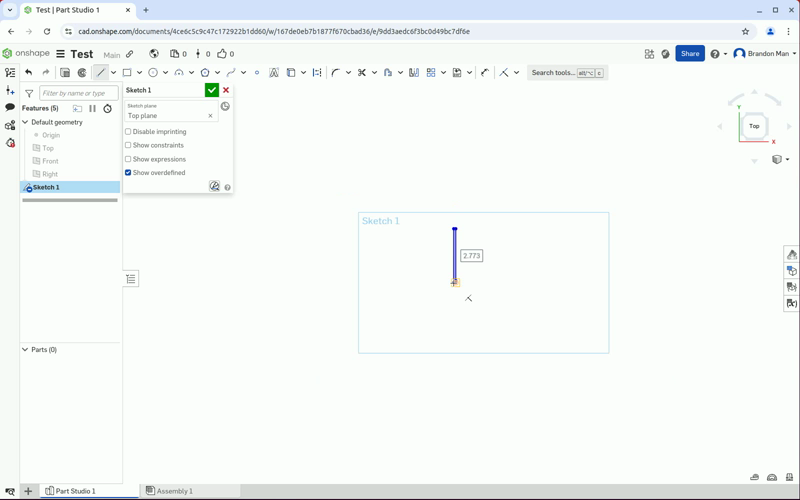
scroll(-6)
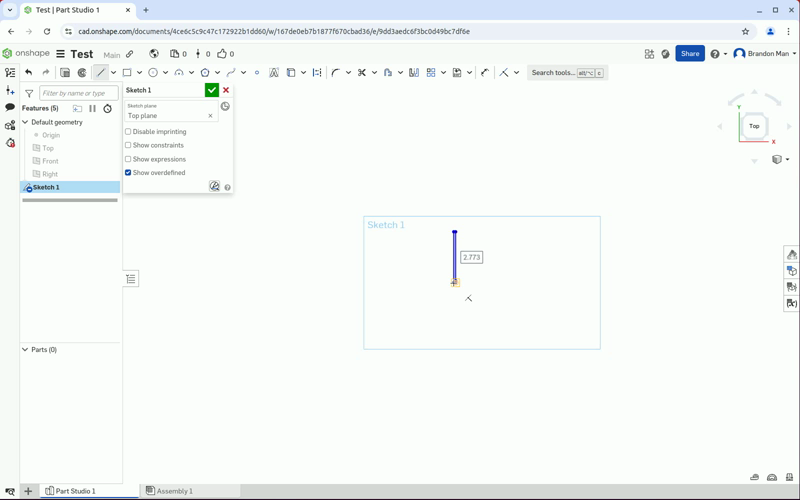
scroll(-6)
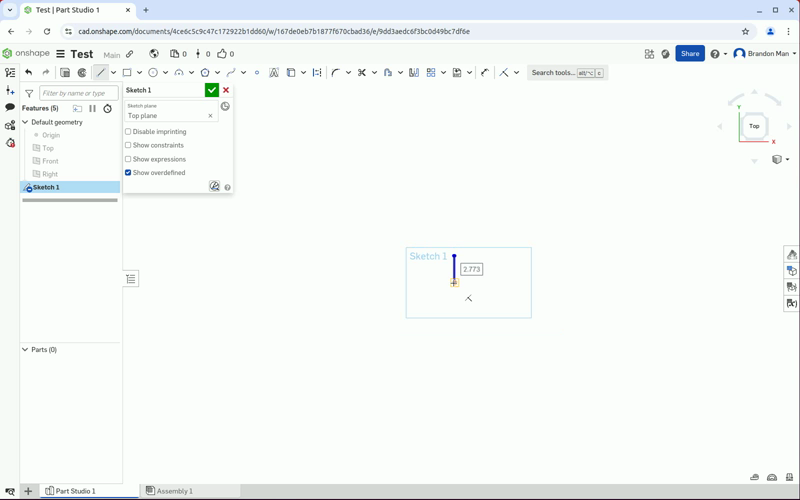
scroll(-6)
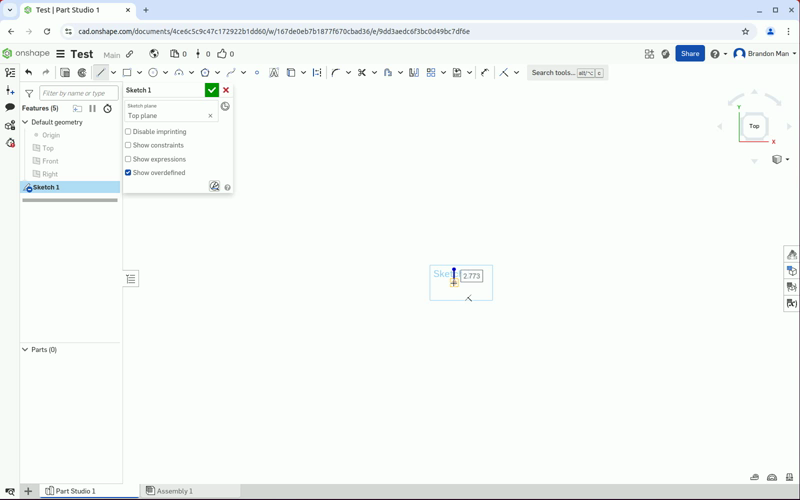
key(esc)
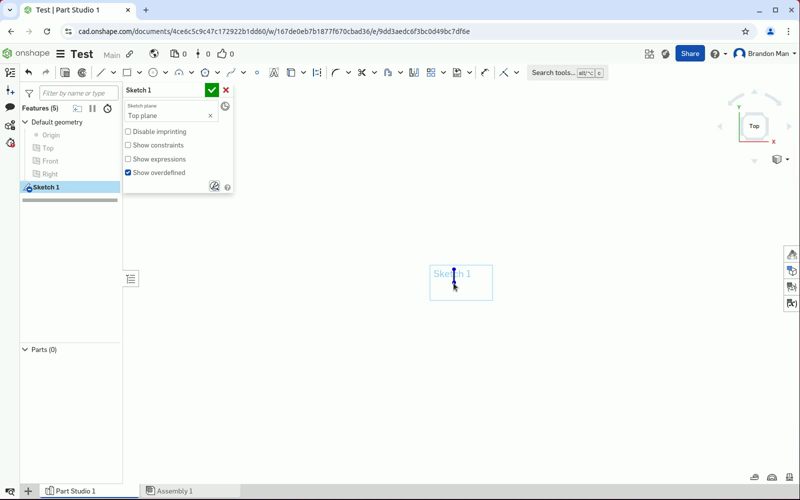
mouse_move(454, 276)
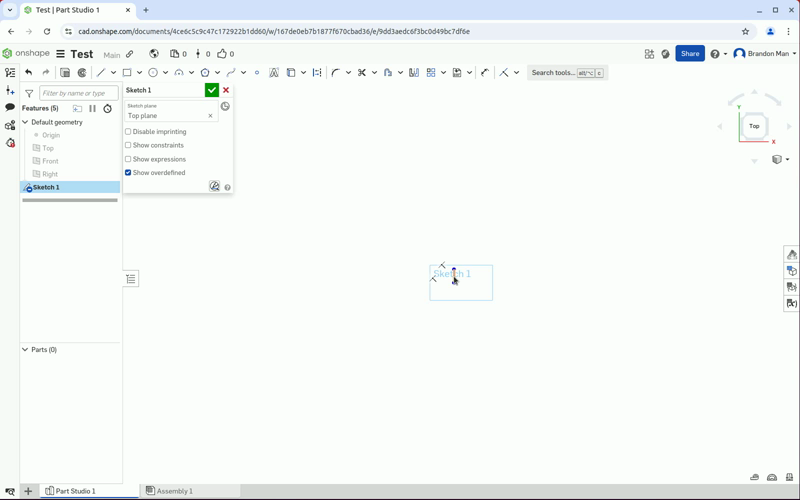
scroll(6)
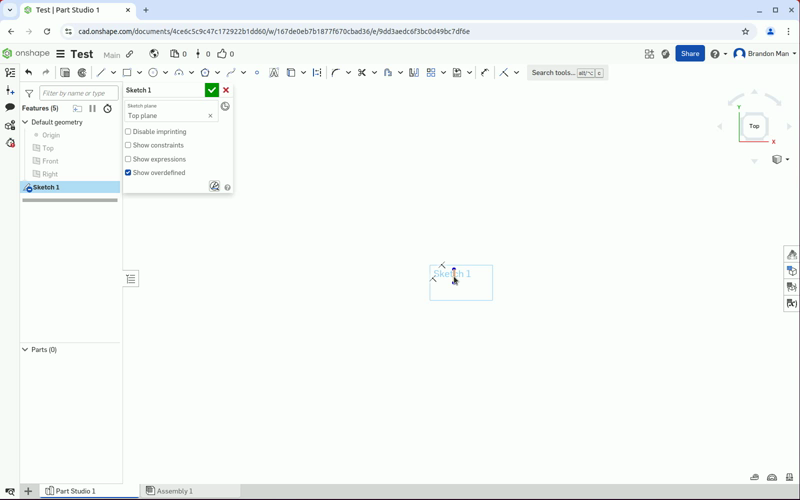
scroll(6)
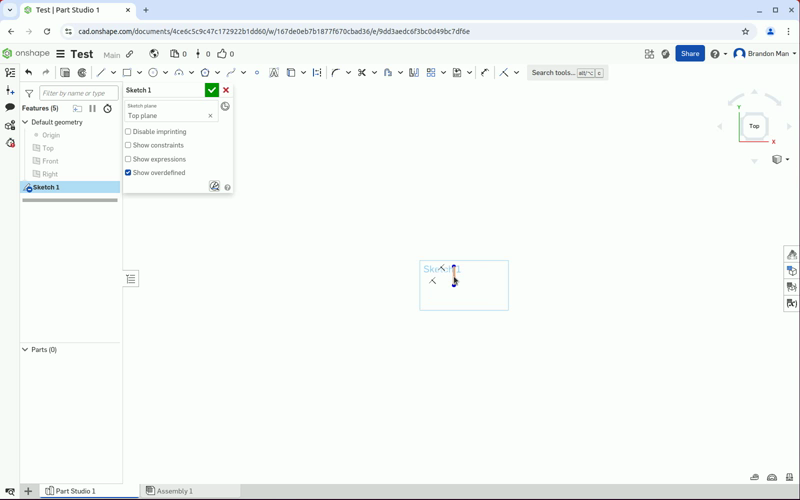
scroll(6)
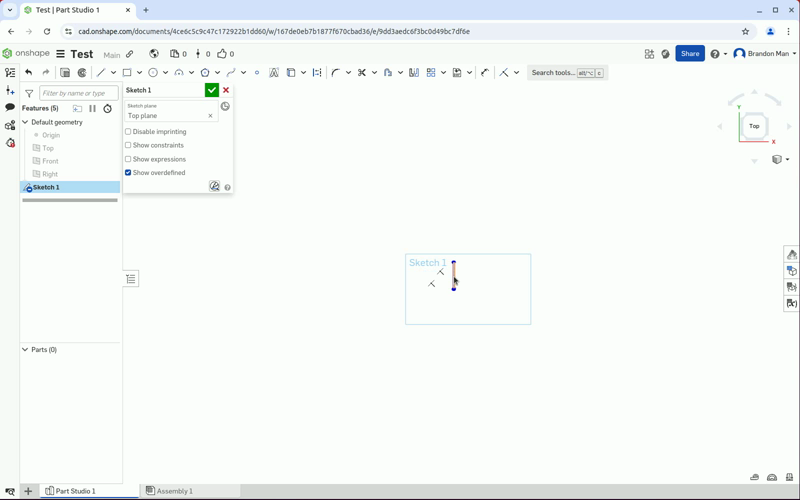
scroll(6)
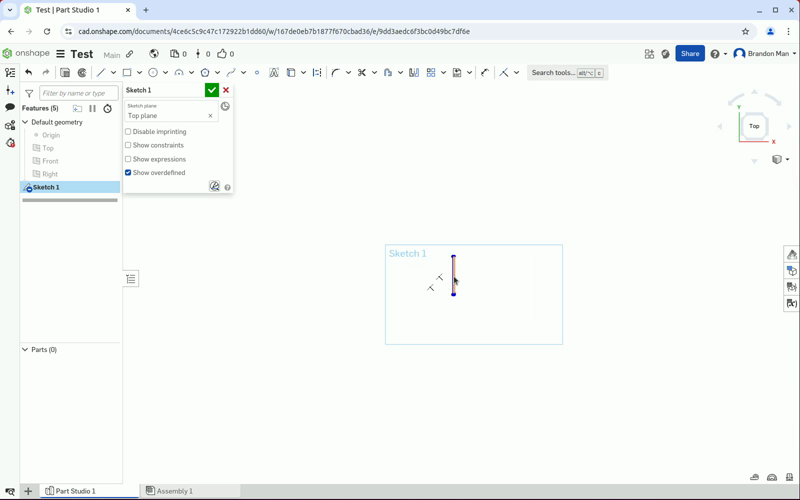
scroll(6)
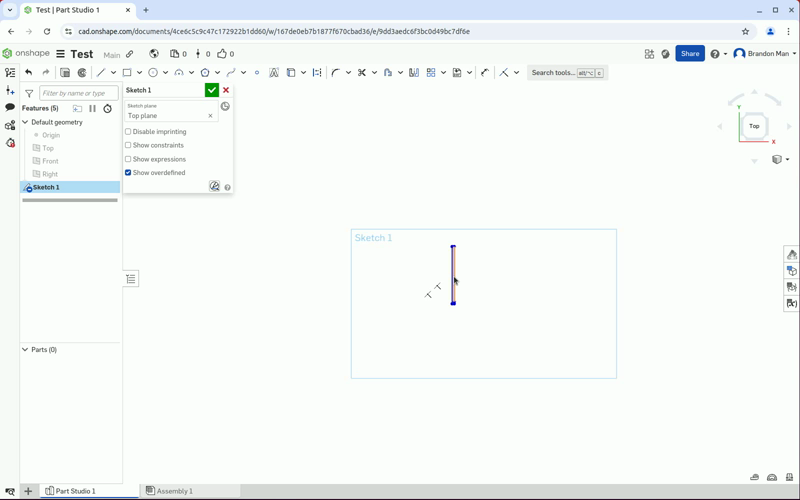
scroll(6)
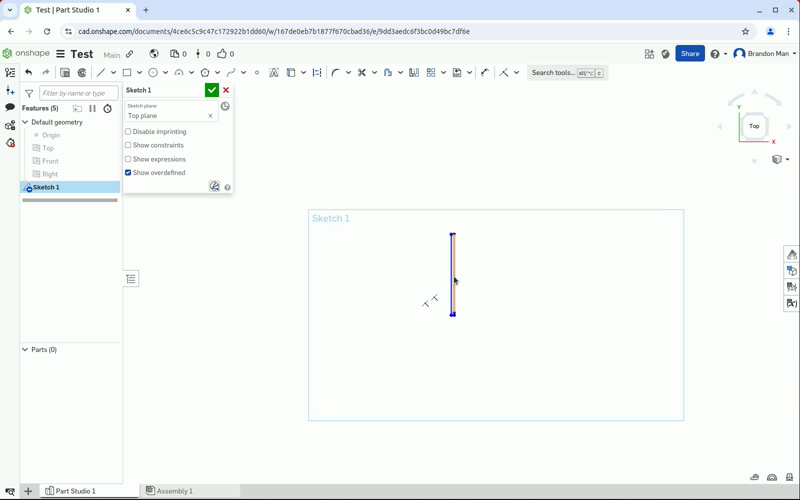
scroll(6)
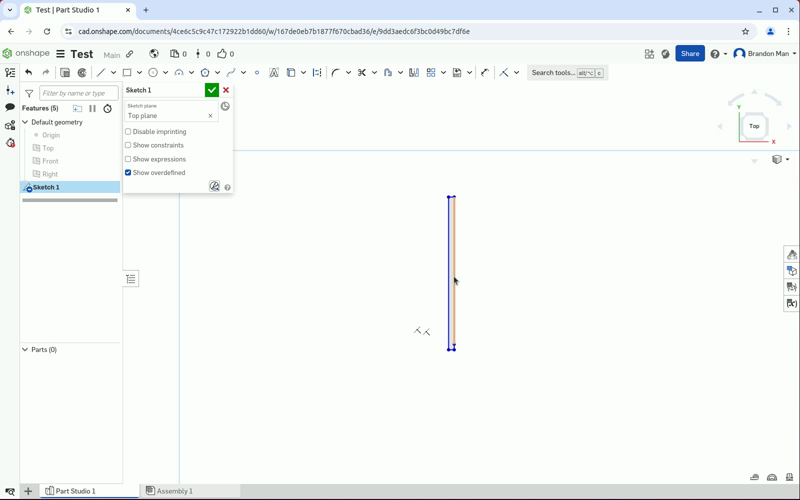
click(454, 276)
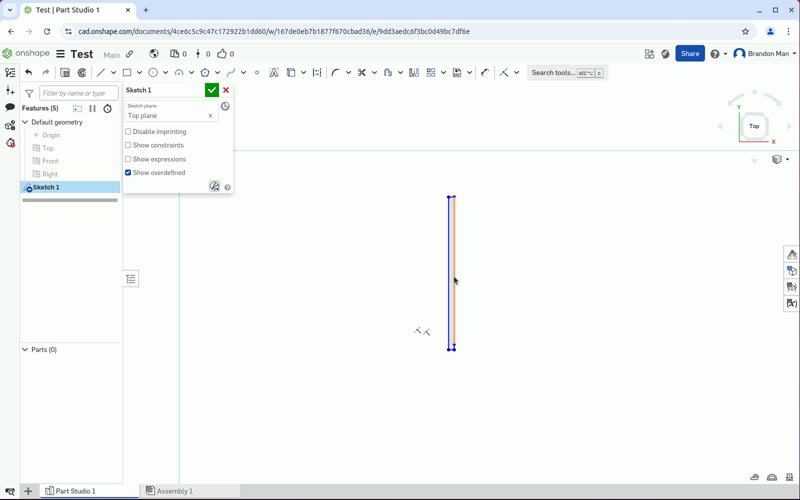
scroll(-6)
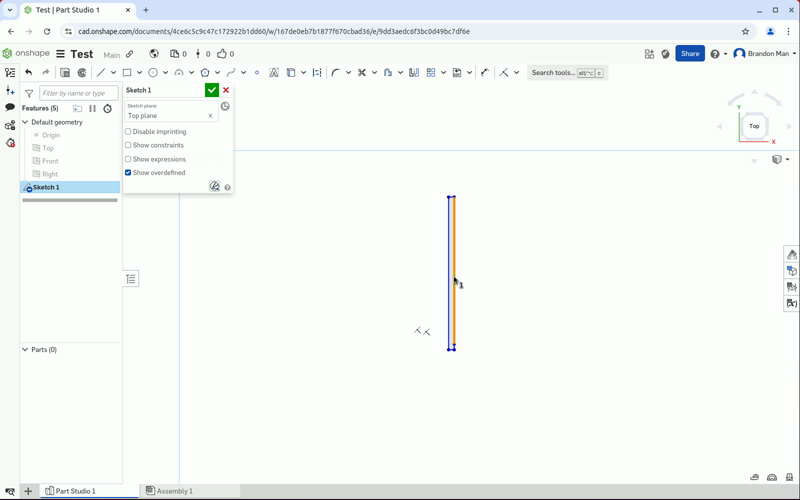
scroll(-6)
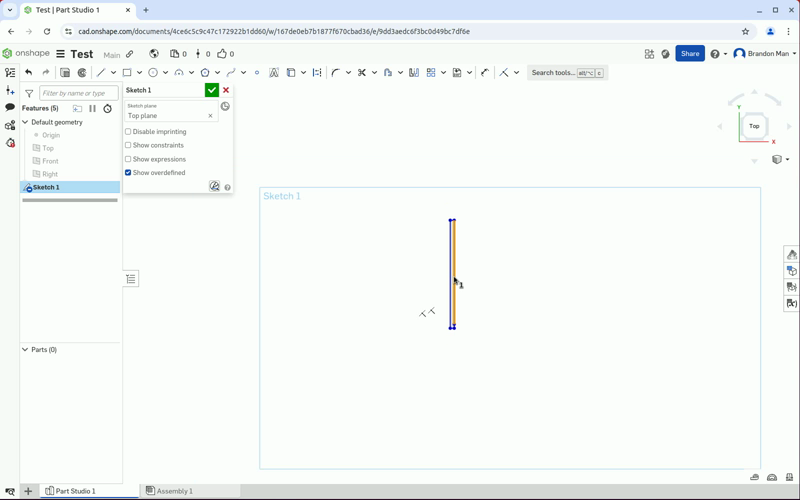
scroll(-6)
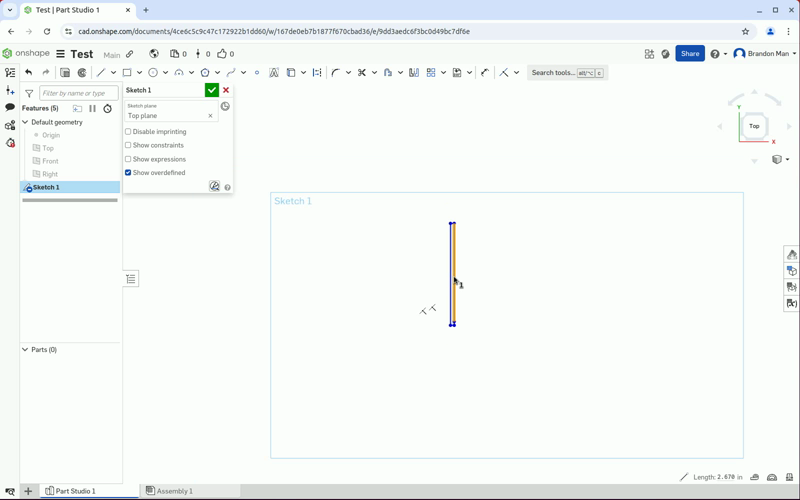
scroll(-6)
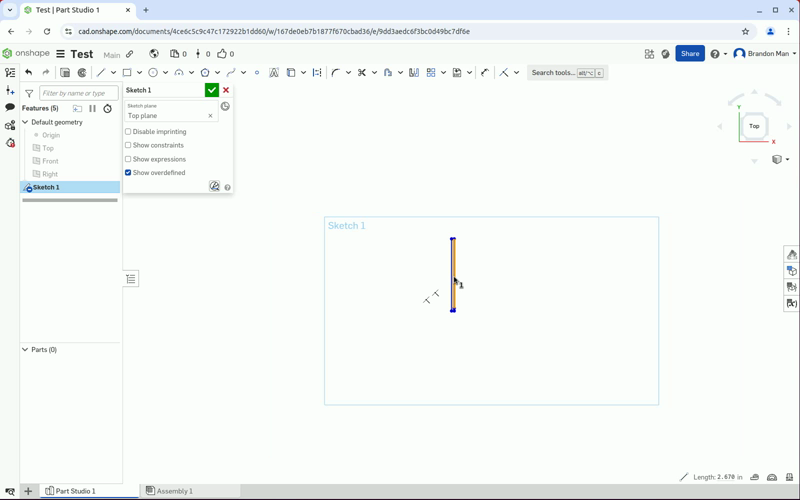
scroll(-6)
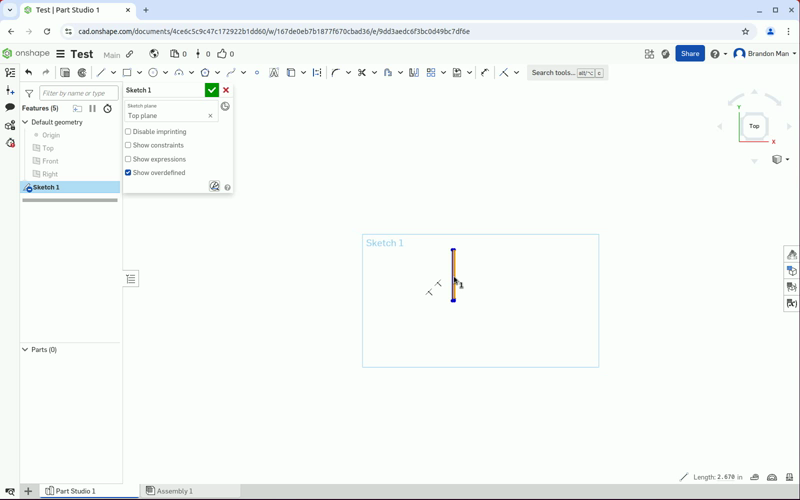
scroll(-6)
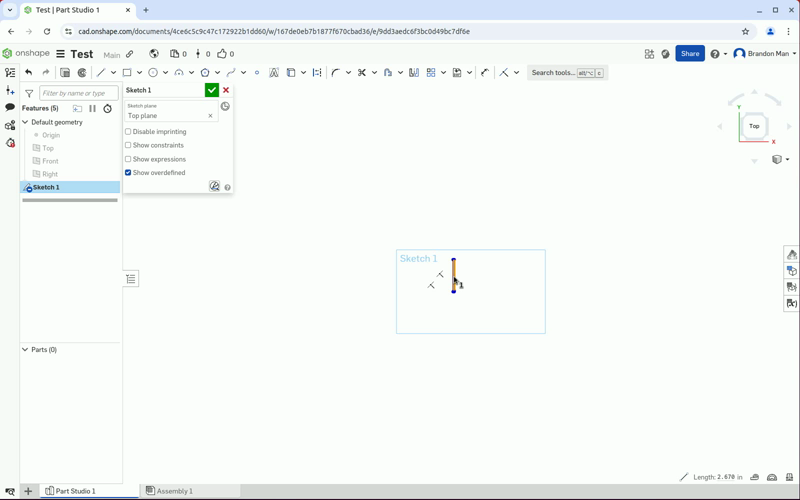
scroll(-6)
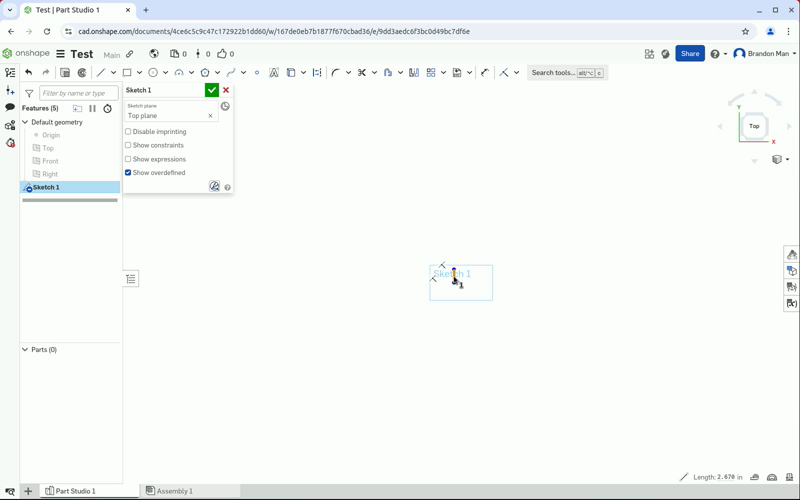
mouse_move(73, 352)
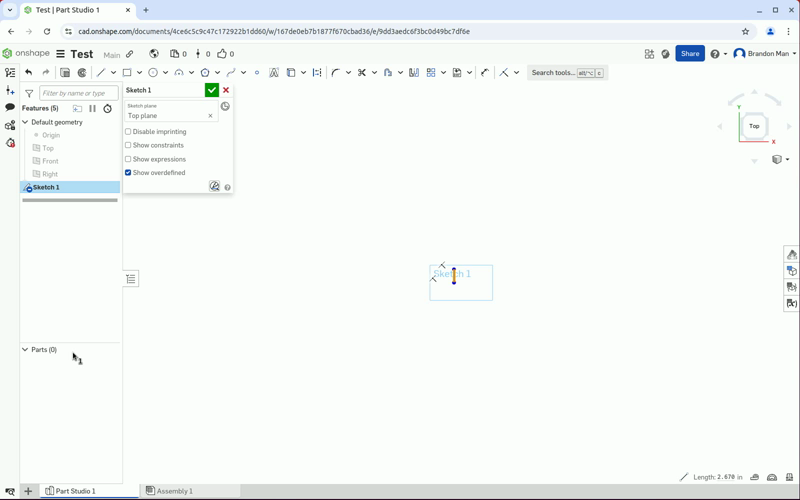
key(shift+y)
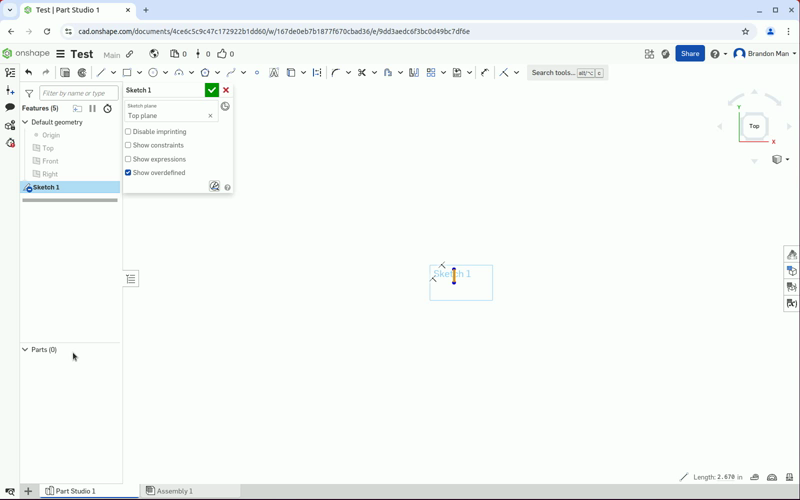
key(shift+e)
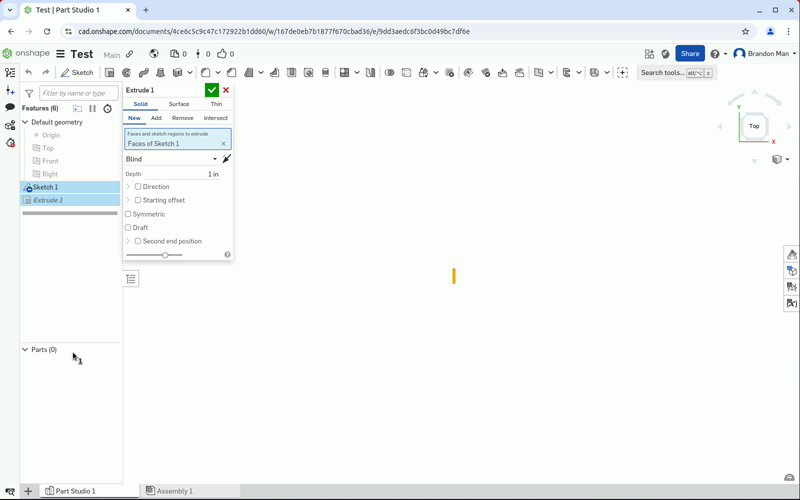
mouse_move(143, 106)
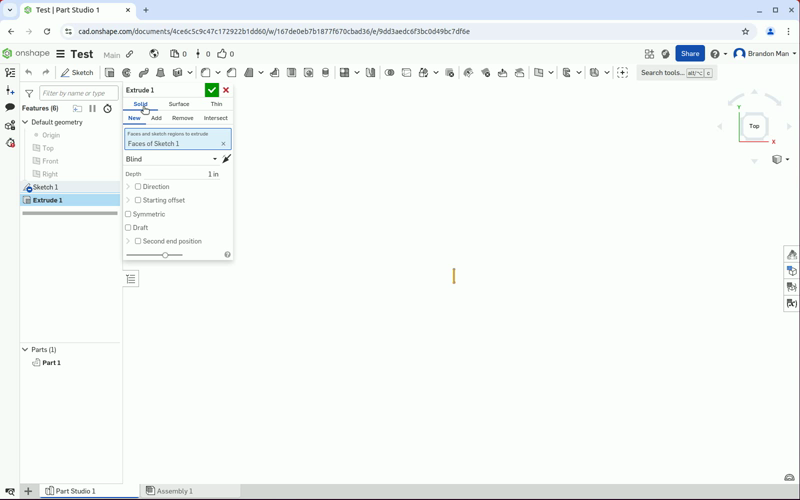
click(143, 106)
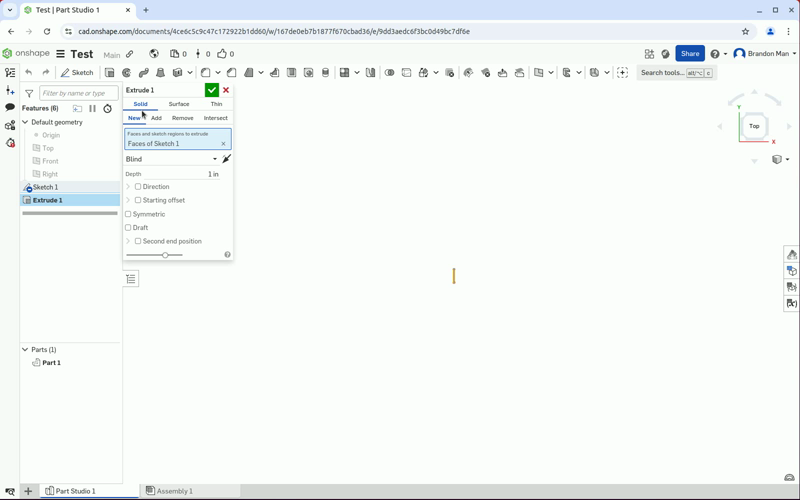
mouse_move(137, 120)
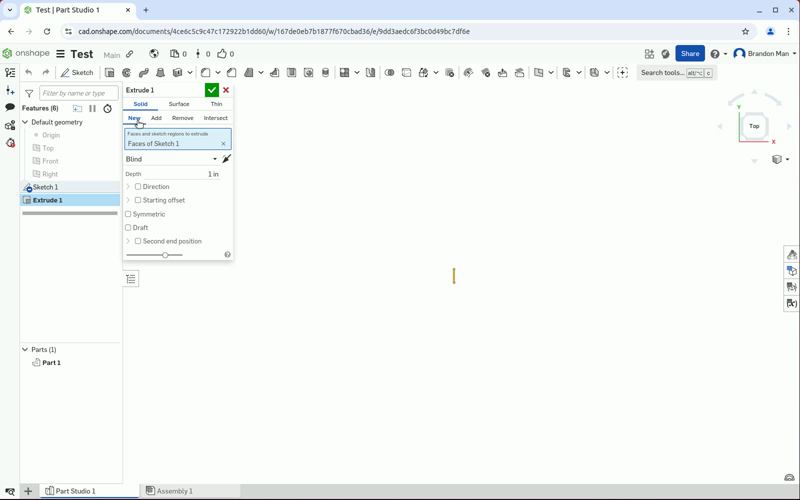
click(137, 120)
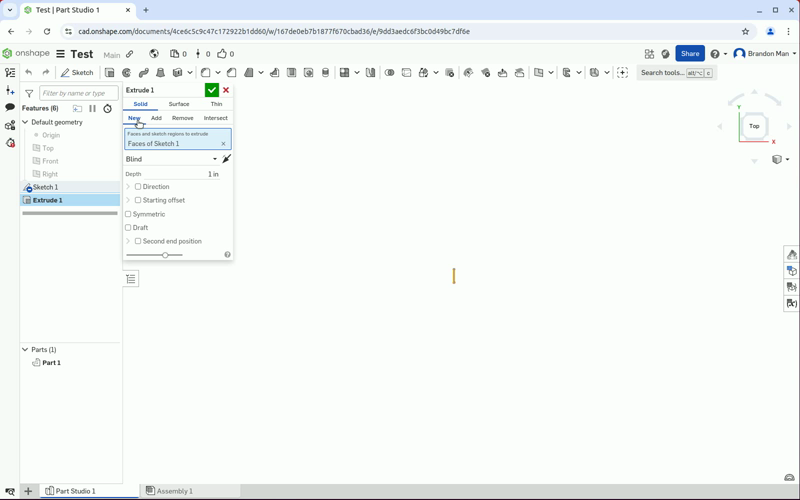
key(tab, 4)
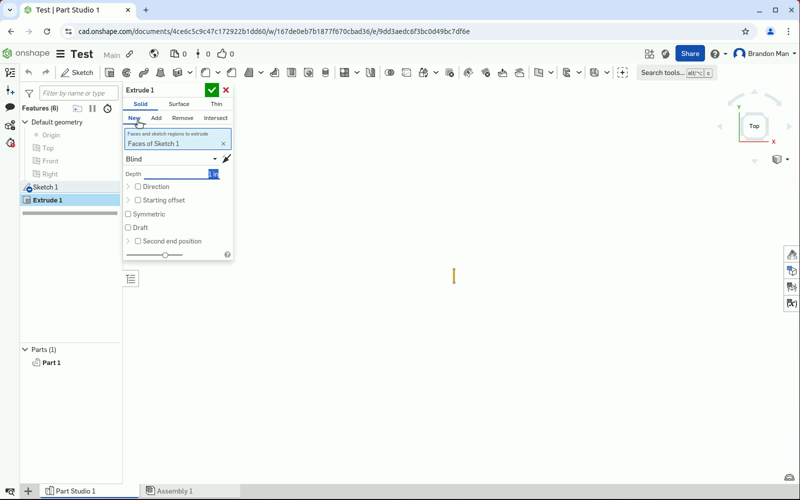
text(23.108)
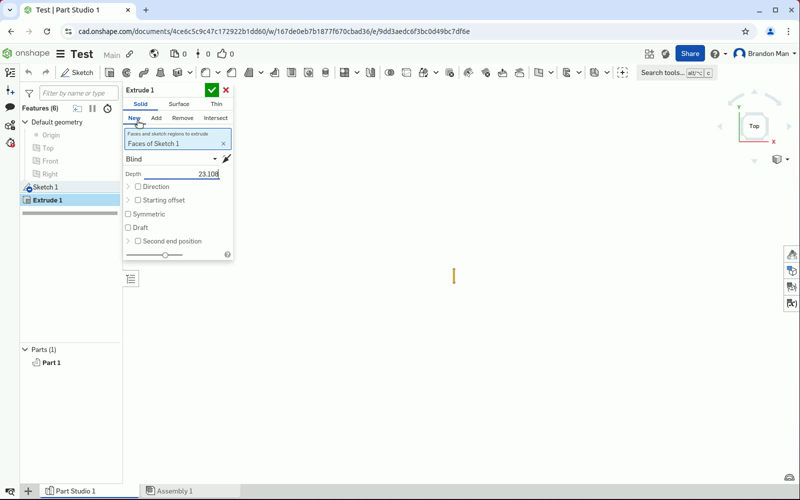
key(enter)
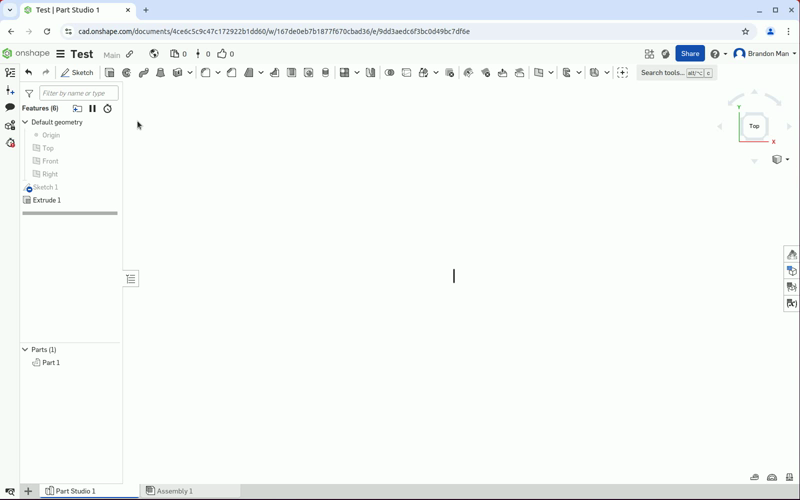
key(shift+h)
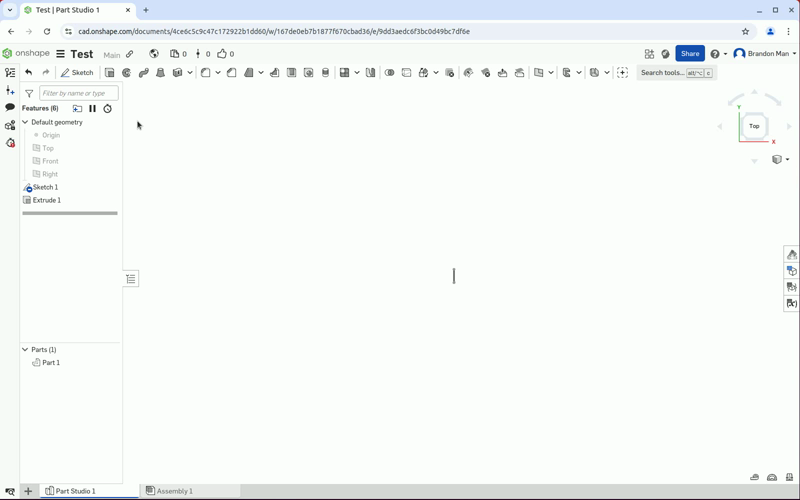
key(shift+h)
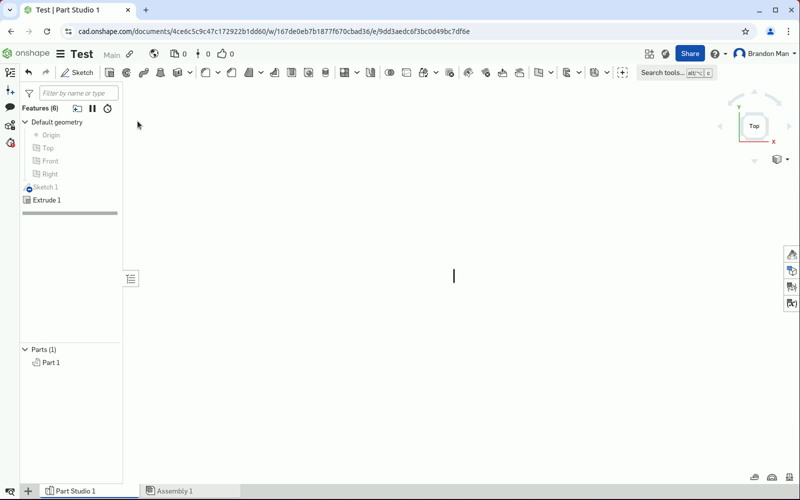
mouse_move(73, 189)
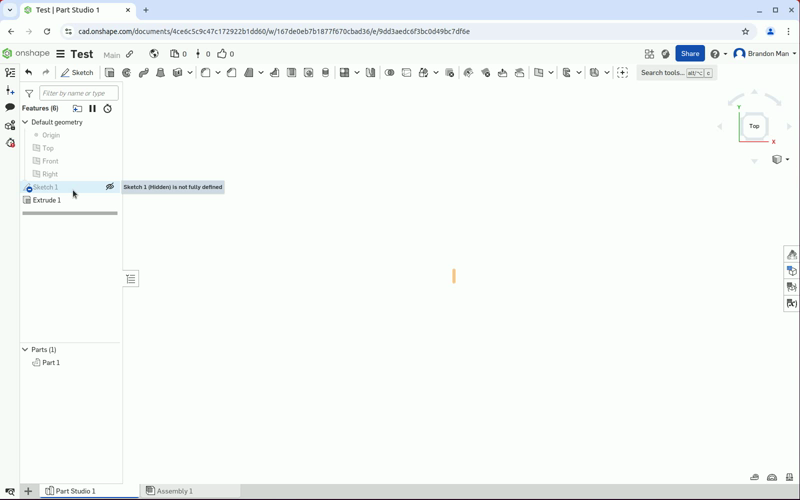
click(73, 189)
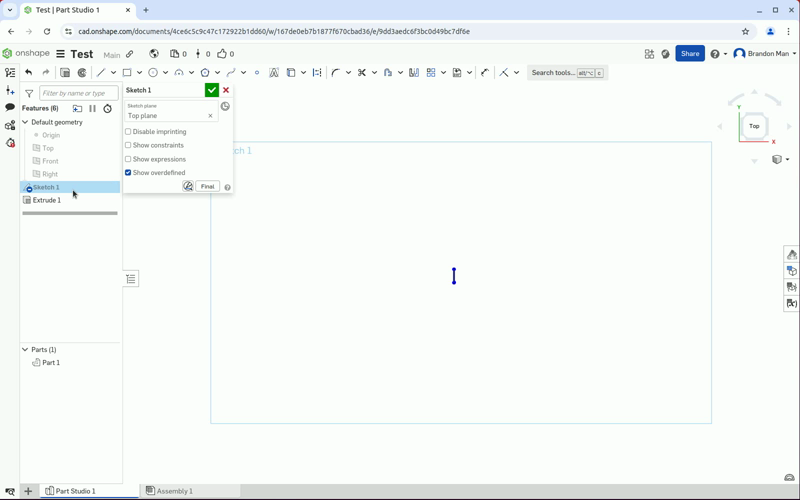
mouse_move(229, 92)
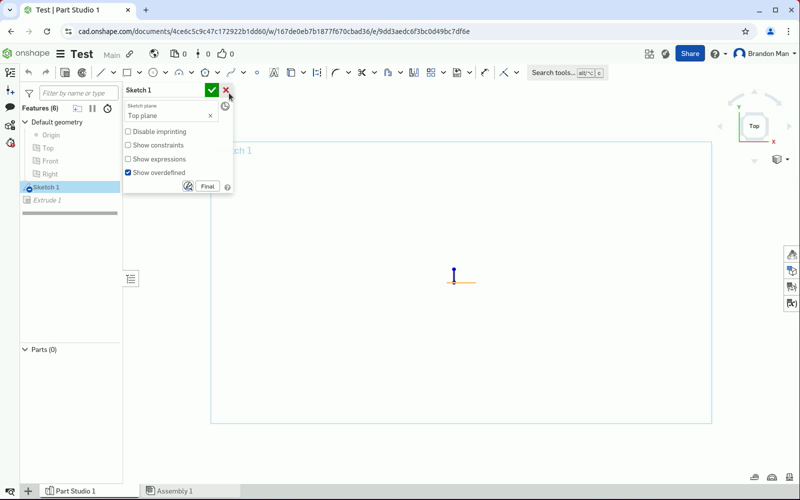
click(229, 92)
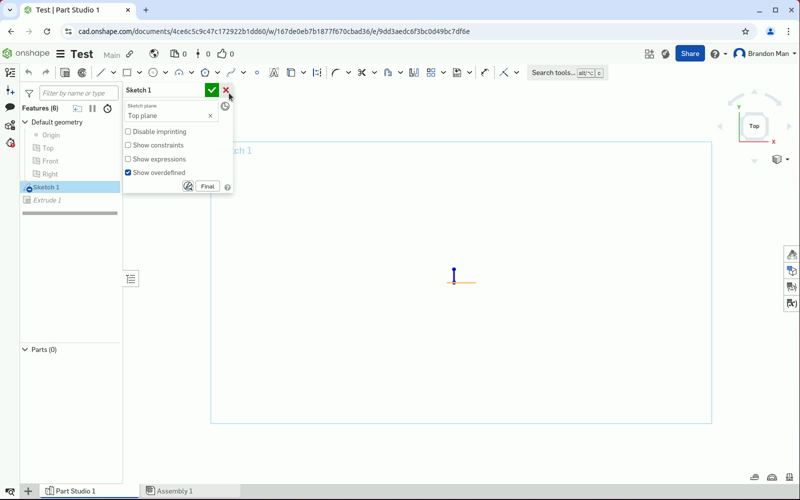
key(shift+s)
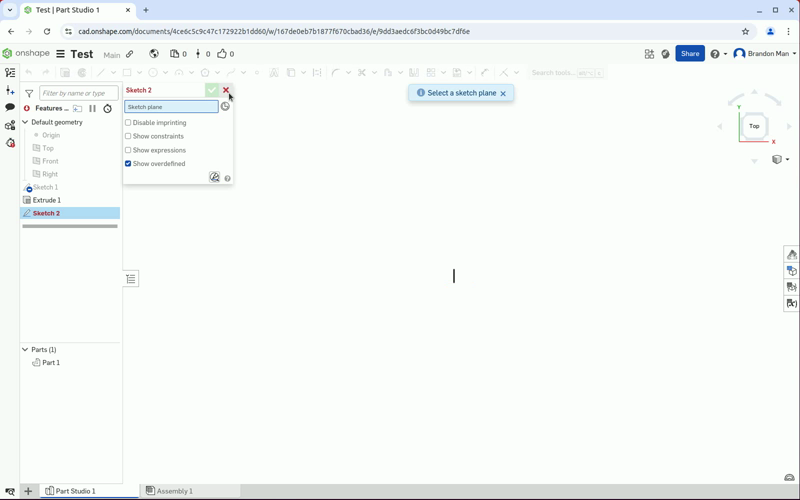
mouse_move(73, 150)
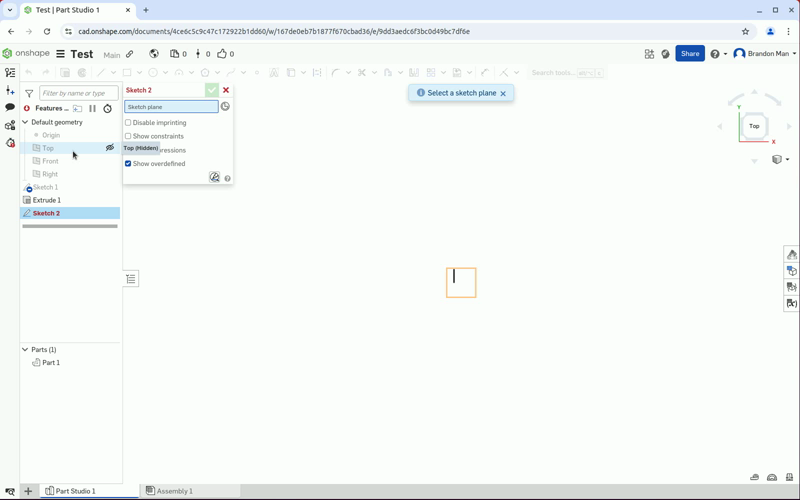
click(73, 150)
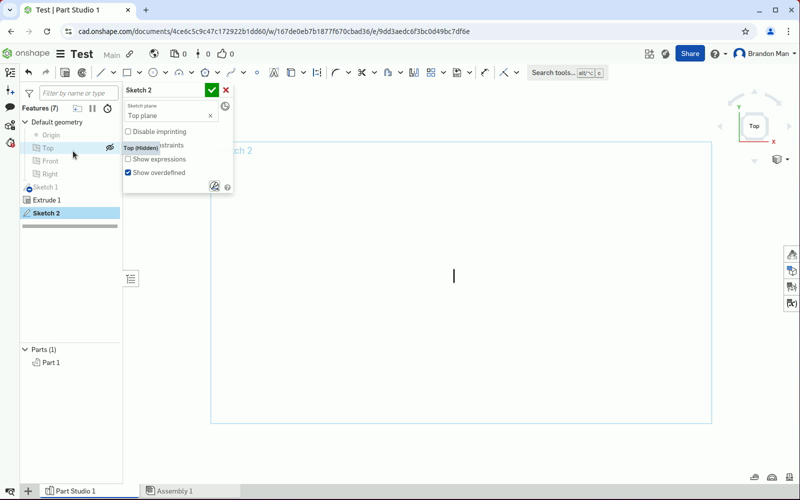
mouse_move(73, 352)
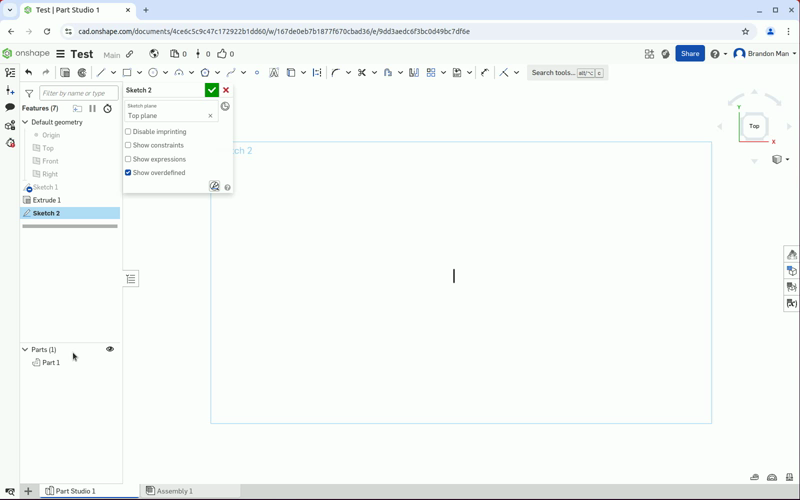
key(y)
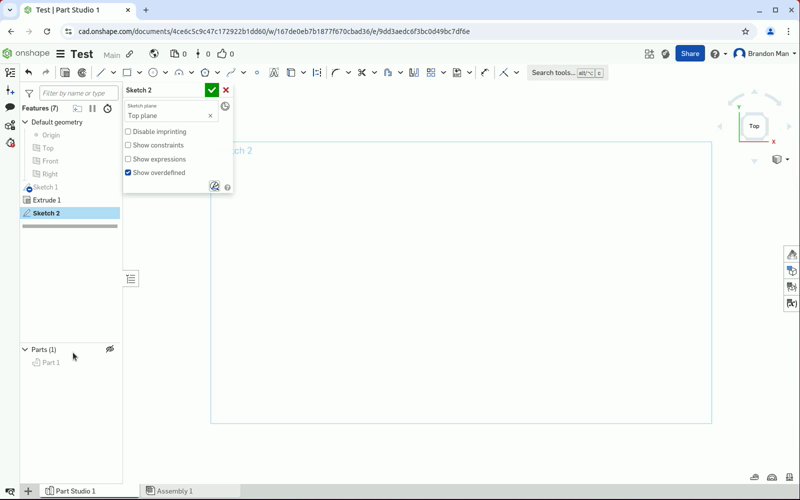
key(l)
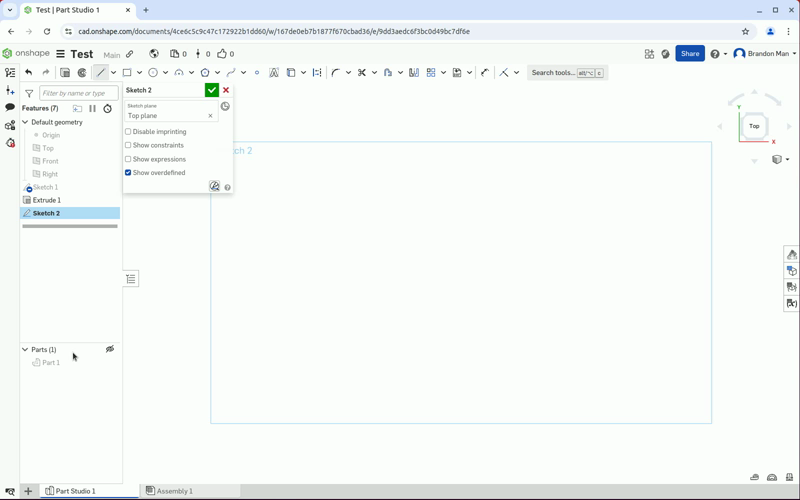
key_down(shift)
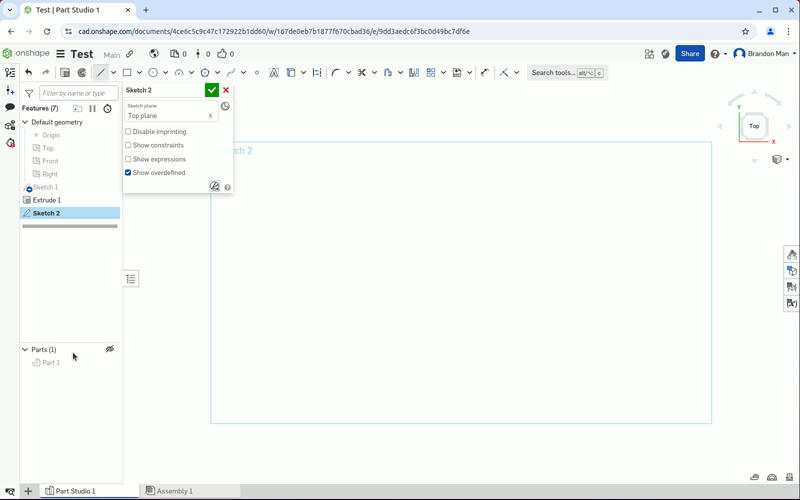
mouse_move(453, 270)
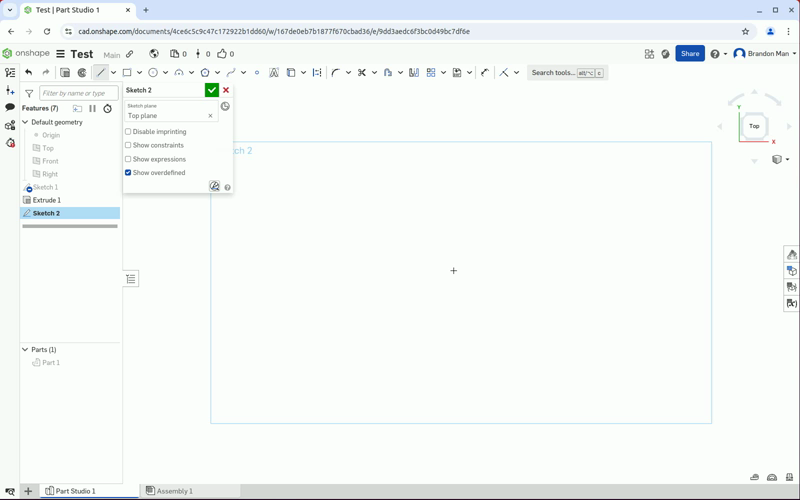
click(453, 270)
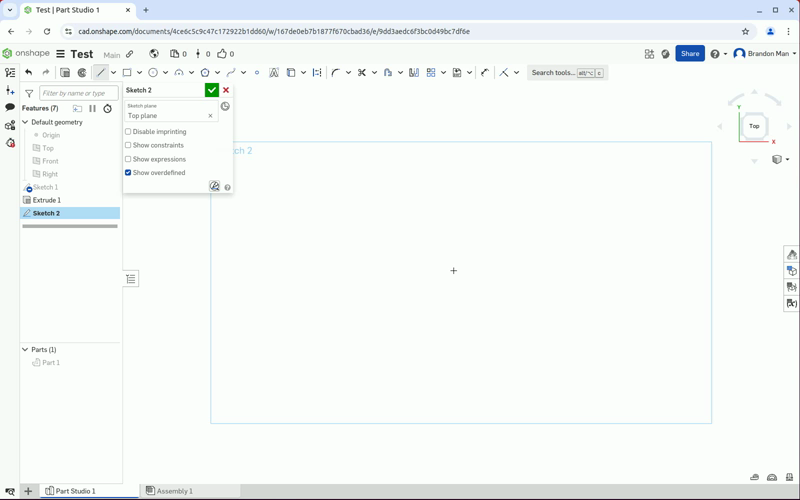
key_up(shift)
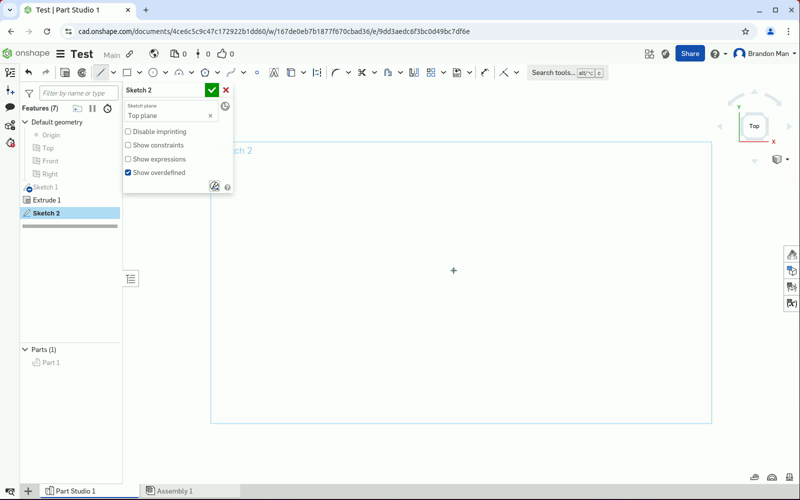
key_down(shift)
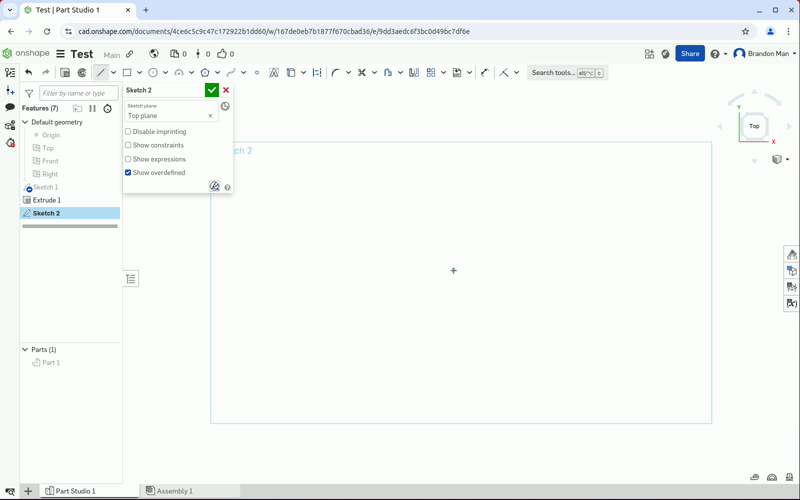
mouse_move(483, 270)
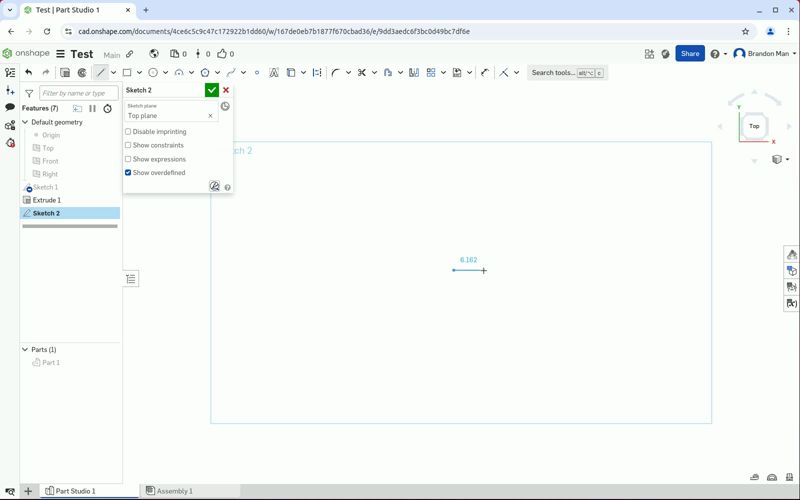
mouse_move(454, 270)
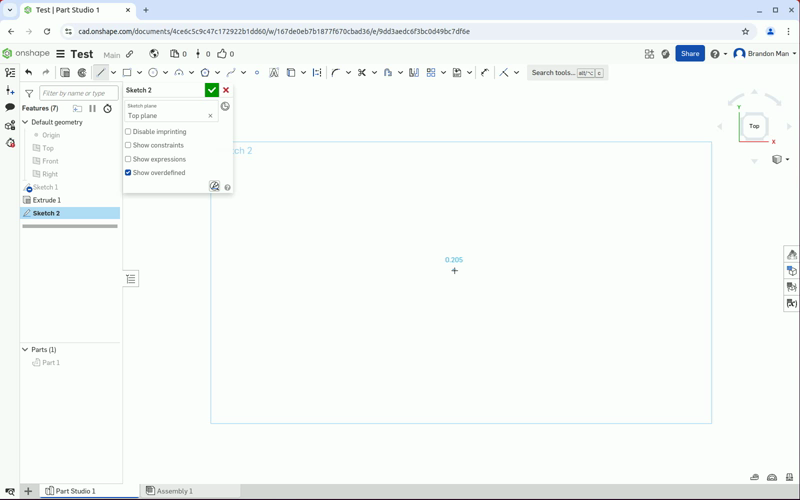
scroll(6)
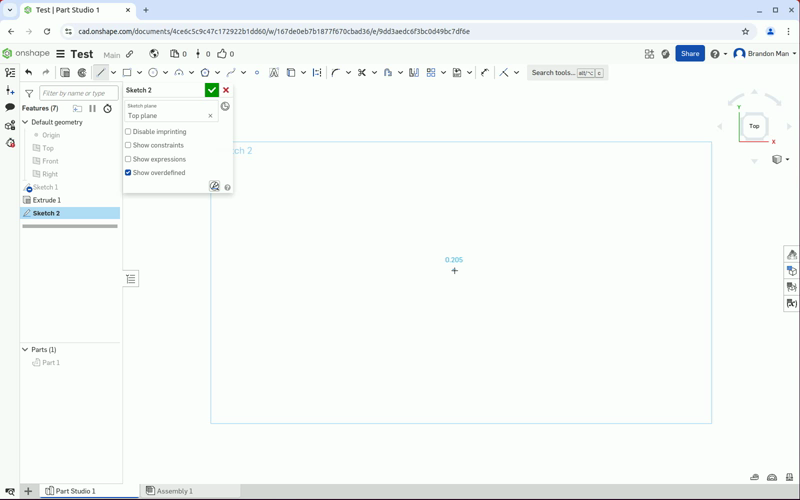
scroll(6)
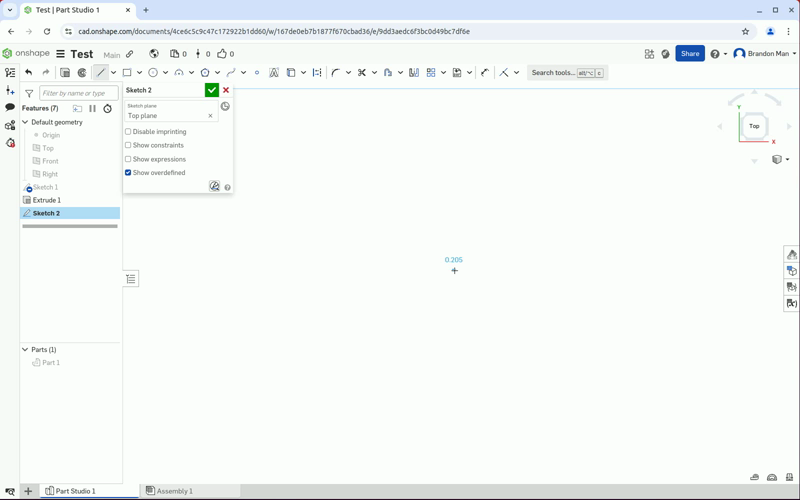
scroll(6)
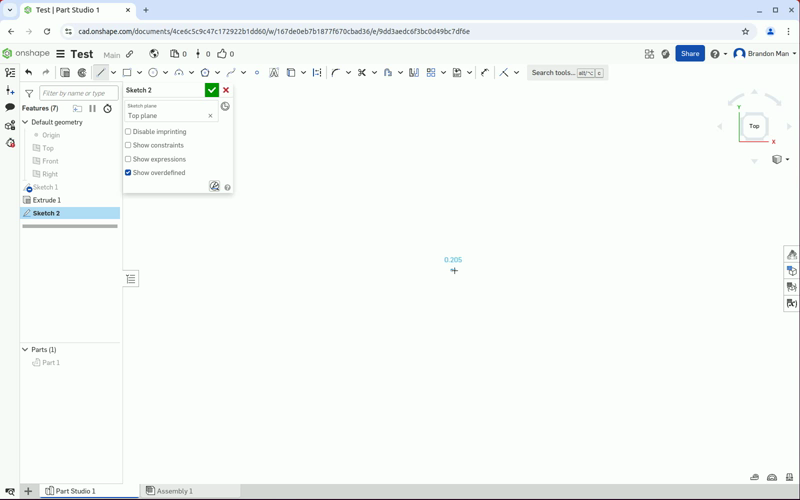
scroll(6)
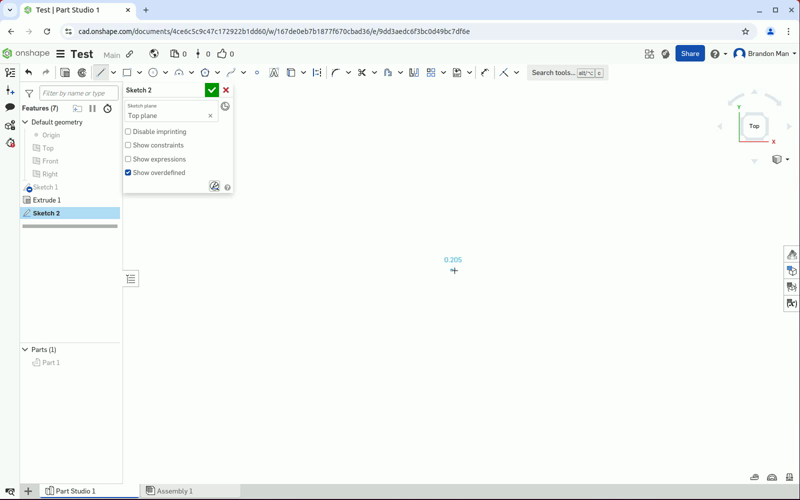
scroll(6)
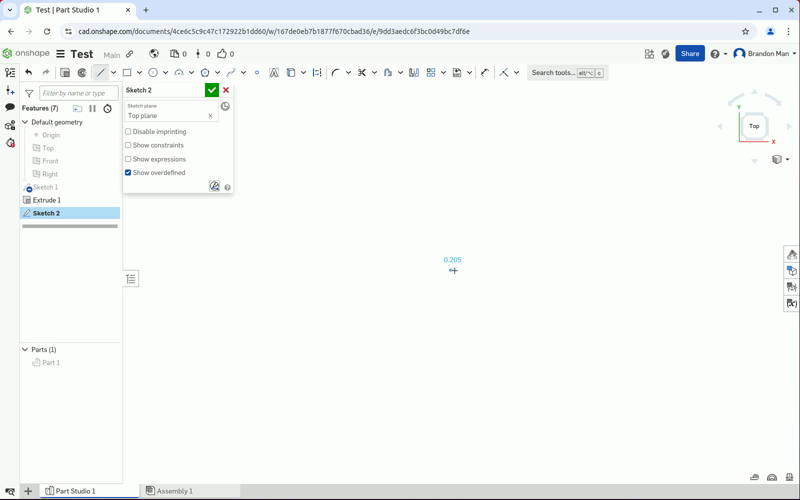
scroll(6)
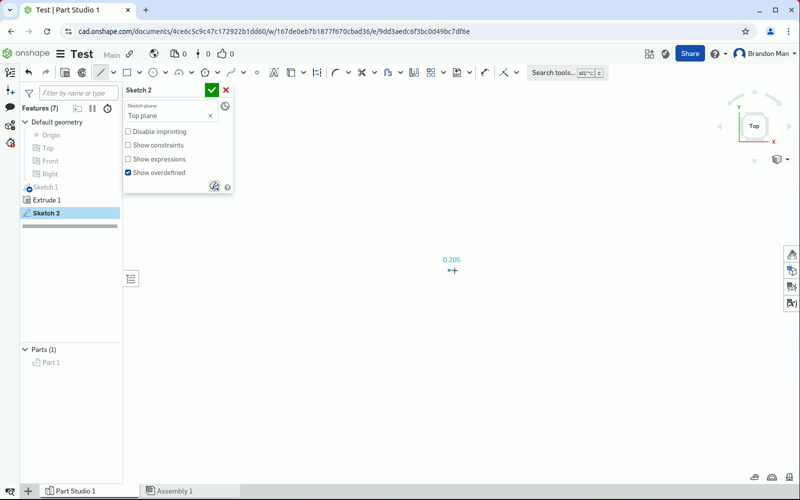
scroll(6)
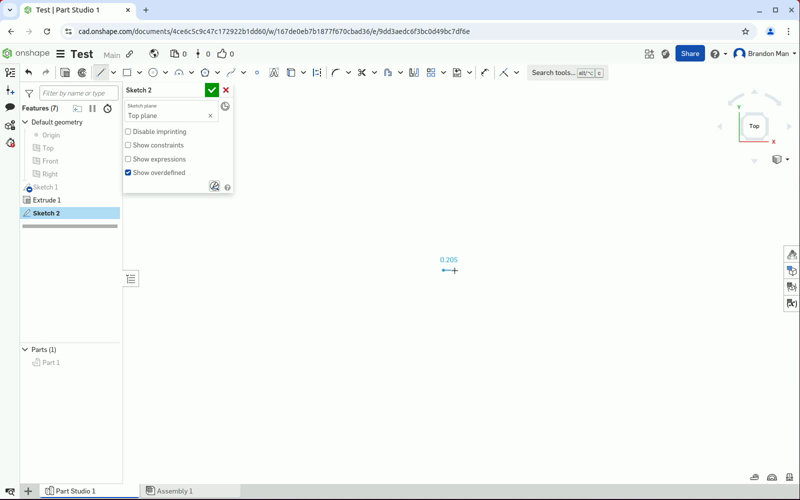
click(454, 270)
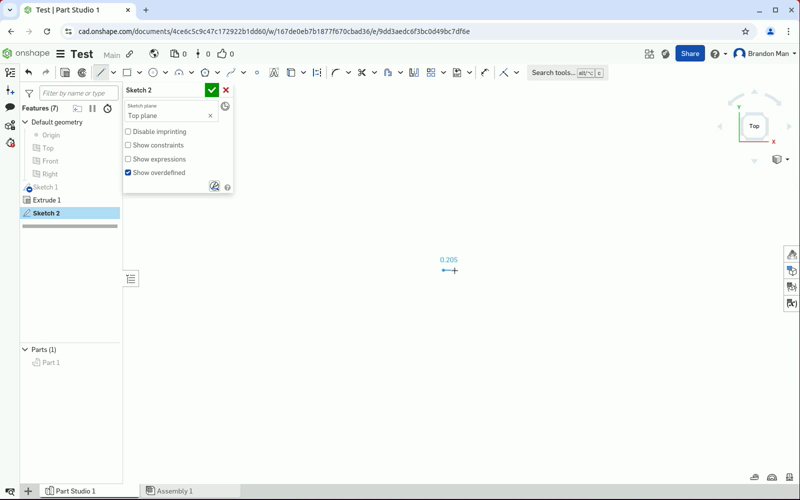
scroll(-6)
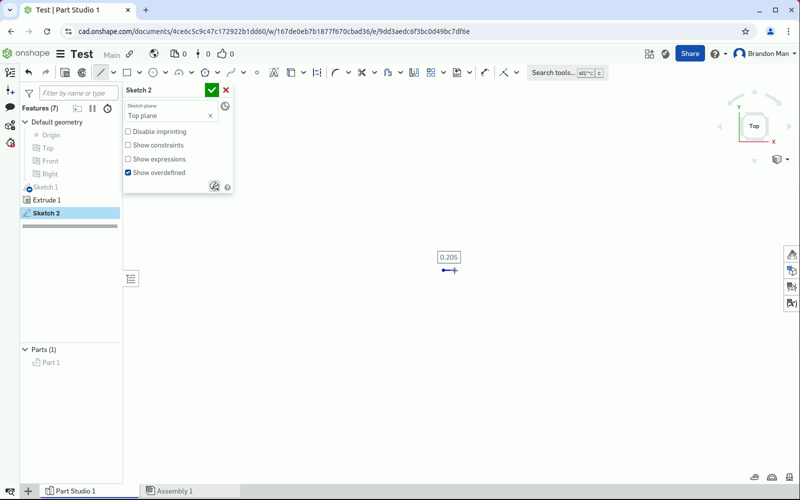
scroll(-6)
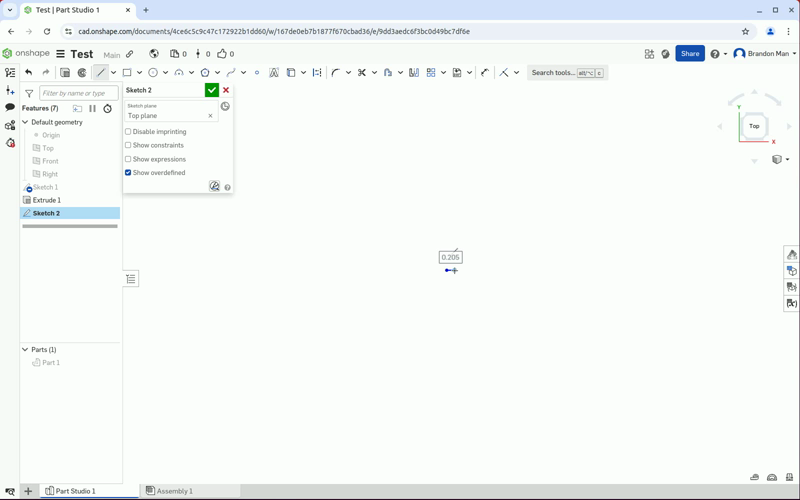
scroll(-6)
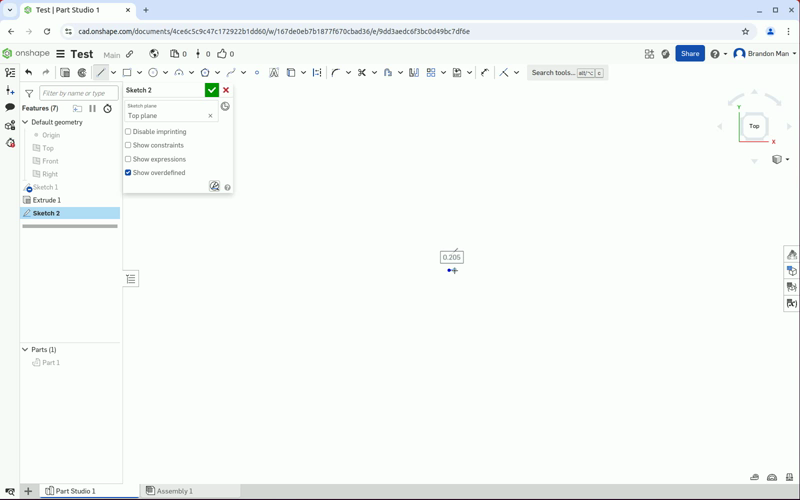
scroll(-6)
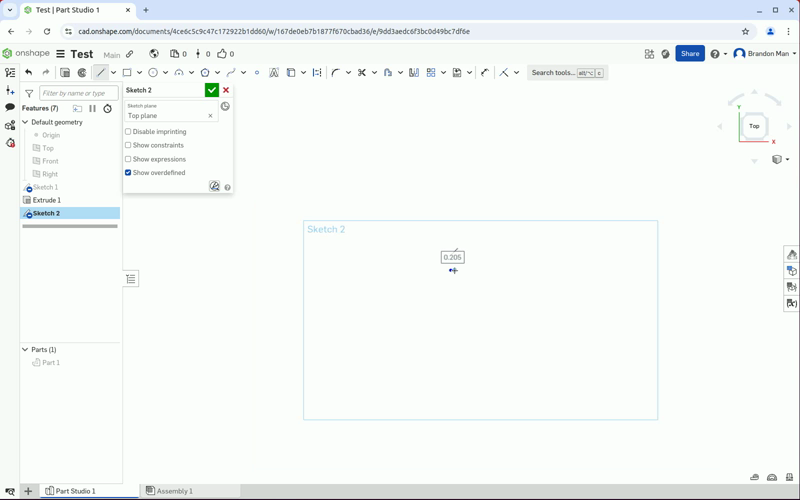
scroll(-6)
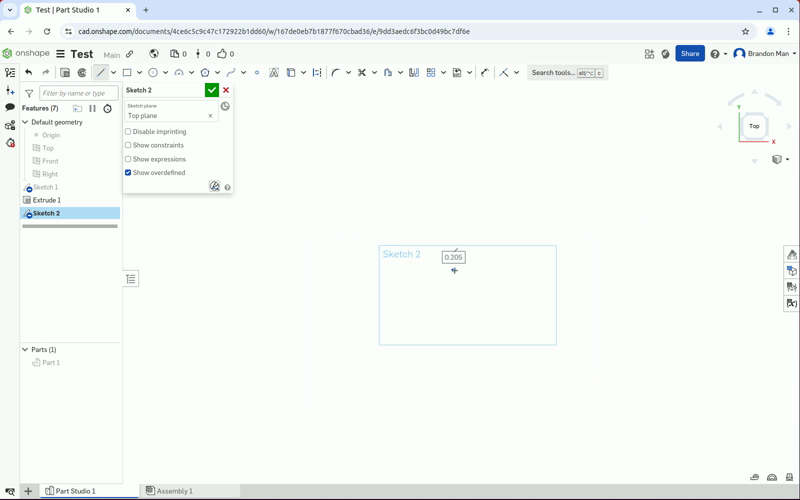
scroll(-6)
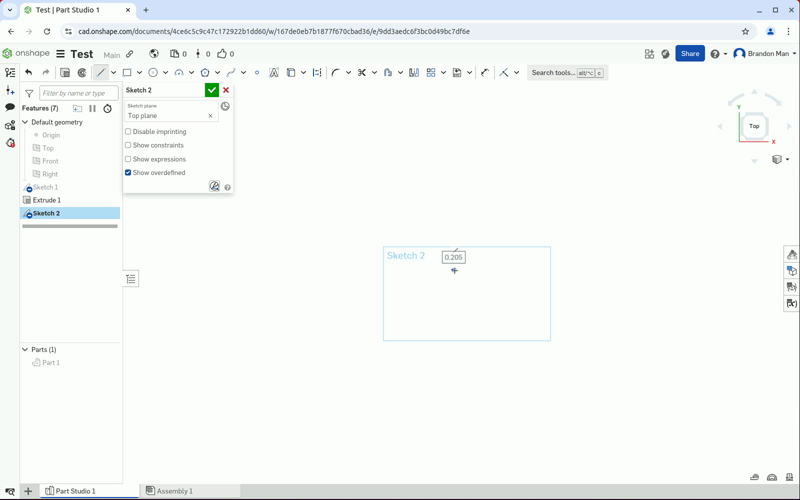
scroll(-6)
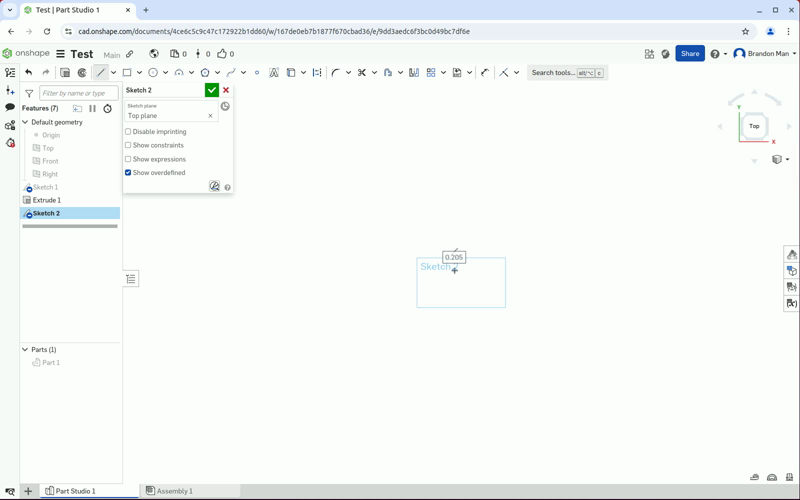
key_up(shift)
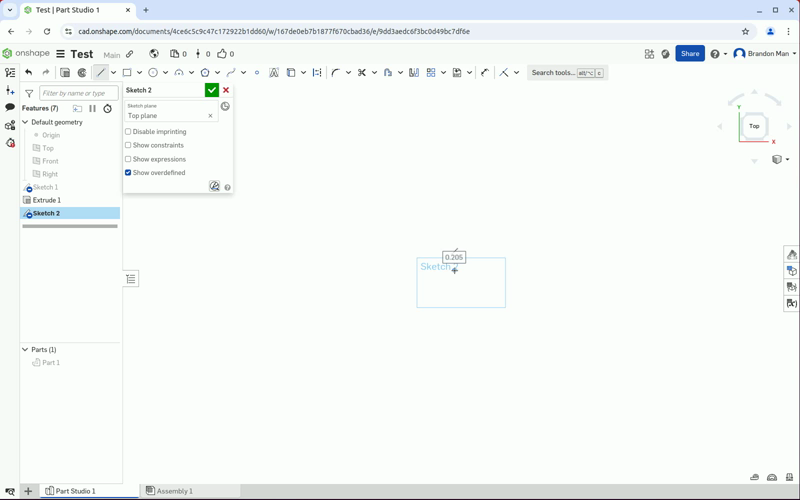
key_down(shift)
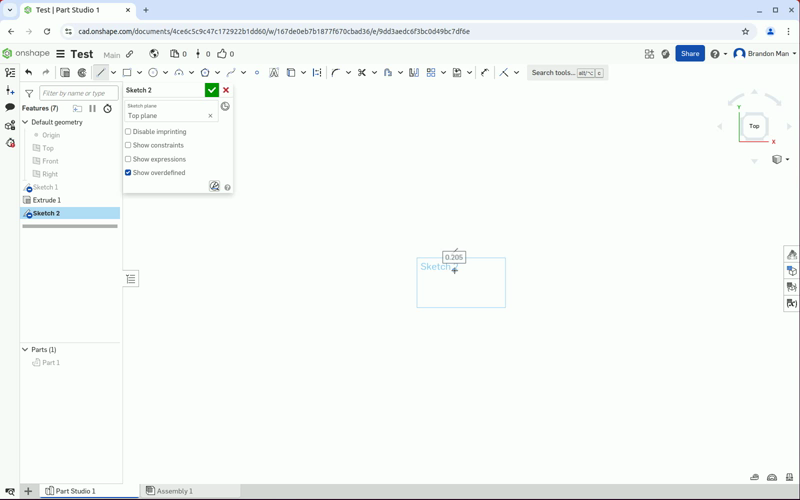
mouse_move(484, 270)
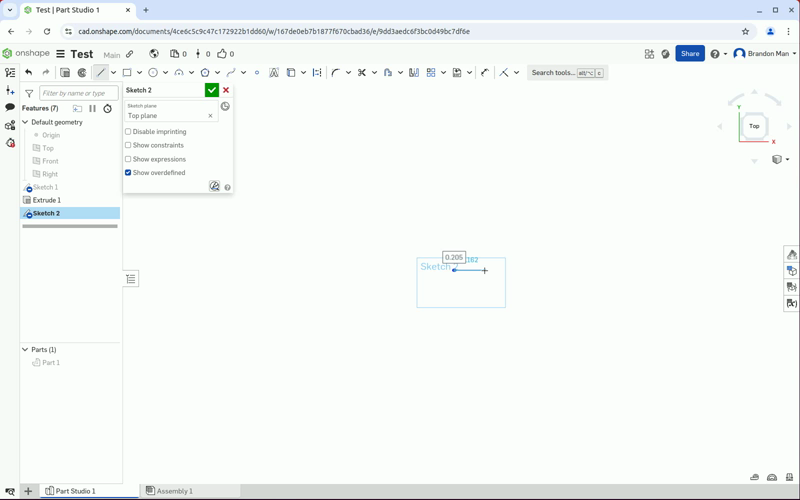
mouse_move(454, 268)
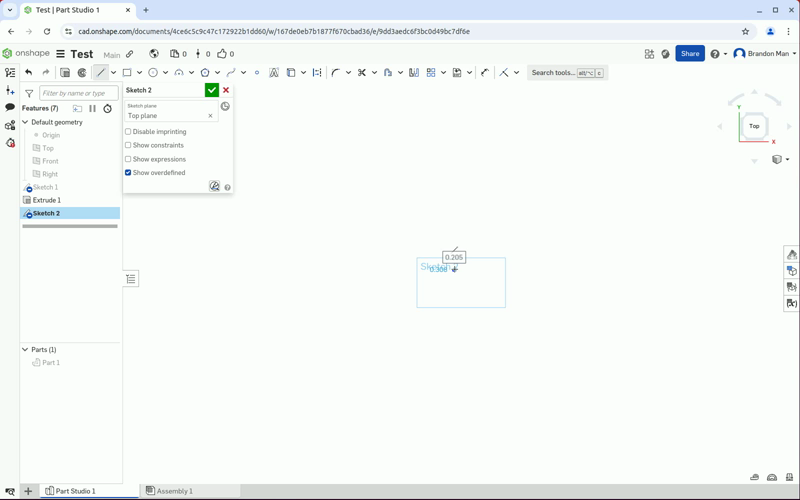
scroll(6)
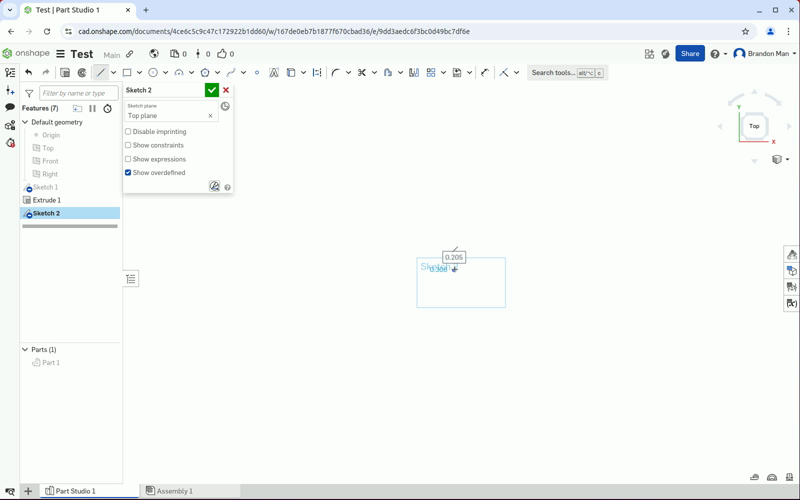
scroll(6)
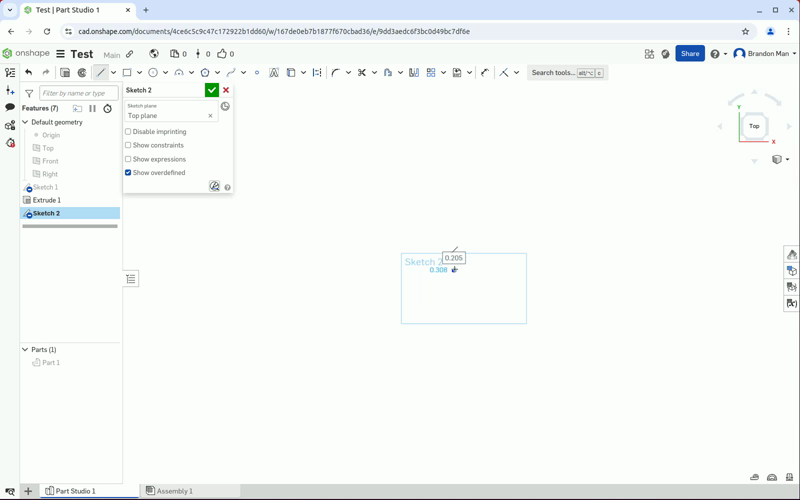
scroll(6)
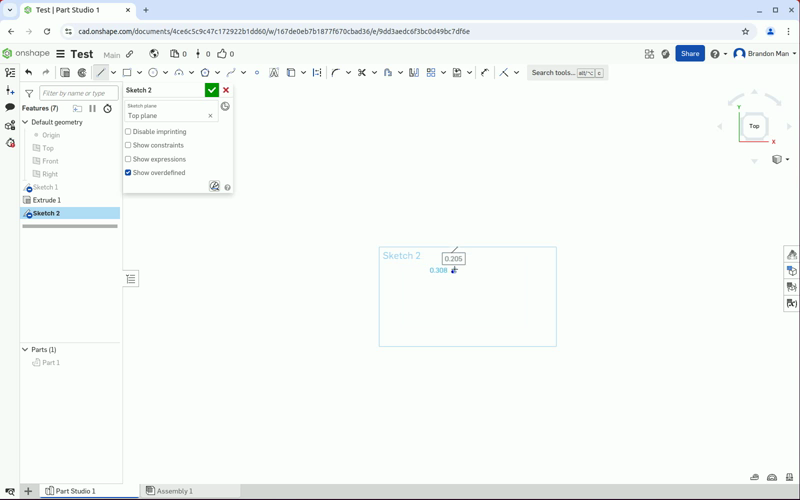
scroll(6)
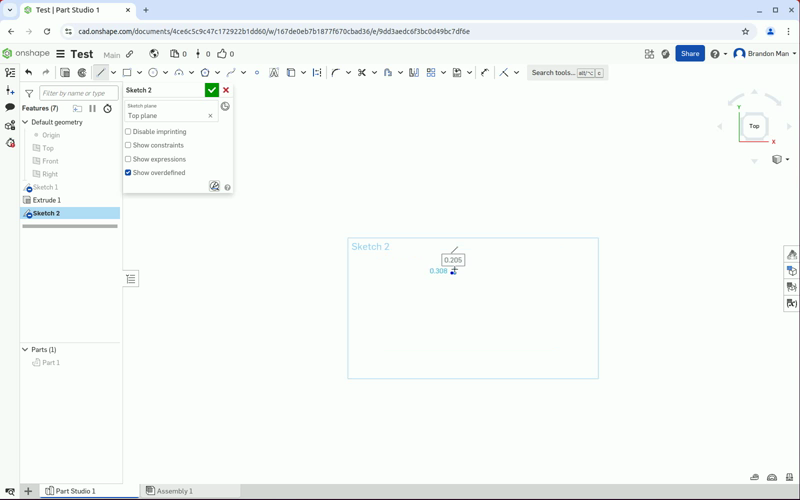
scroll(6)
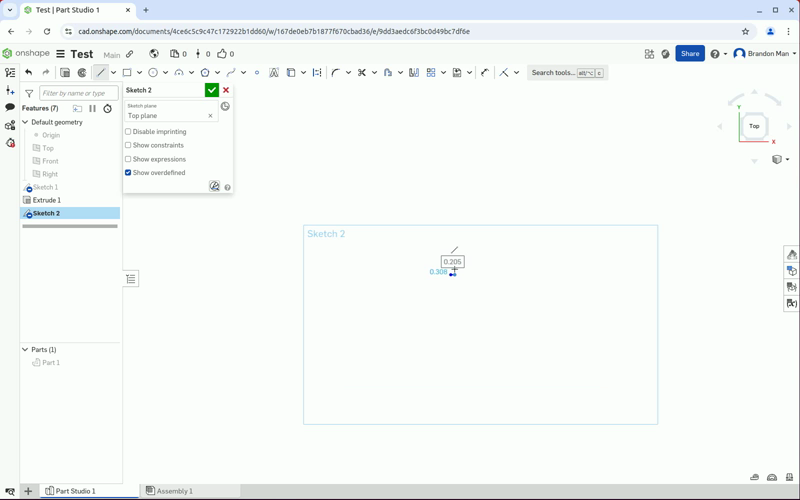
scroll(6)
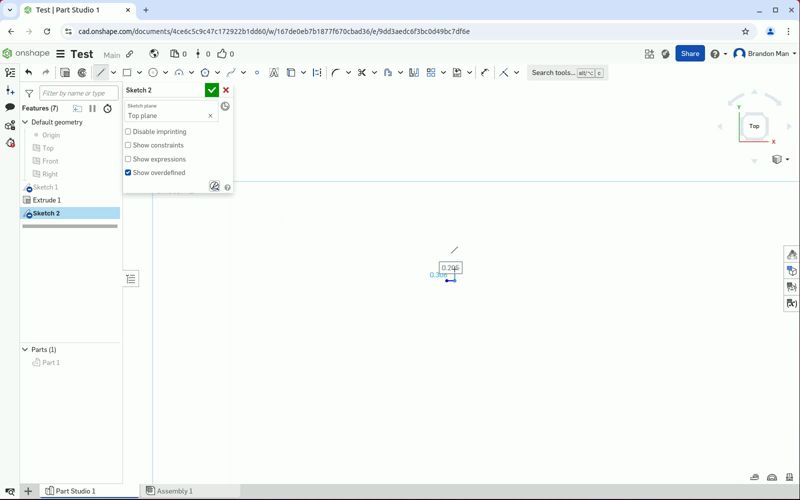
scroll(6)
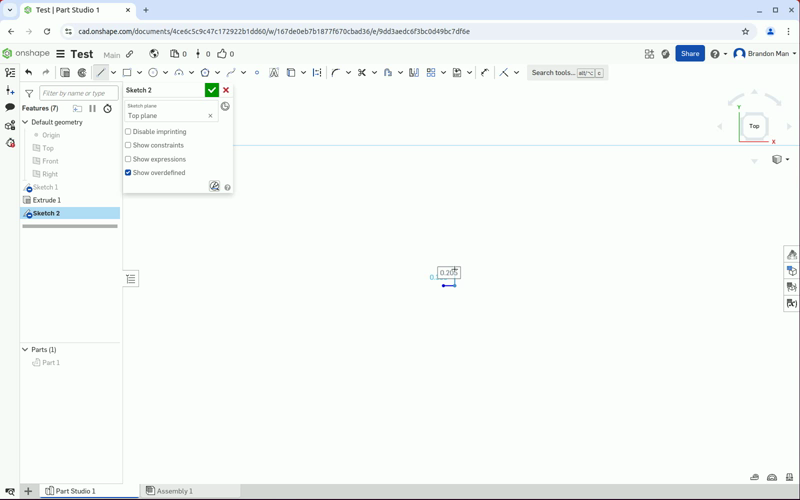
click(454, 268)
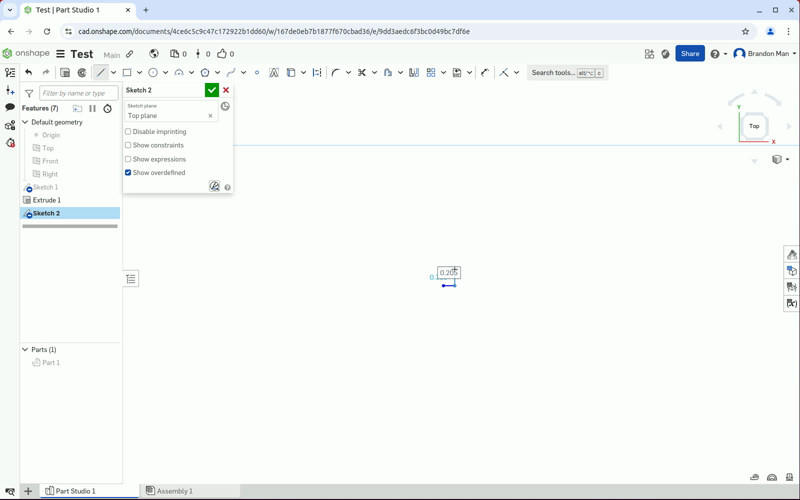
scroll(-6)
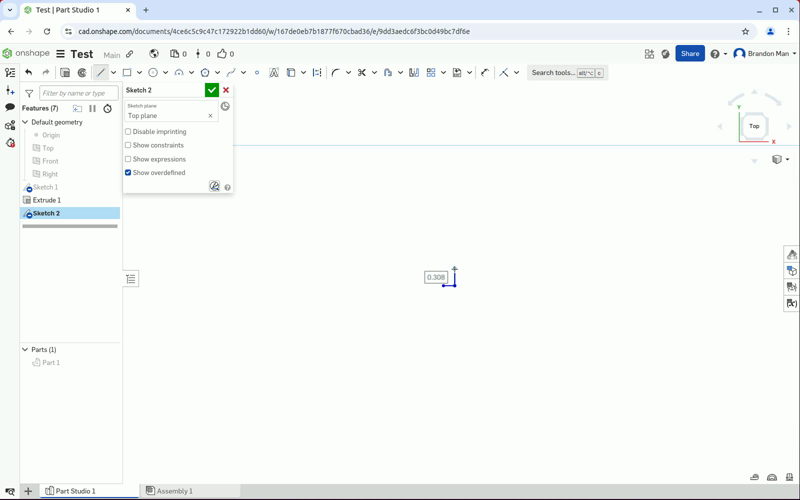
scroll(-6)
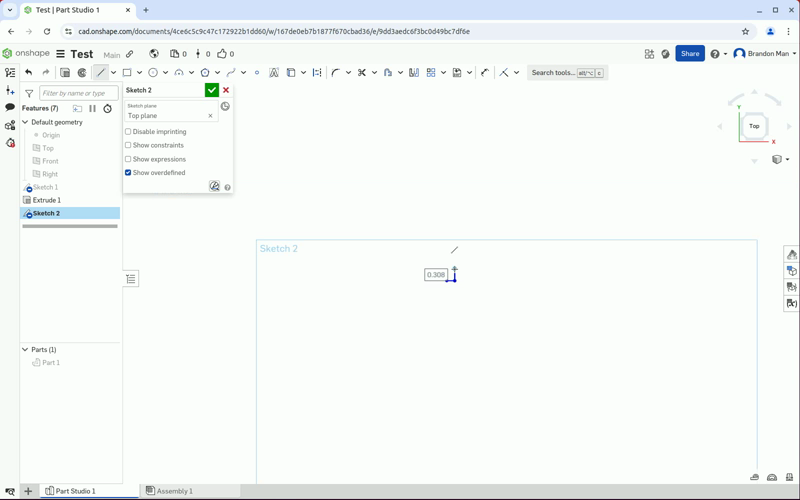
scroll(-6)
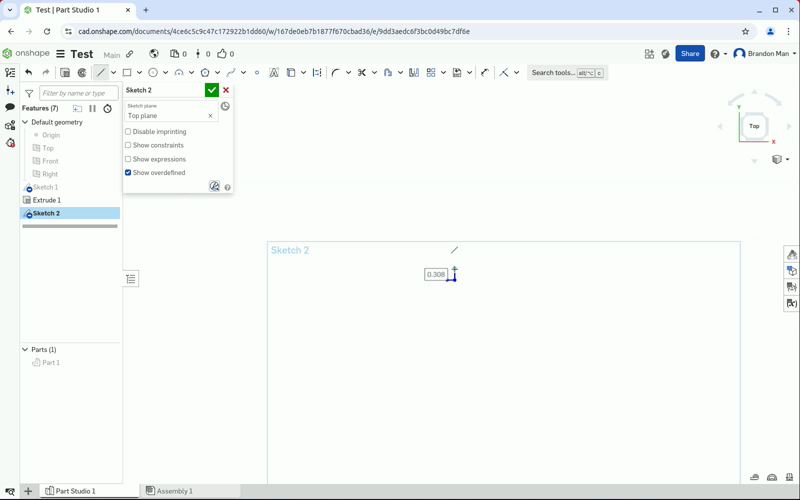
scroll(-6)
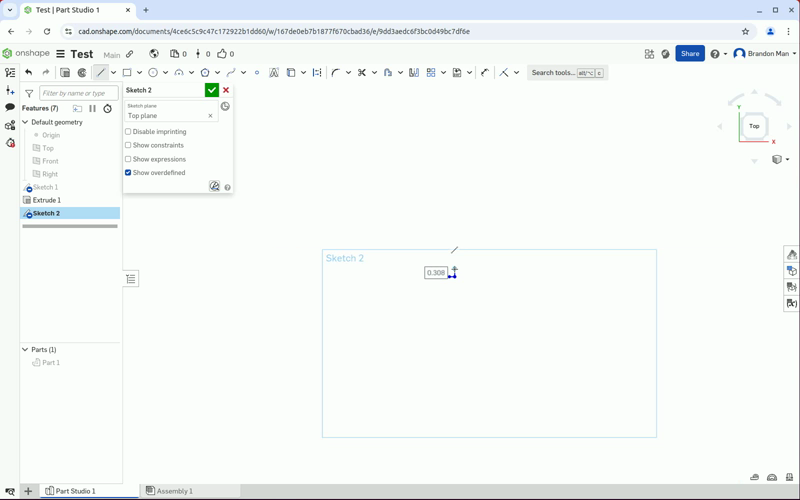
scroll(-6)
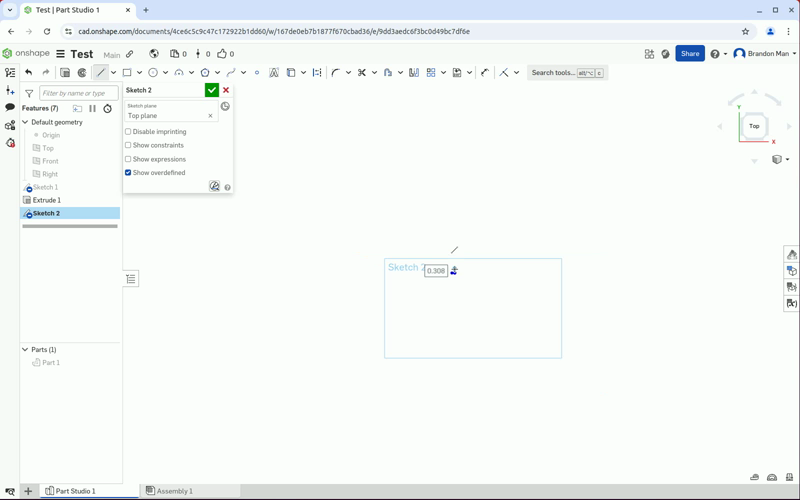
scroll(-6)
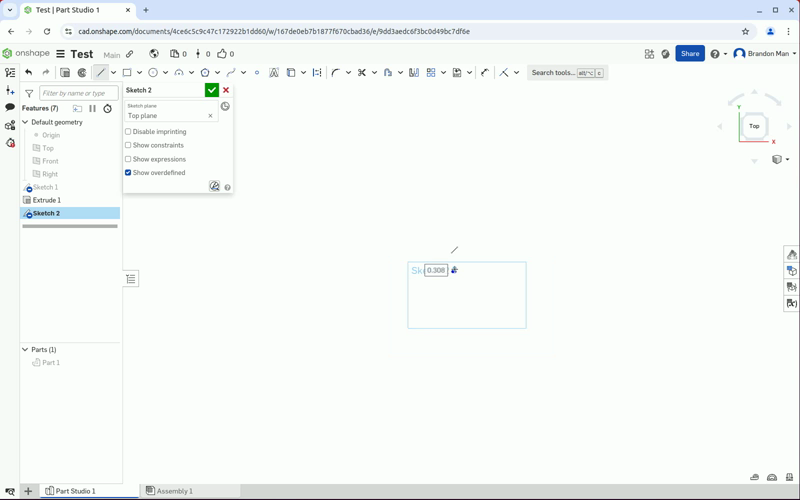
scroll(-6)
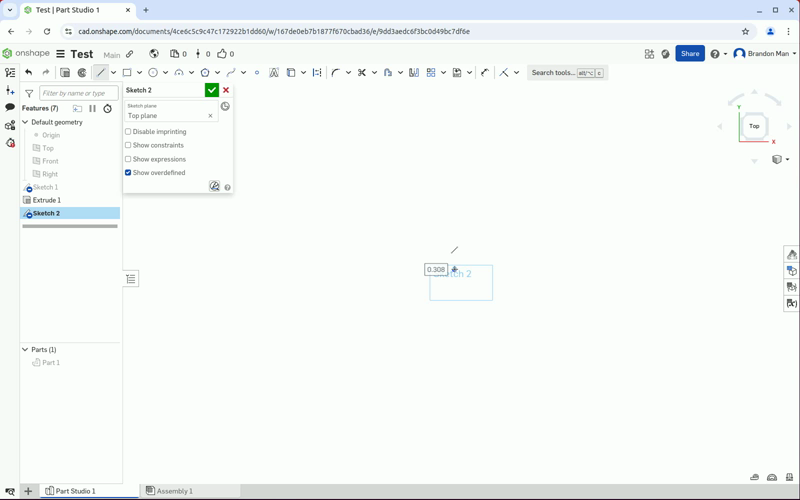
key_up(shift)
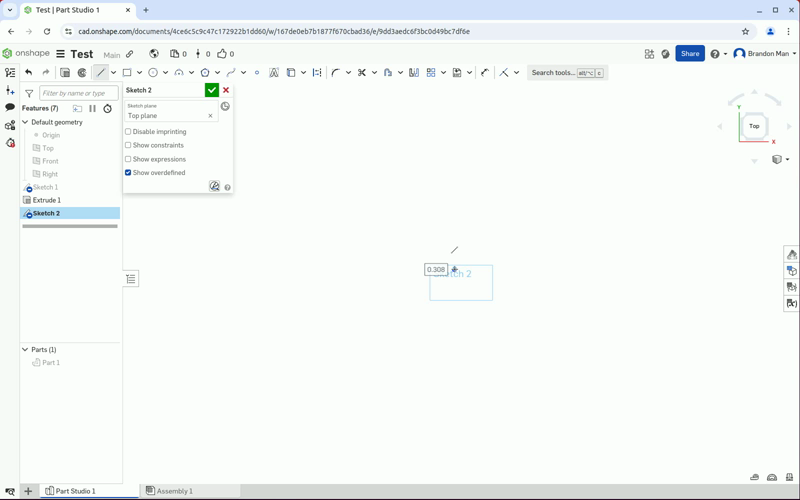
key_down(shift)
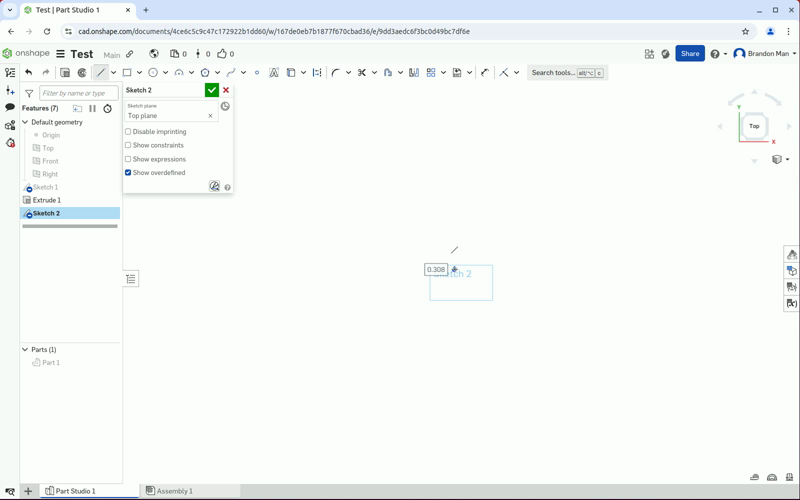
mouse_move(484, 268)
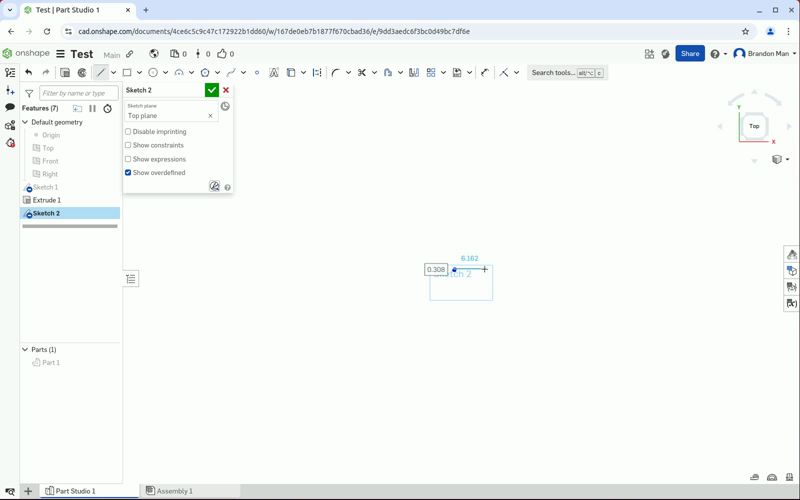
mouse_move(453, 268)
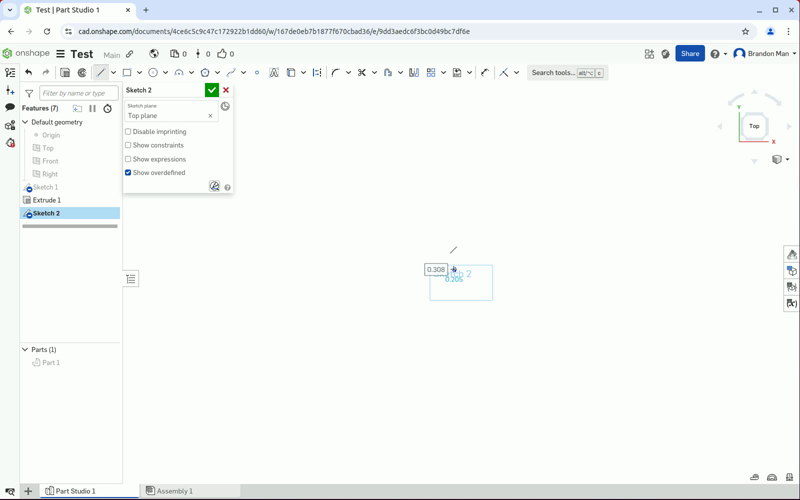
scroll(6)
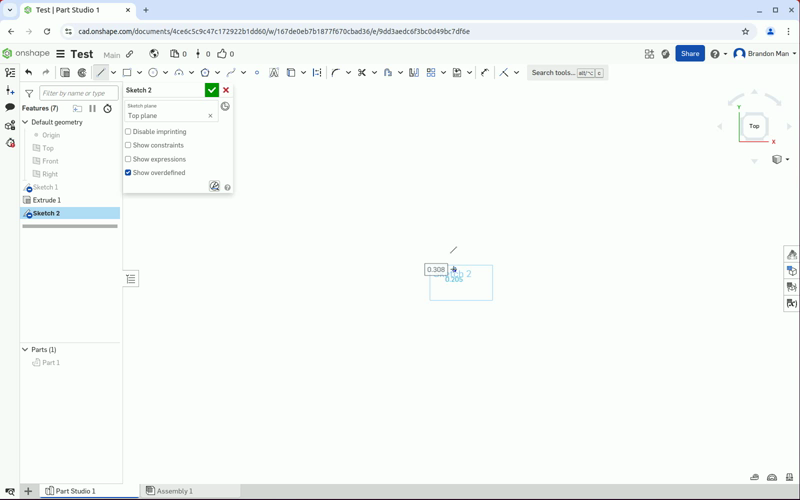
scroll(6)
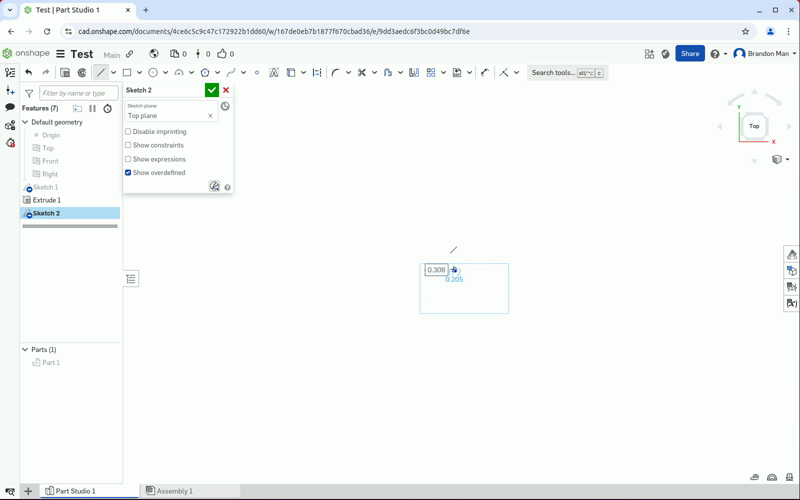
scroll(6)
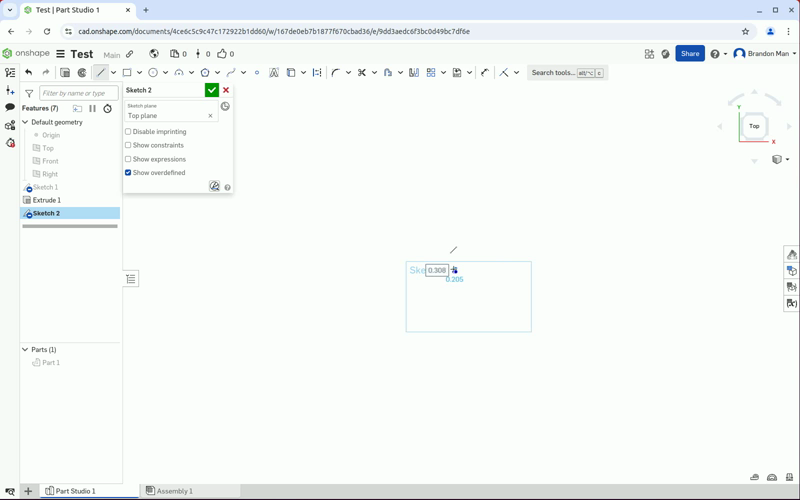
scroll(6)
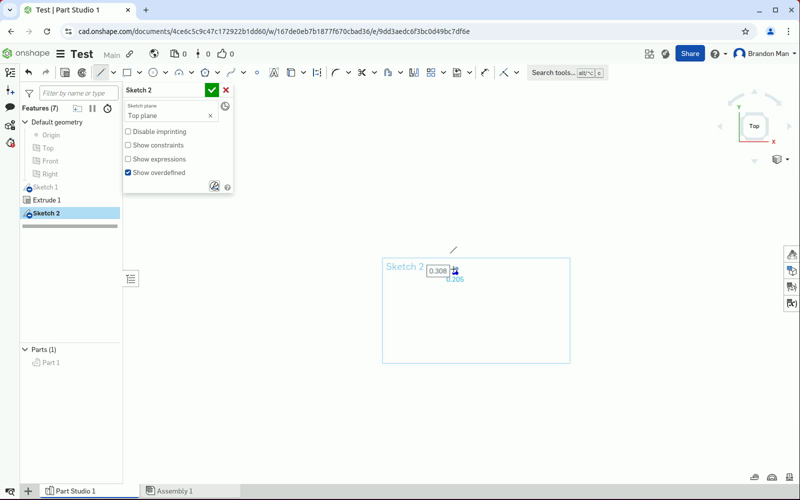
scroll(6)
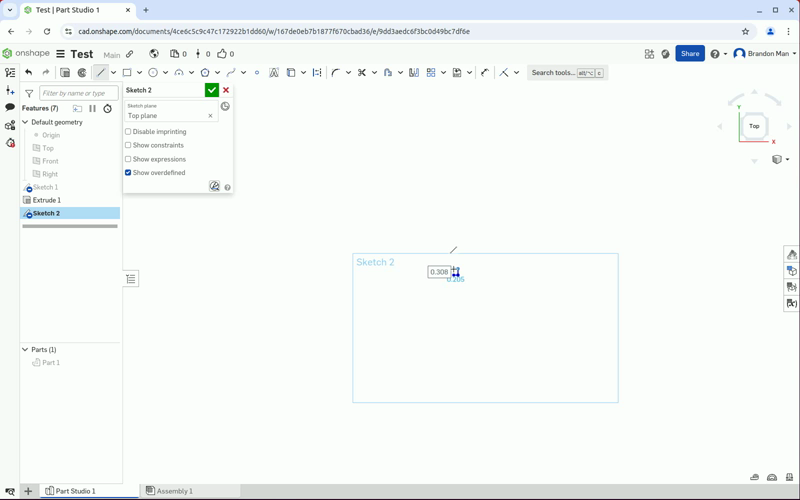
scroll(6)
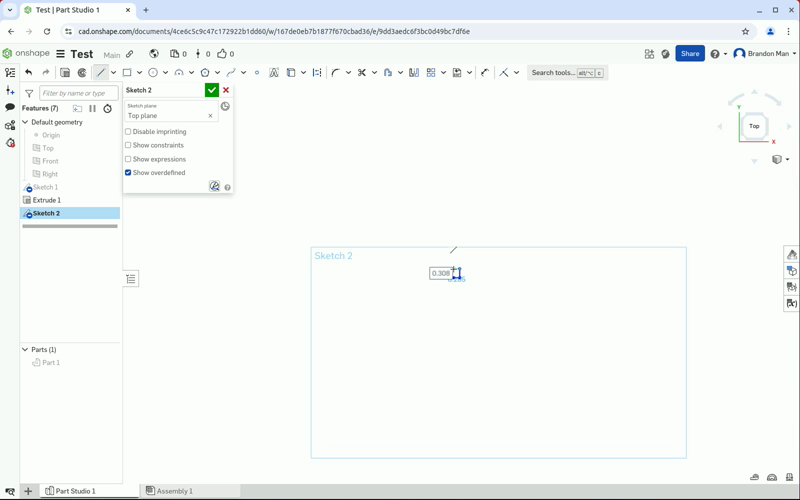
scroll(6)
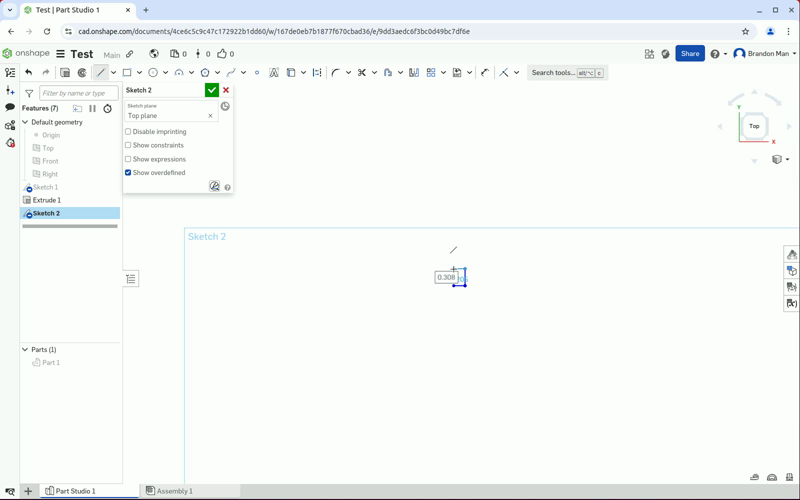
click(453, 268)
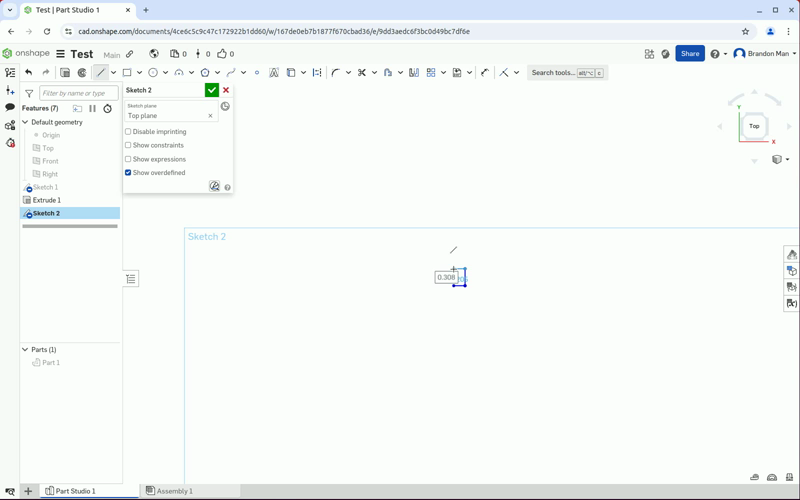
scroll(-6)
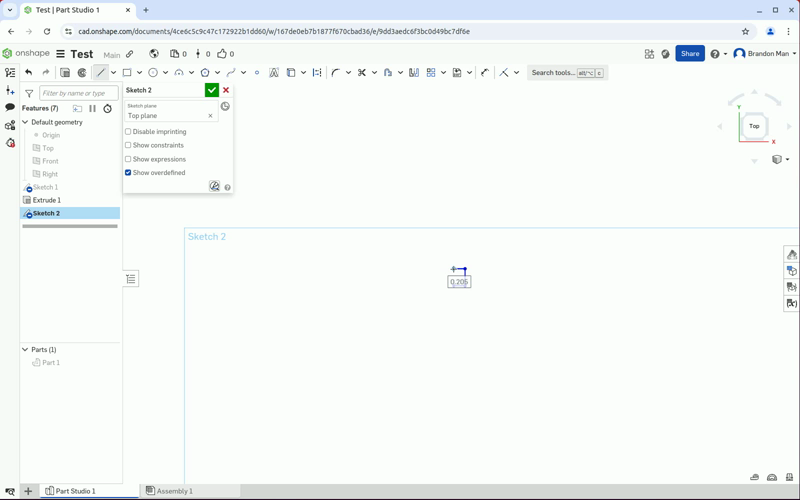
scroll(-6)
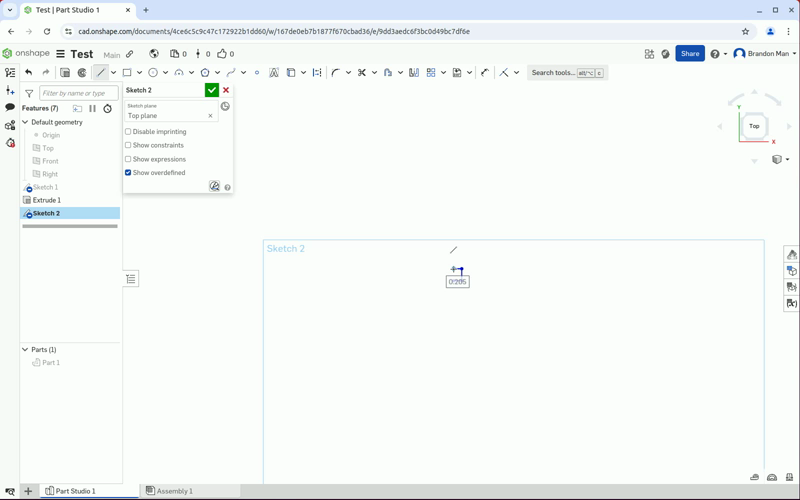
scroll(-6)
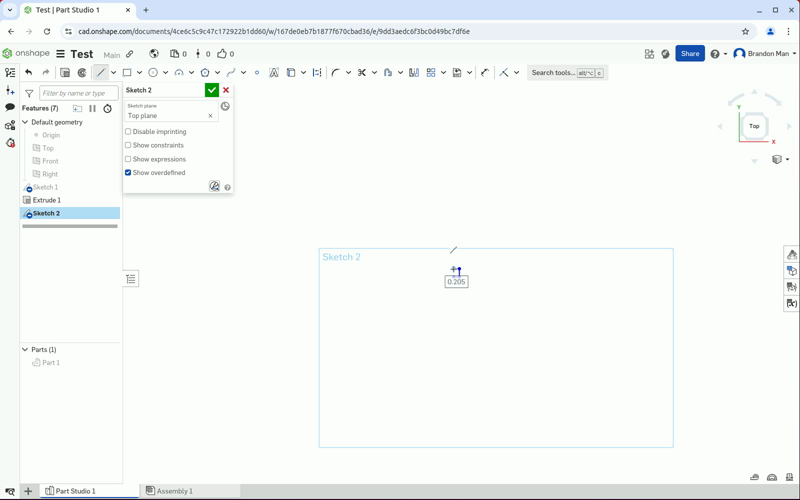
scroll(-6)
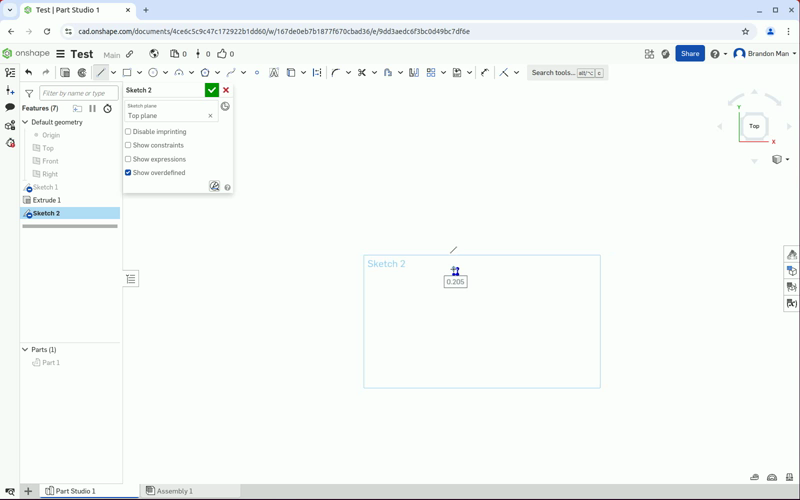
scroll(-6)
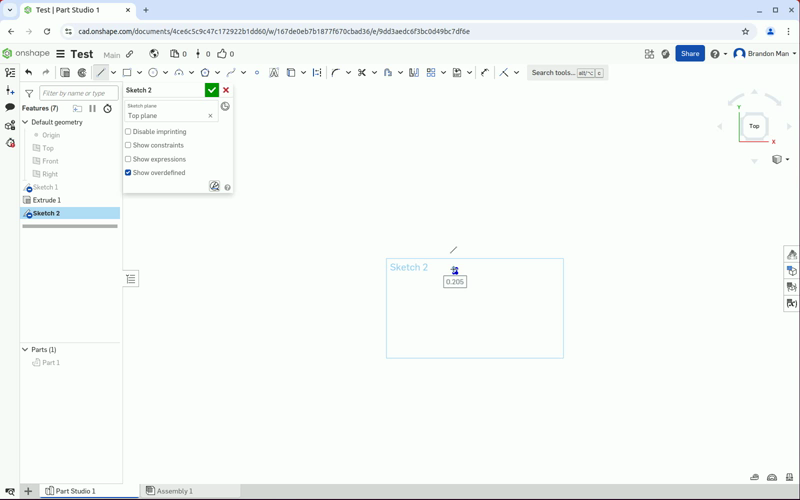
scroll(-6)
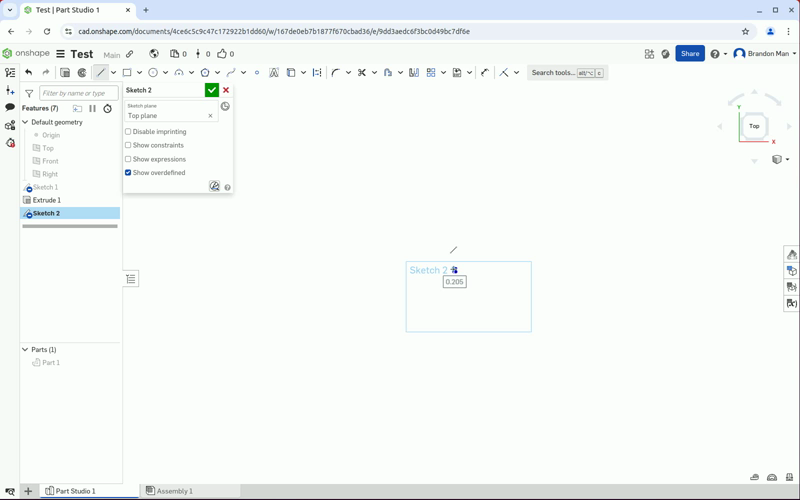
scroll(-6)
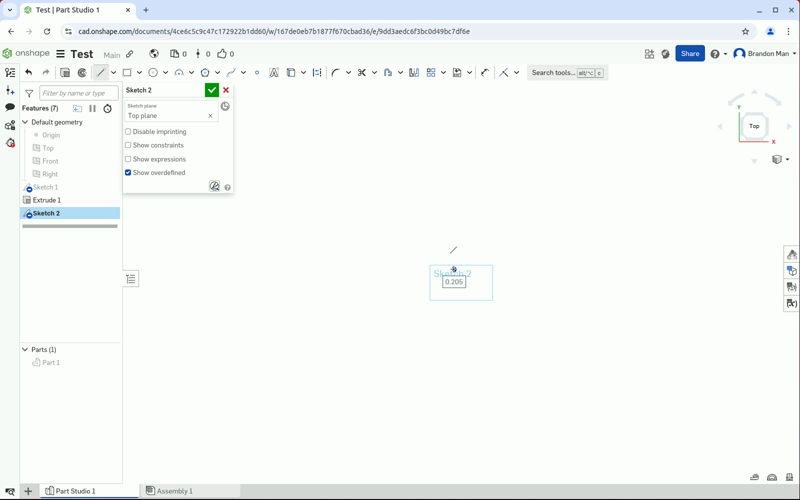
key_up(shift)
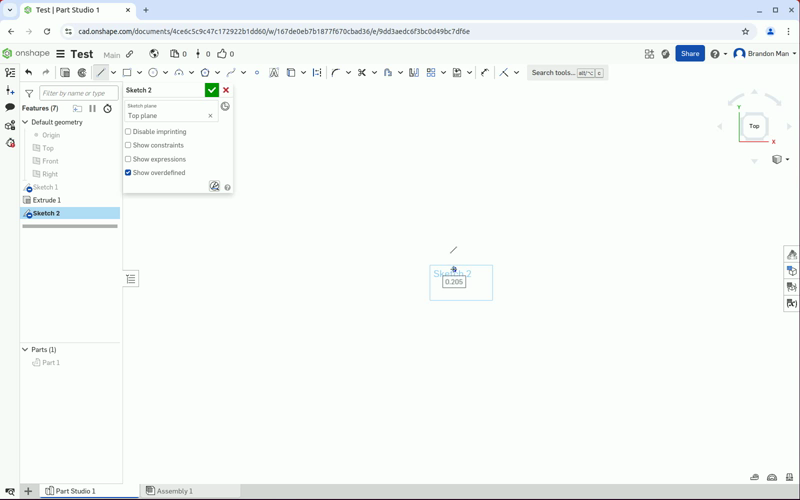
mouse_move(483, 268)
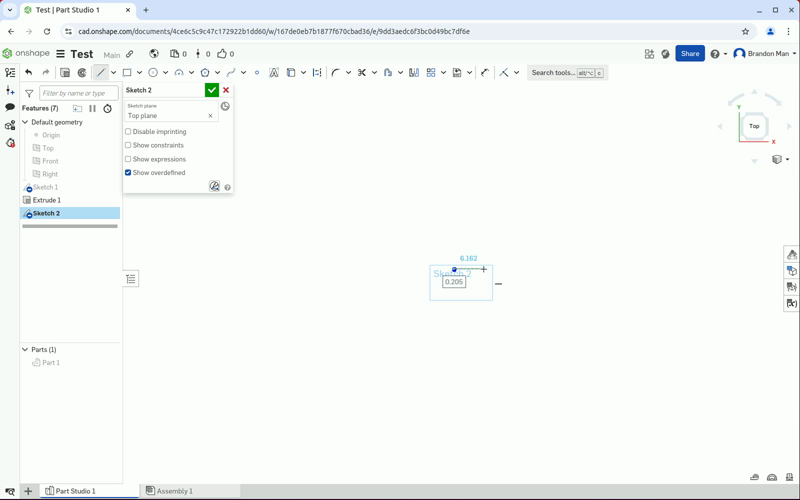
key_down(shift)
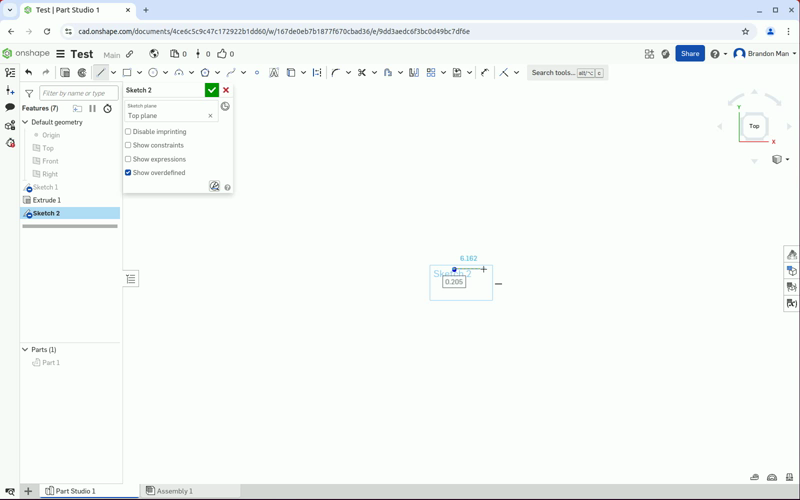
mouse_move(453, 270)
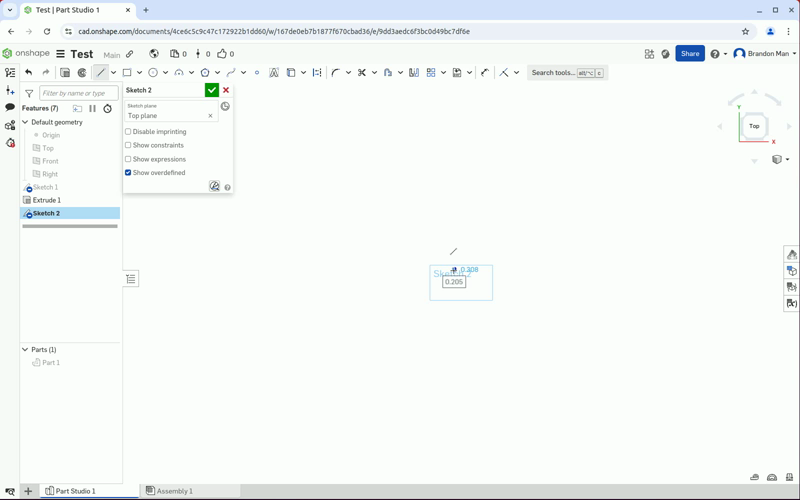
scroll(6)
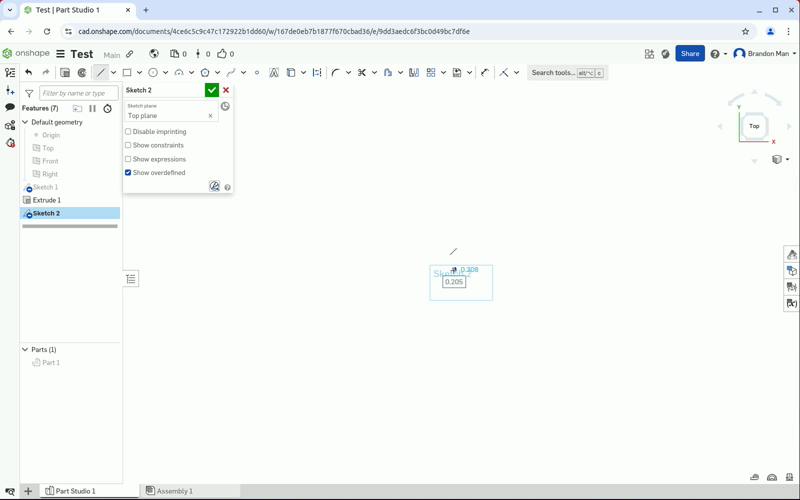
scroll(6)
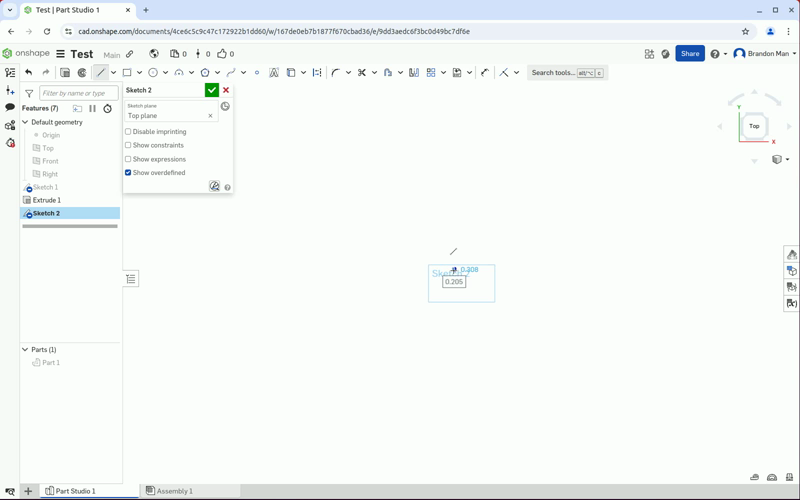
scroll(6)
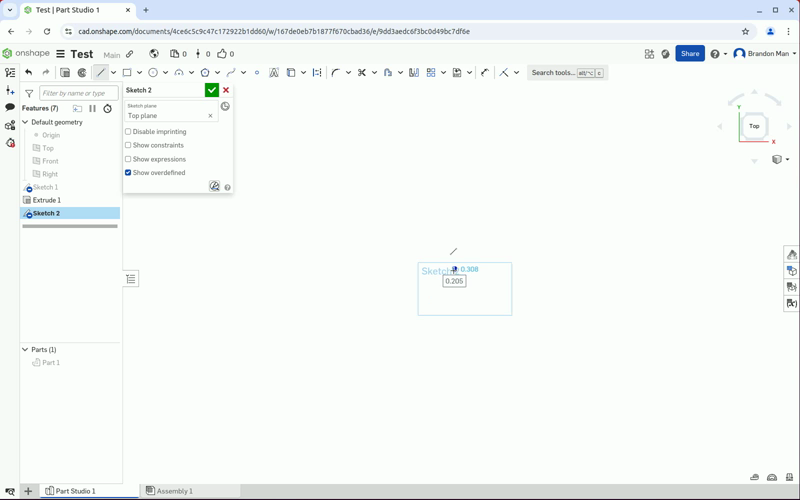
scroll(6)
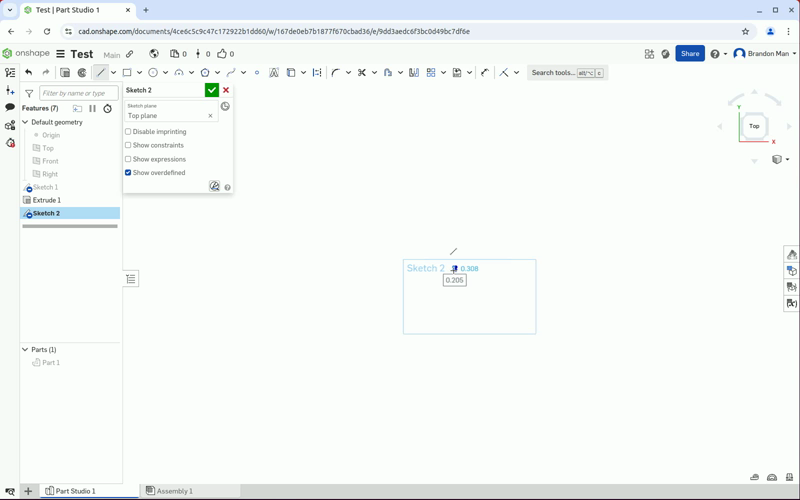
scroll(6)
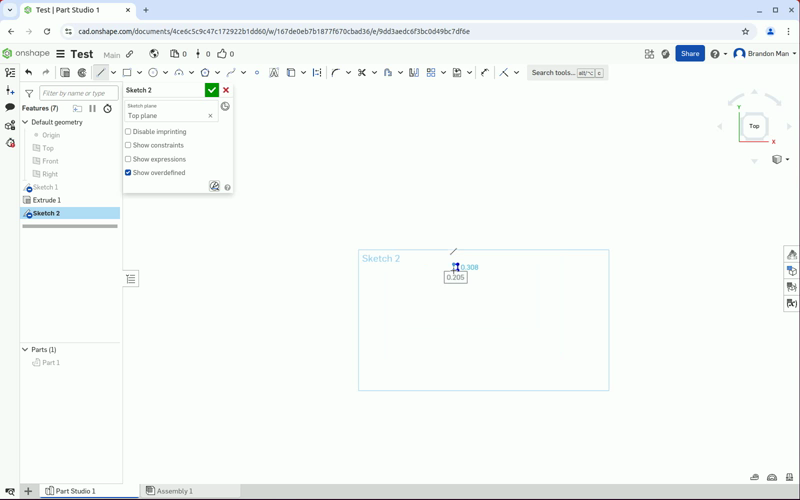
scroll(6)
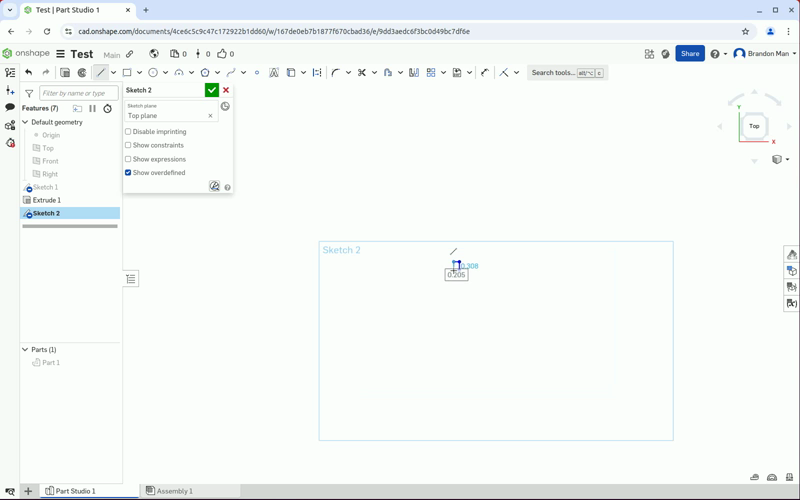
scroll(6)
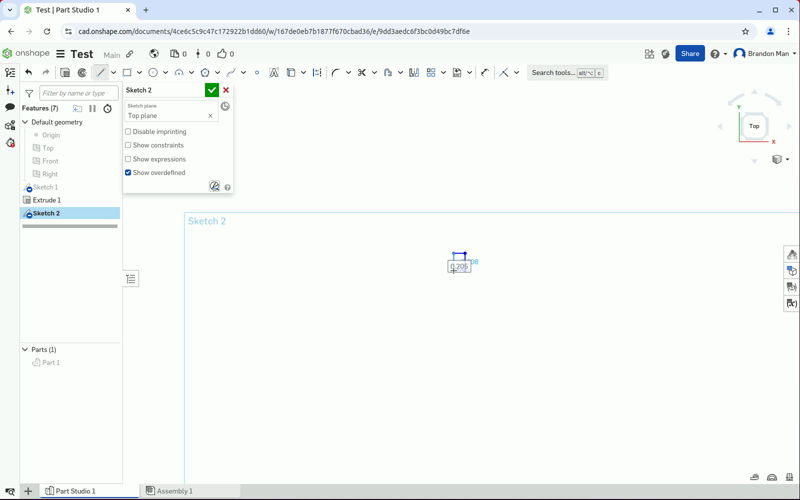
key_up(shift)
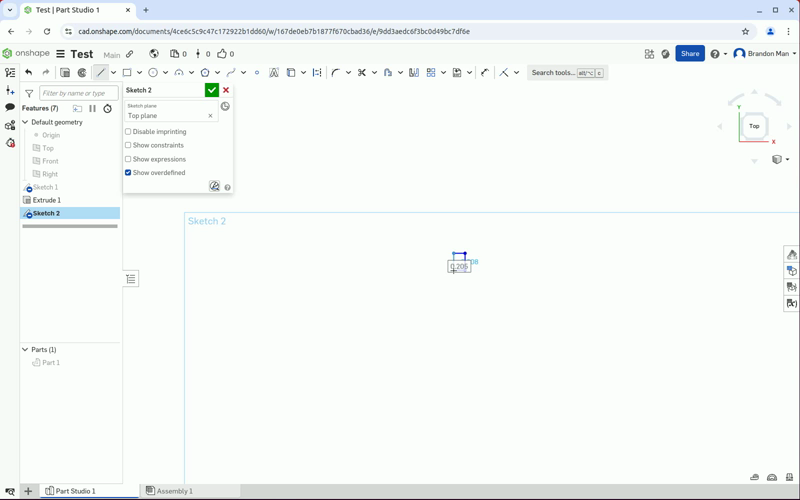
click(453, 270)
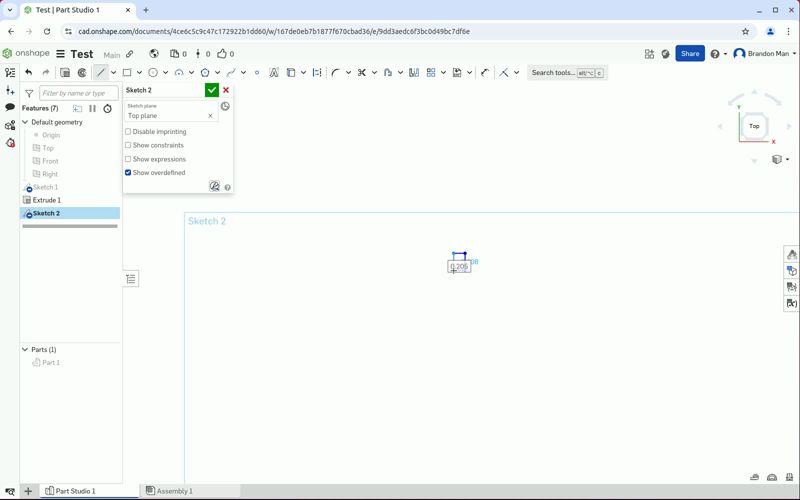
scroll(-6)
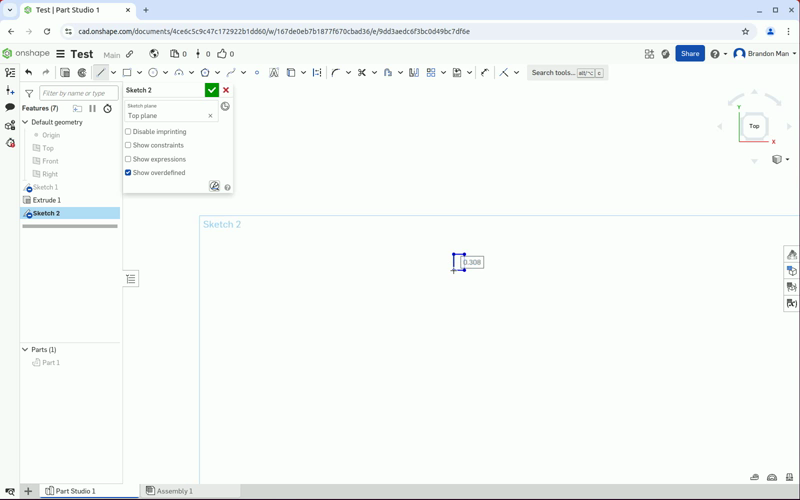
scroll(-6)
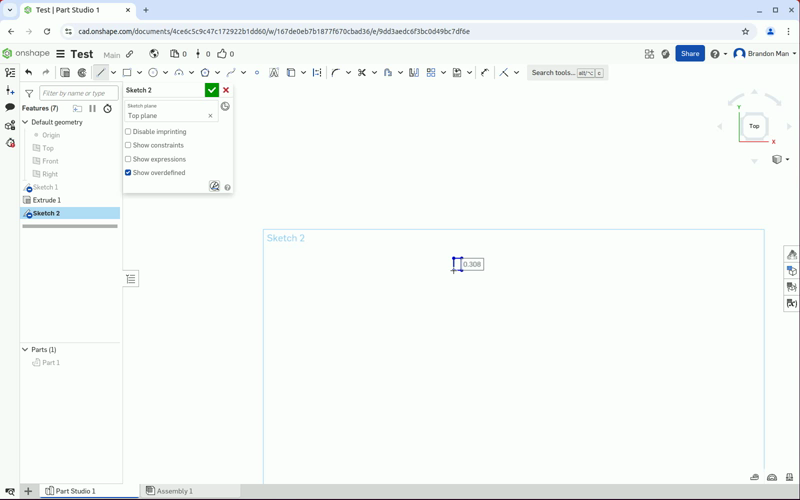
scroll(-6)
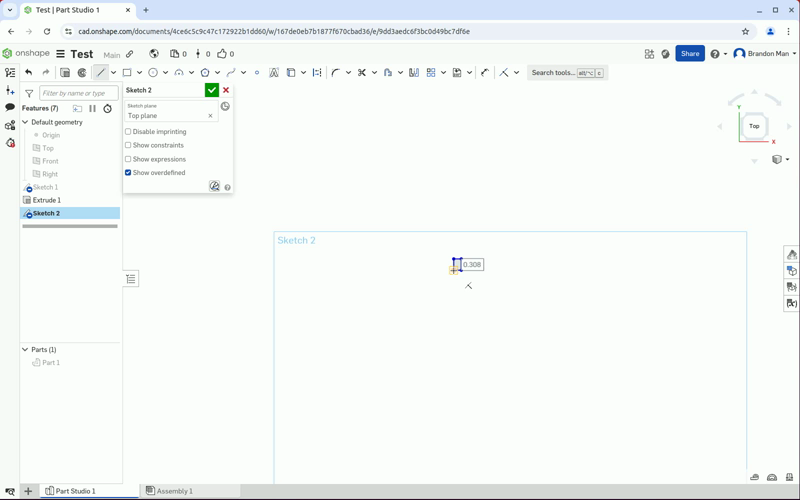
scroll(-6)
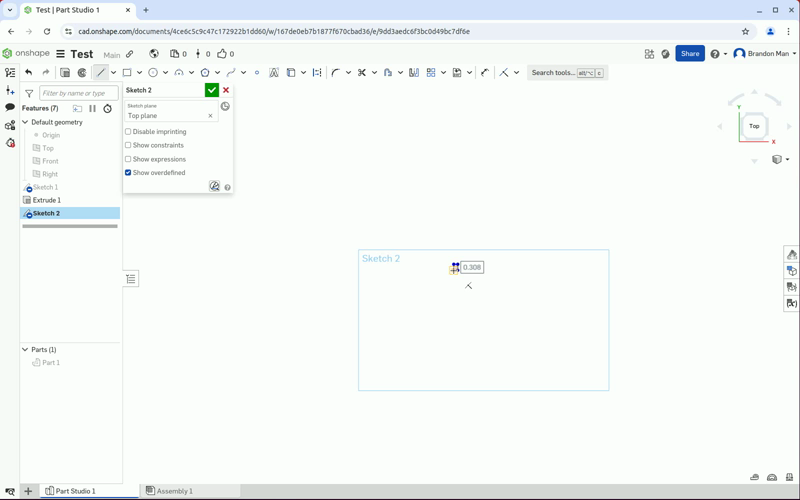
scroll(-6)
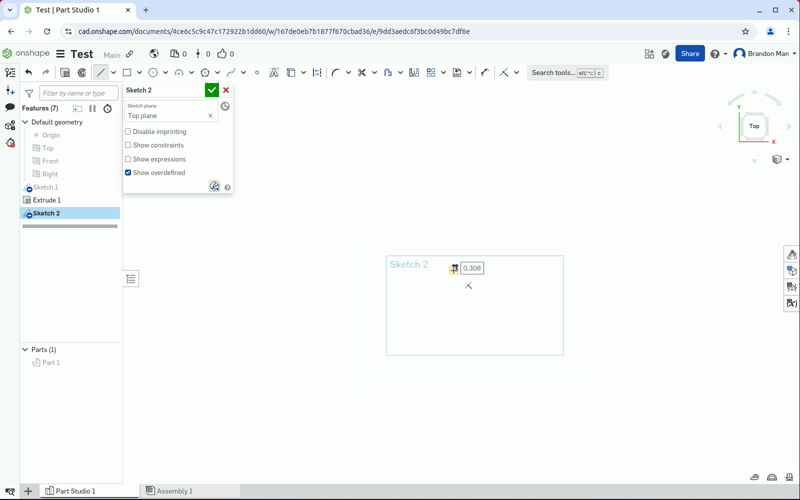
scroll(-6)
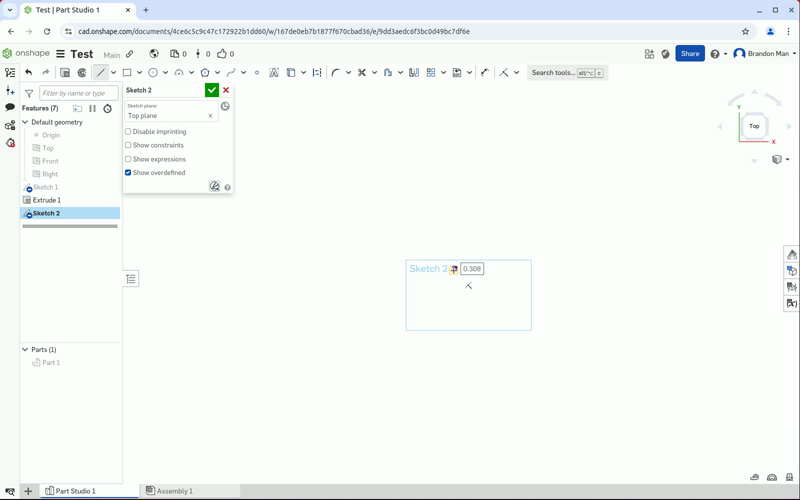
scroll(-6)
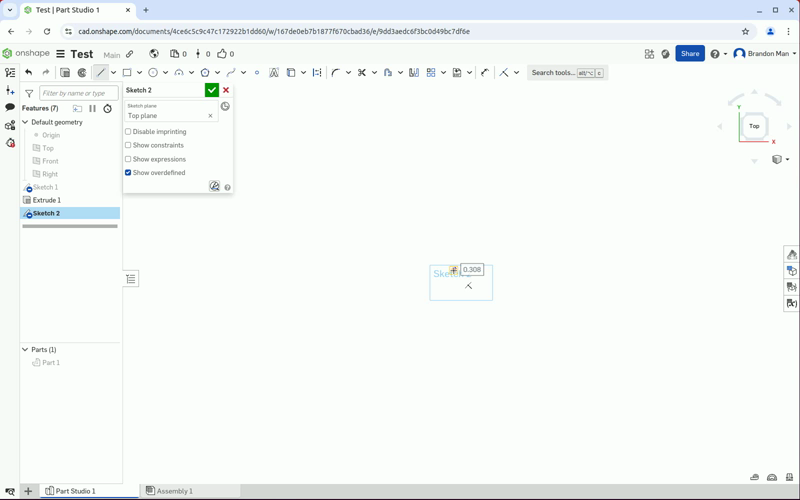
key(esc)
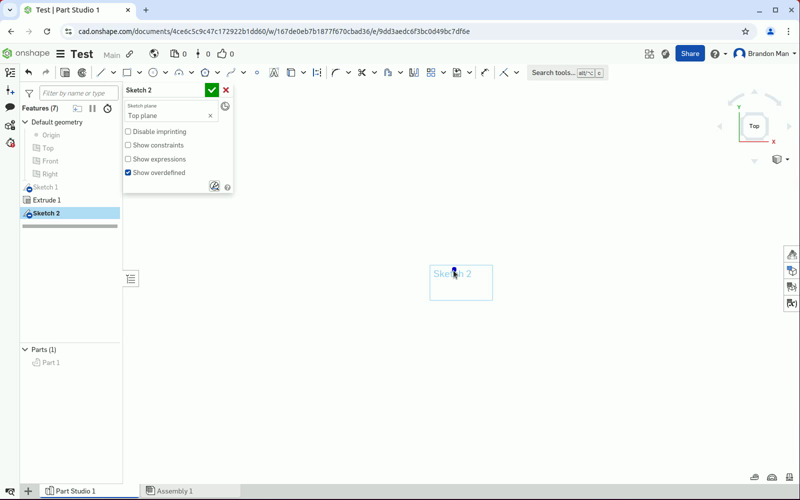
mouse_move(454, 269)
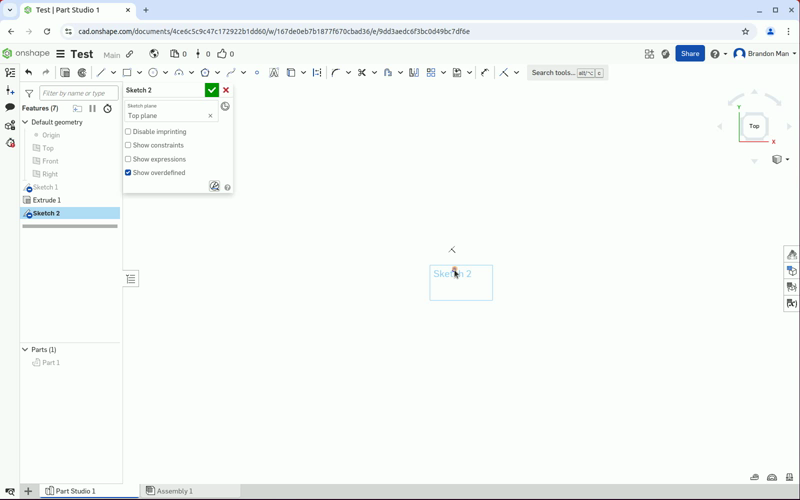
scroll(6)
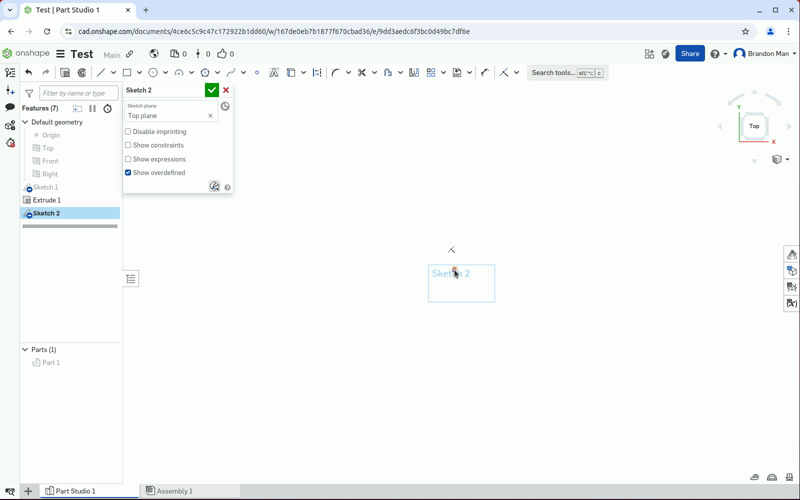
scroll(6)
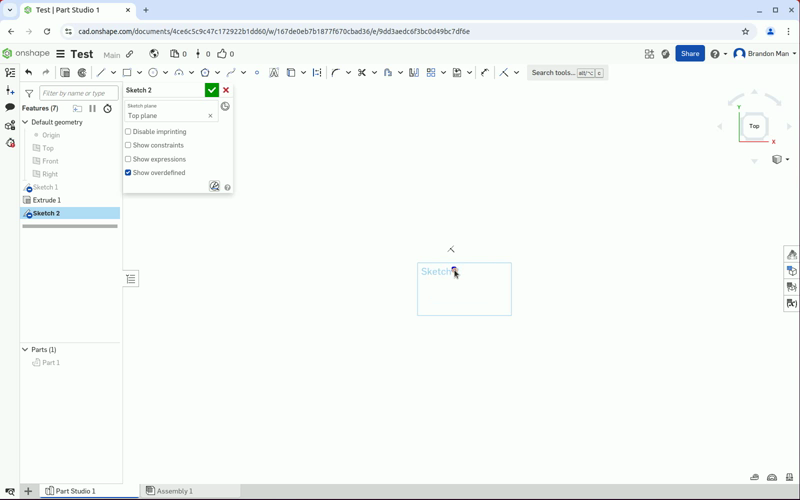
scroll(6)
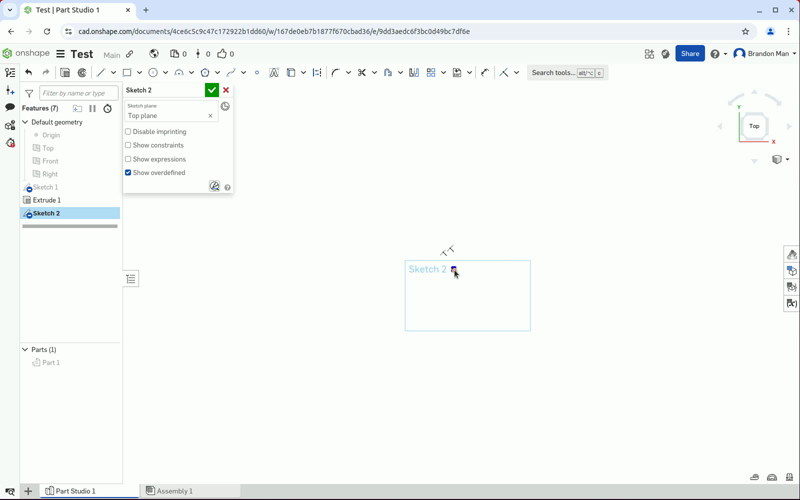
scroll(6)
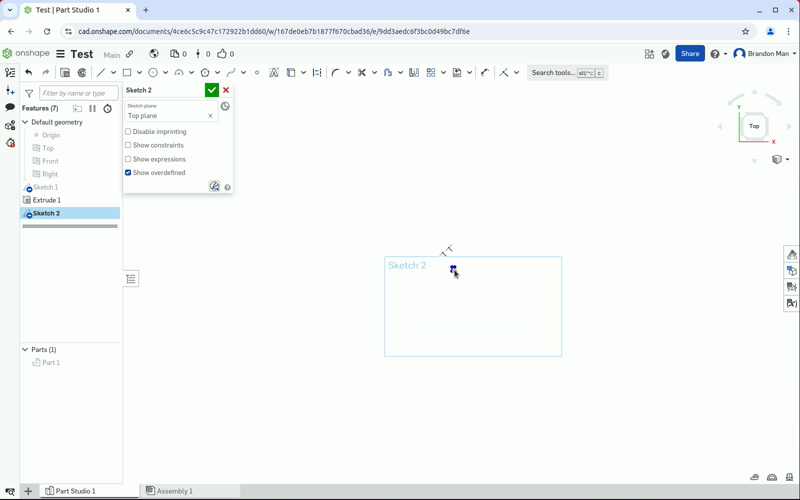
scroll(6)
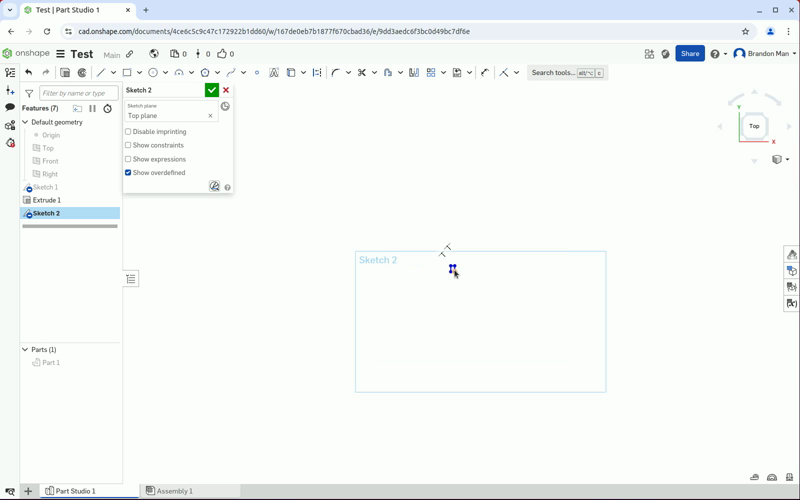
scroll(6)
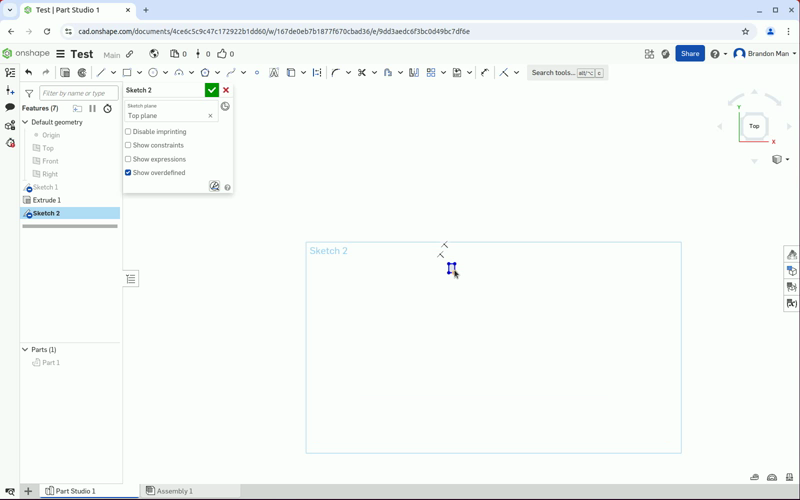
scroll(6)
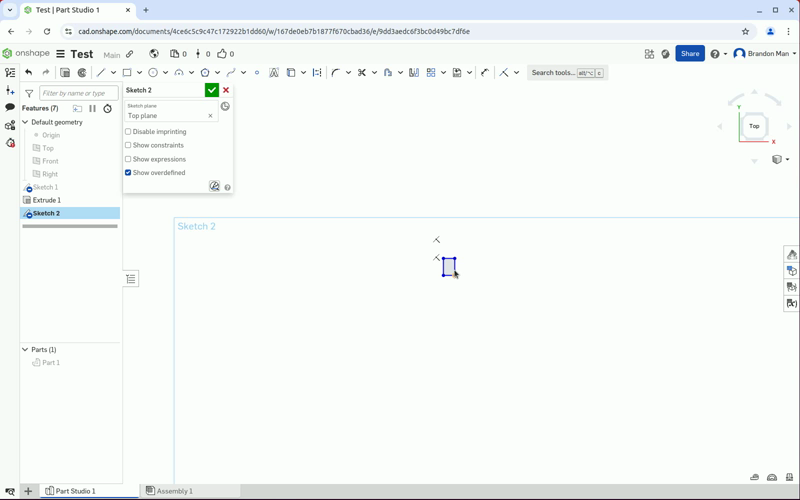
click(454, 269)
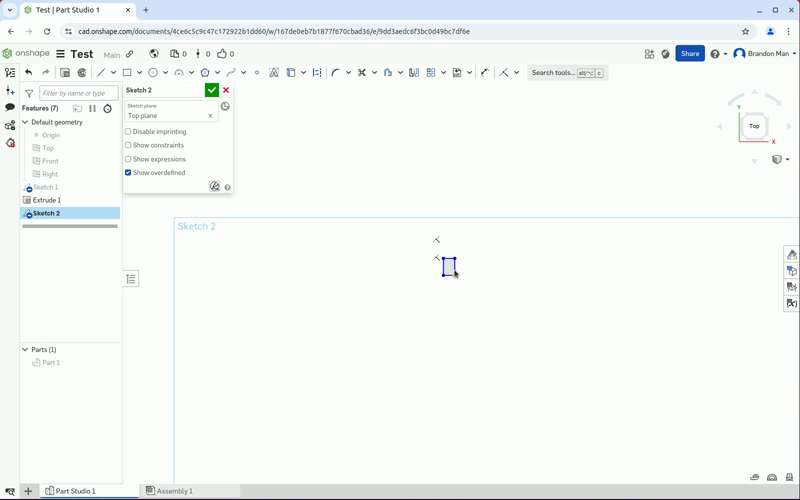
scroll(-6)
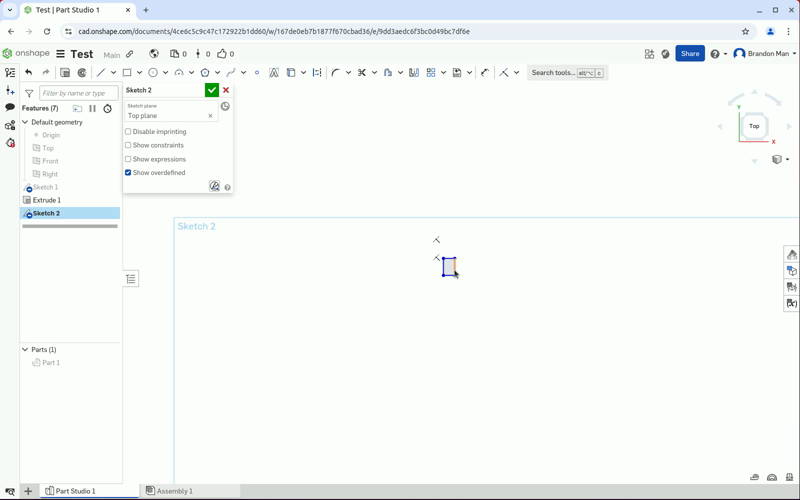
scroll(-6)
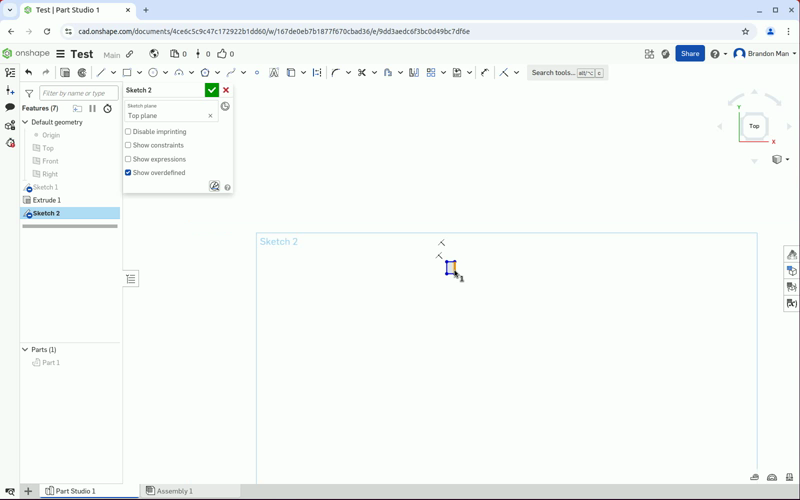
scroll(-6)
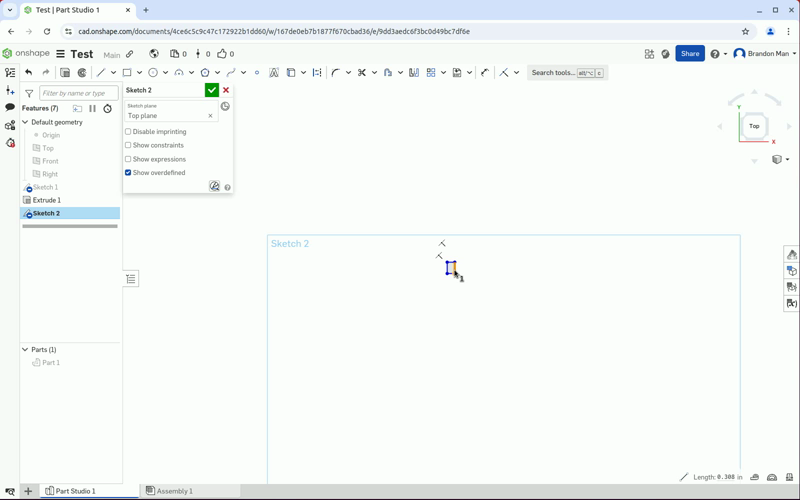
scroll(-6)
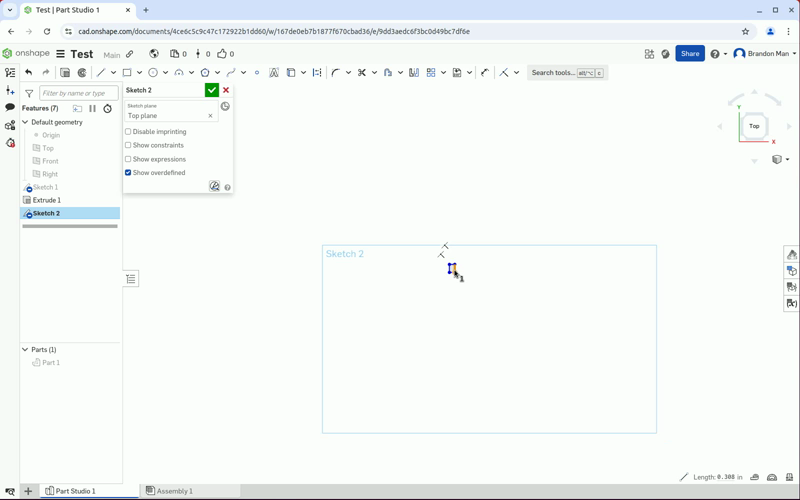
scroll(-6)
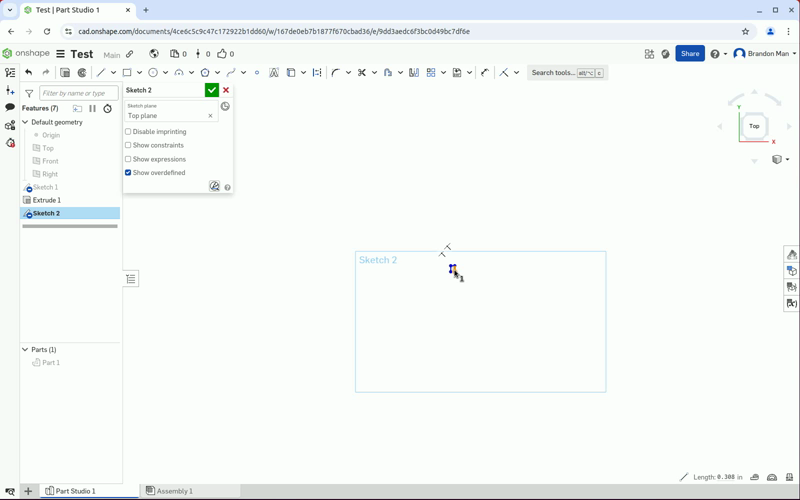
scroll(-6)
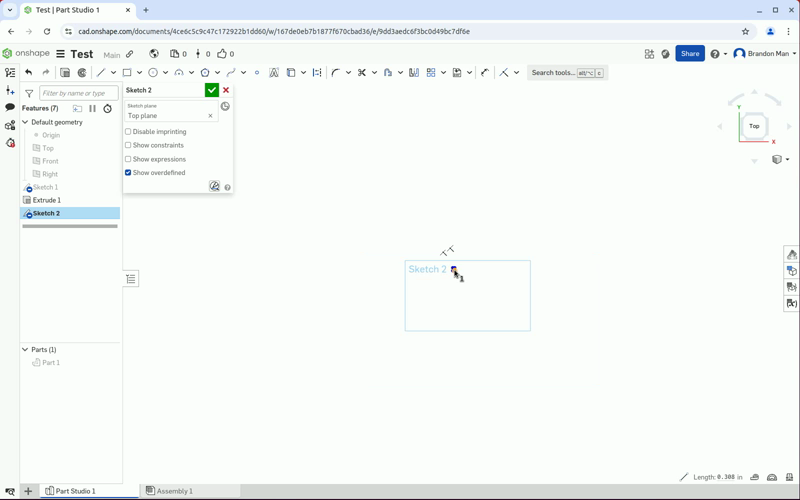
scroll(-6)
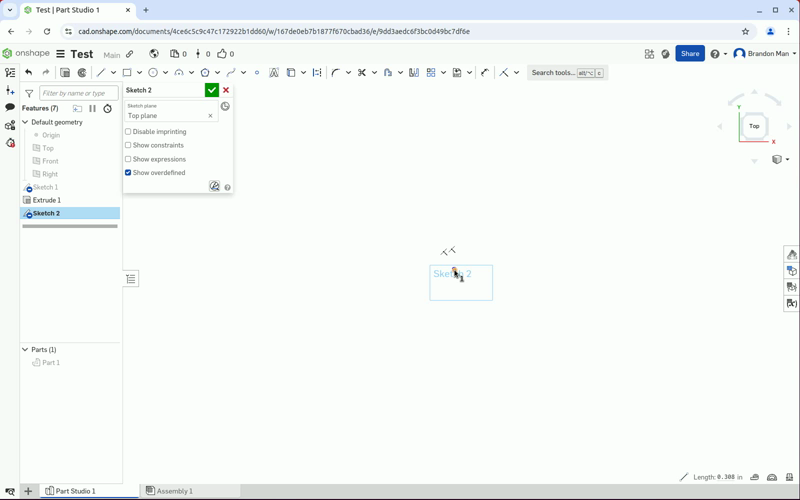
mouse_move(73, 352)
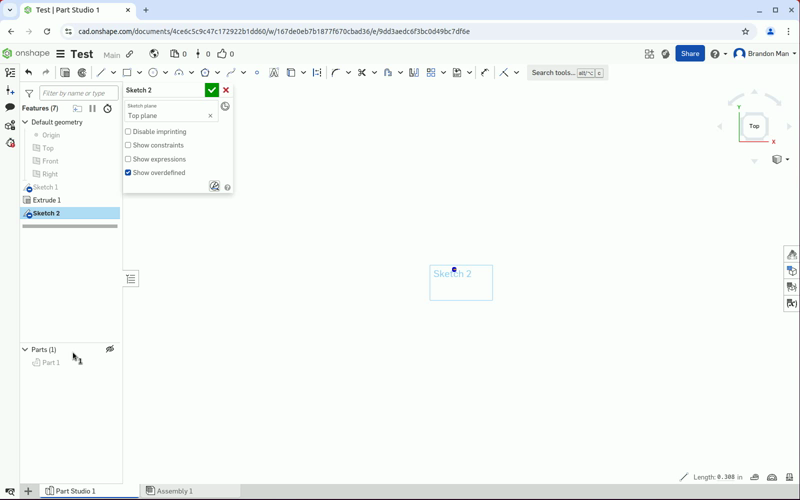
key(shift+y)
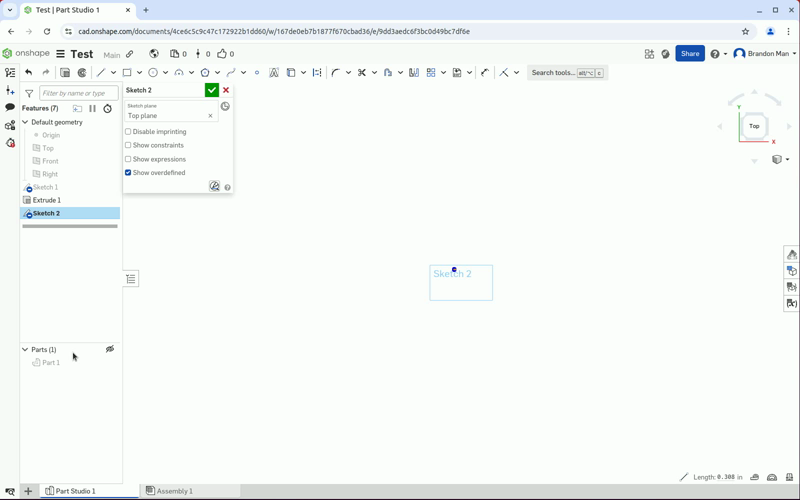
key(shift+e)
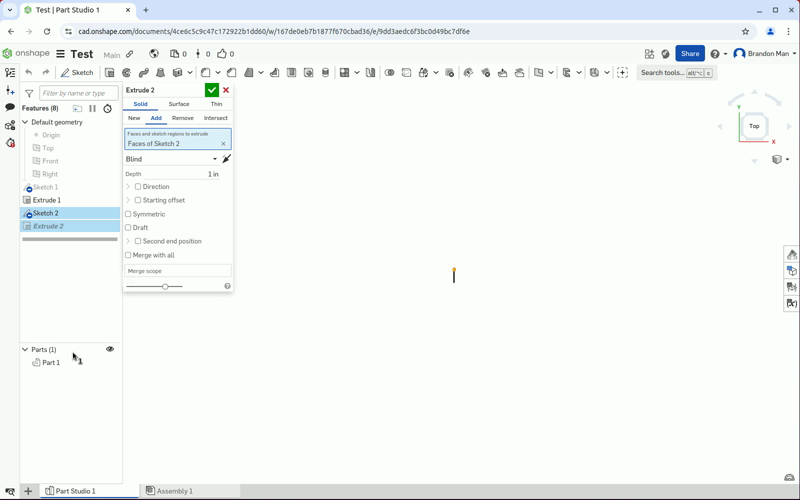
mouse_move(143, 106)
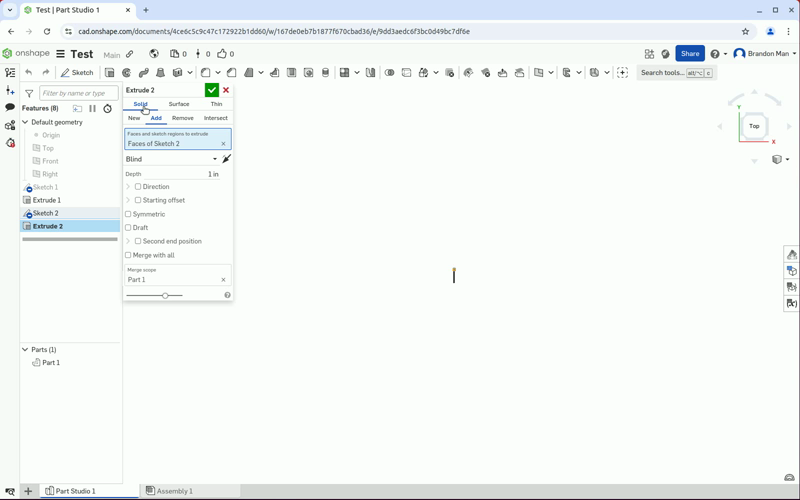
click(143, 106)
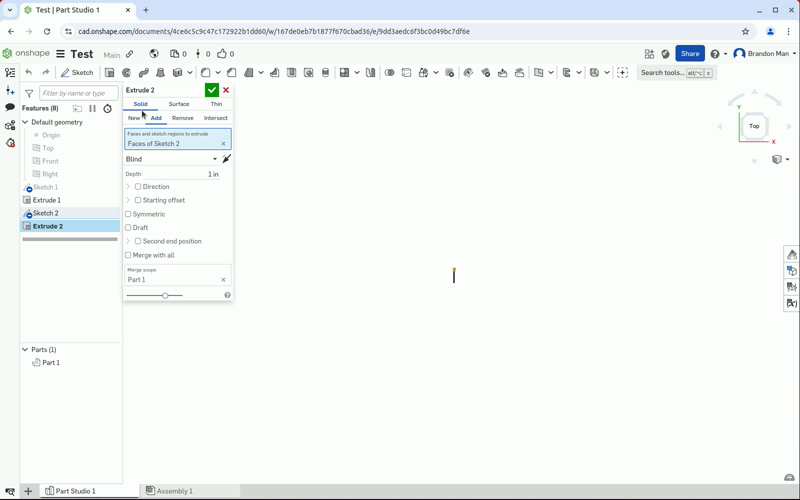
mouse_move(137, 120)
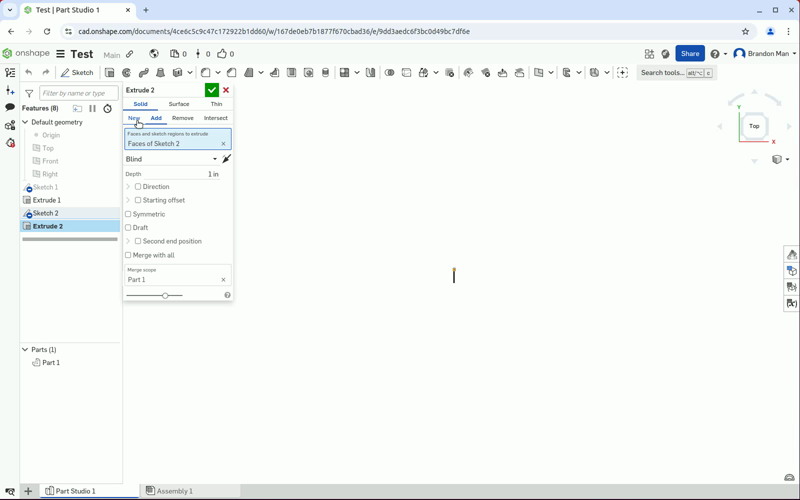
click(137, 120)
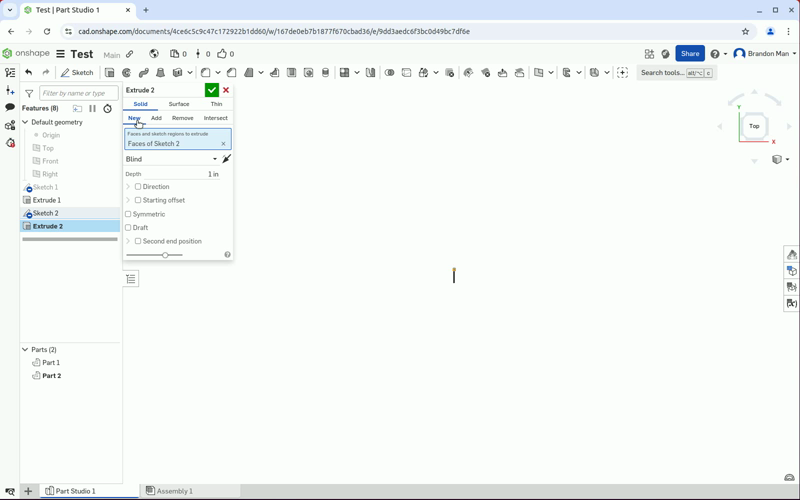
key(tab, 4)
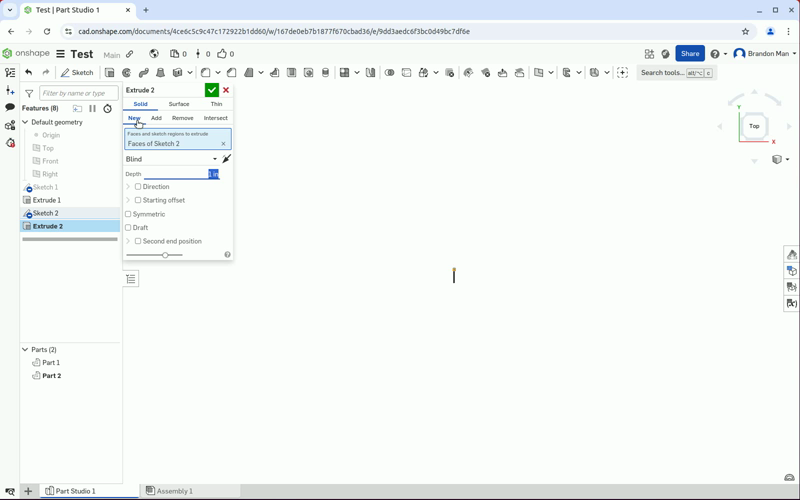
text(23.108)
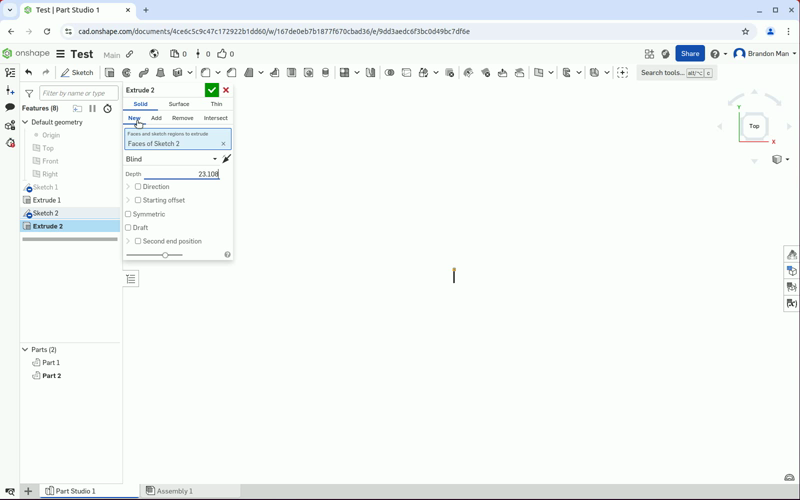
key(enter)
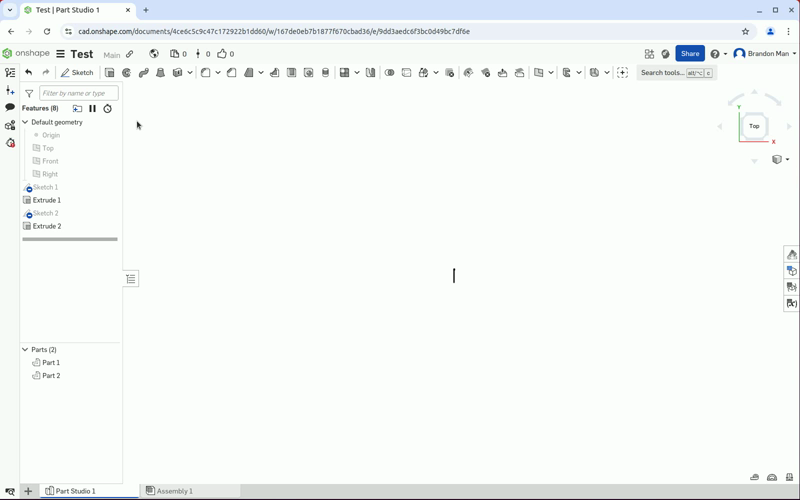
key(shift+h)
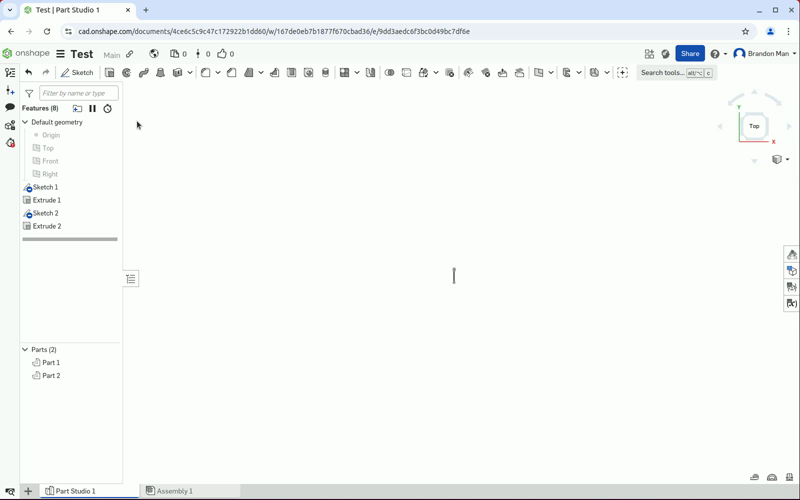
key(shift+h)
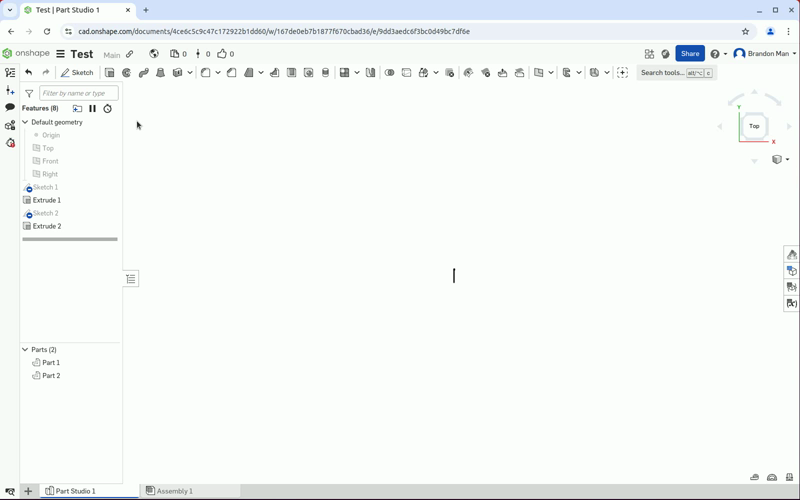
mouse_move(73, 189)
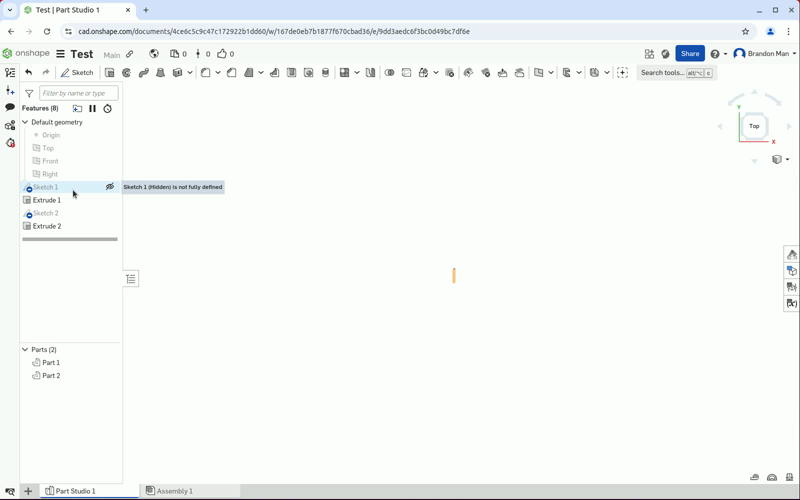
click(73, 189)
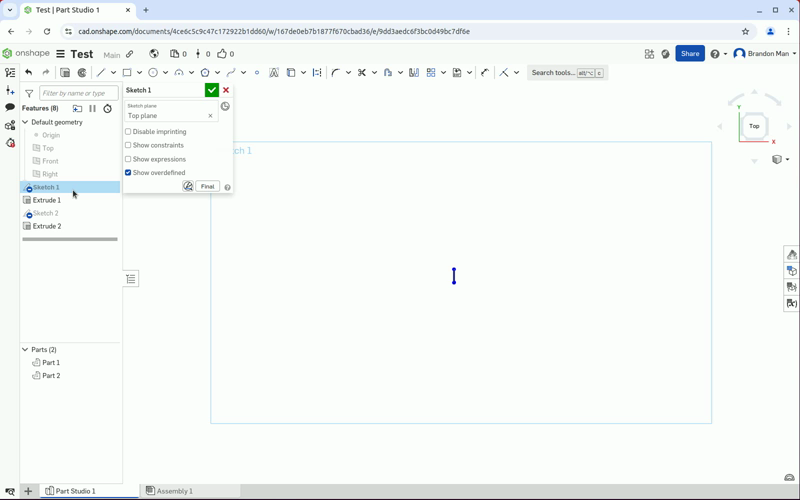
mouse_move(229, 92)
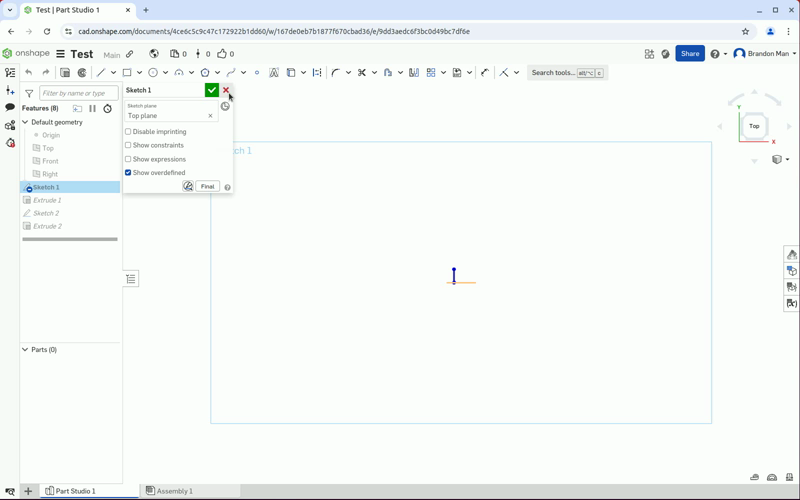
click(229, 92)
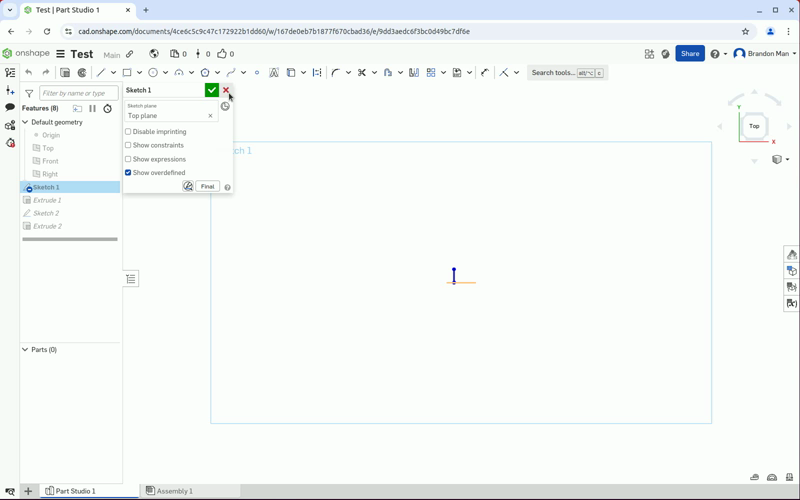
key(shift+s)
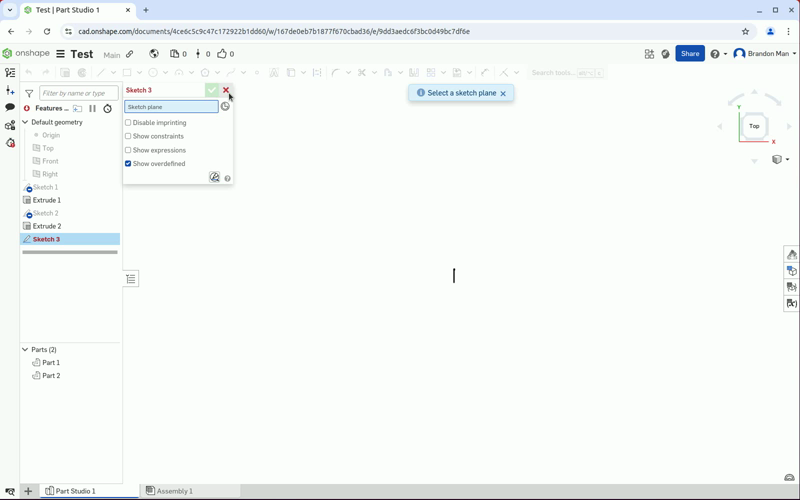
mouse_move(73, 150)
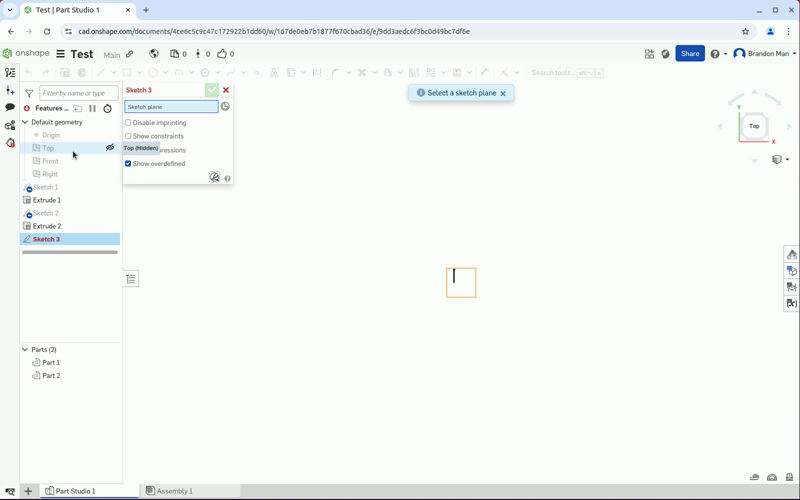
click(73, 150)
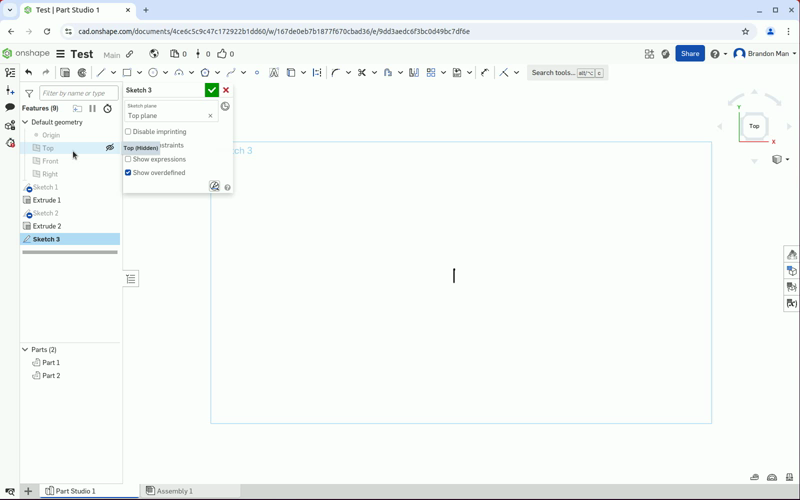
mouse_move(73, 352)
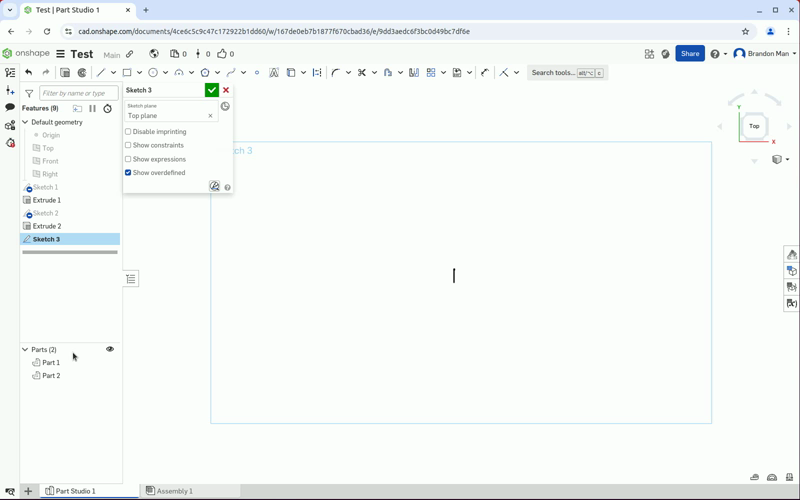
key(y)
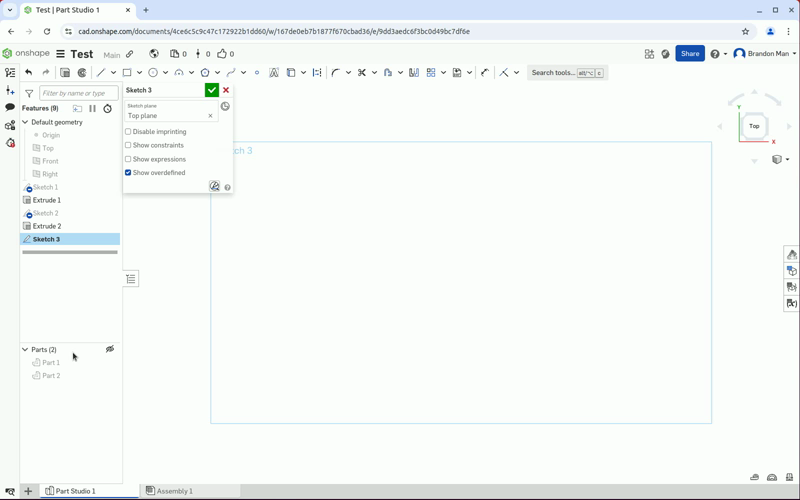
key(l)
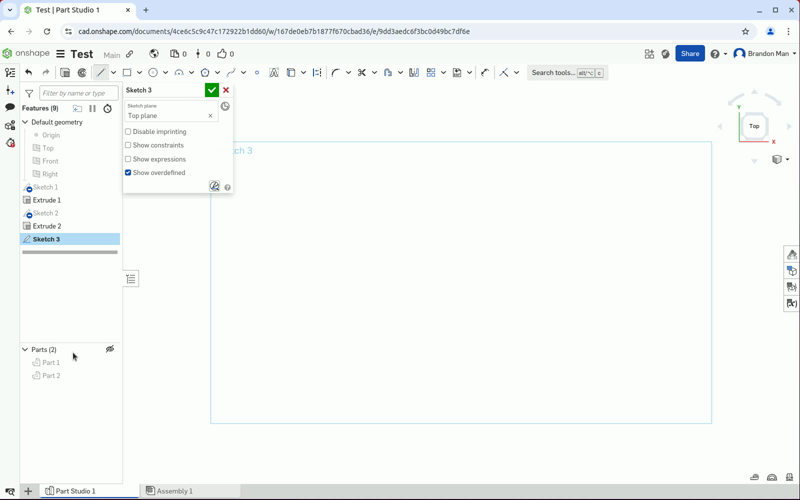
key_down(shift)
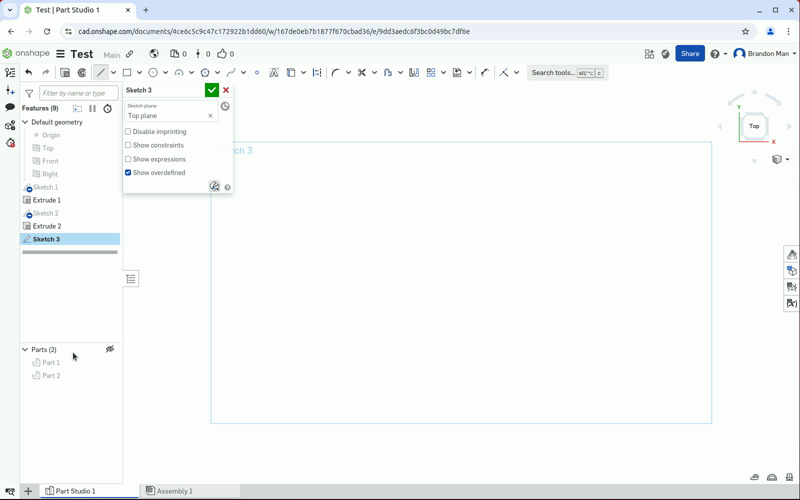
mouse_move(454, 270)
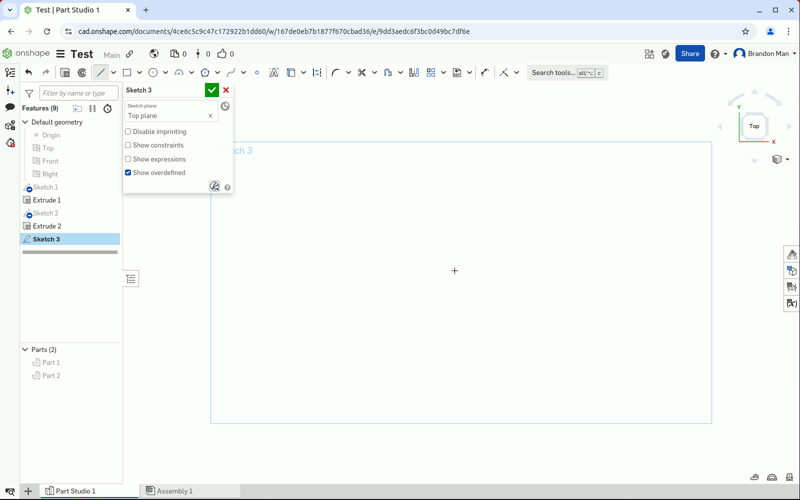
click(454, 270)
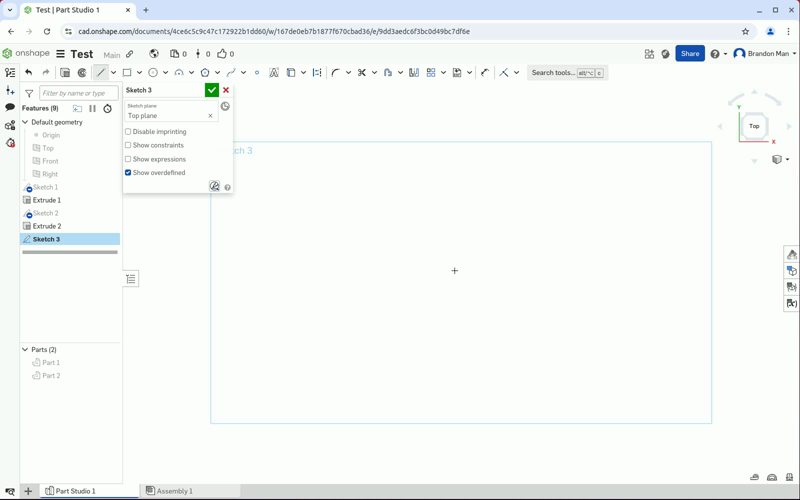
key_up(shift)
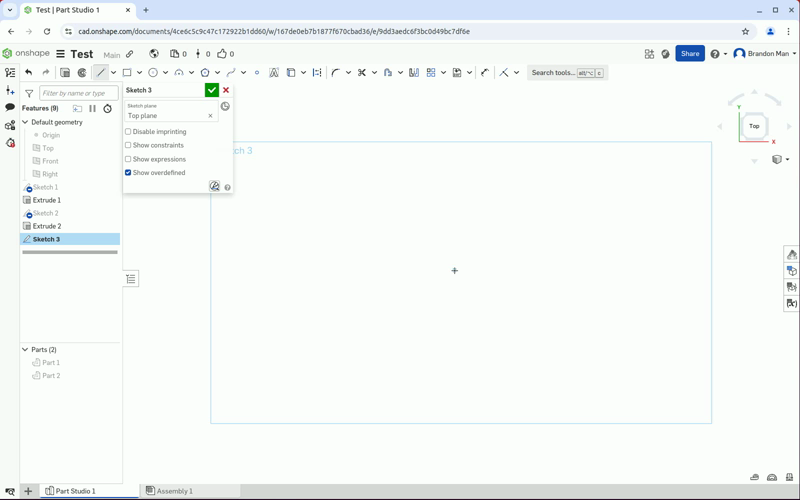
key_down(shift)
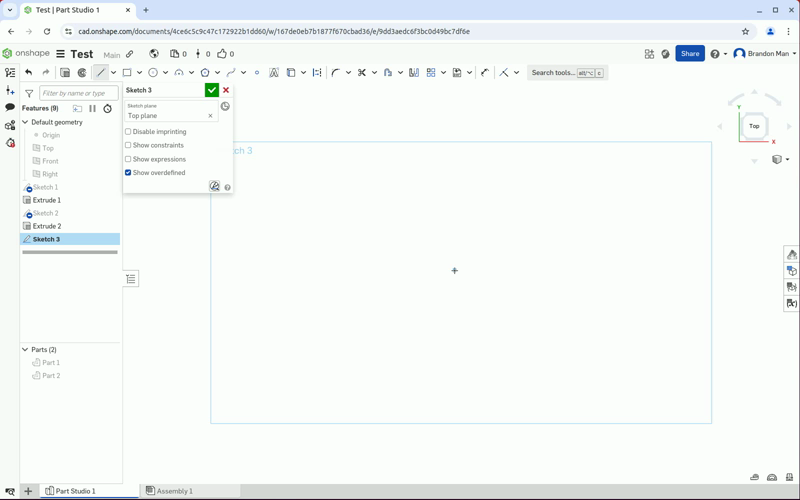
mouse_move(484, 270)
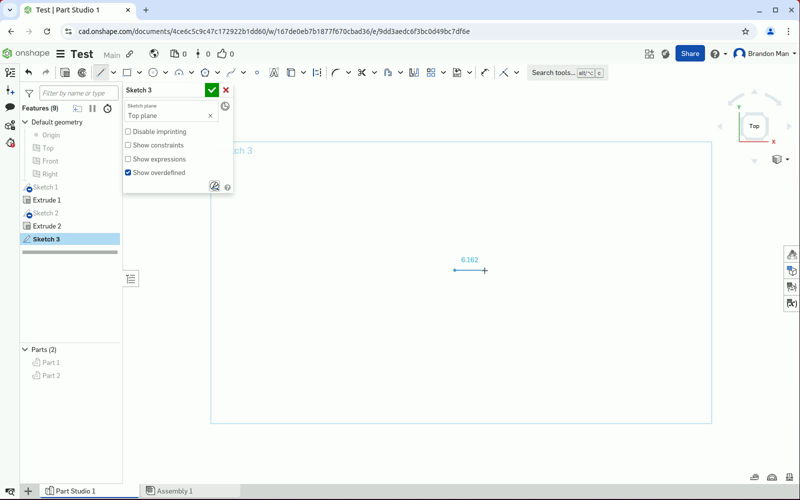
mouse_move(467, 270)
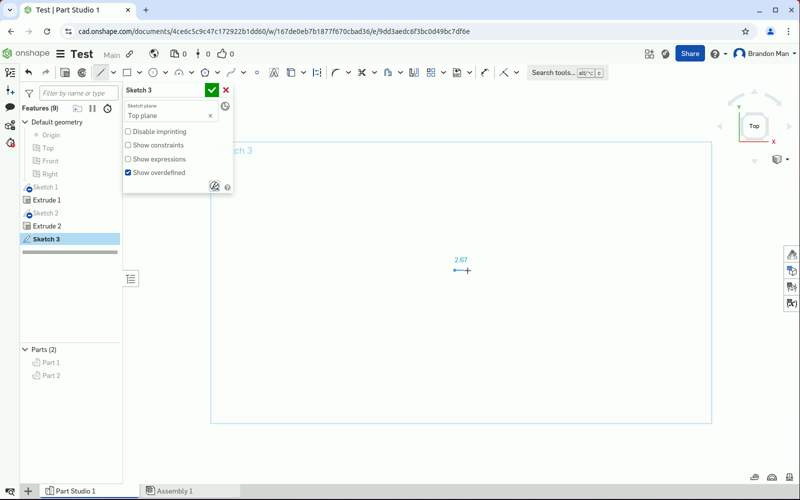
click(467, 270)
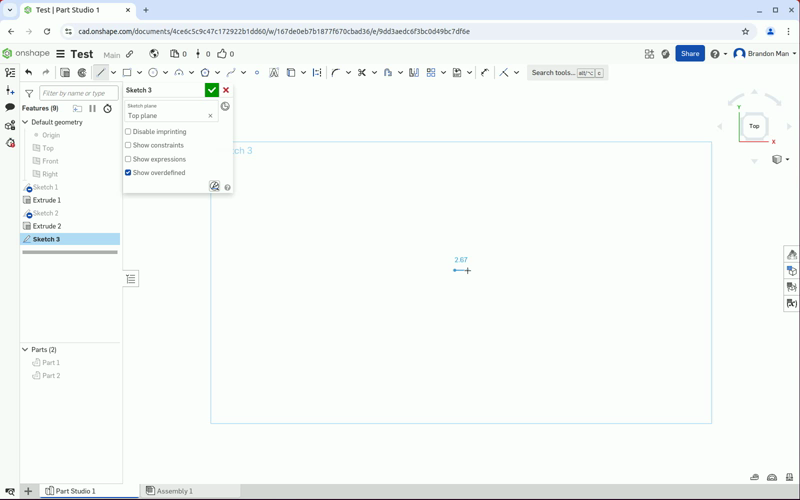
key_up(shift)
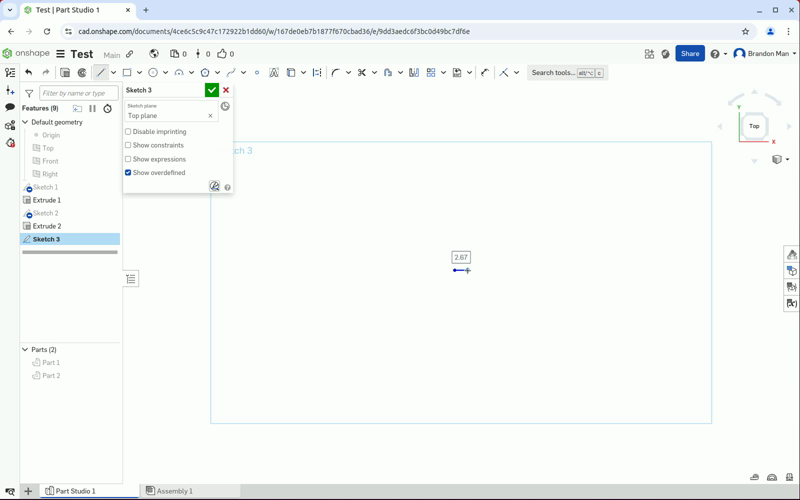
key_down(shift)
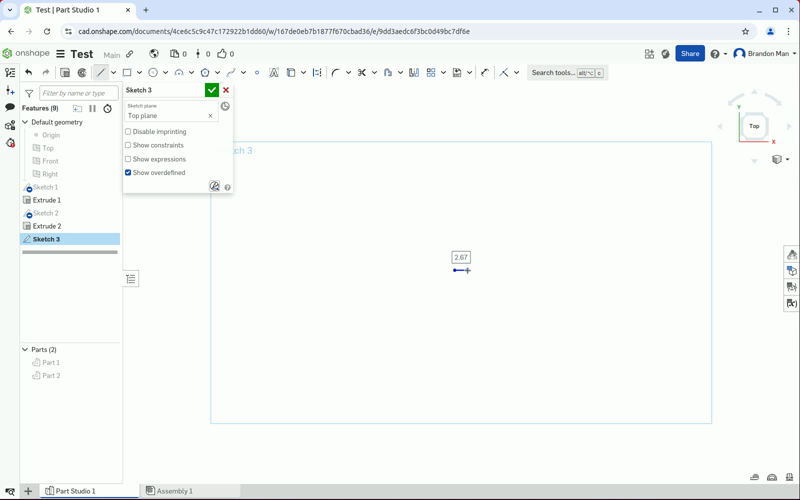
mouse_move(498, 270)
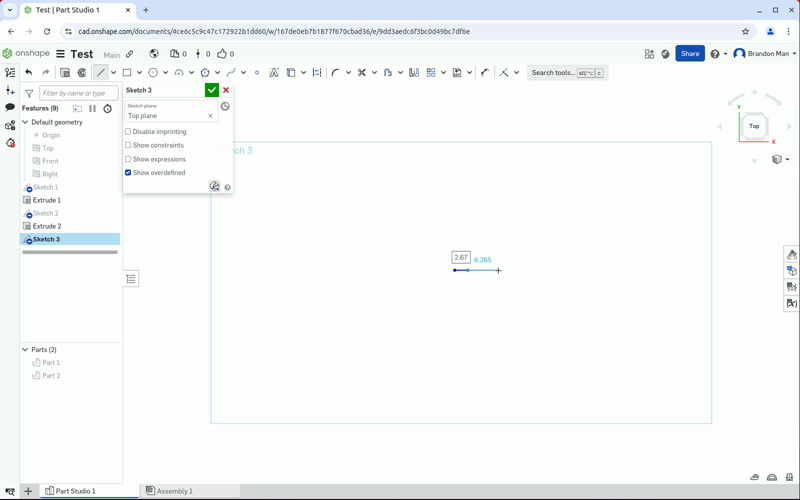
mouse_move(468, 270)
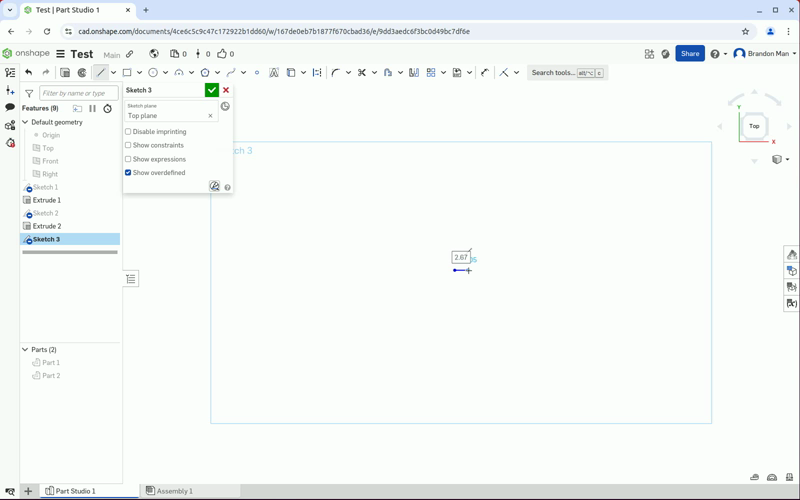
scroll(6)
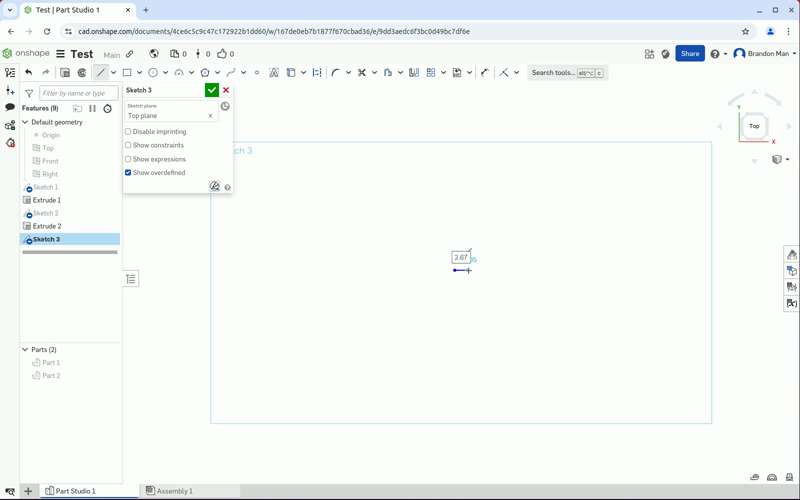
scroll(6)
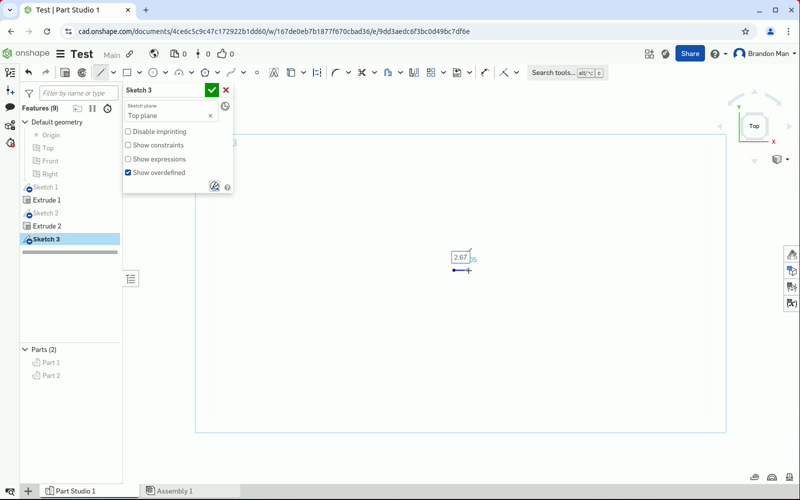
scroll(6)
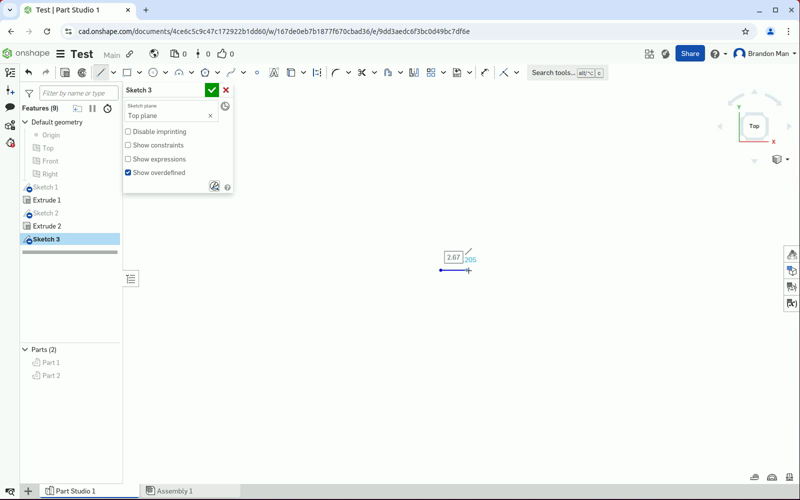
scroll(6)
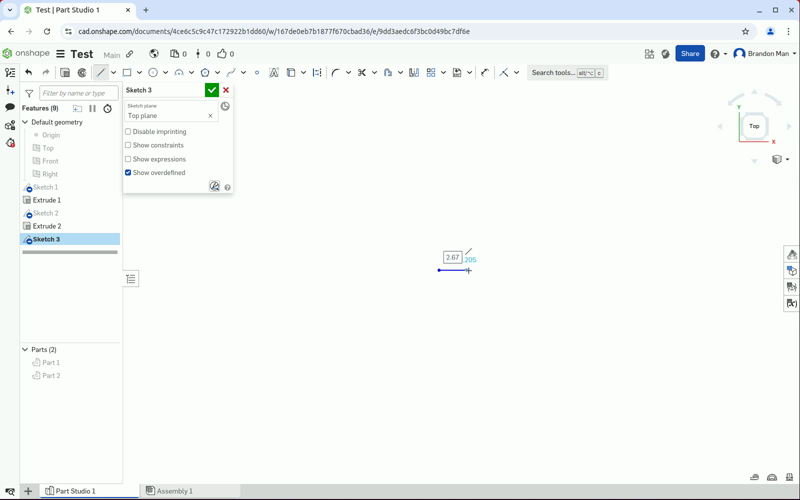
scroll(6)
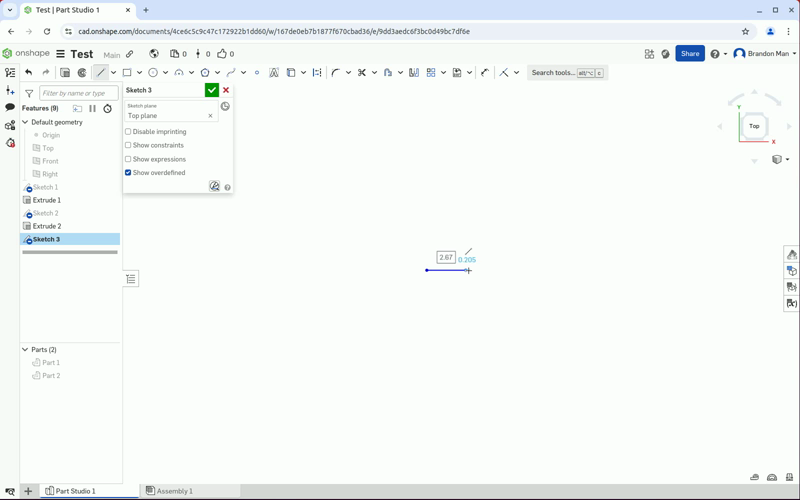
scroll(6)
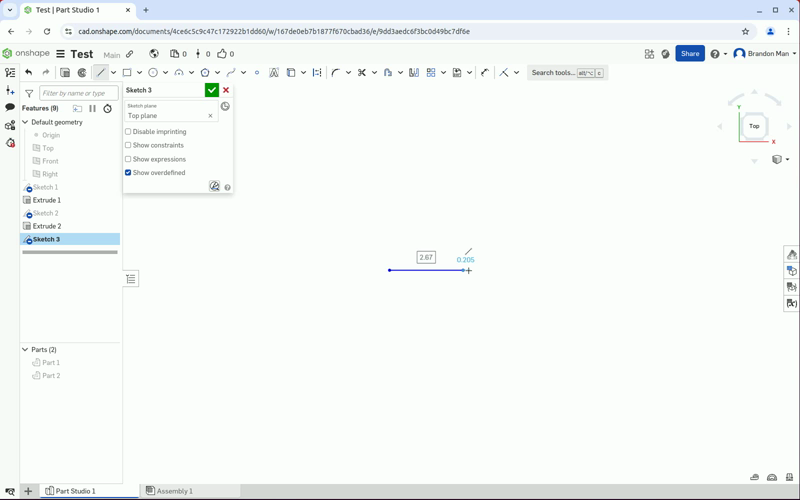
scroll(6)
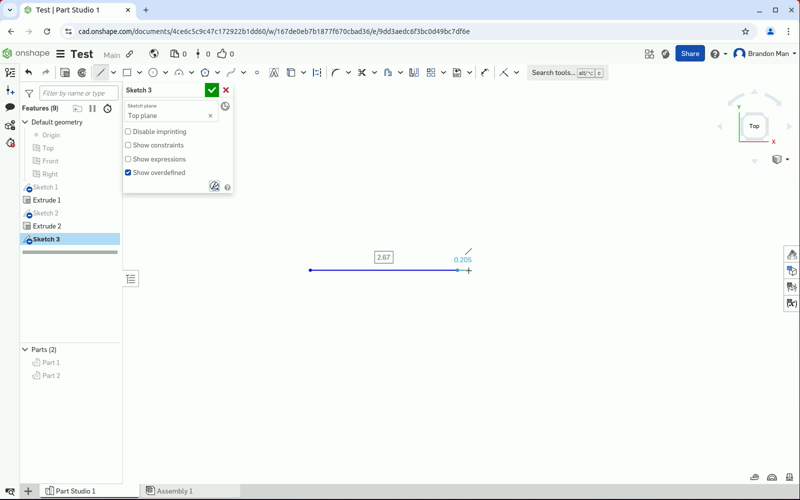
click(468, 270)
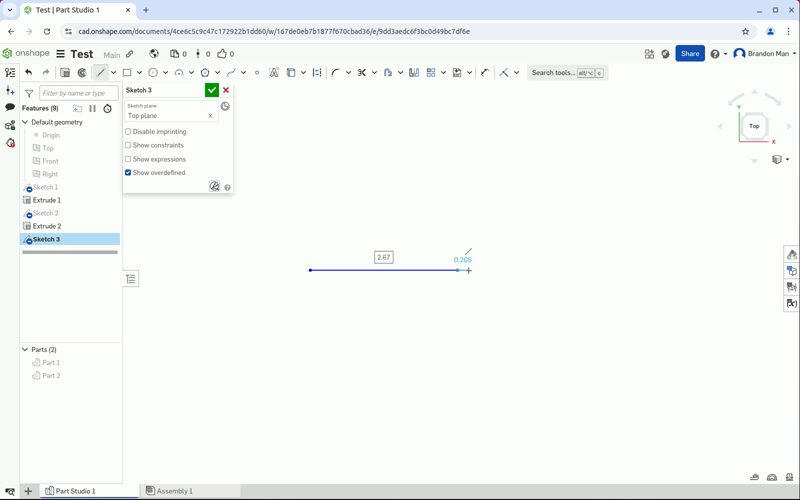
scroll(-6)
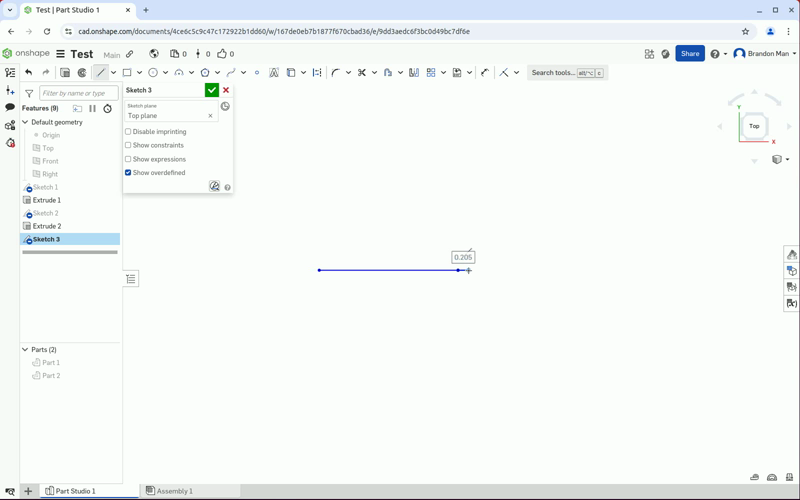
scroll(-6)
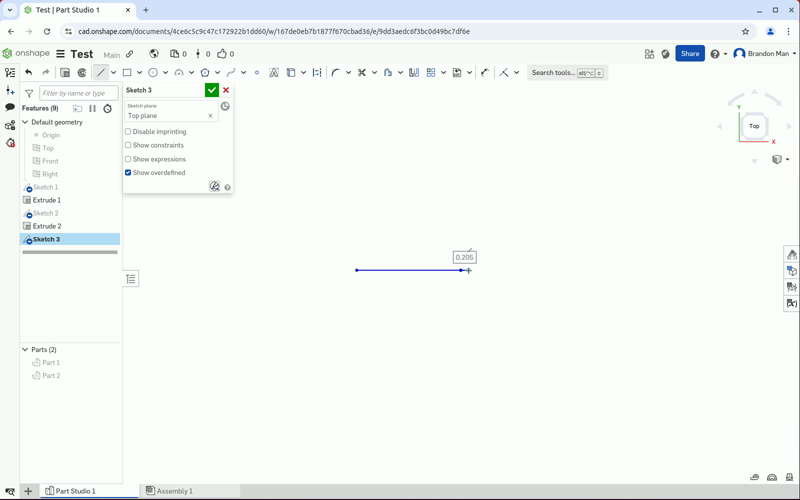
scroll(-6)
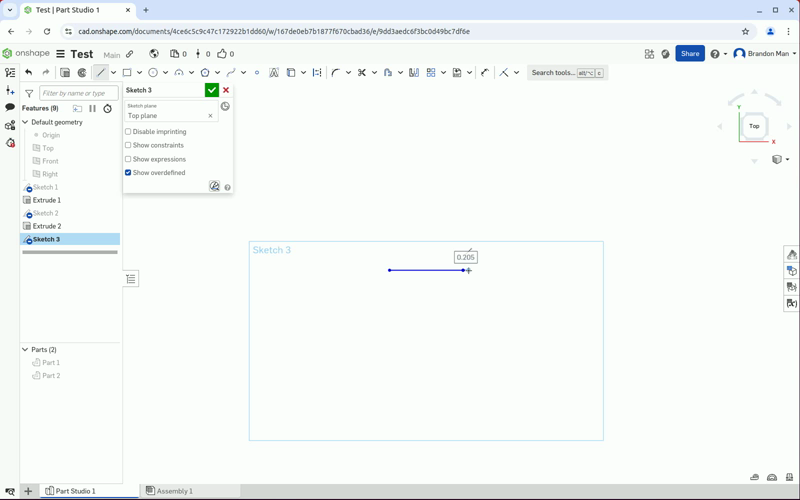
scroll(-6)
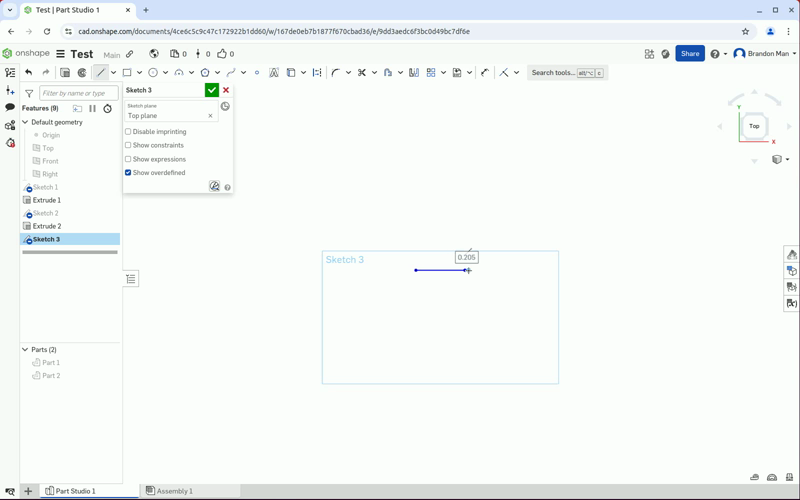
scroll(-6)
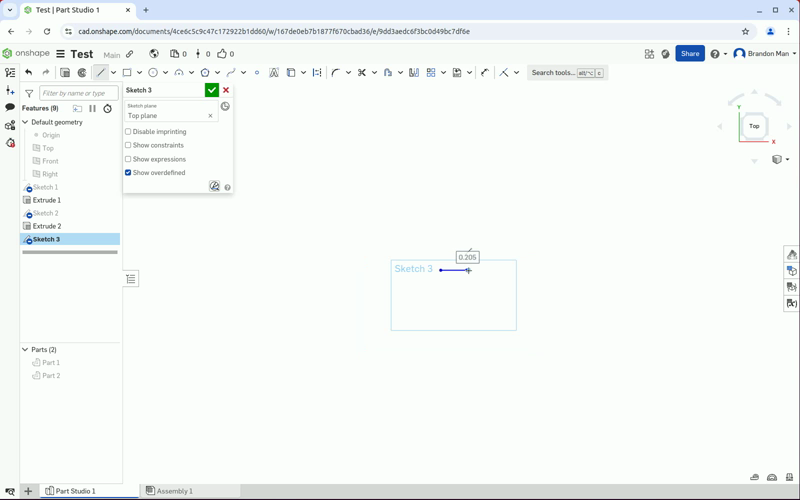
scroll(-6)
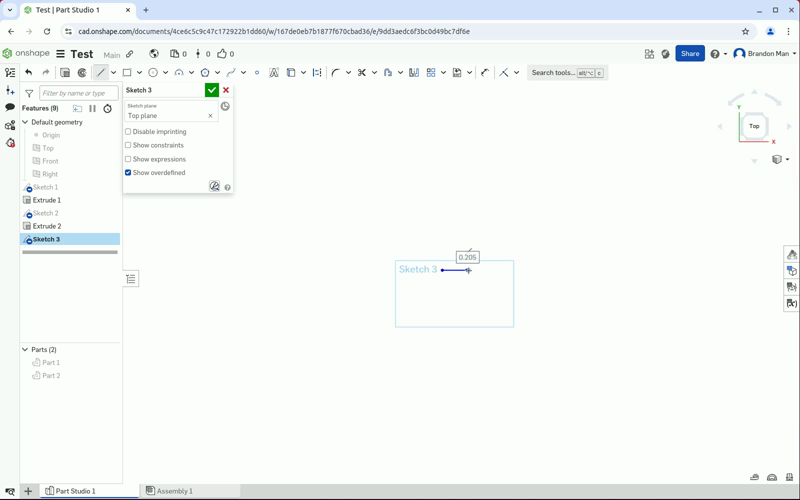
scroll(-6)
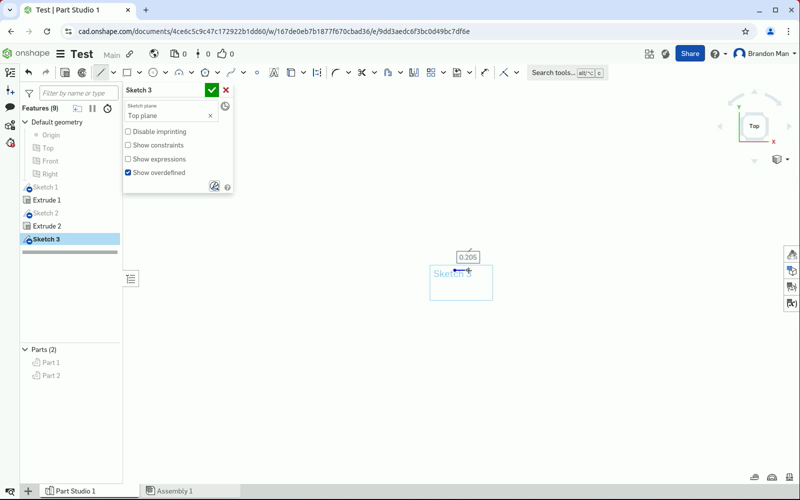
key_up(shift)
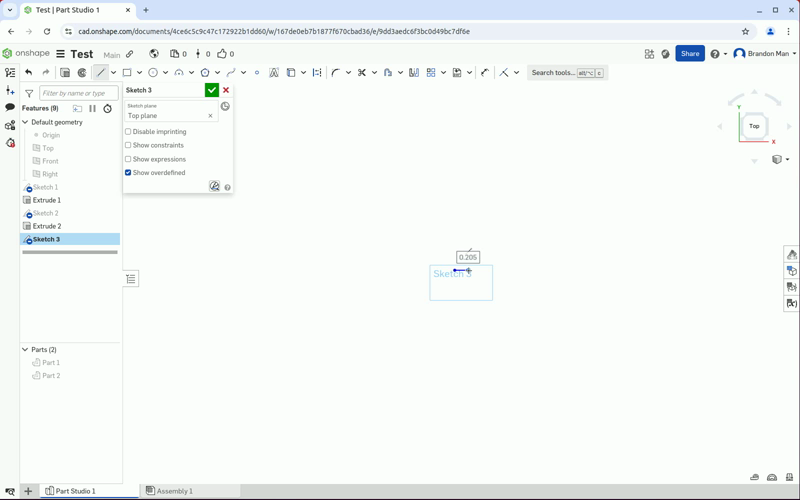
key_down(shift)
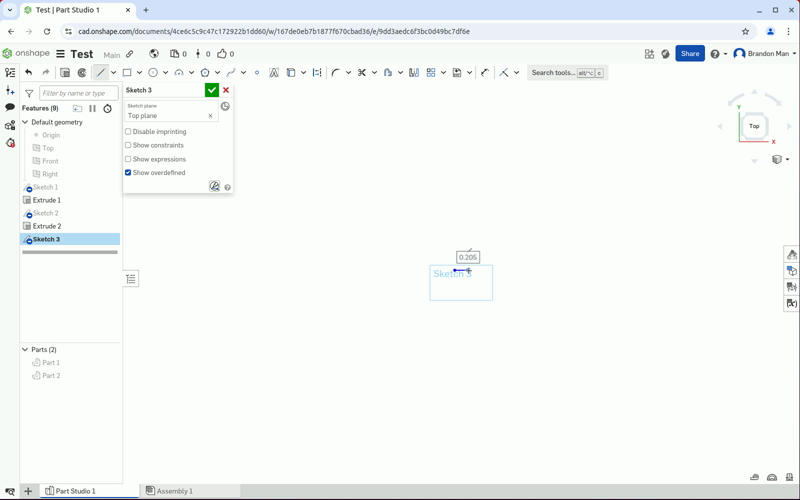
mouse_move(498, 270)
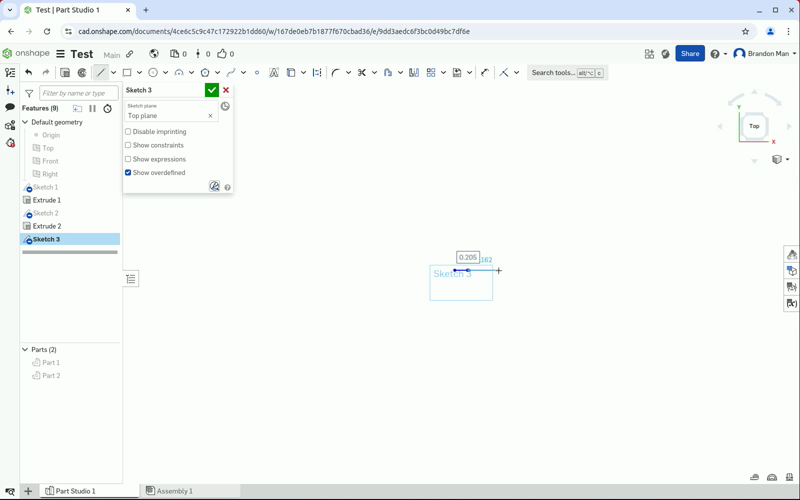
mouse_move(468, 269)
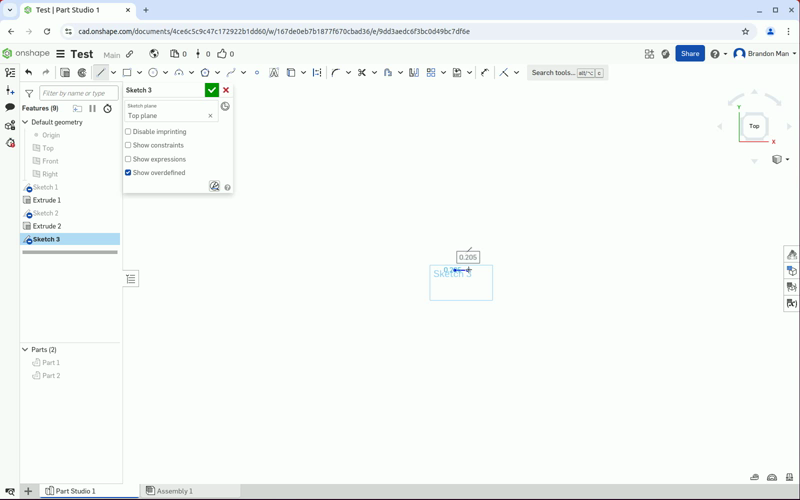
scroll(6)
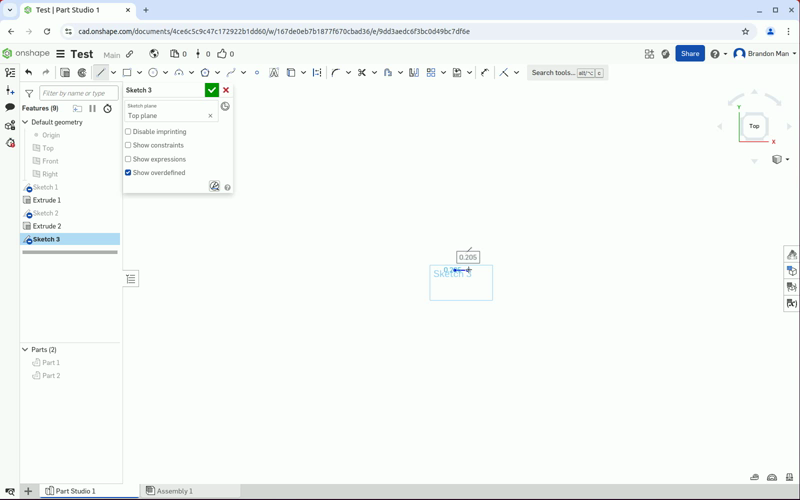
scroll(6)
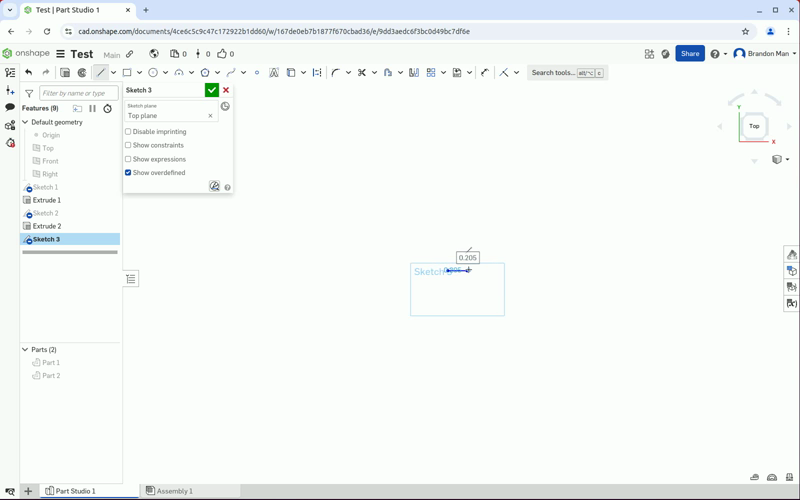
scroll(6)
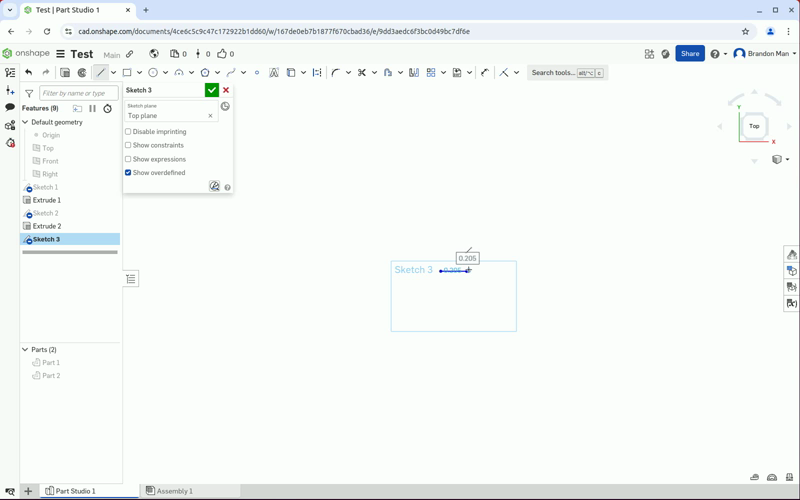
scroll(6)
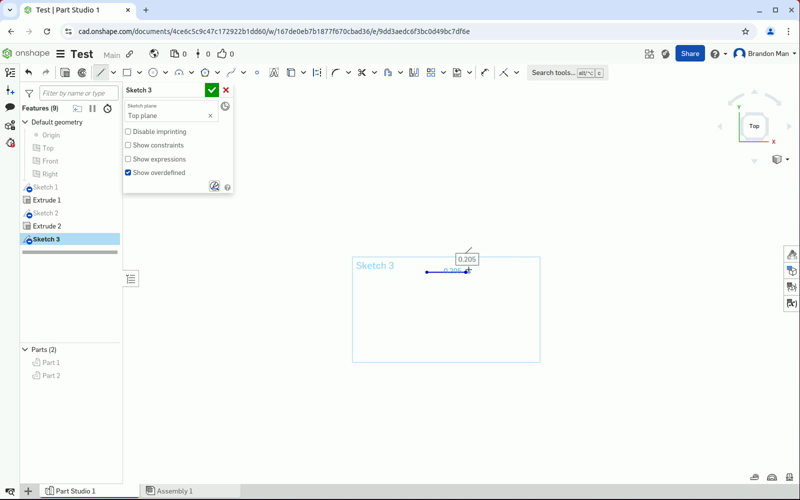
scroll(6)
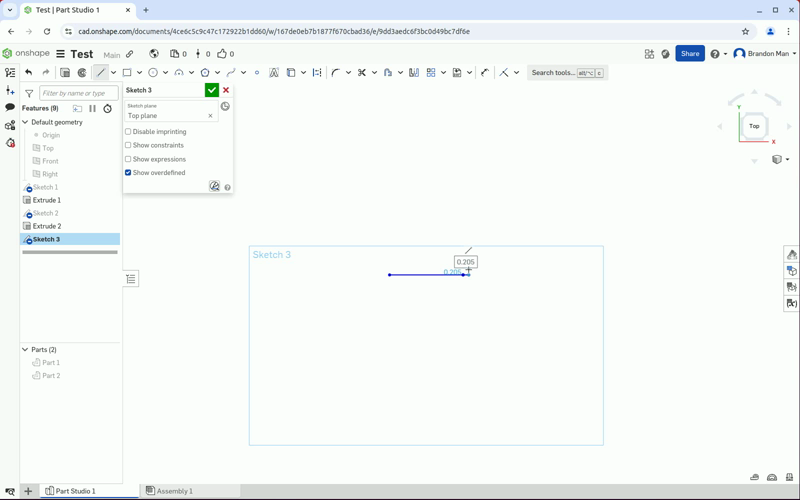
scroll(6)
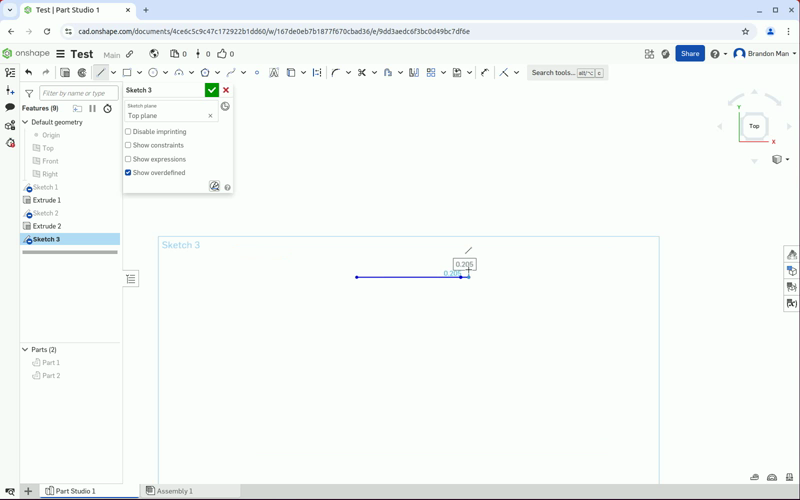
scroll(6)
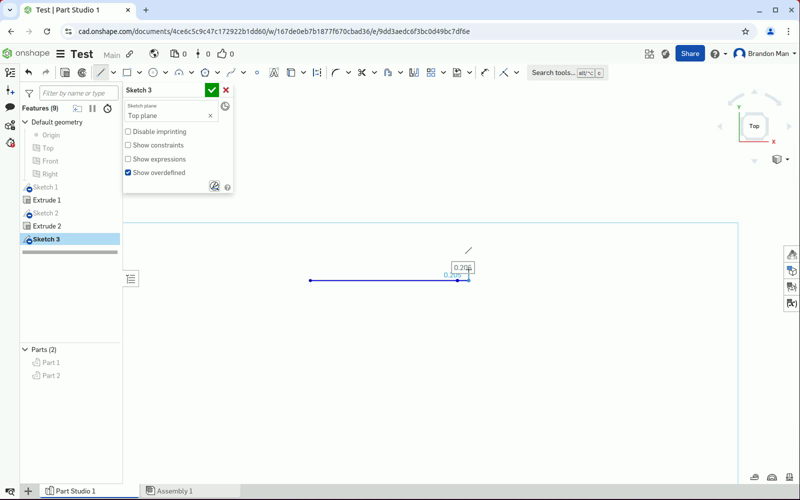
click(468, 269)
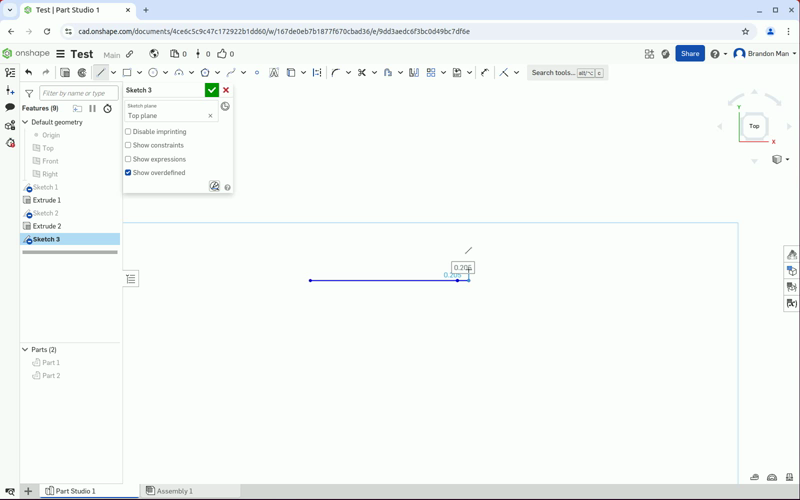
scroll(-6)
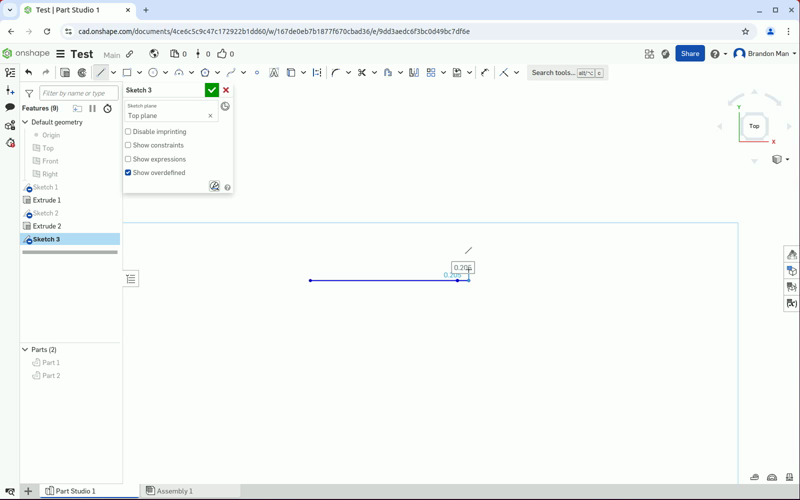
scroll(-6)
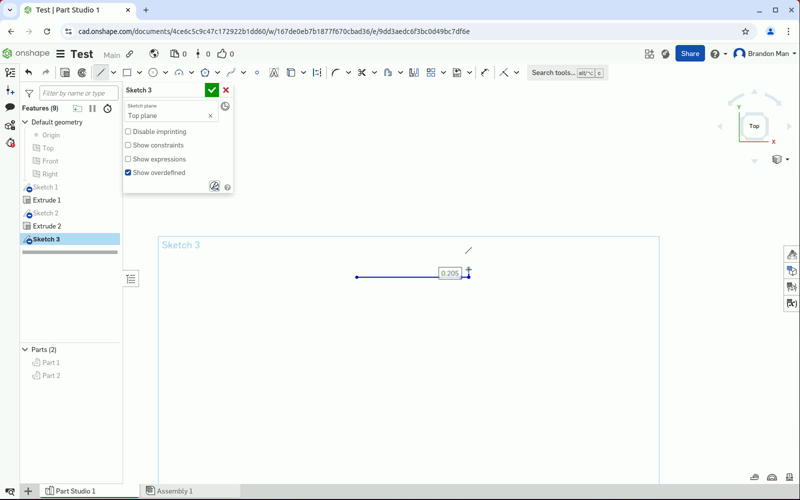
scroll(-6)
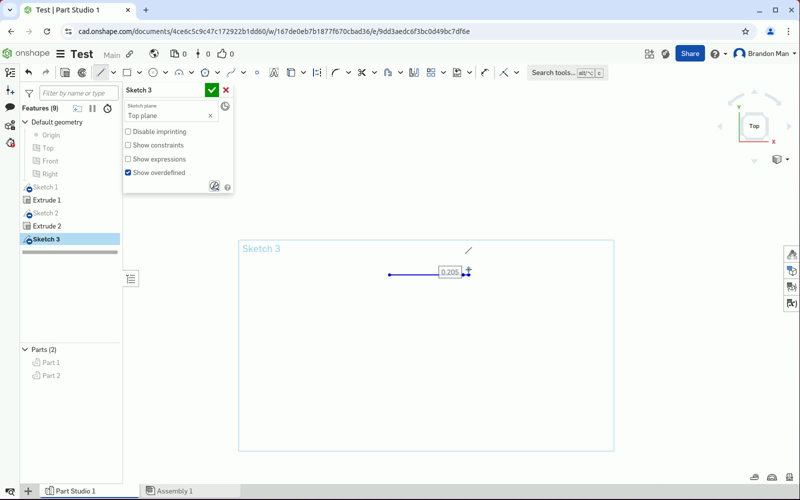
scroll(-6)
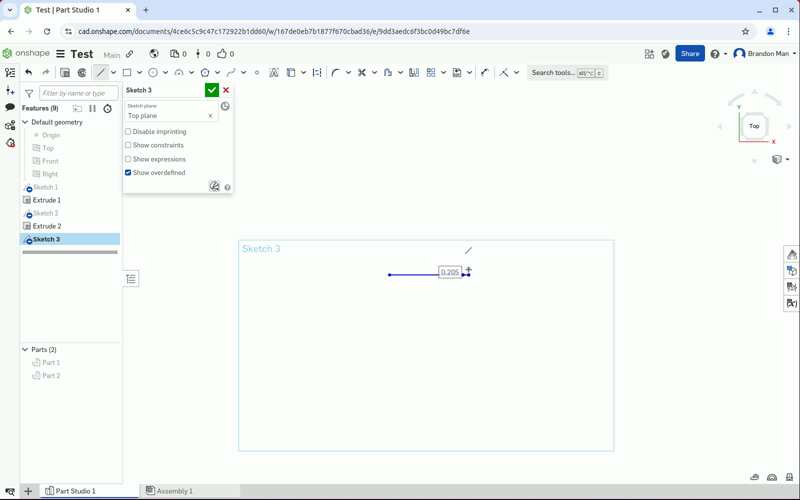
scroll(-6)
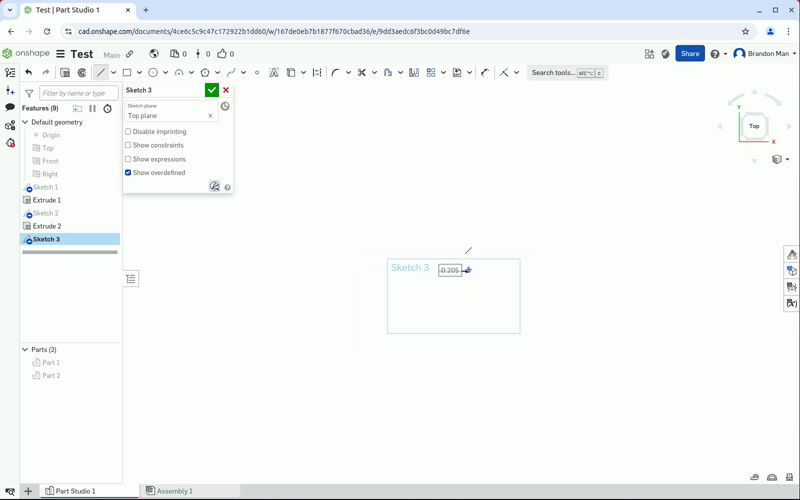
scroll(-6)
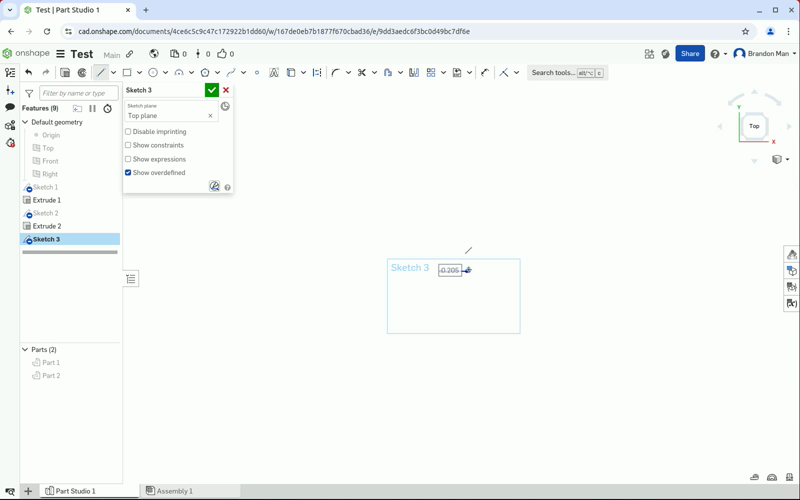
scroll(-6)
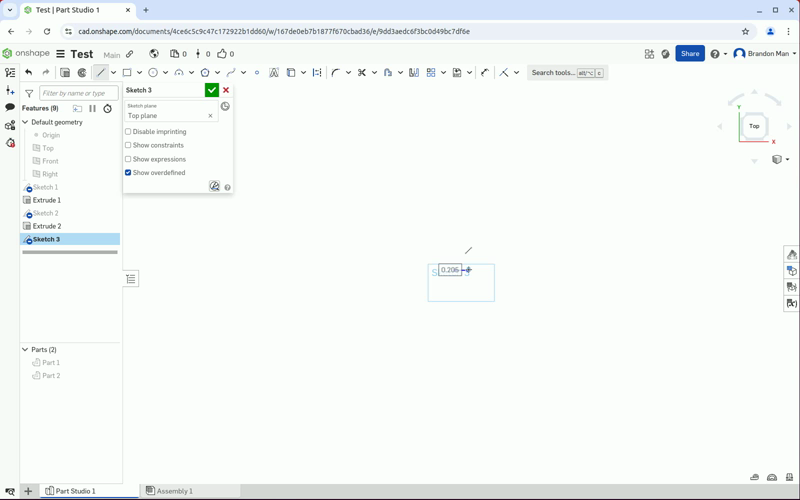
key_up(shift)
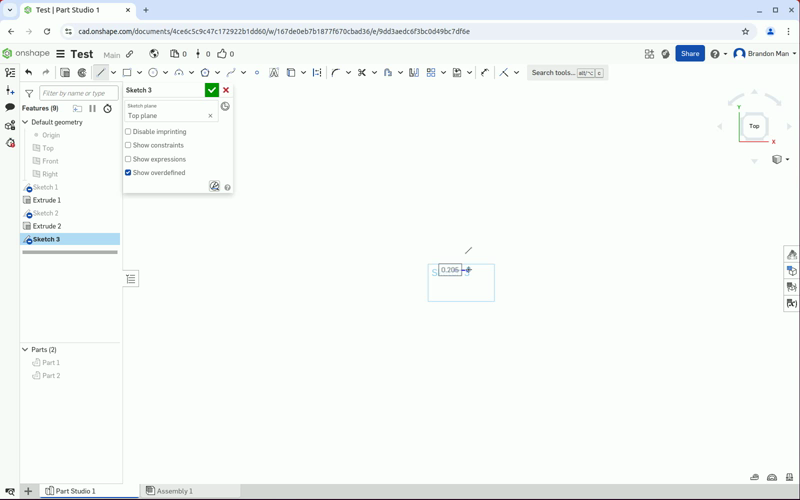
key_down(shift)
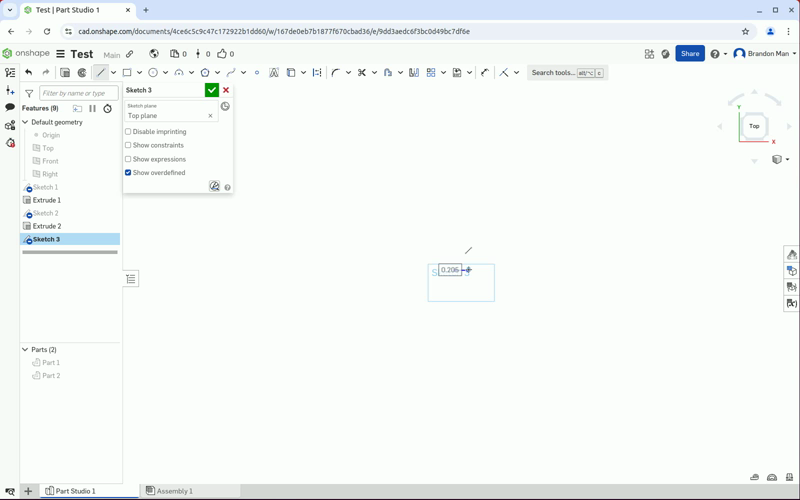
mouse_move(498, 269)
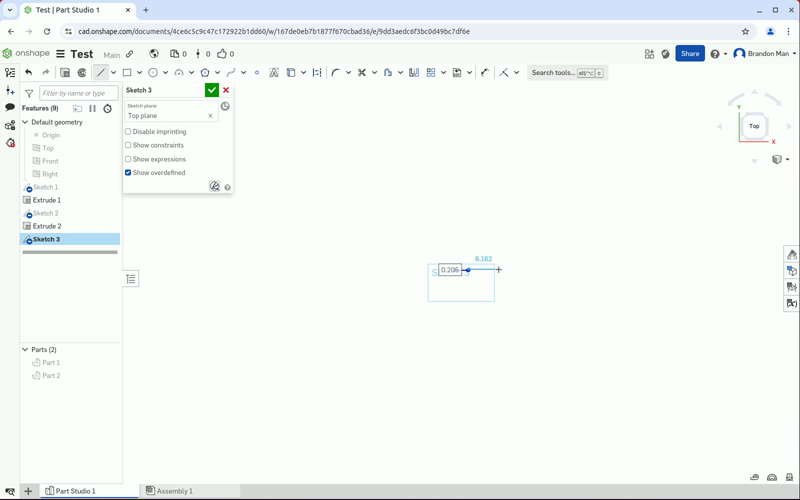
mouse_move(454, 269)
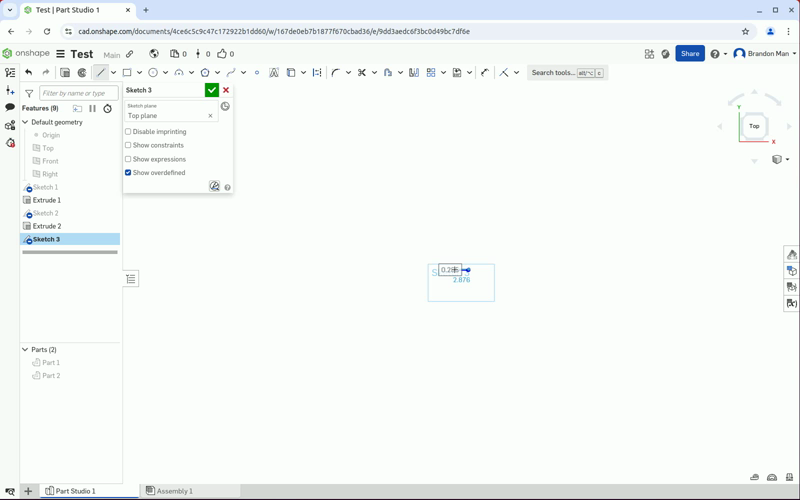
scroll(6)
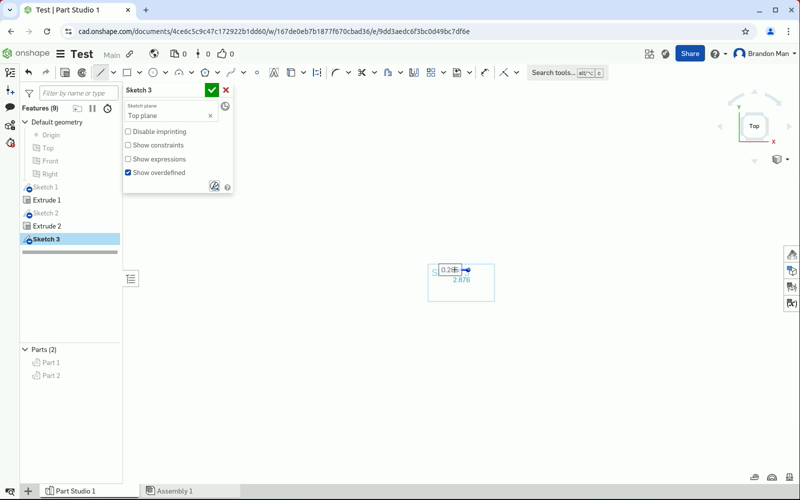
scroll(6)
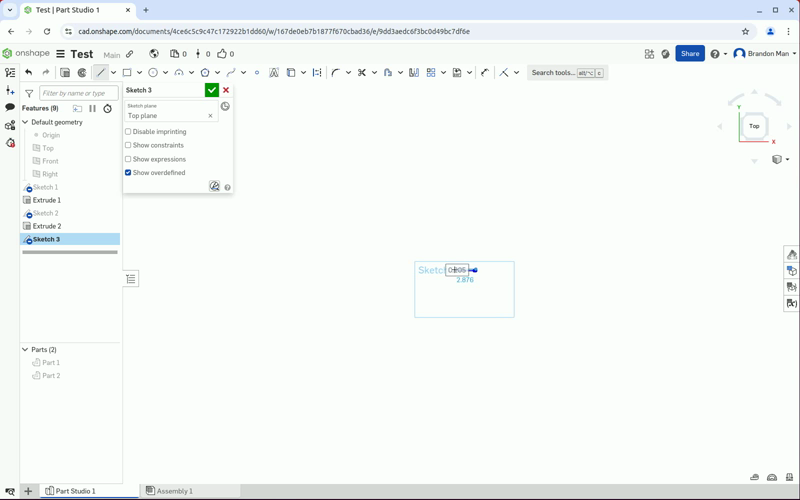
scroll(6)
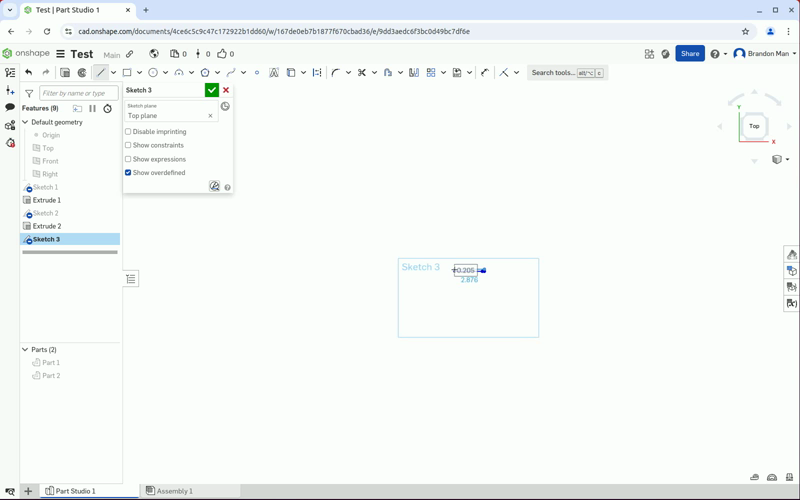
scroll(6)
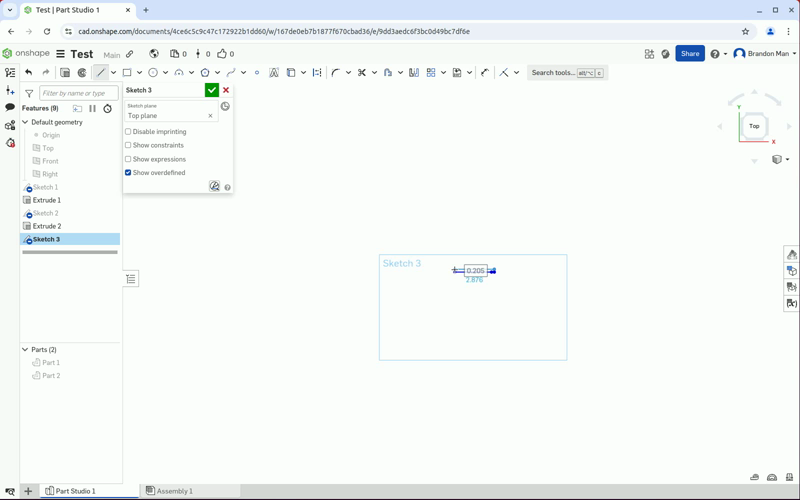
scroll(6)
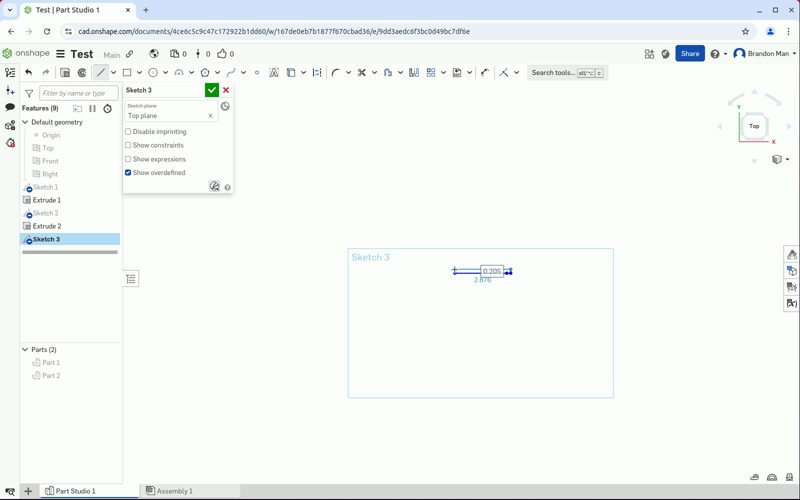
scroll(6)
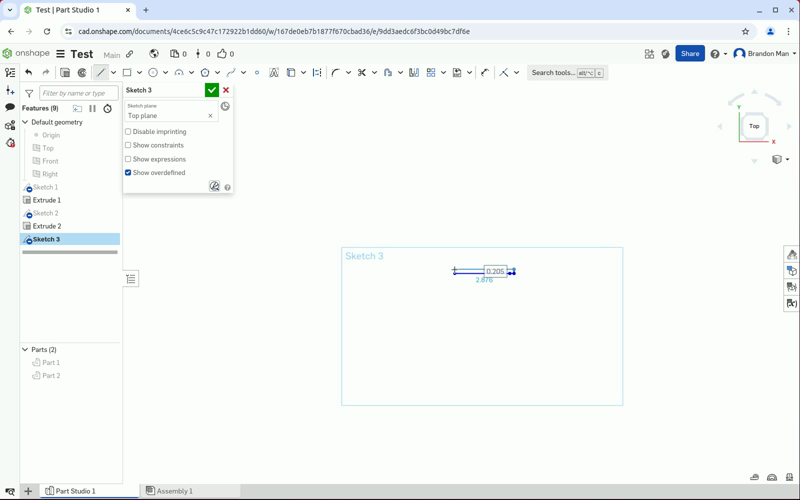
scroll(6)
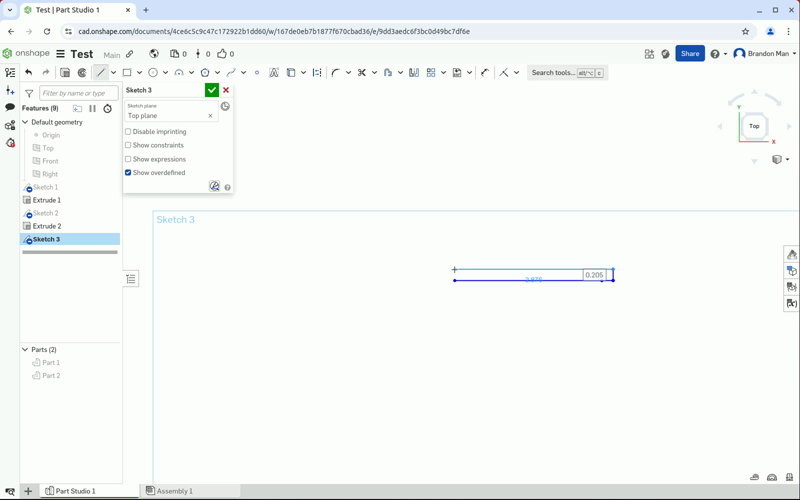
click(454, 269)
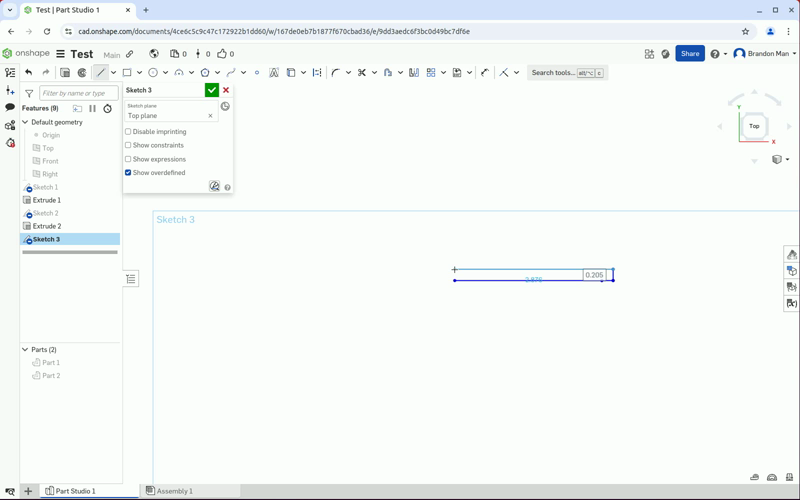
scroll(-6)
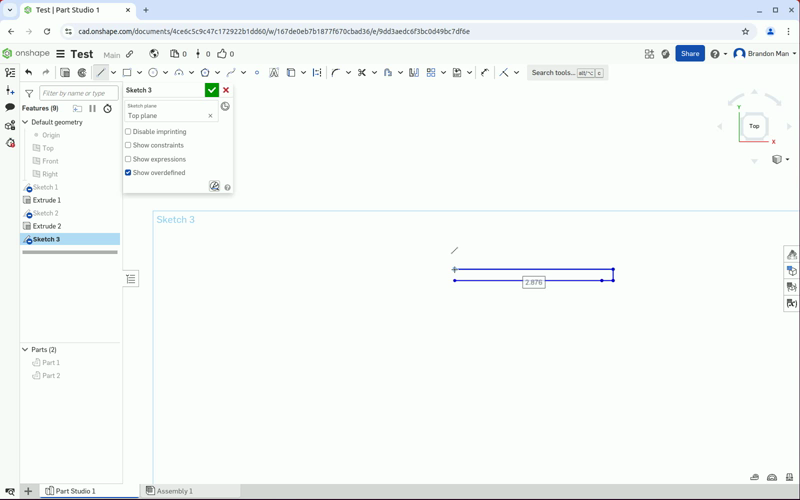
scroll(-6)
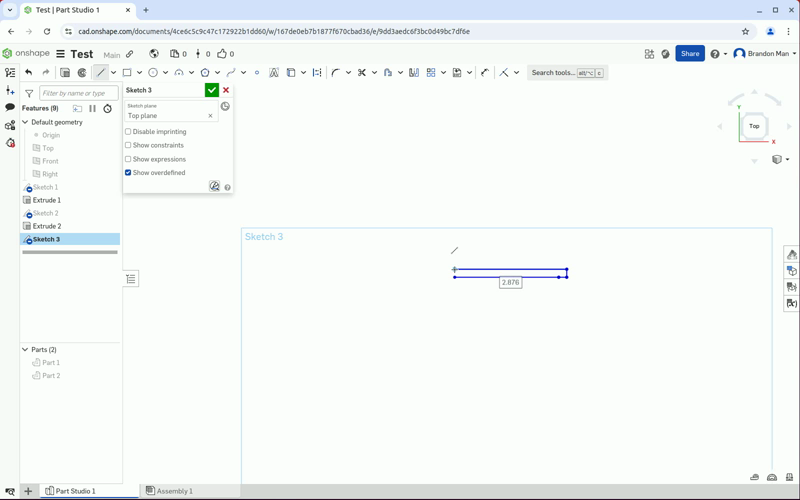
scroll(-6)
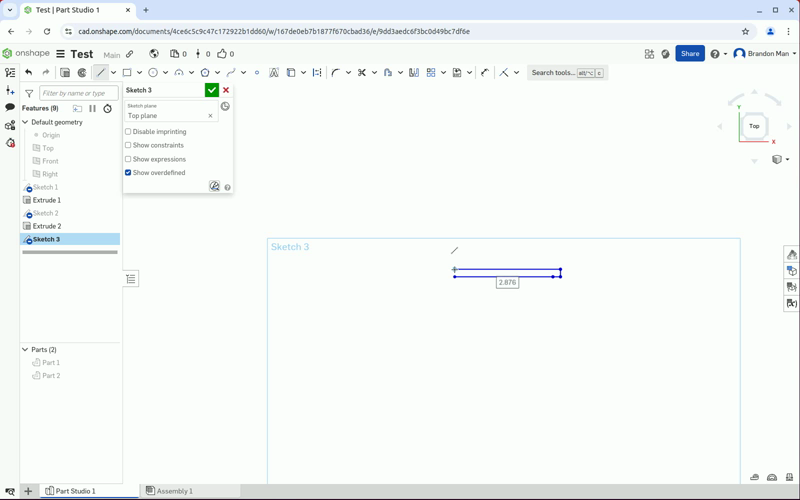
scroll(-6)
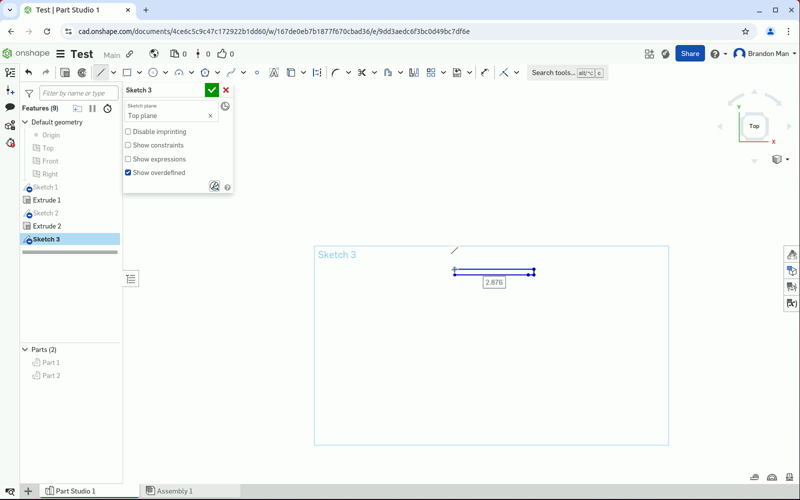
scroll(-6)
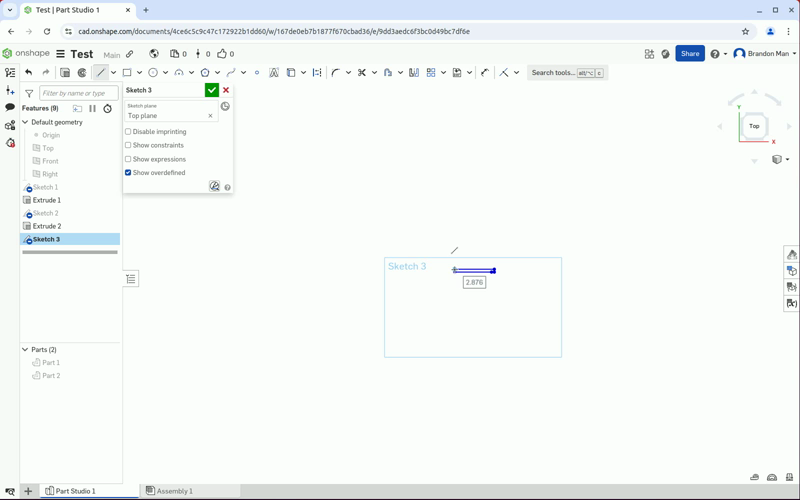
scroll(-6)
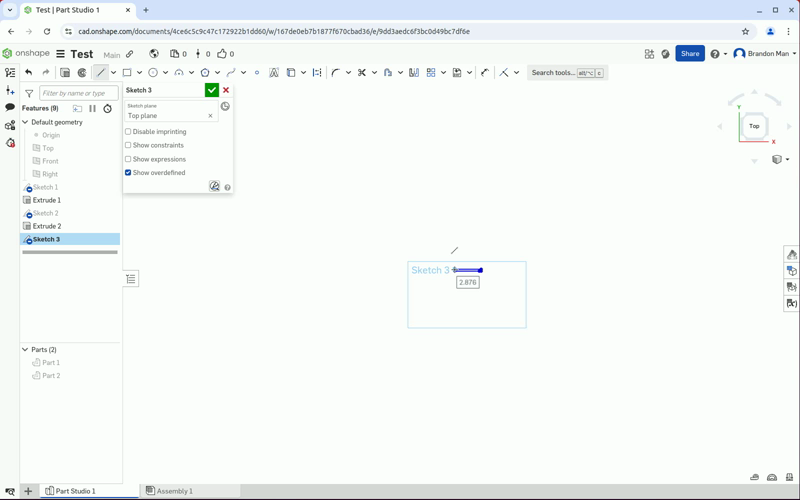
scroll(-6)
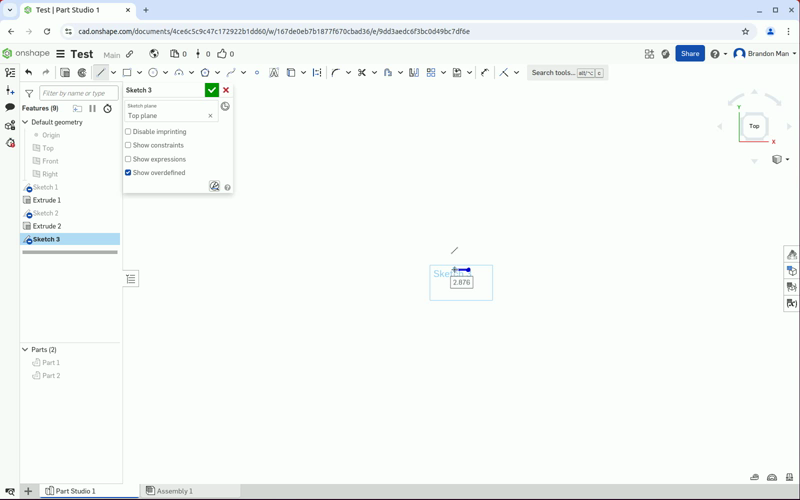
key_up(shift)
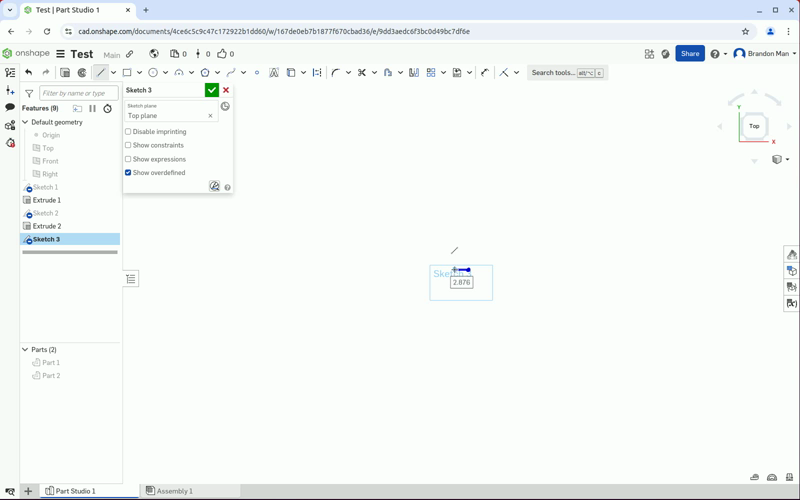
mouse_move(484, 269)
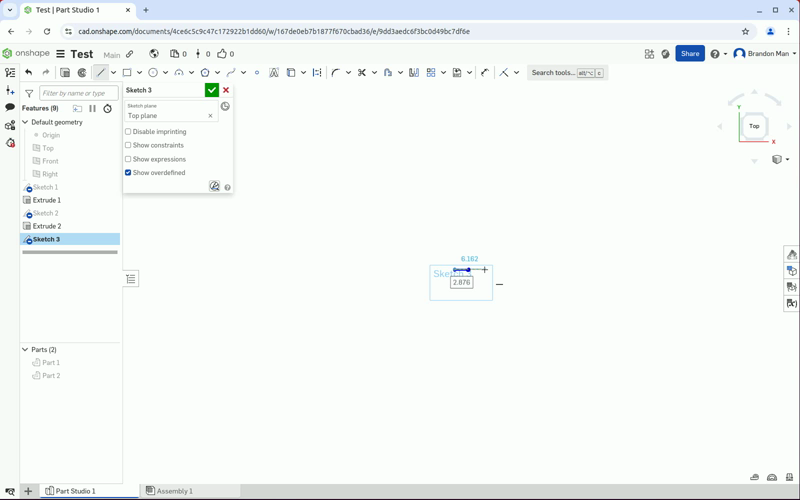
key_down(shift)
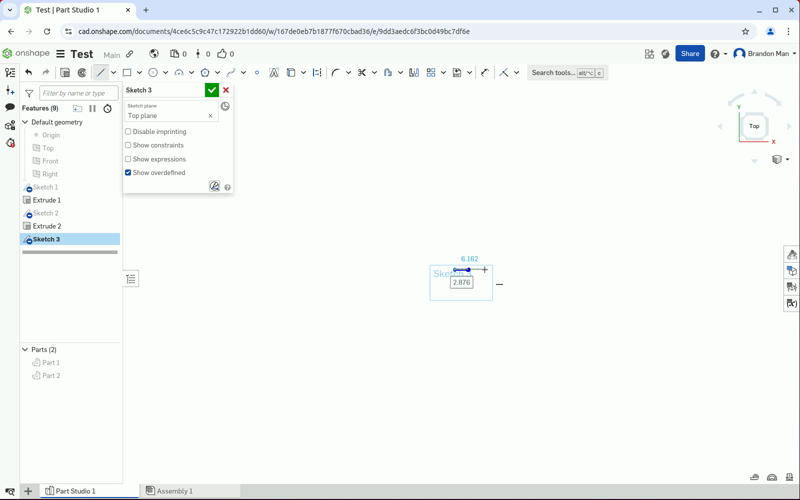
mouse_move(454, 270)
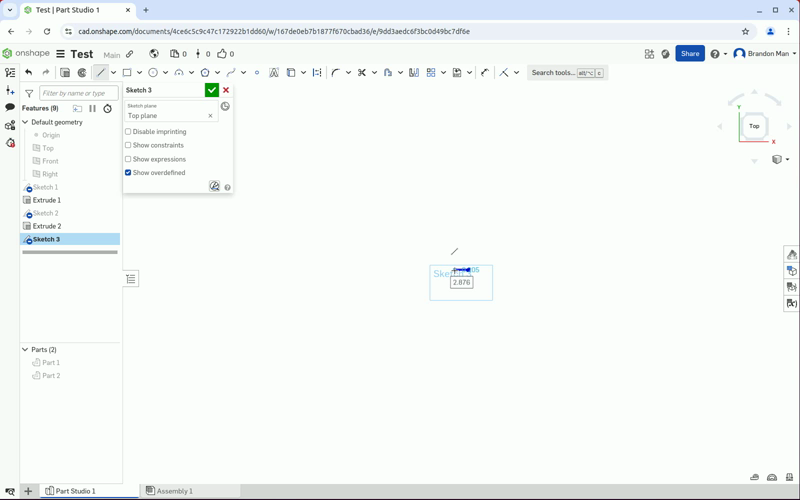
scroll(6)
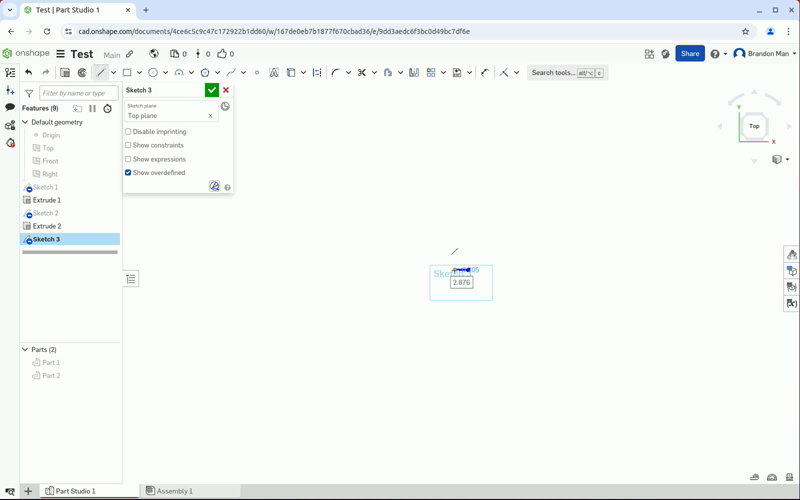
scroll(6)
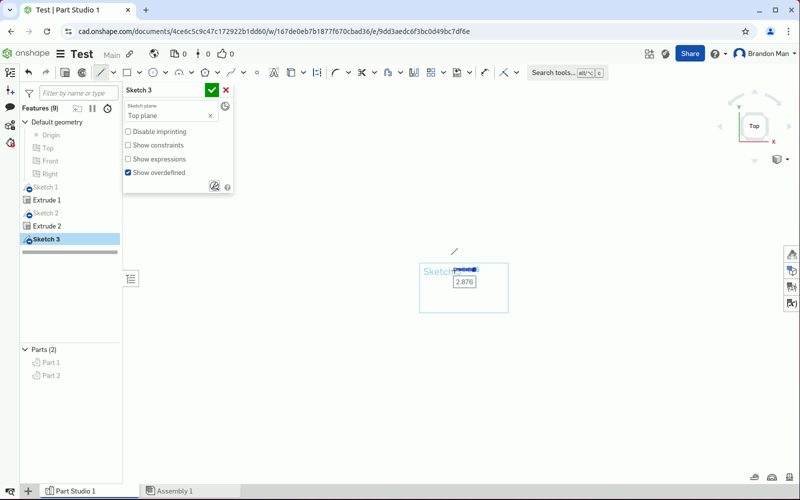
scroll(6)
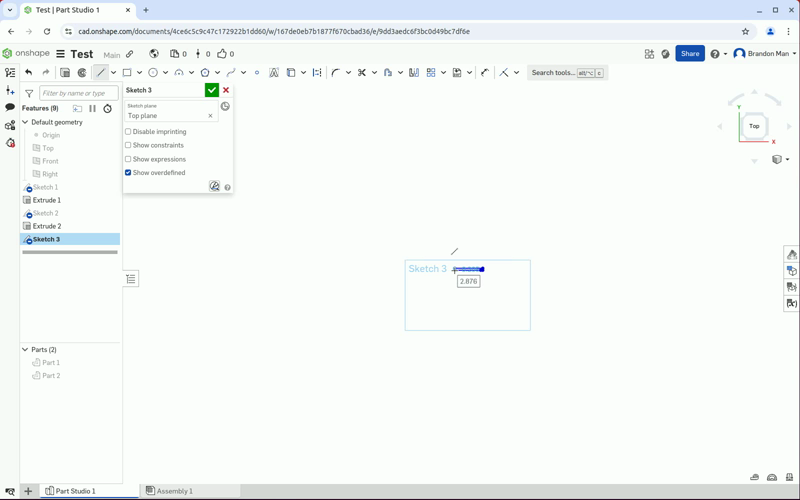
scroll(6)
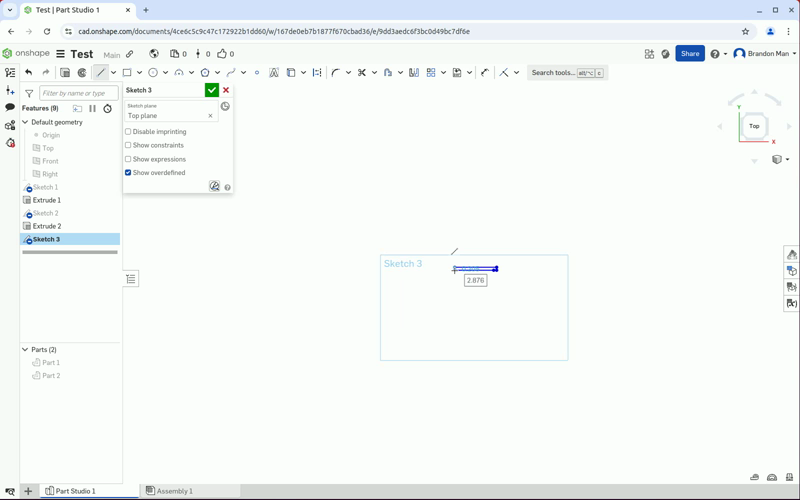
scroll(6)
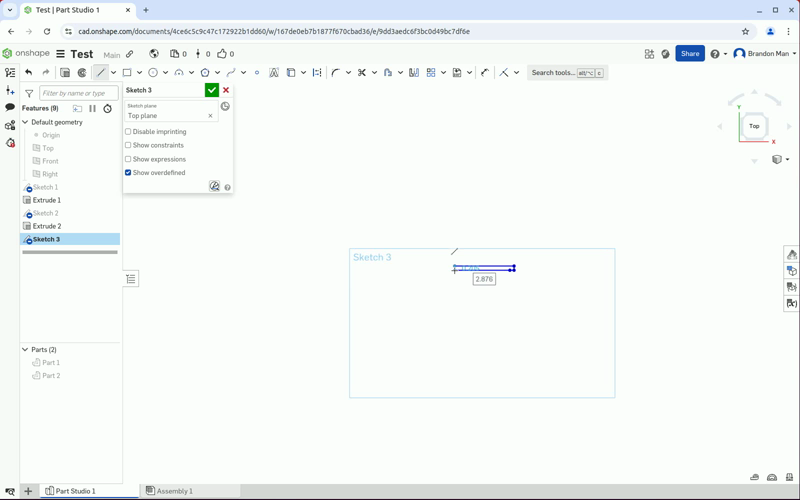
scroll(6)
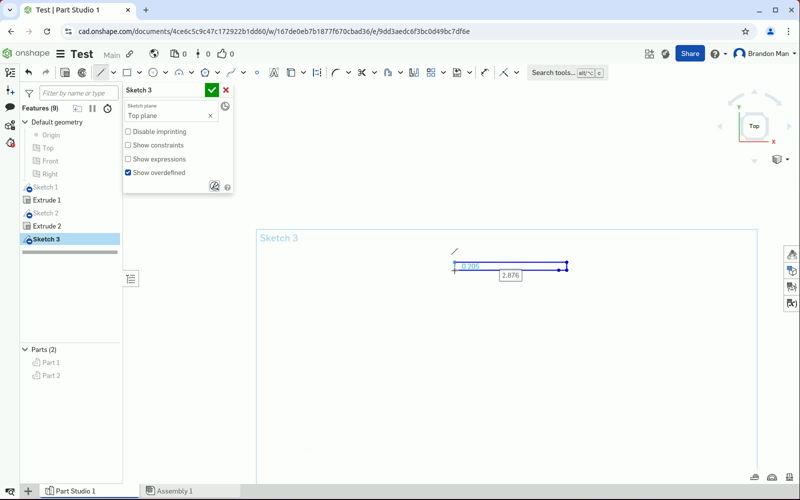
scroll(6)
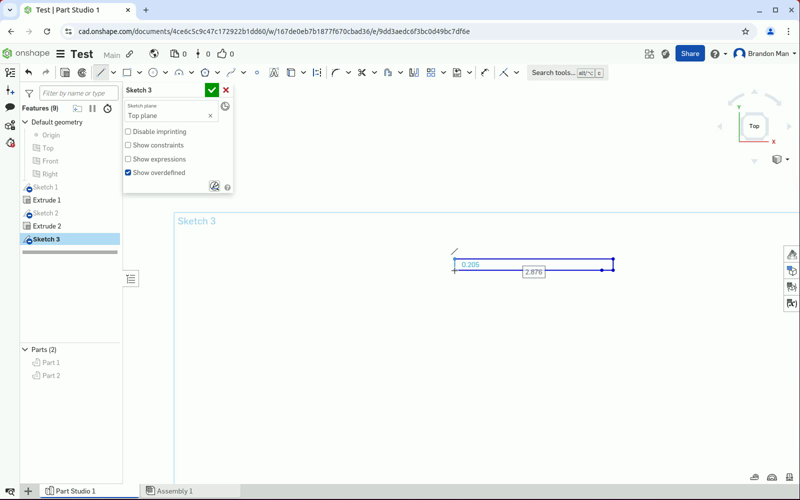
key_up(shift)
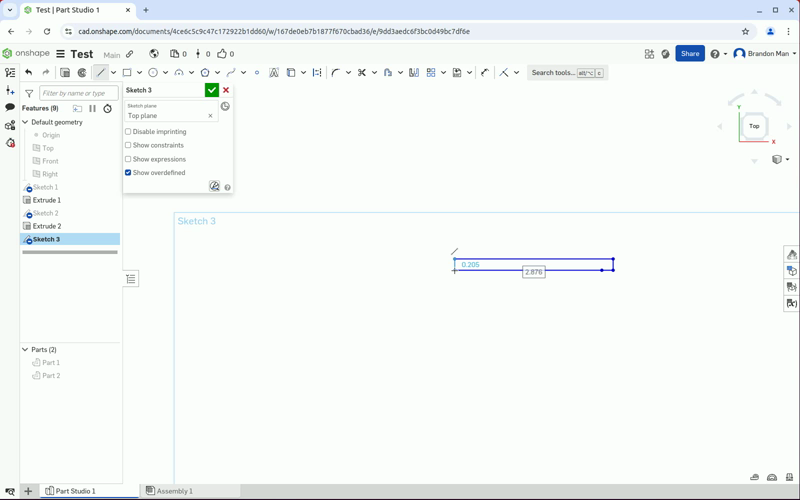
click(454, 270)
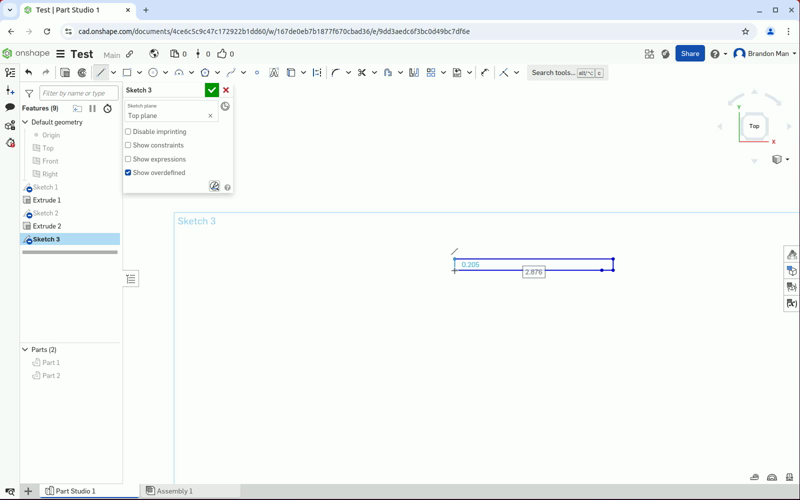
scroll(-6)
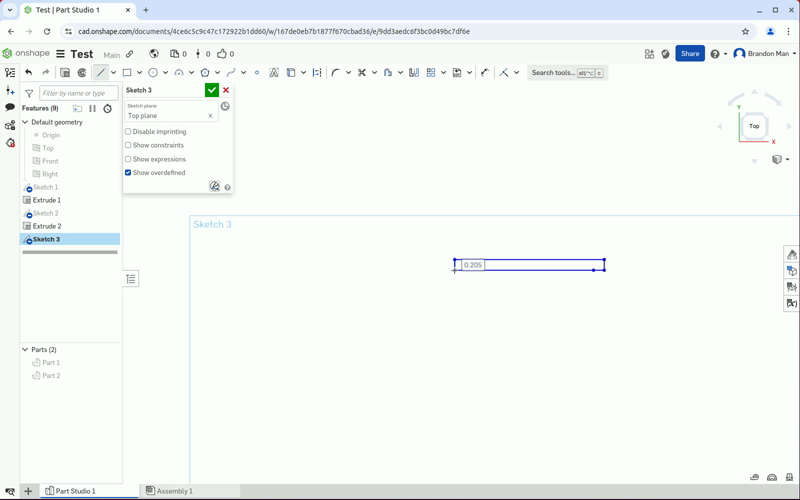
scroll(-6)
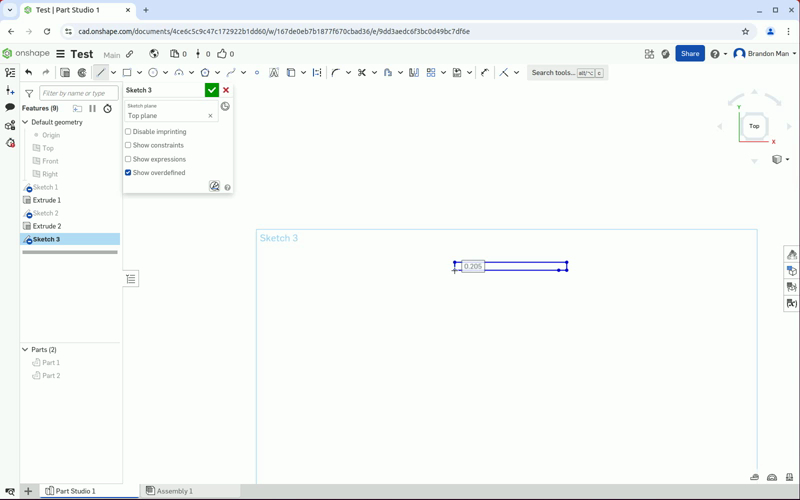
scroll(-6)
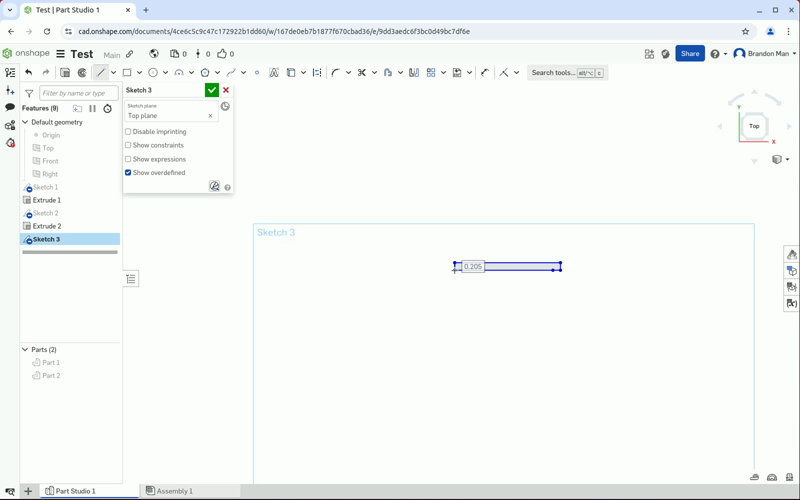
scroll(-6)
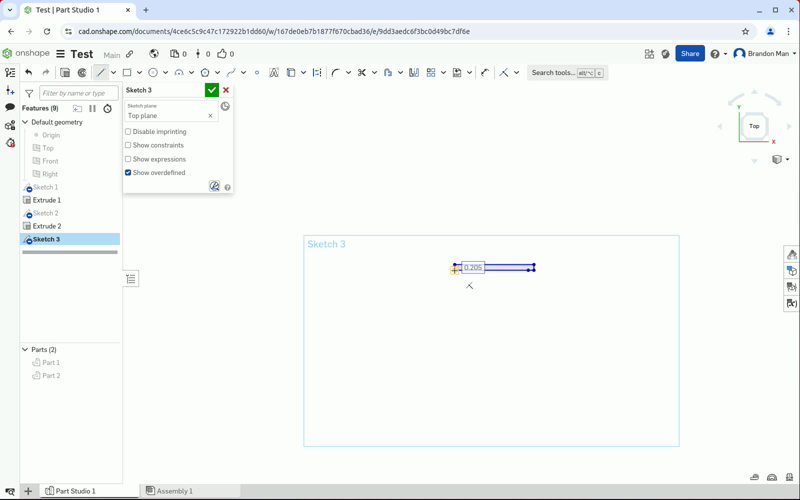
scroll(-6)
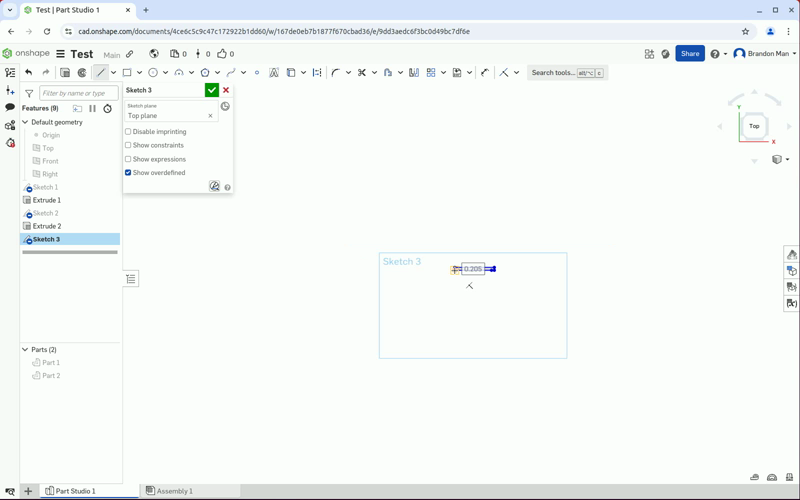
scroll(-6)
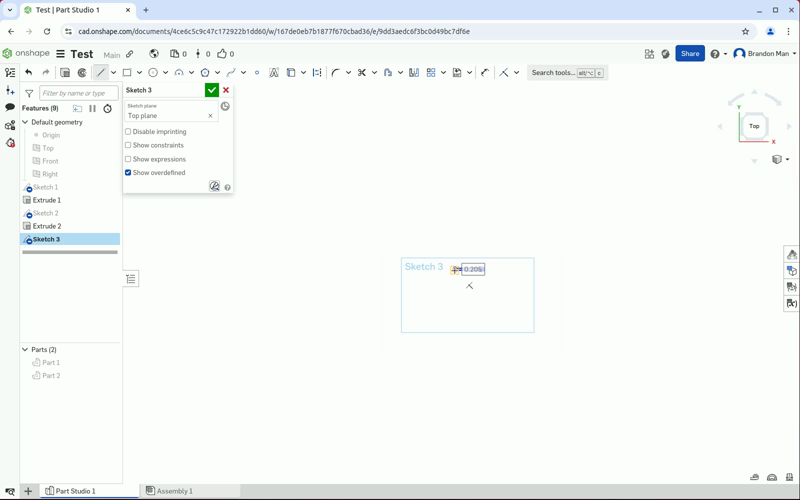
scroll(-6)
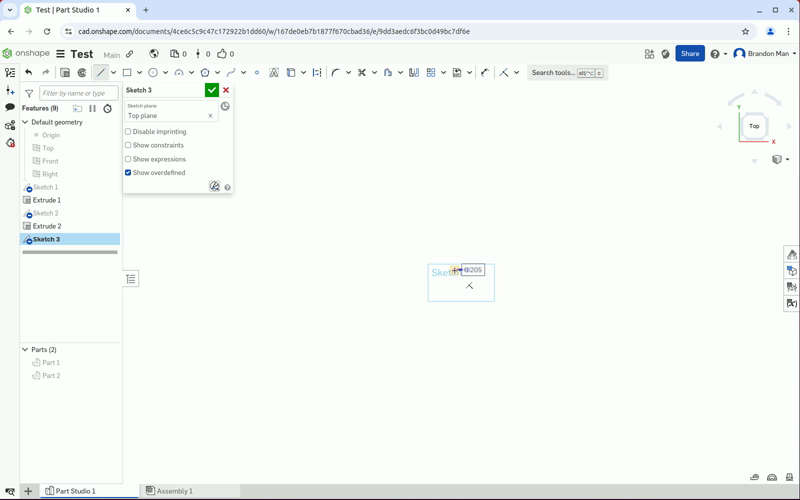
key(esc)
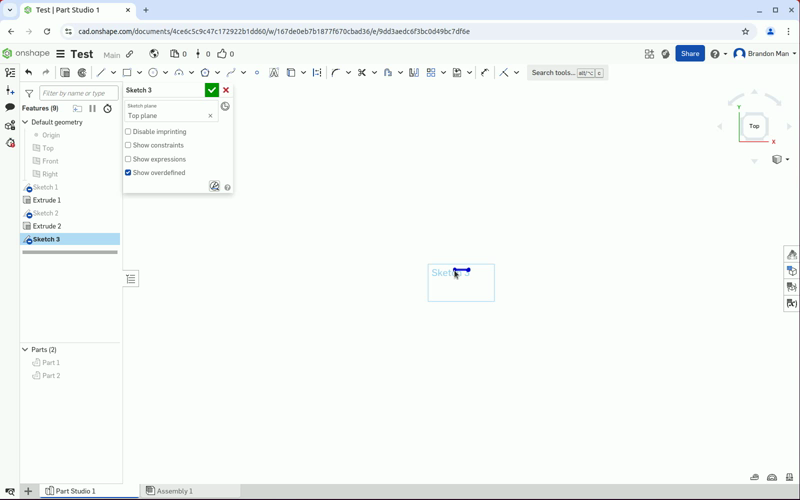
mouse_move(466, 269)
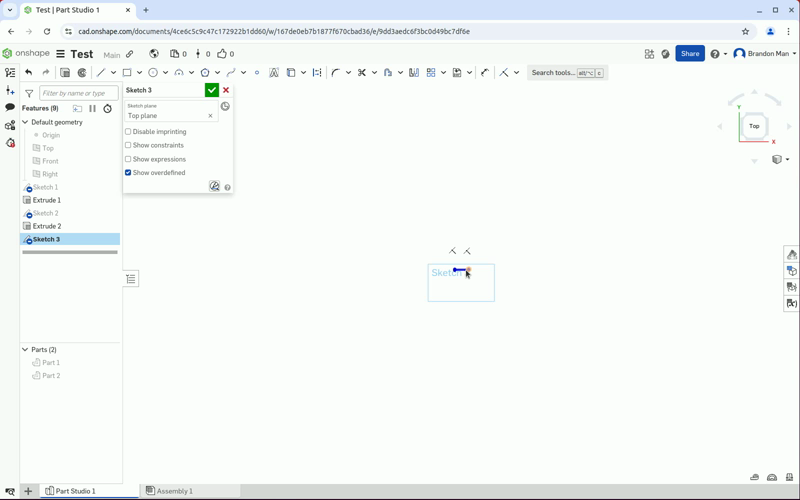
scroll(6)
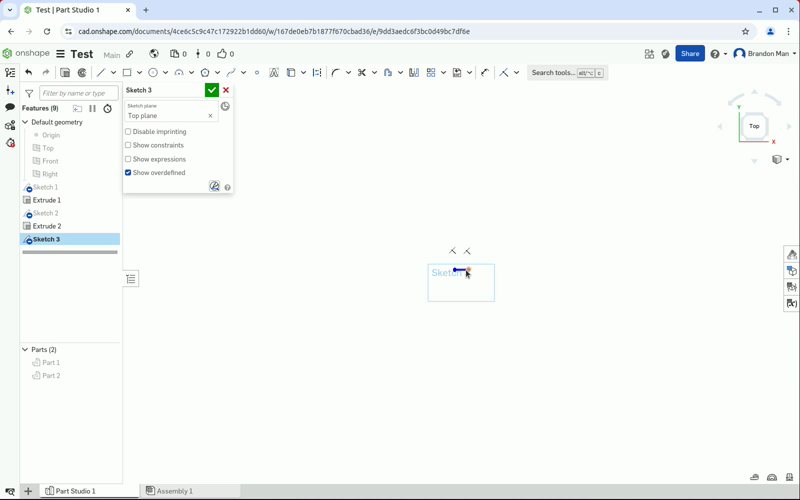
scroll(6)
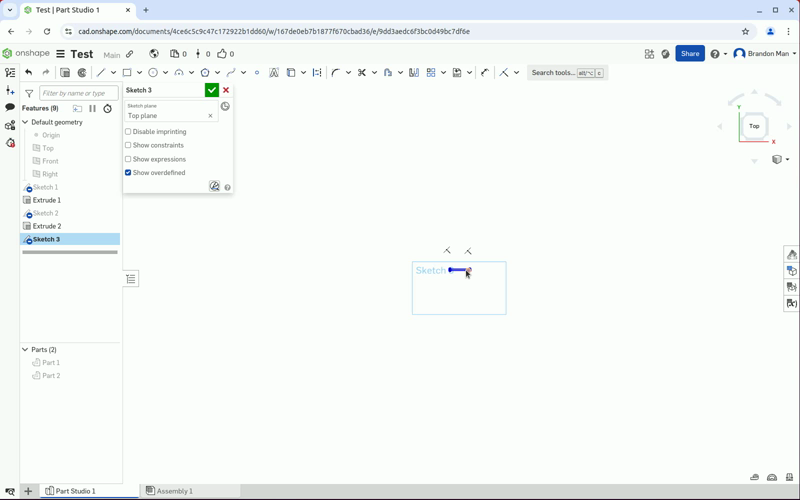
scroll(6)
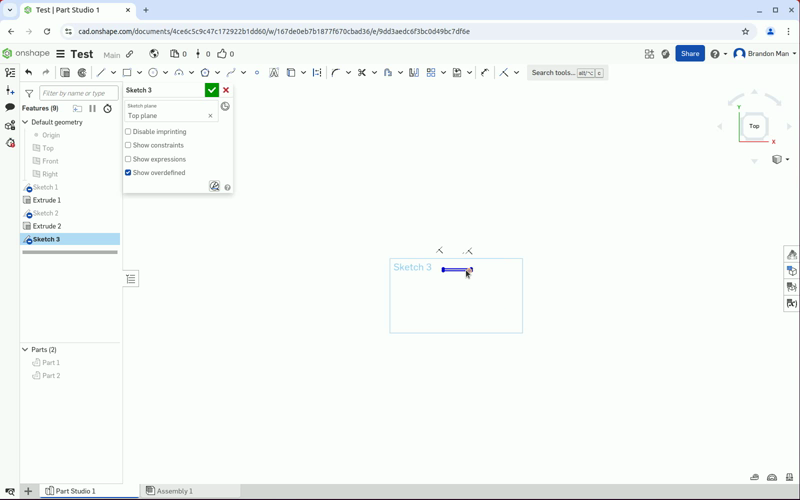
scroll(6)
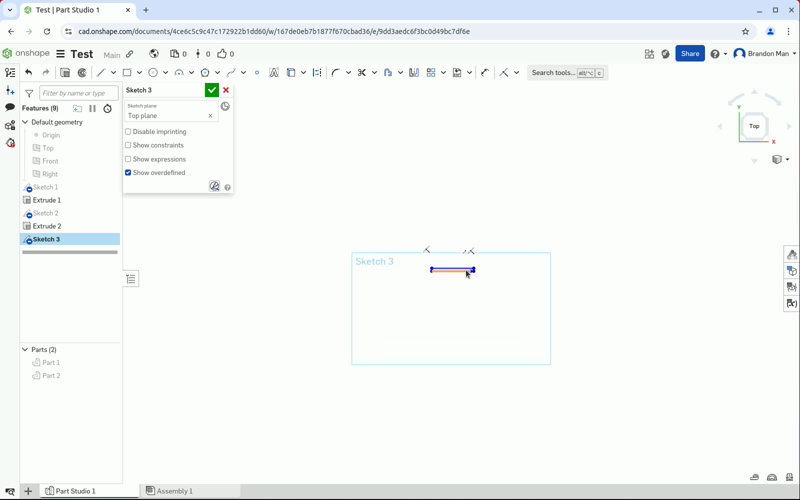
scroll(6)
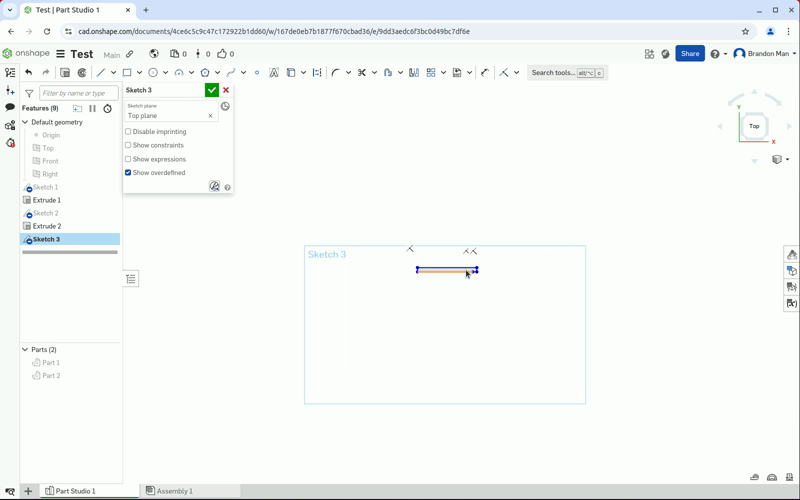
scroll(6)
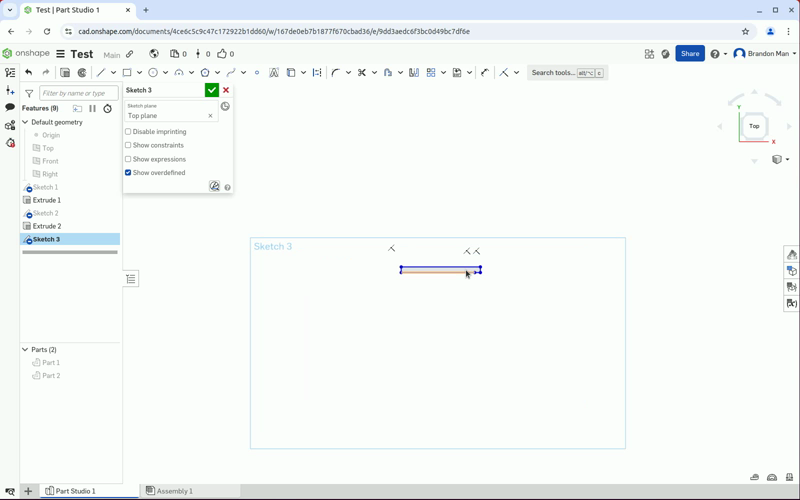
scroll(6)
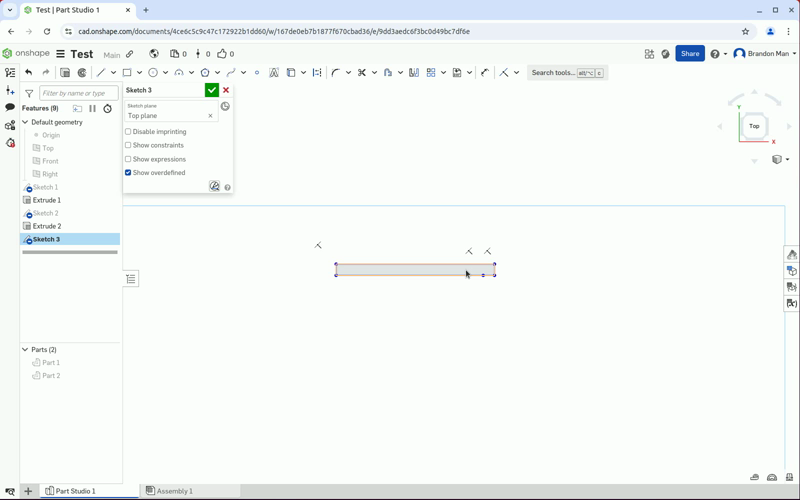
click(466, 269)
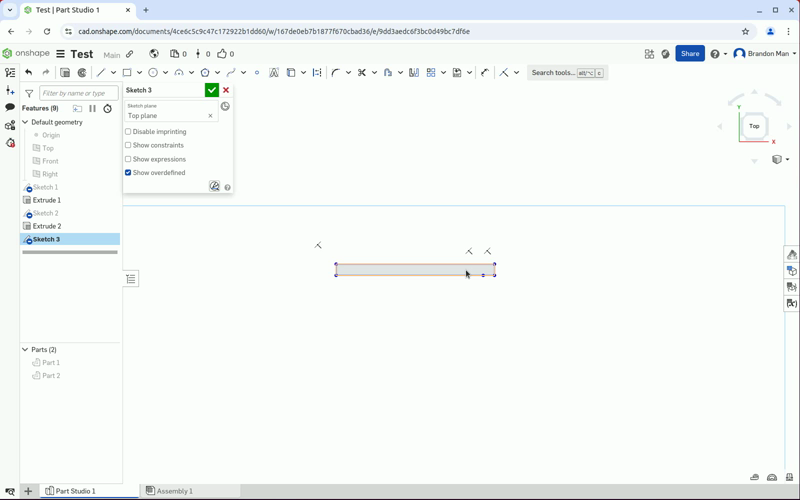
scroll(-6)
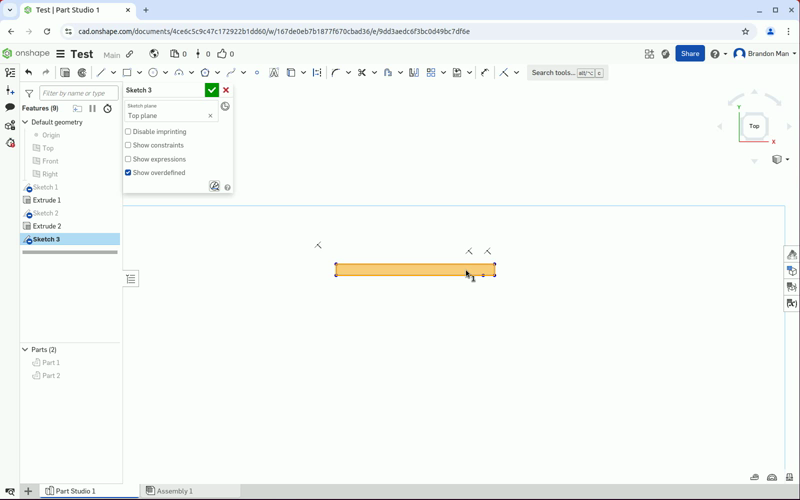
scroll(-6)
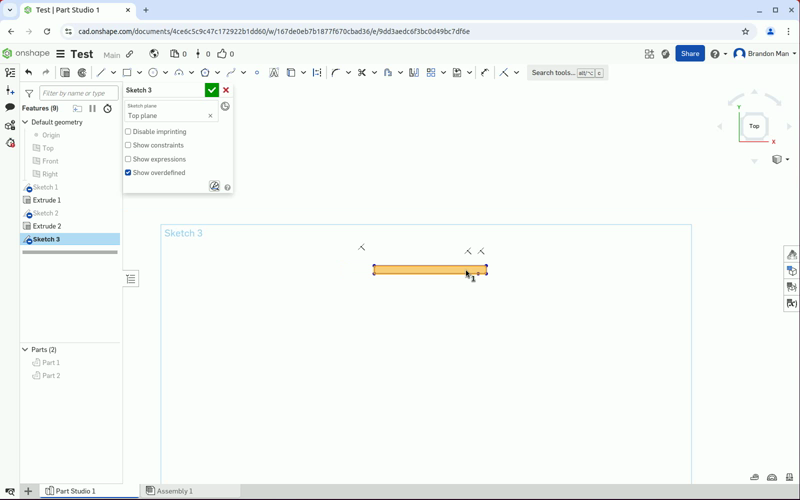
scroll(-6)
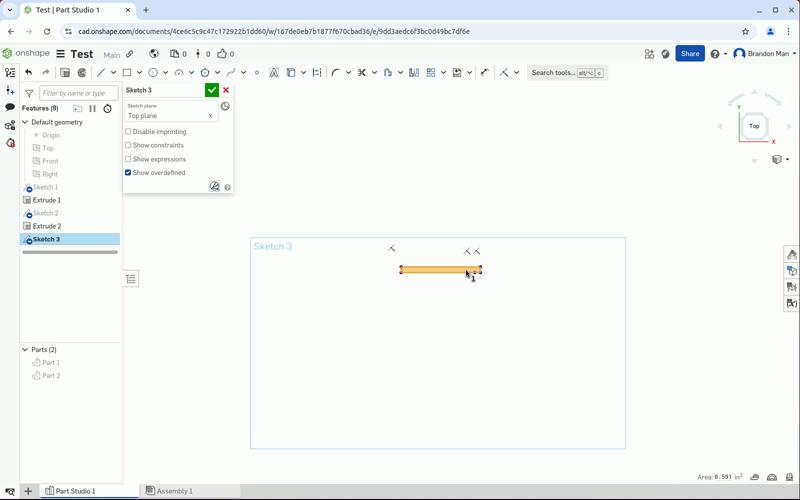
scroll(-6)
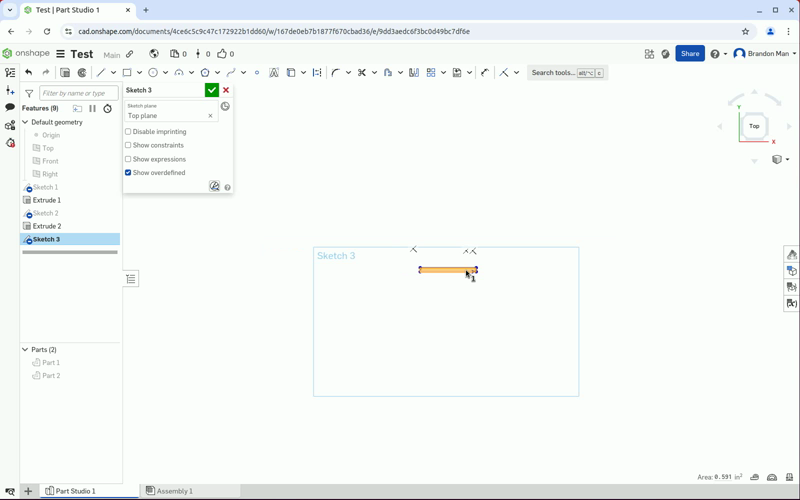
scroll(-6)
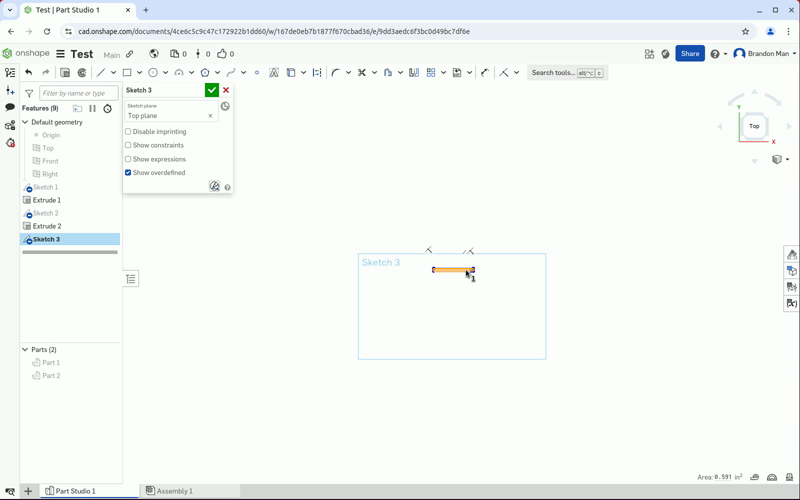
scroll(-6)
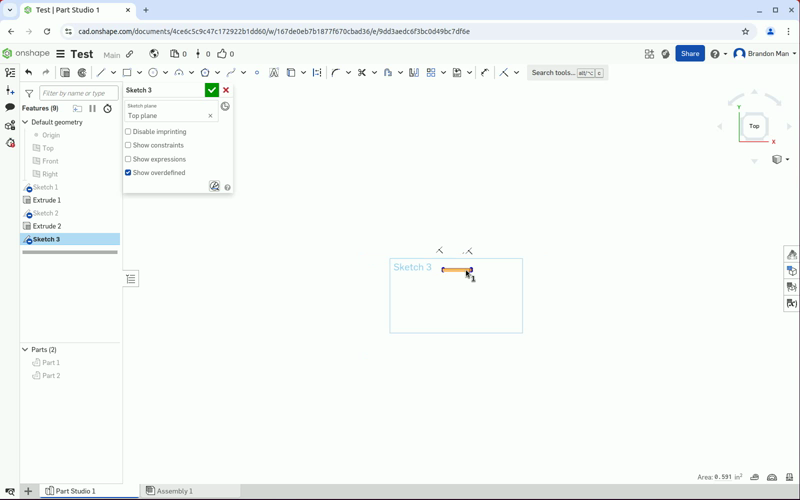
scroll(-6)
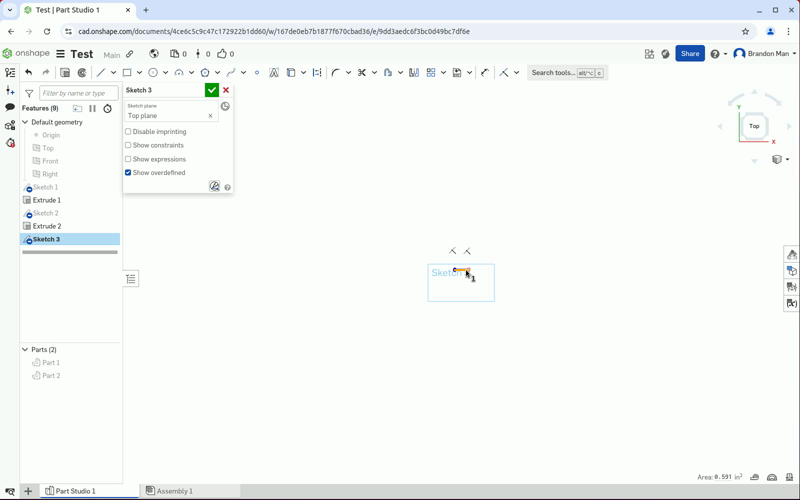
mouse_move(73, 352)
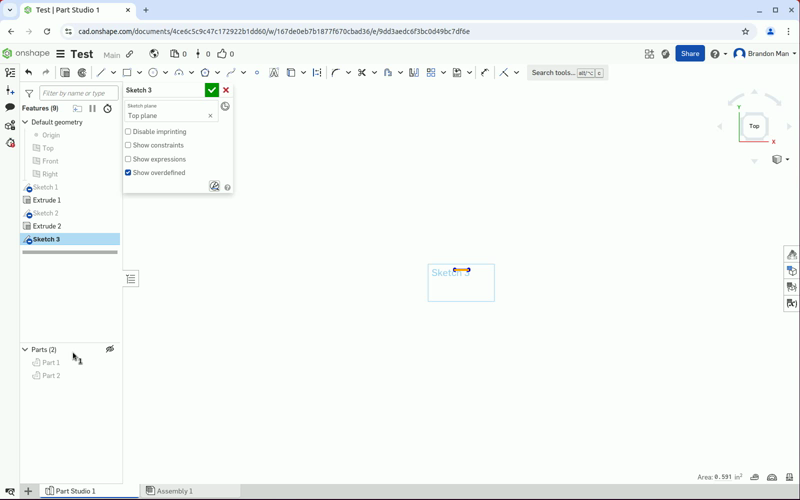
key(shift+y)
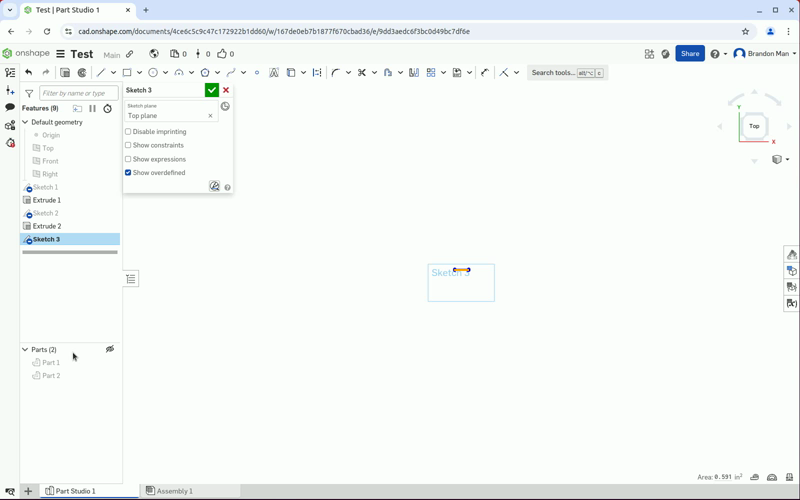
key(shift+e)
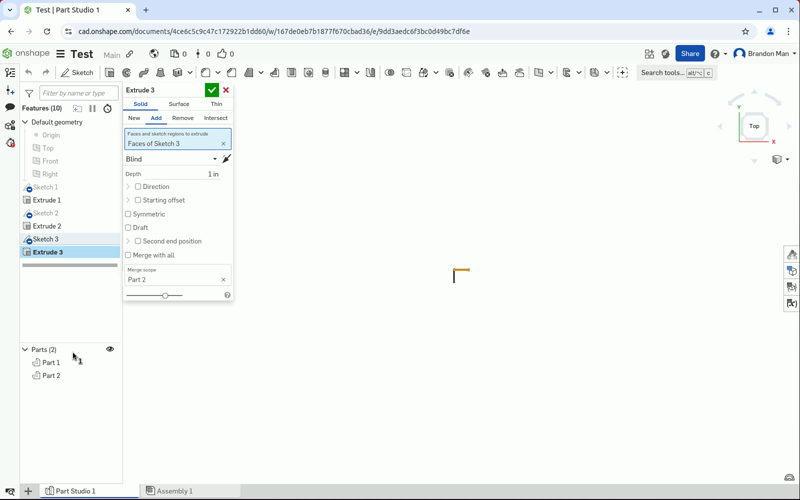
mouse_move(143, 106)
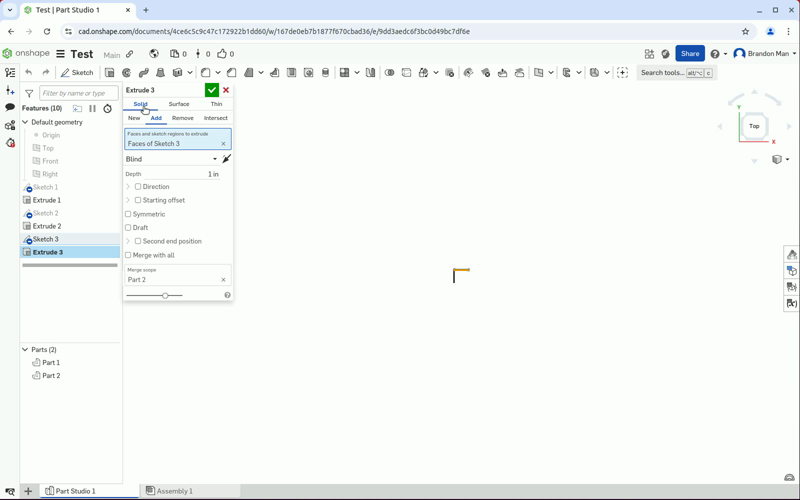
click(143, 106)
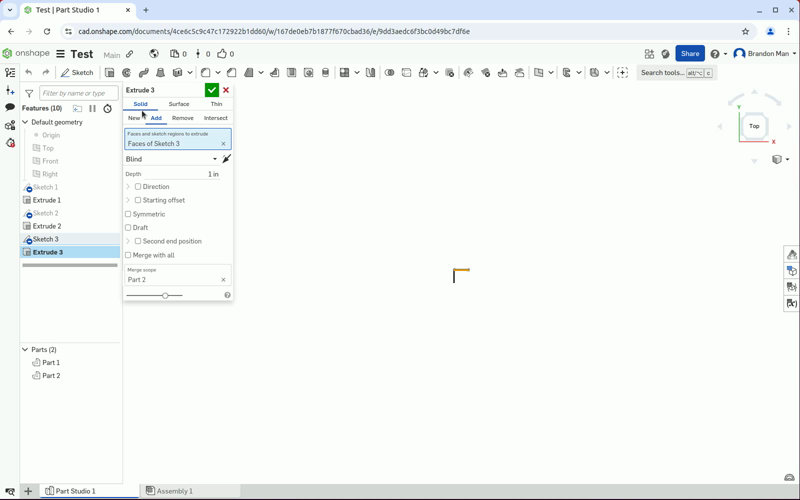
mouse_move(137, 120)
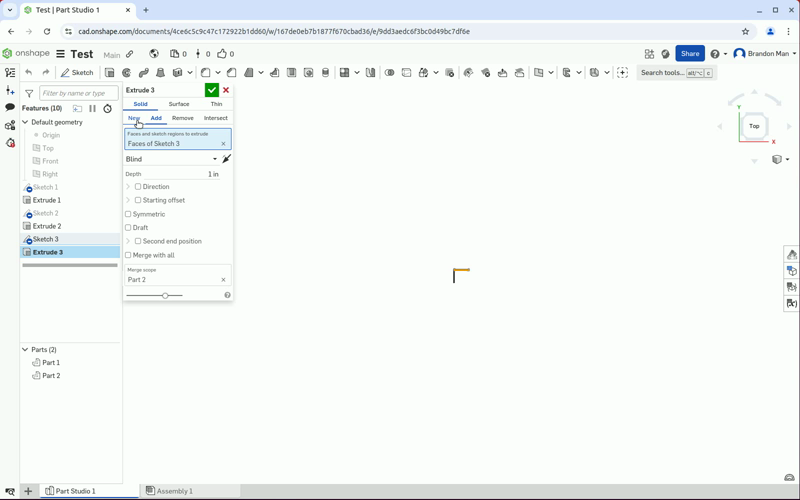
click(137, 120)
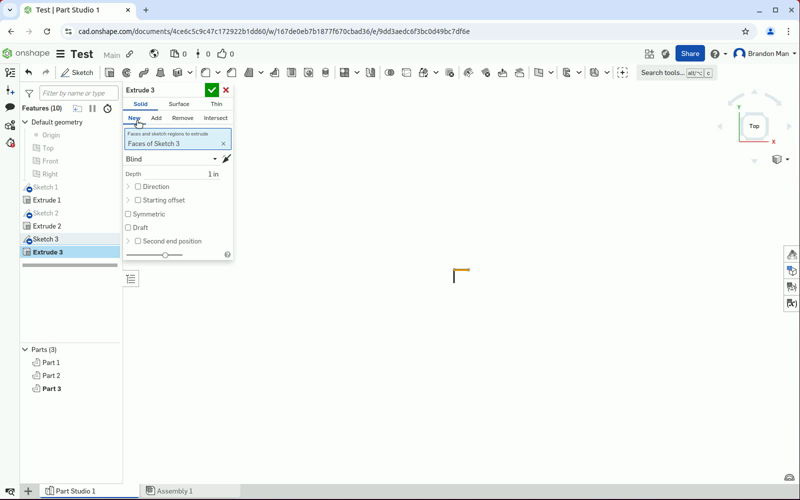
key(tab, 4)
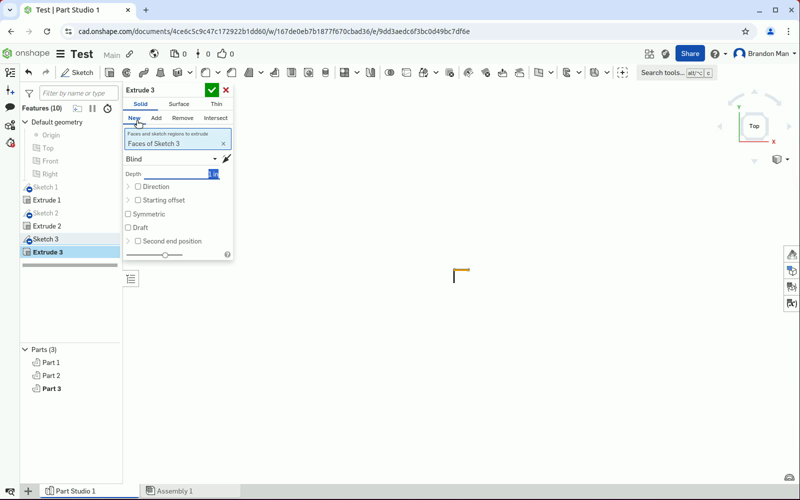
text(23.108)
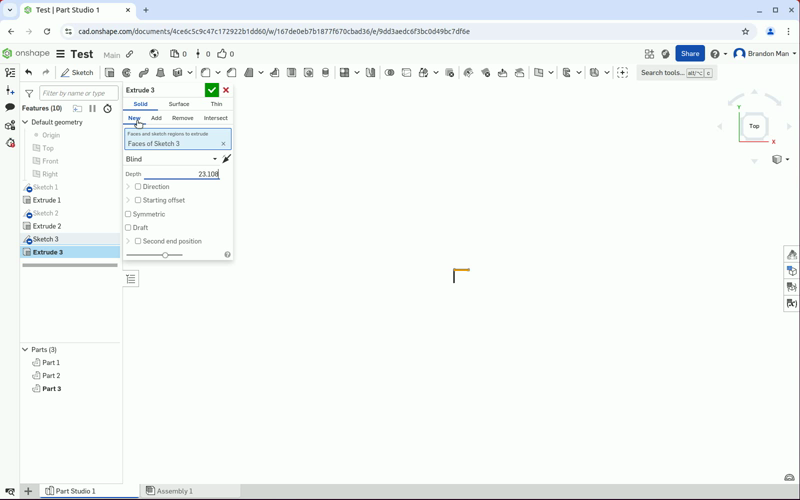
key(enter)
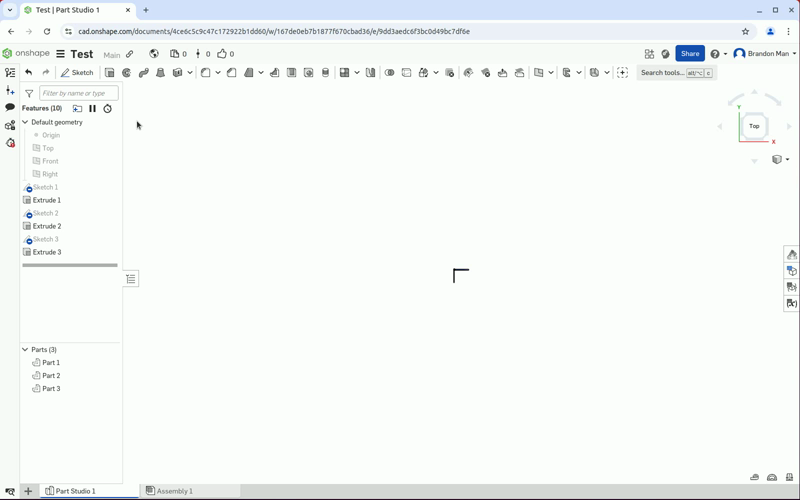
key(shift+h)
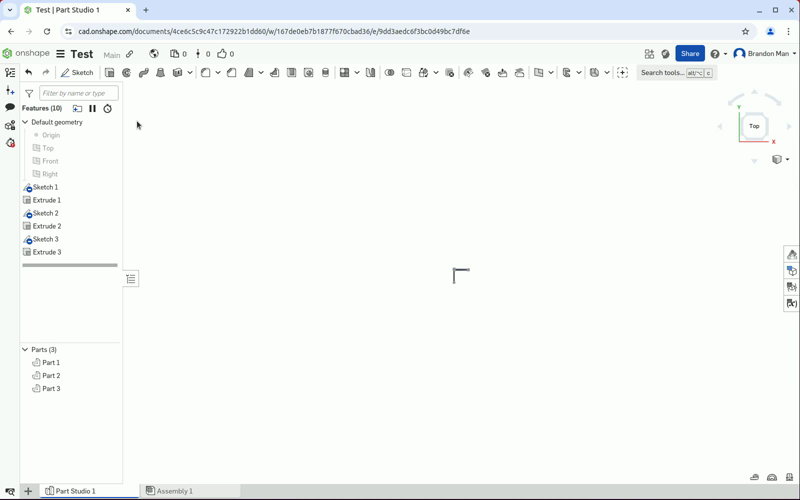
key(shift+h)
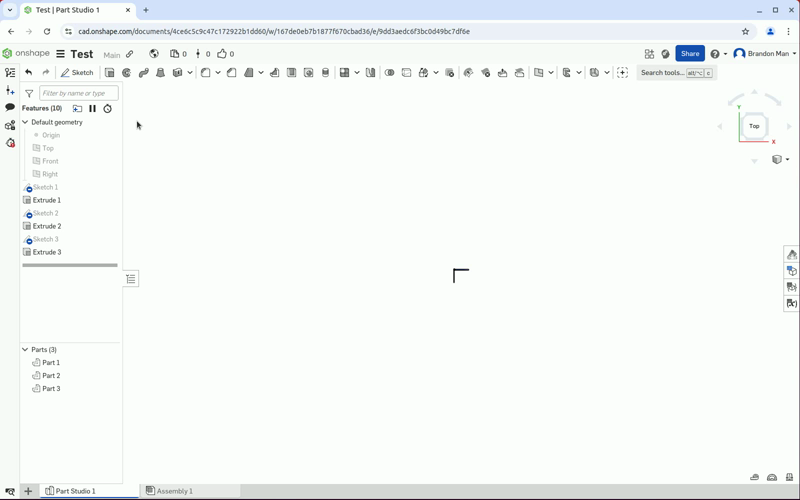
mouse_move(73, 189)
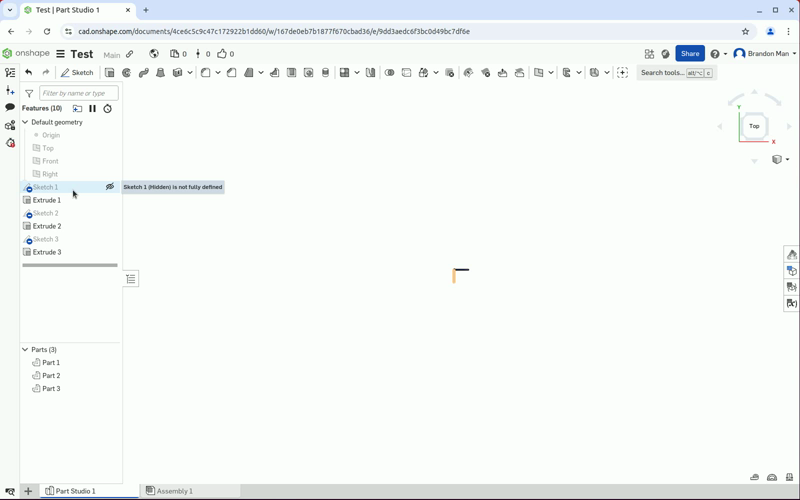
click(73, 189)
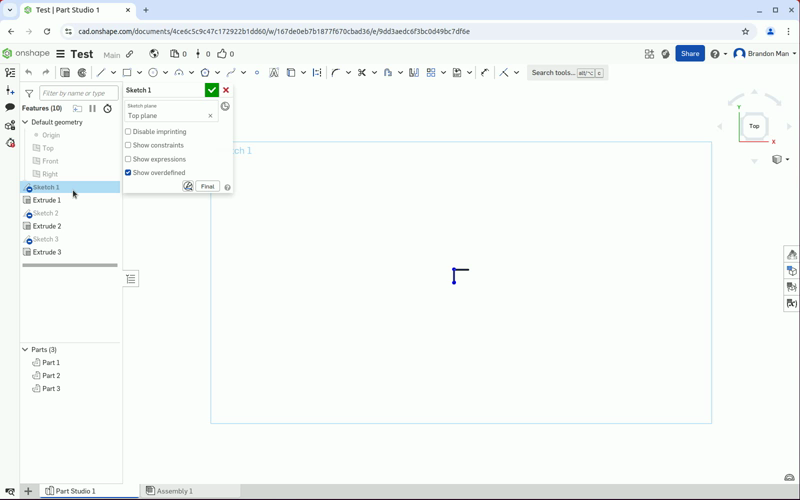
mouse_move(229, 92)
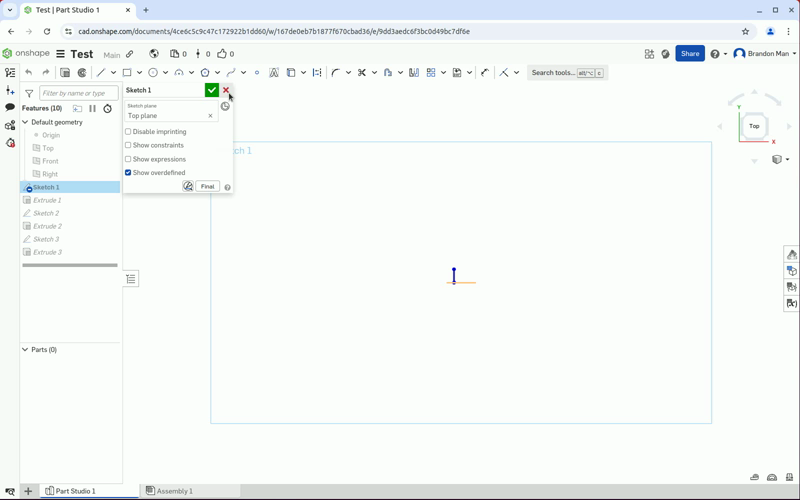
click(229, 92)
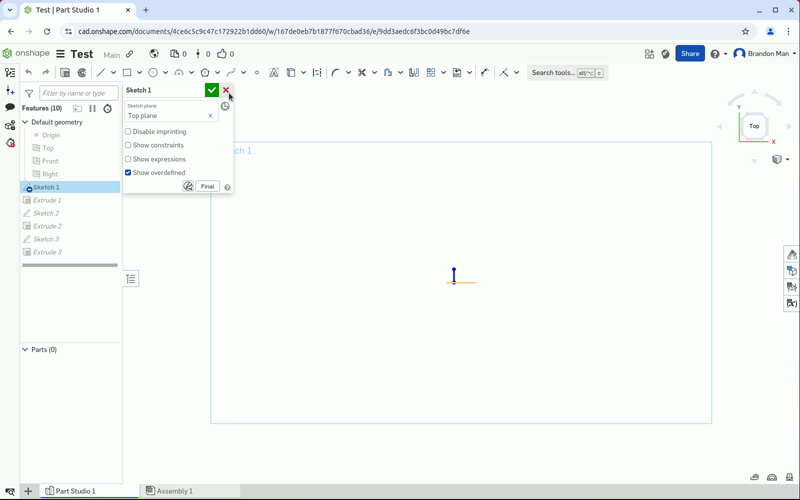
key(shift+s)
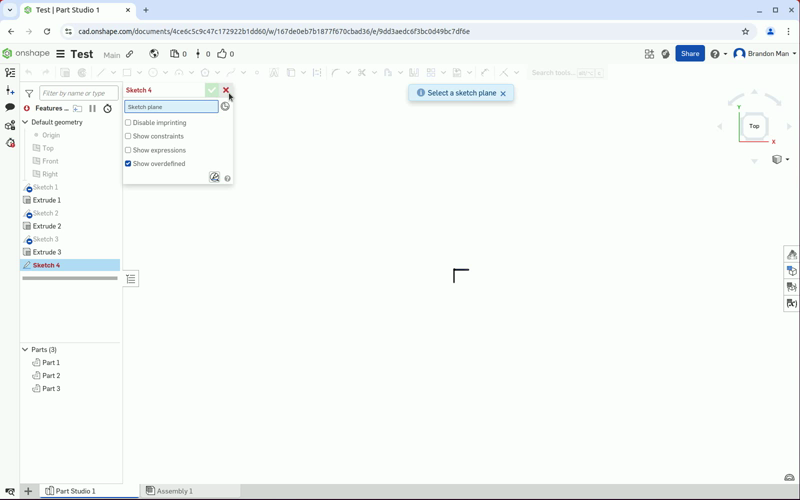
mouse_move(73, 150)
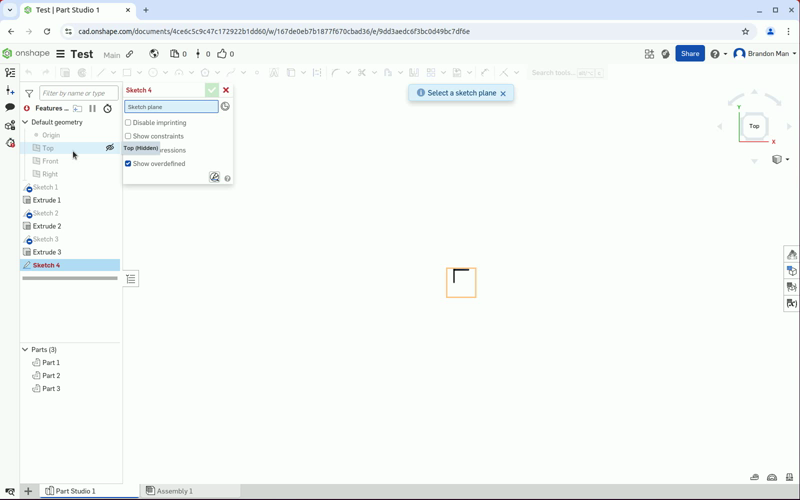
click(73, 150)
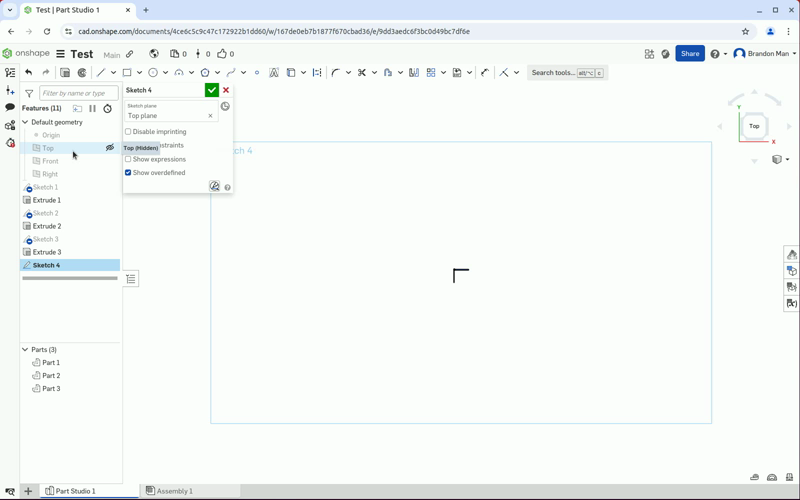
mouse_move(73, 352)
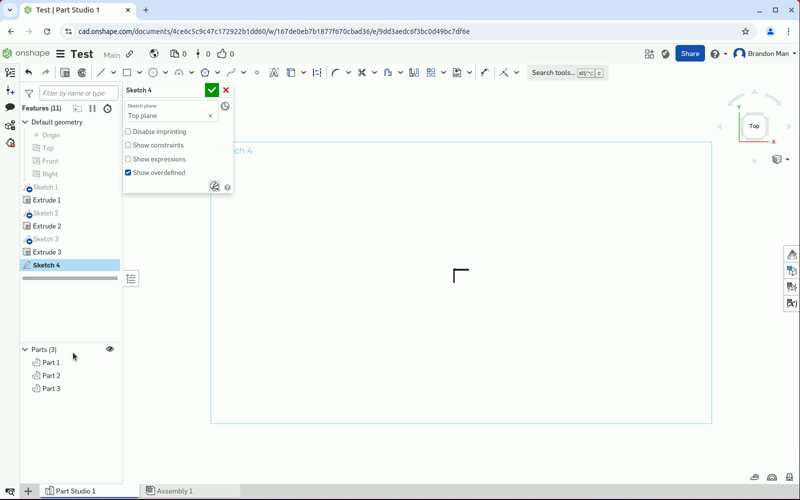
key(y)
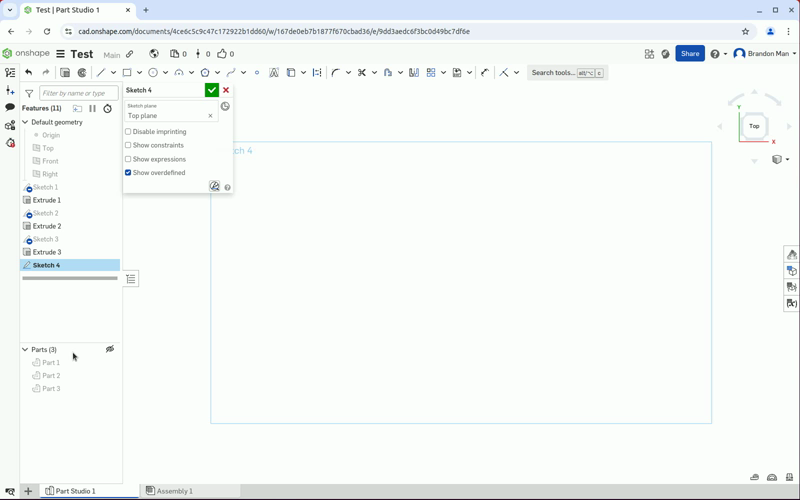
key(l)
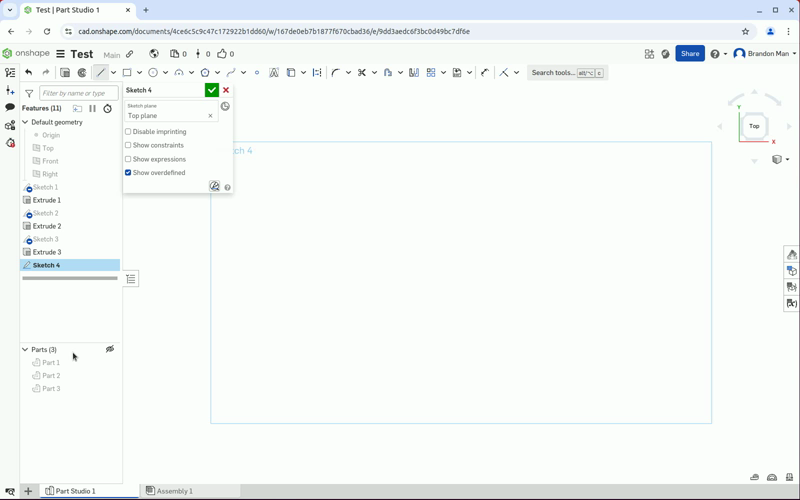
key_down(shift)
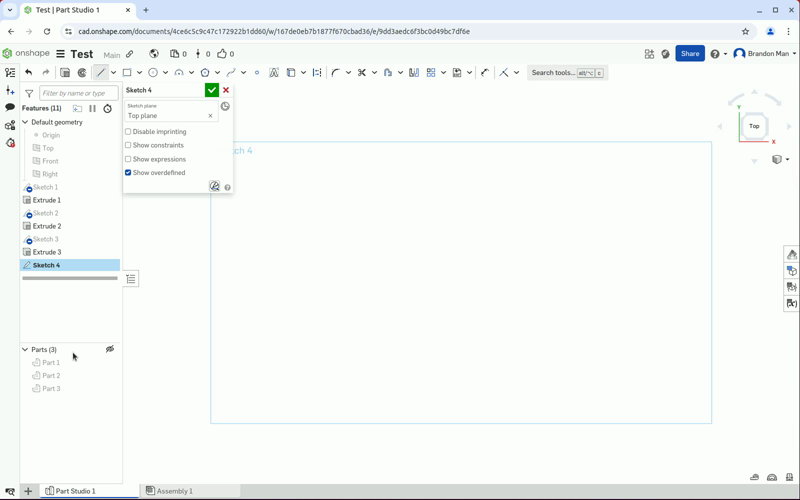
mouse_move(454, 282)
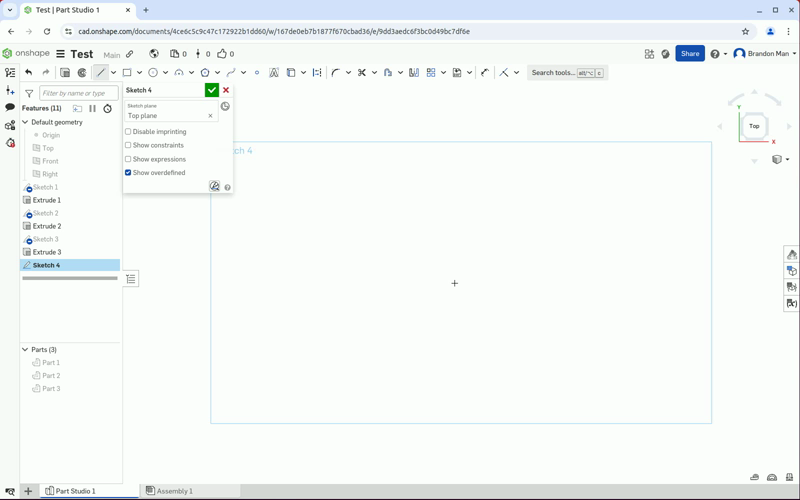
click(454, 282)
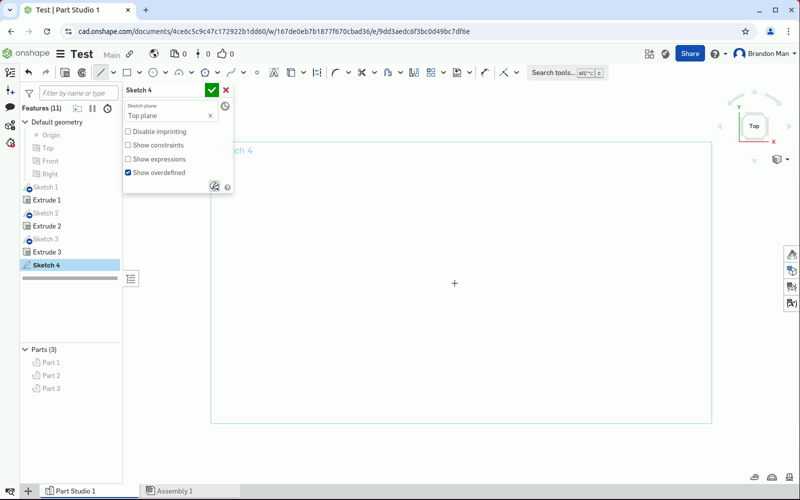
key_up(shift)
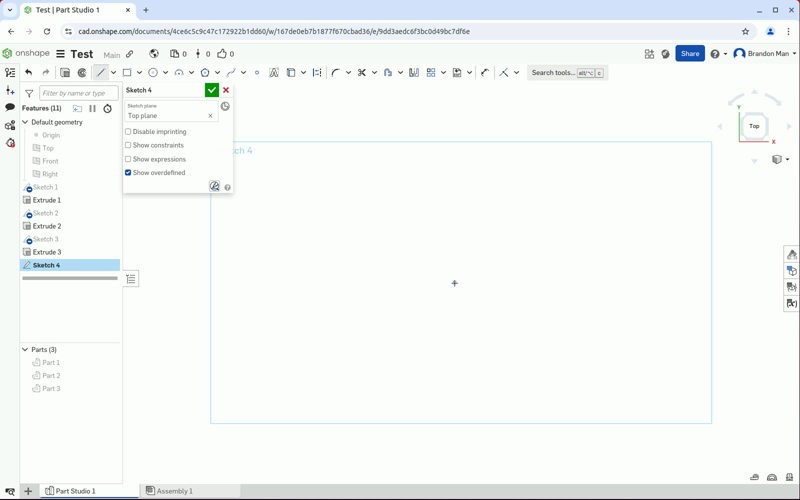
key_down(shift)
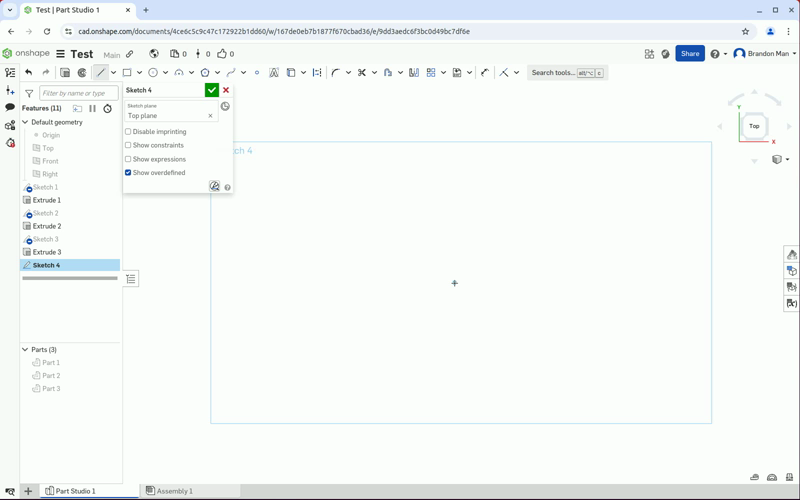
mouse_move(484, 282)
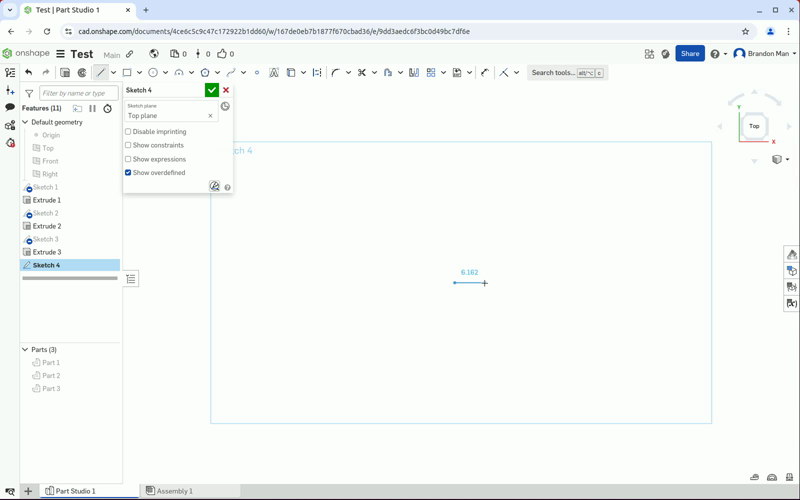
mouse_move(468, 269)
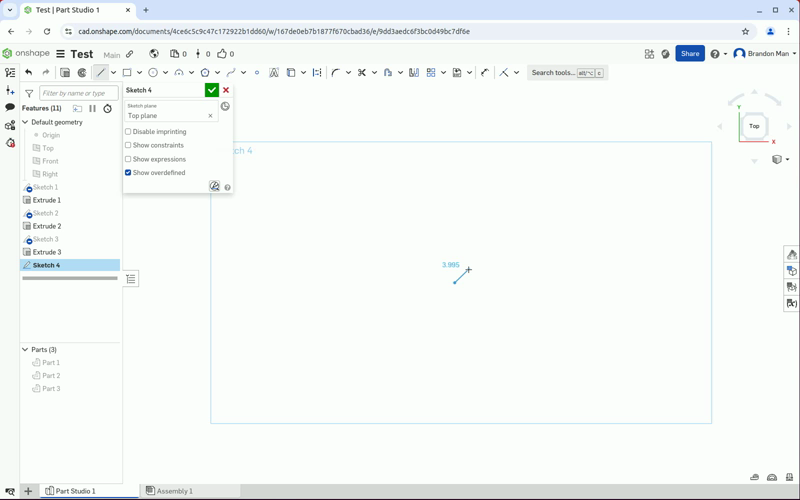
click(468, 269)
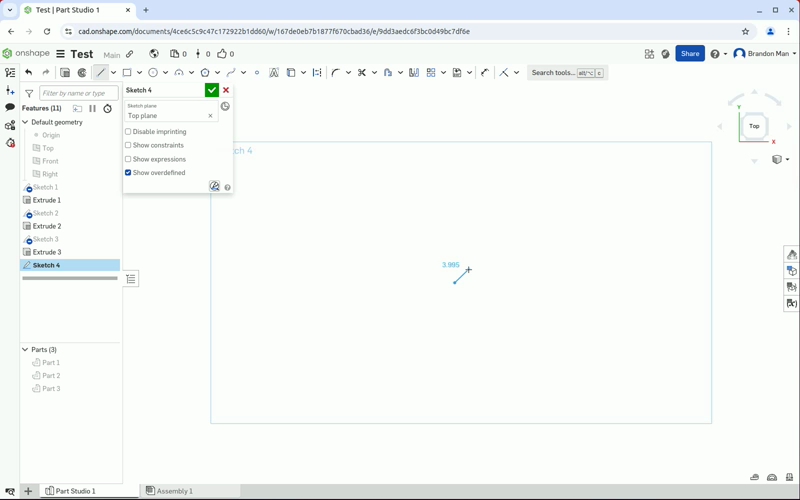
key_up(shift)
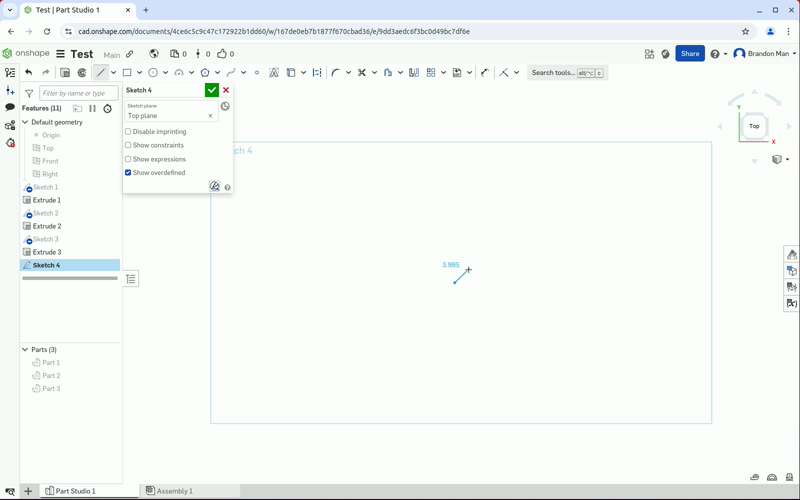
key_down(shift)
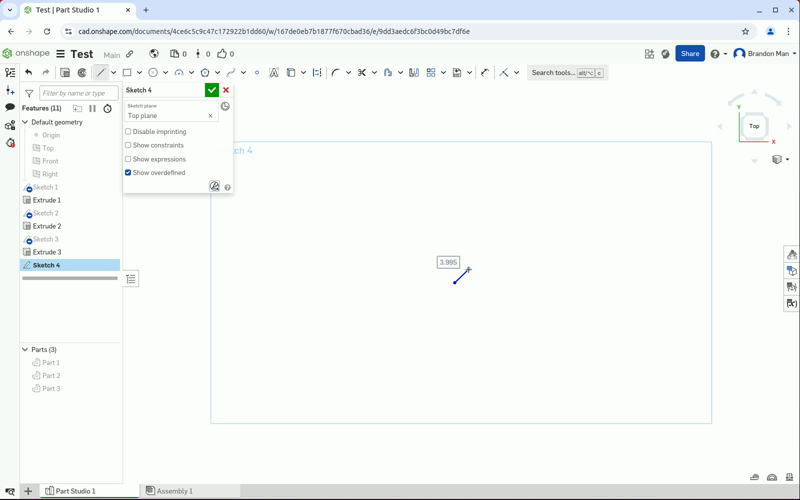
mouse_move(498, 269)
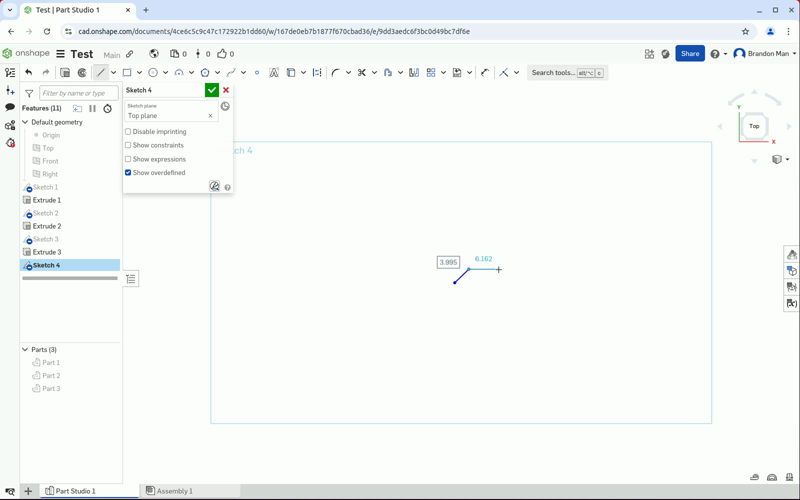
mouse_move(467, 269)
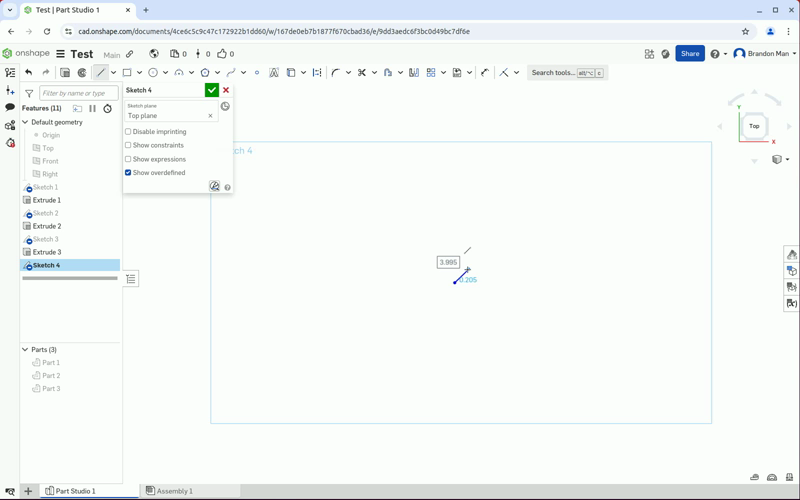
scroll(6)
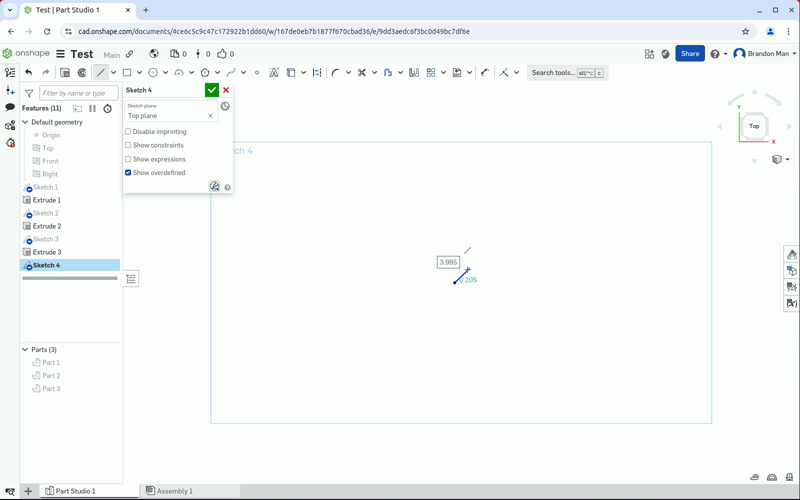
scroll(6)
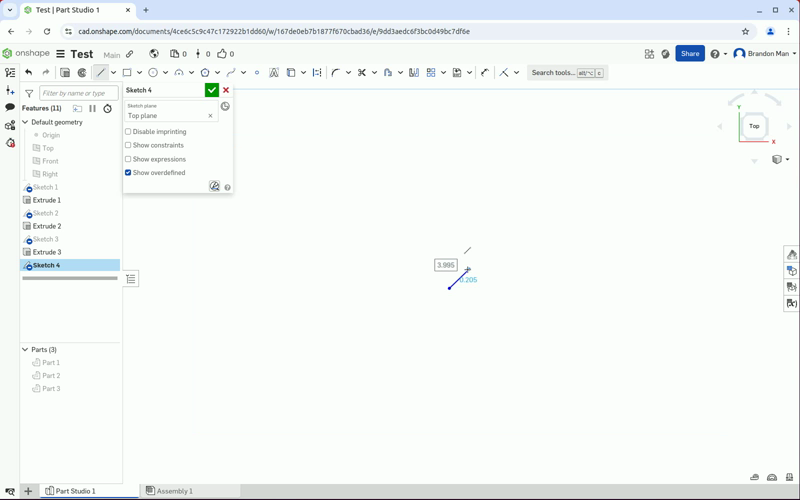
scroll(6)
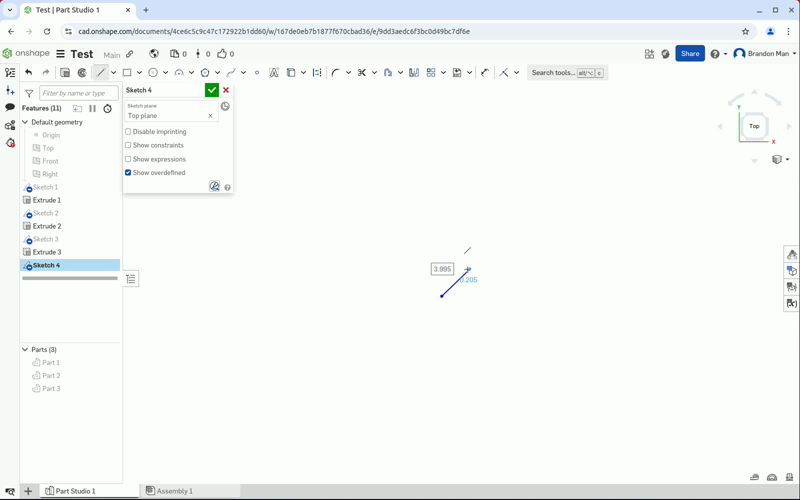
scroll(6)
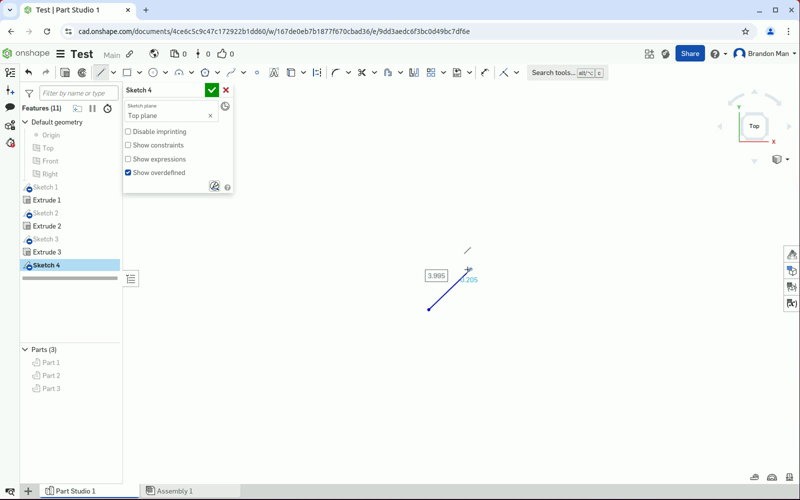
scroll(6)
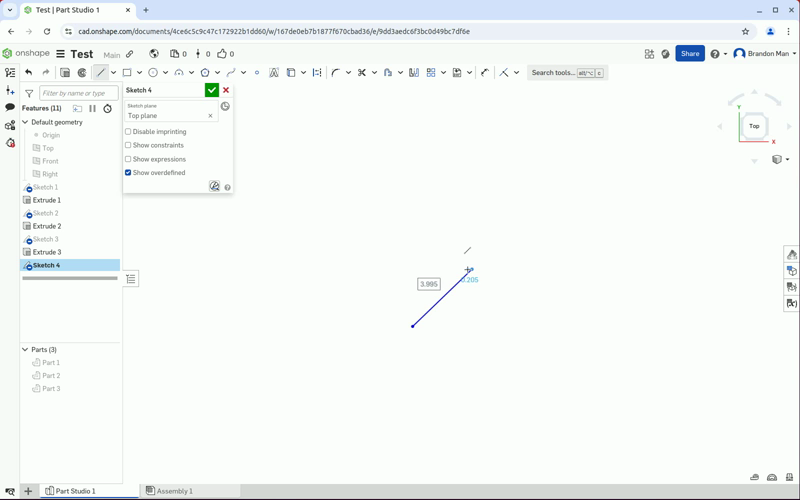
scroll(6)
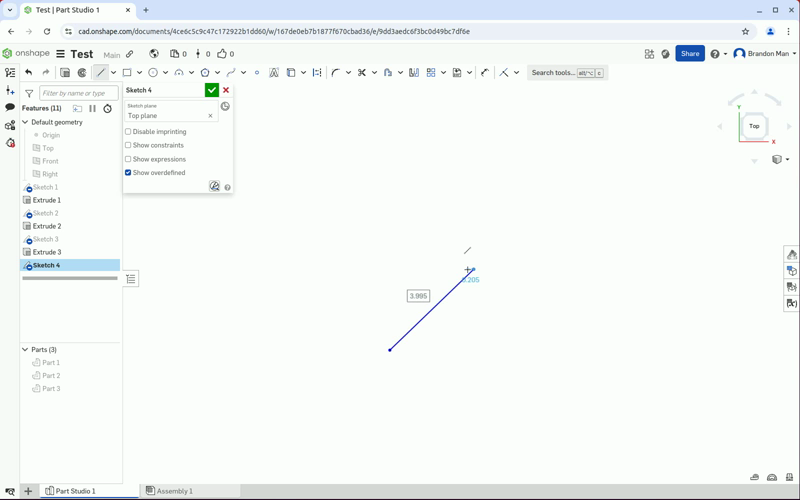
scroll(6)
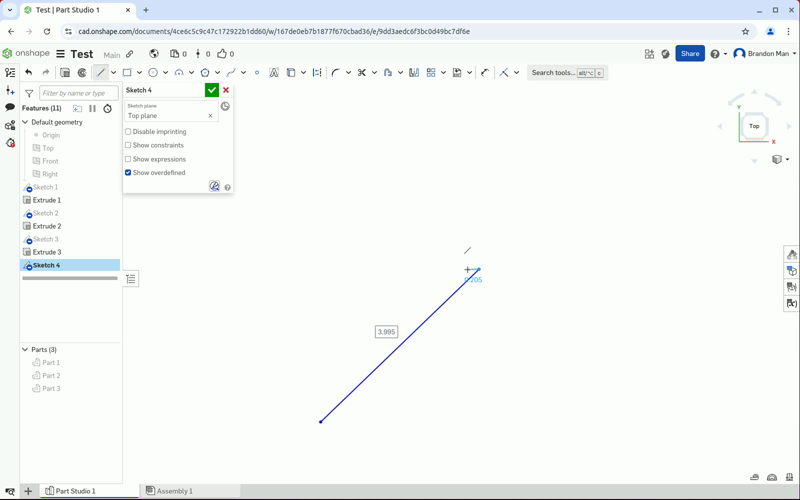
click(467, 269)
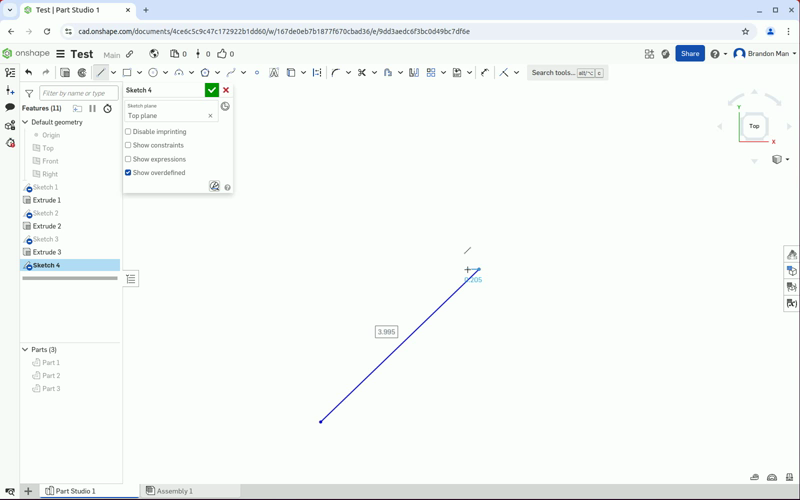
scroll(-6)
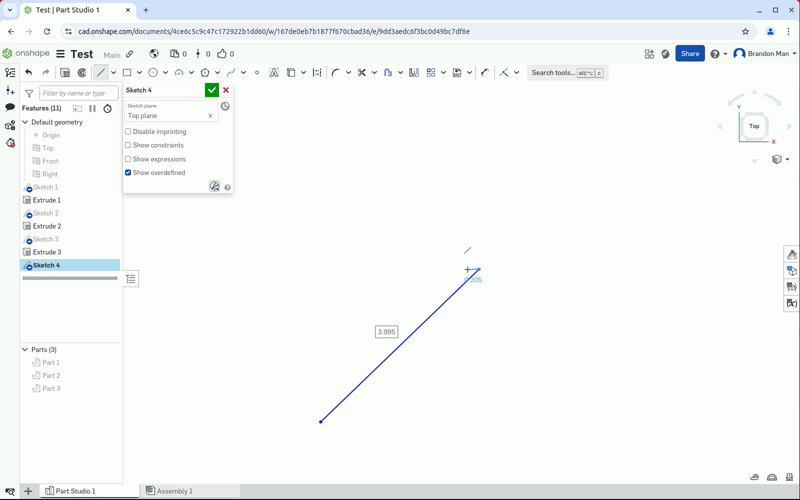
scroll(-6)
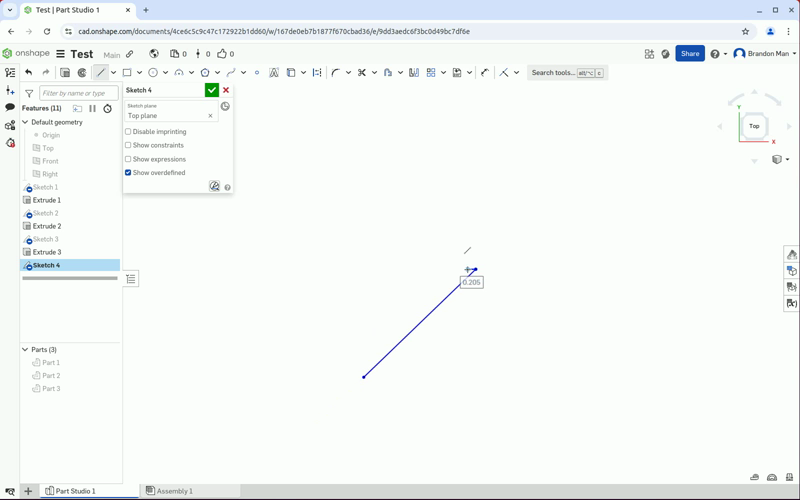
scroll(-6)
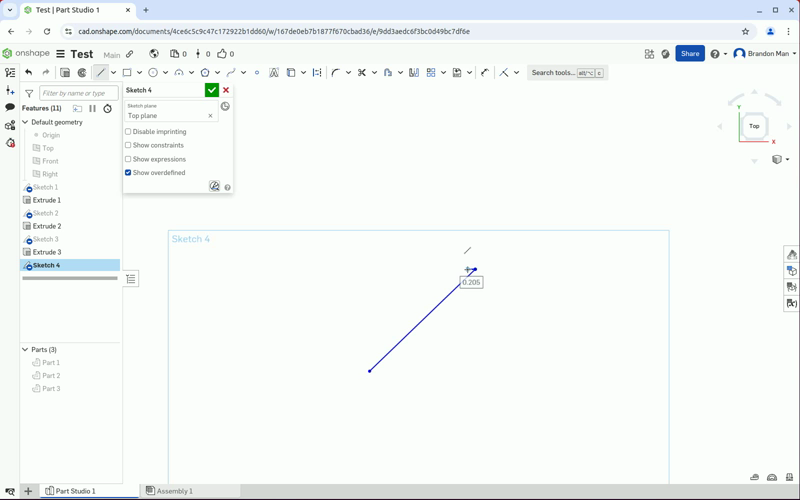
scroll(-6)
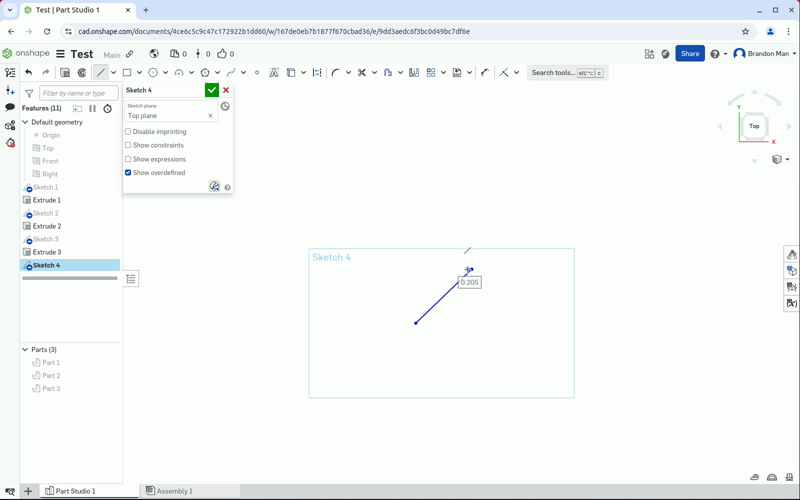
scroll(-6)
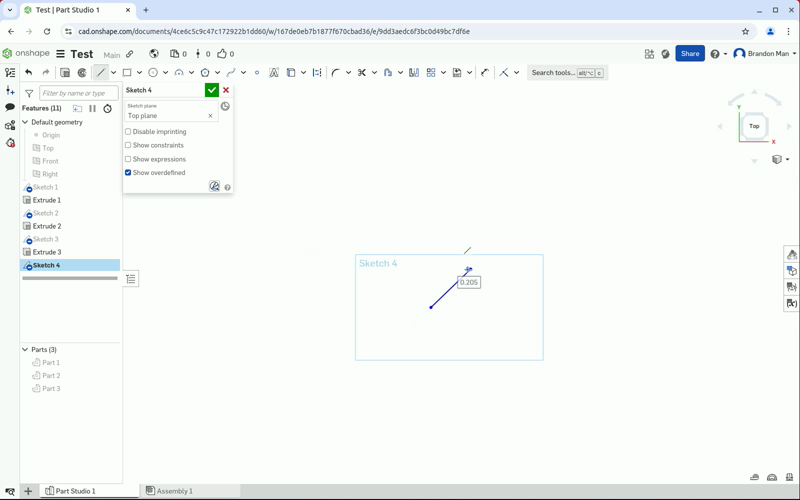
scroll(-6)
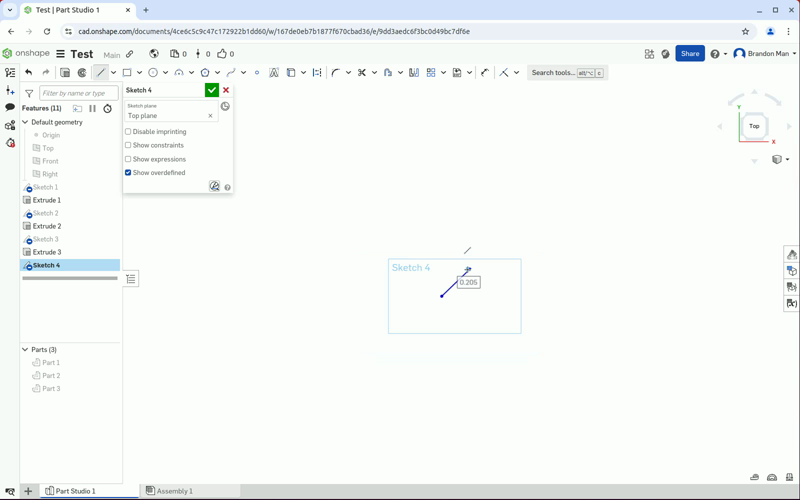
scroll(-6)
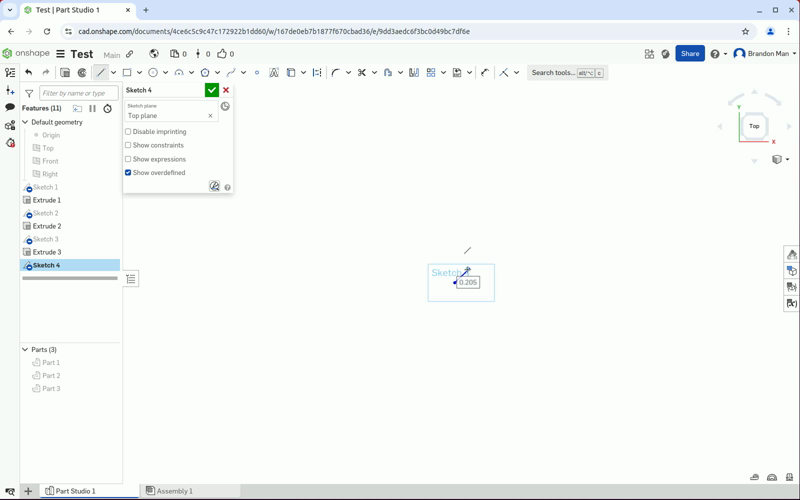
key_up(shift)
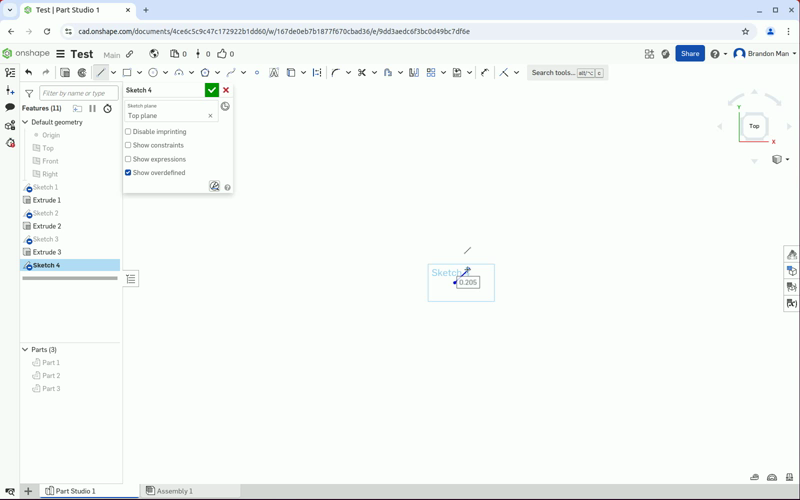
key_down(shift)
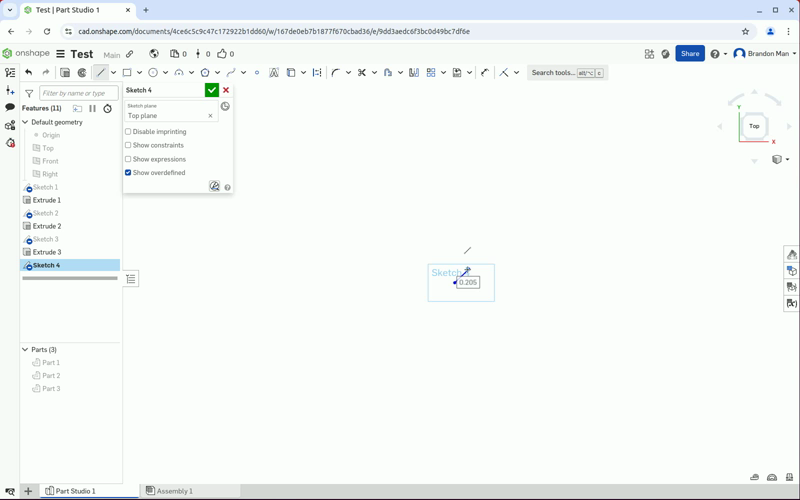
mouse_move(498, 269)
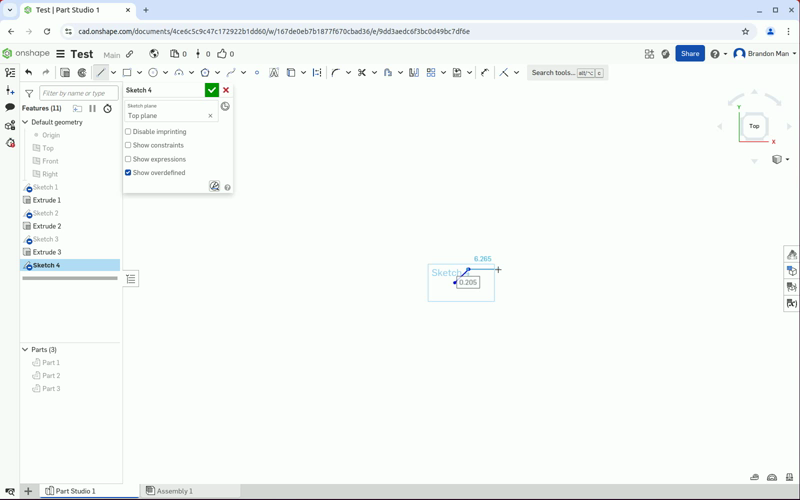
mouse_move(454, 282)
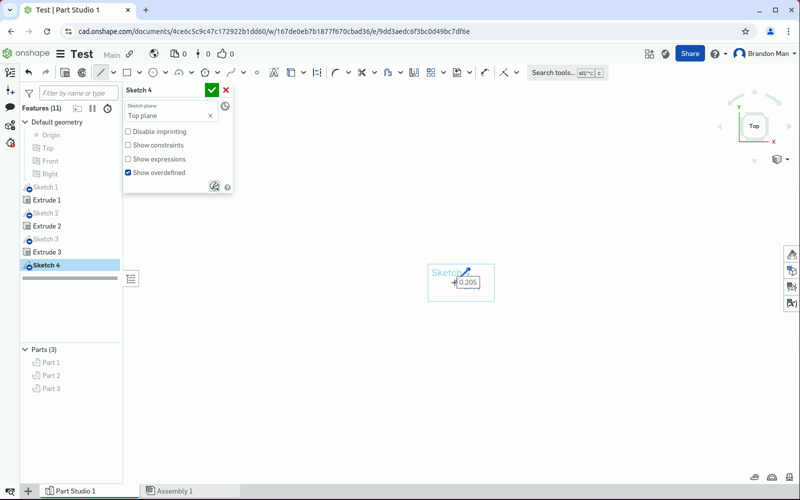
scroll(6)
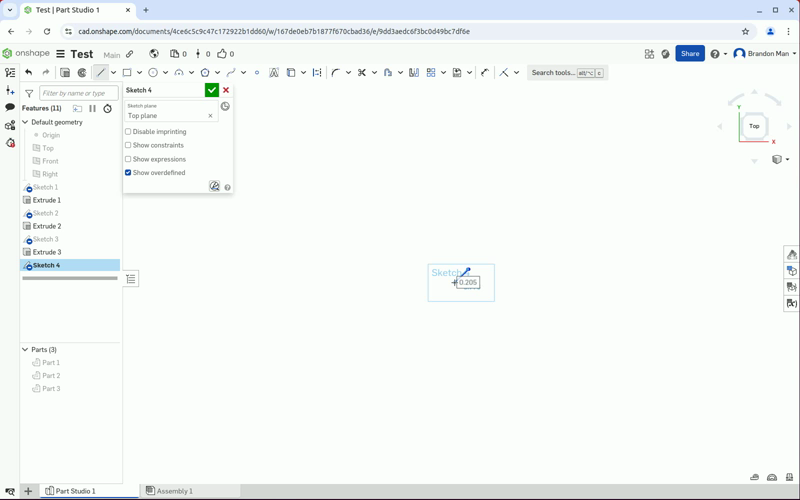
scroll(6)
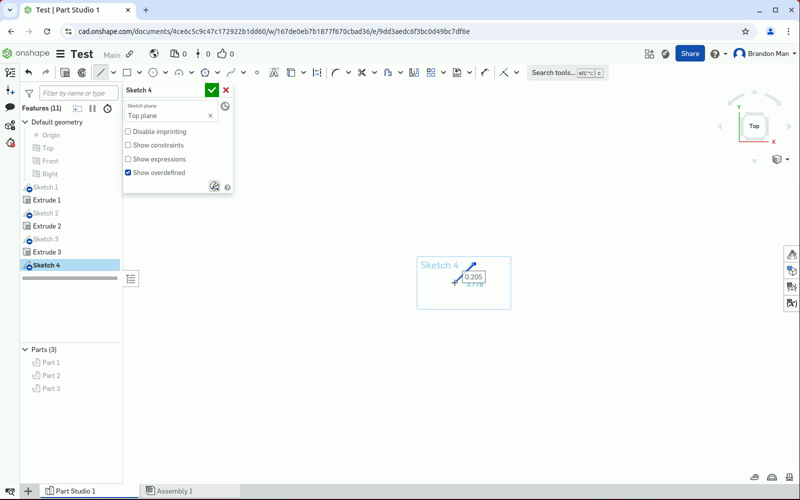
scroll(6)
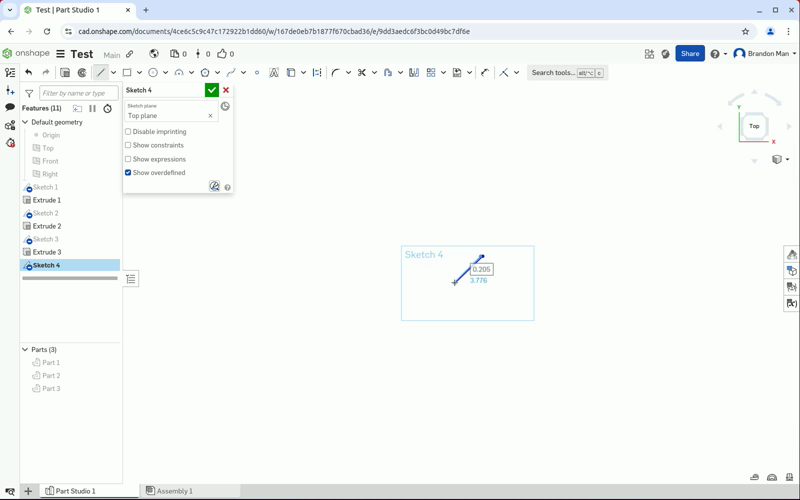
scroll(6)
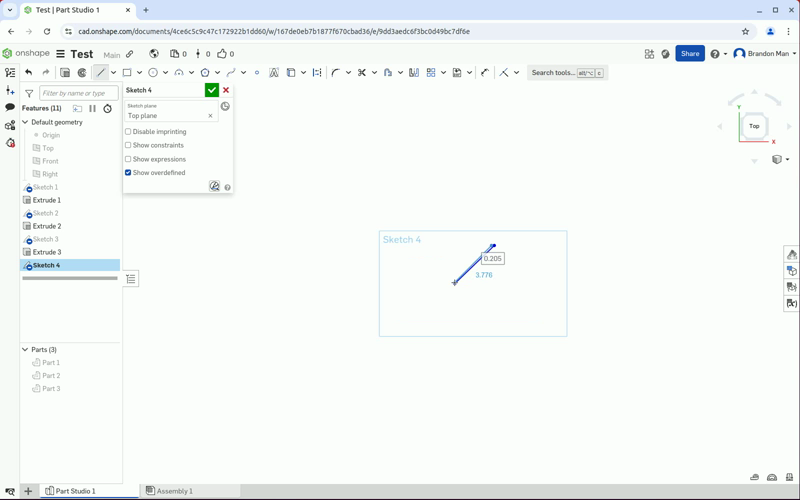
scroll(6)
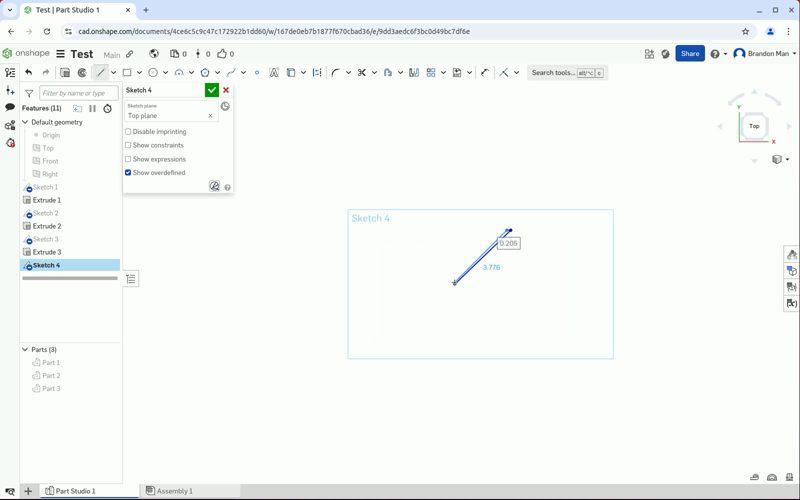
scroll(6)
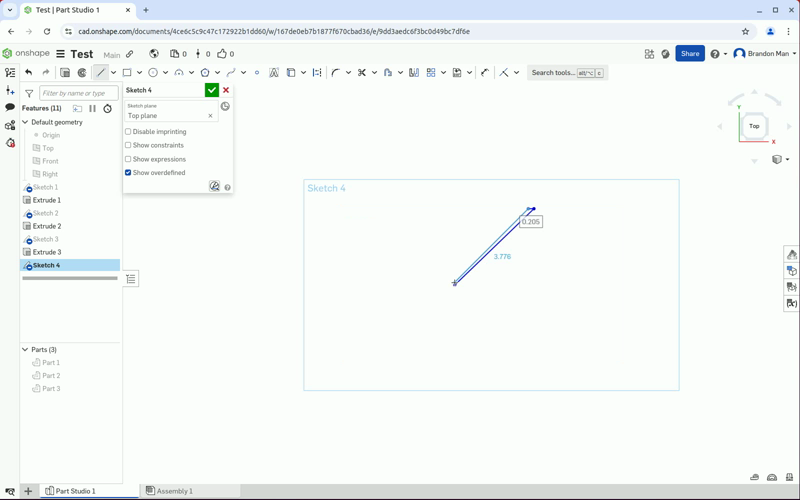
scroll(6)
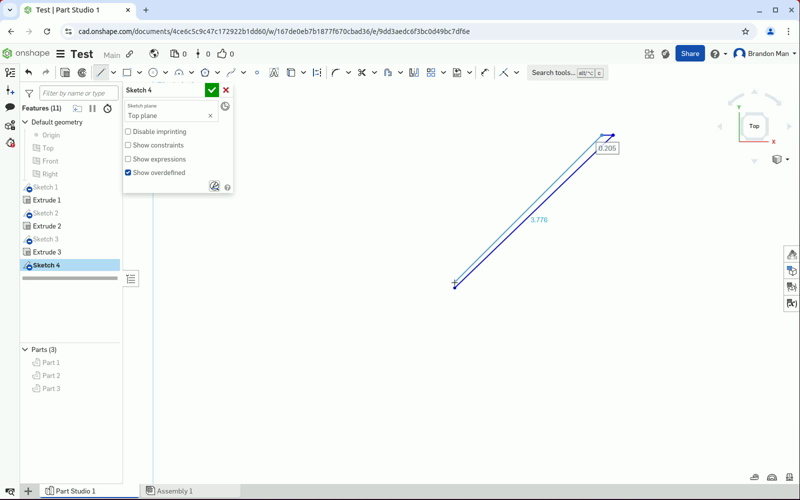
click(454, 282)
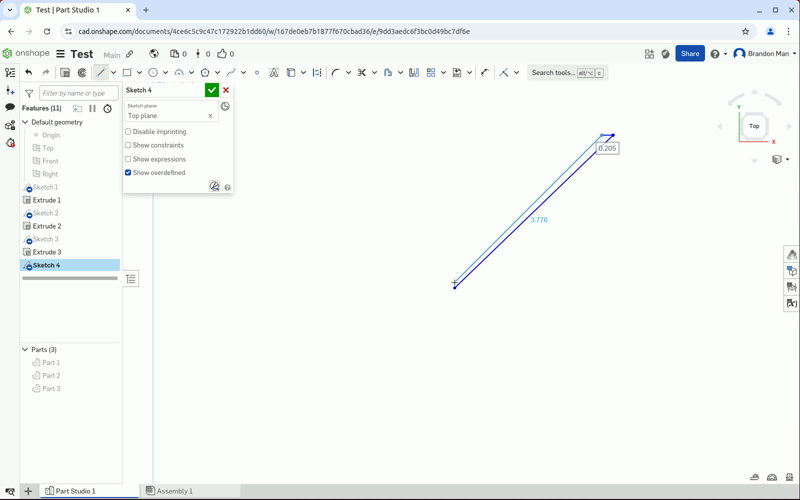
scroll(-6)
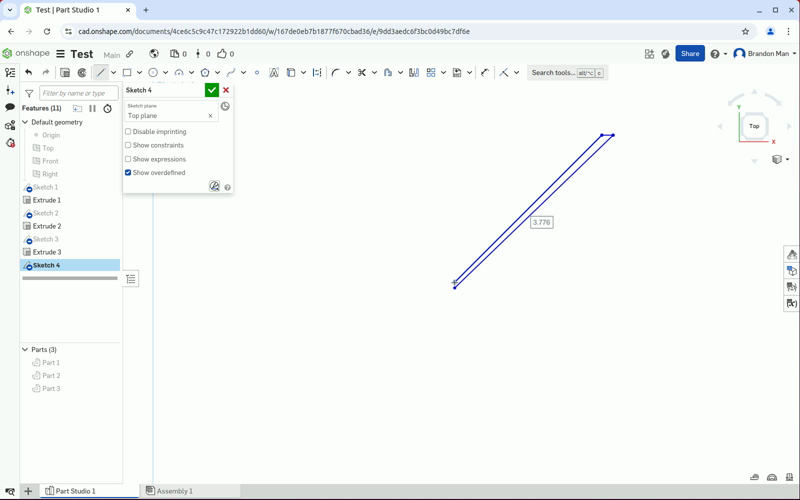
scroll(-6)
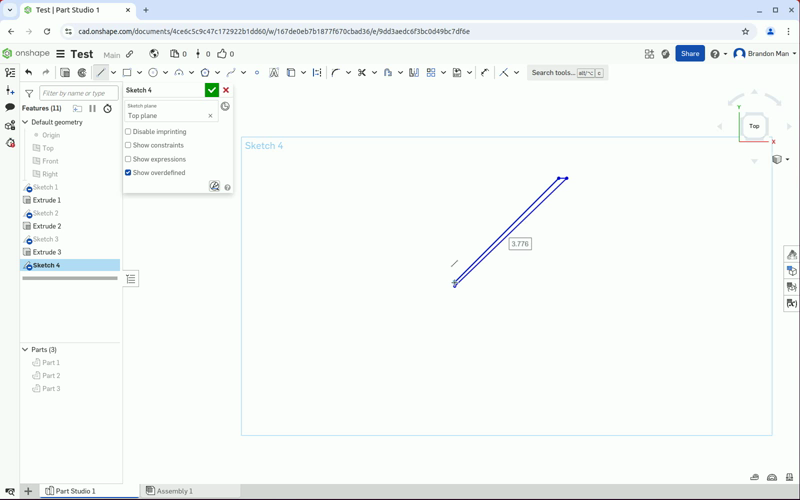
scroll(-6)
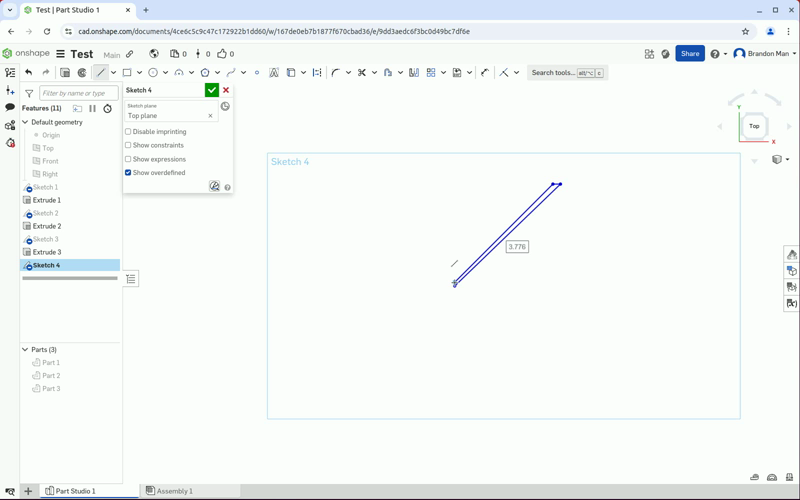
scroll(-6)
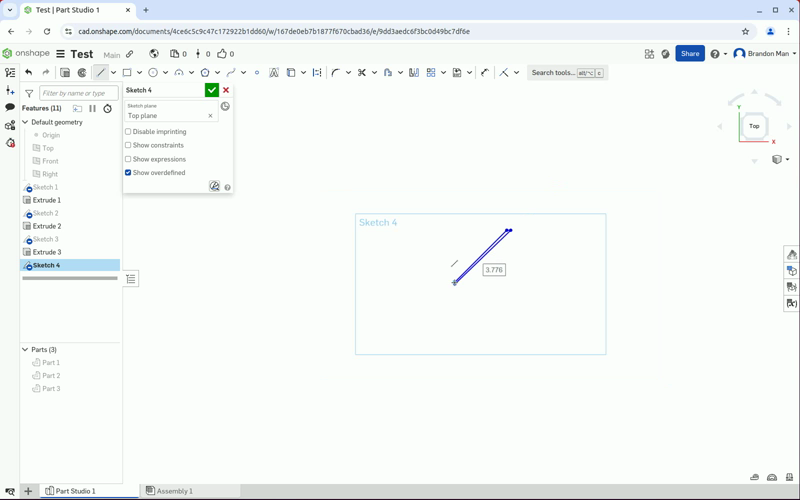
scroll(-6)
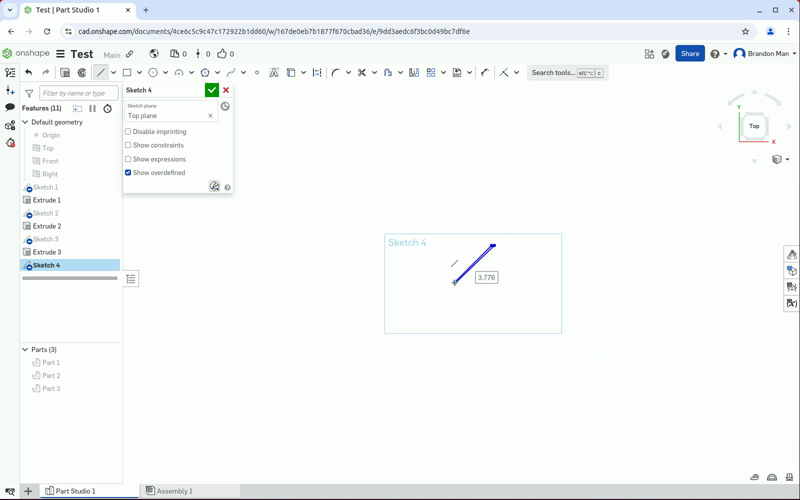
scroll(-6)
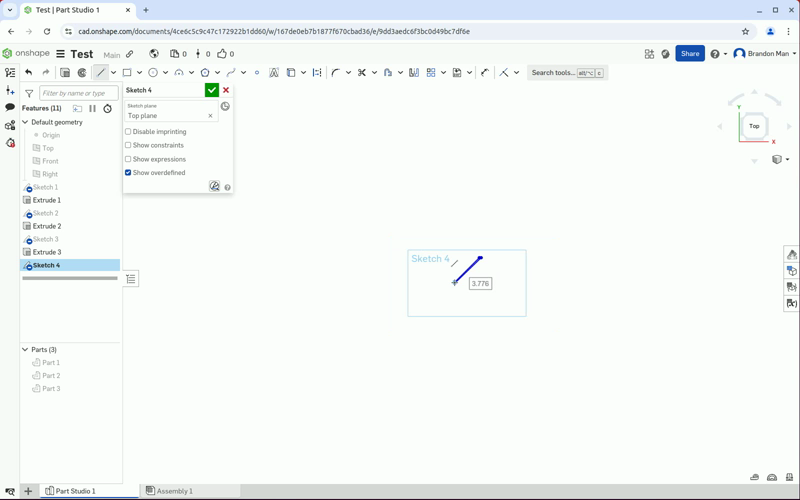
scroll(-6)
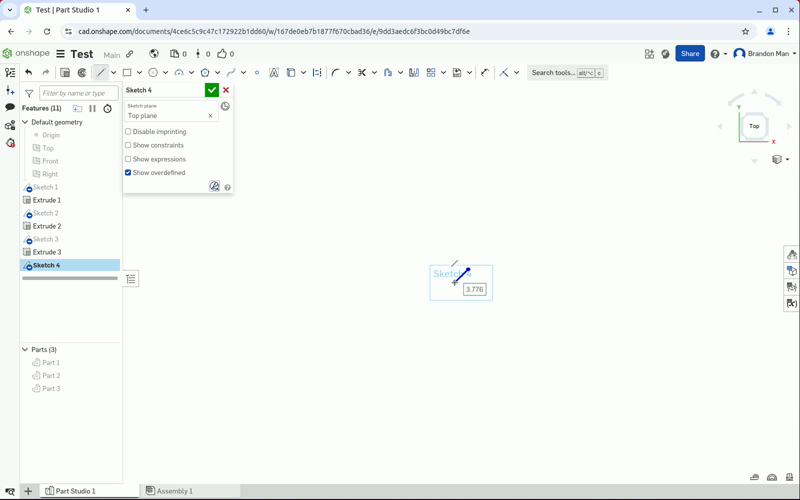
key_up(shift)
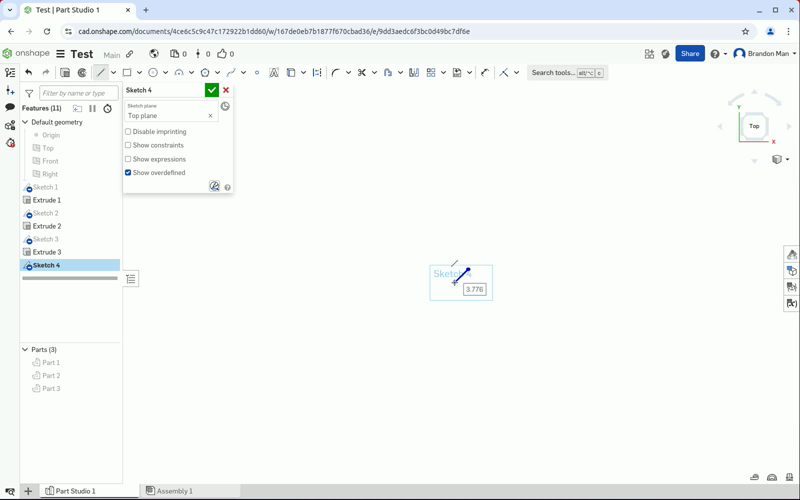
mouse_move(484, 282)
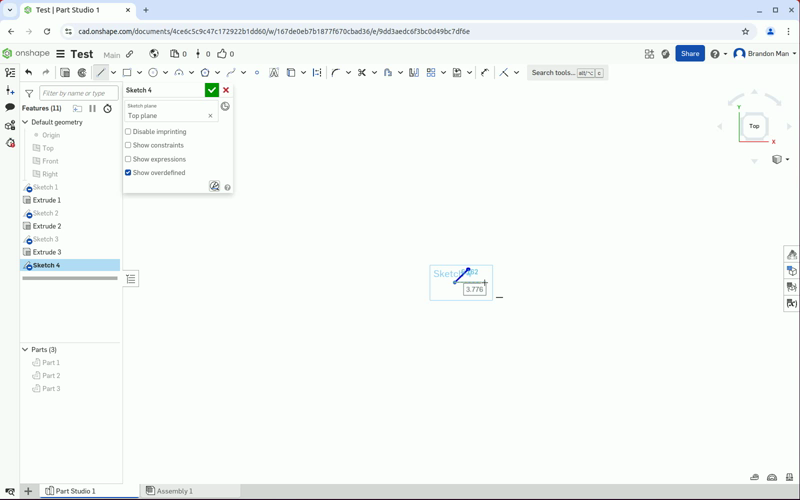
key_down(shift)
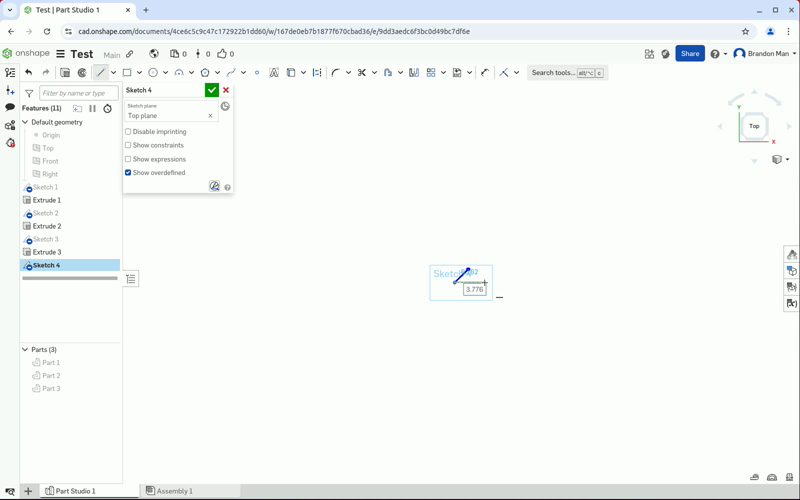
mouse_move(454, 282)
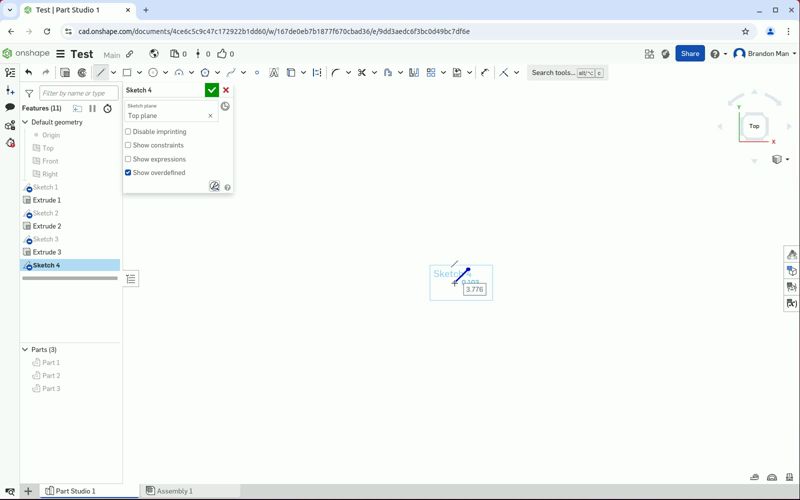
scroll(6)
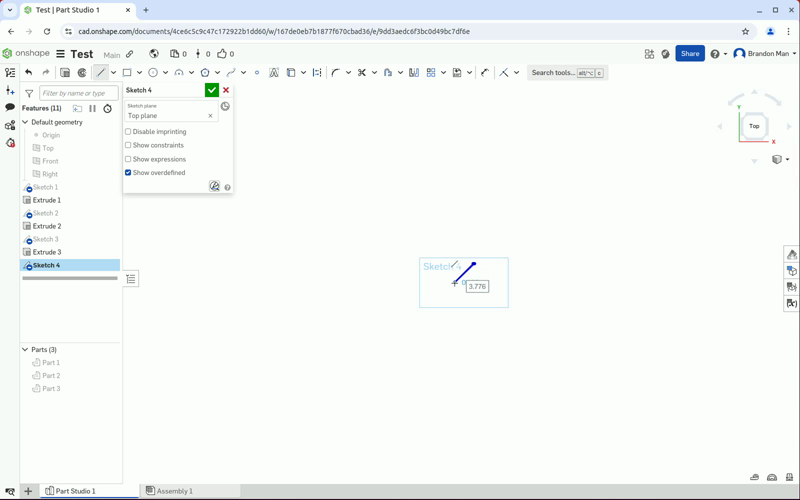
scroll(6)
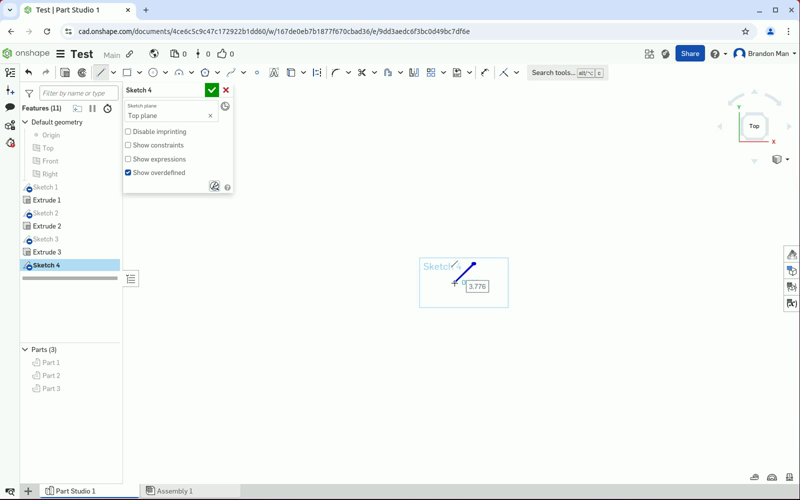
scroll(6)
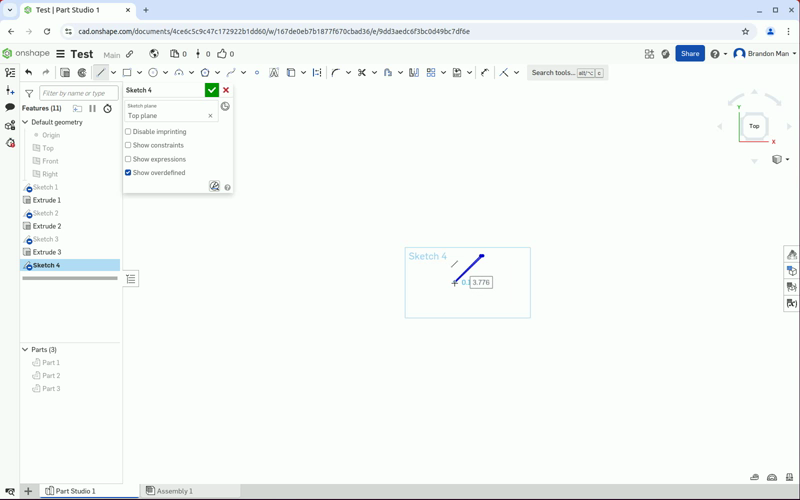
scroll(6)
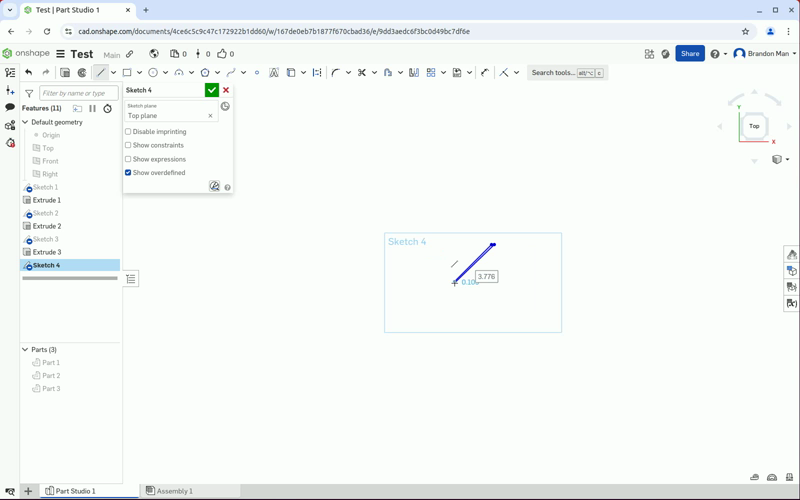
scroll(6)
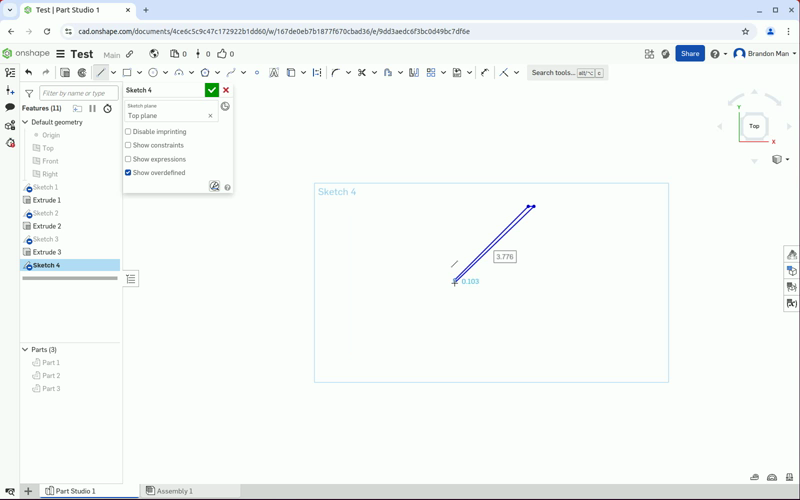
scroll(6)
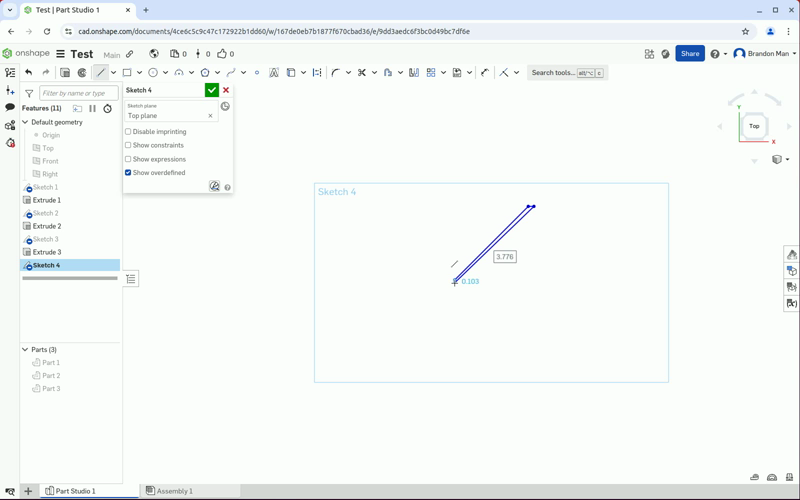
scroll(6)
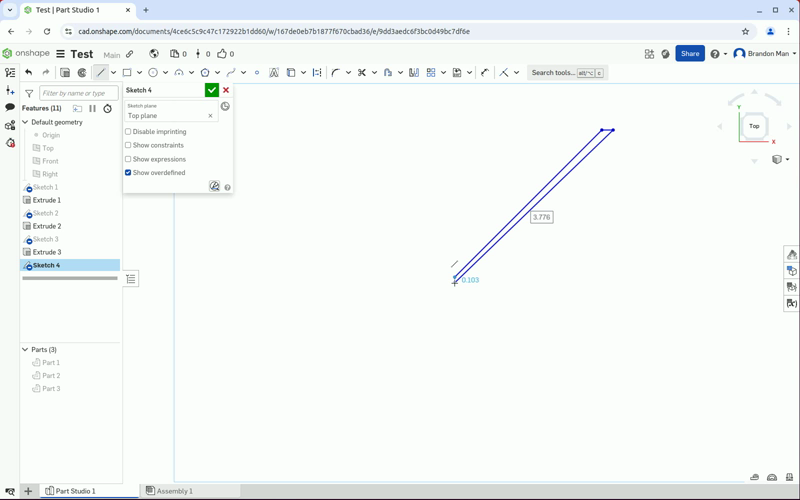
key_up(shift)
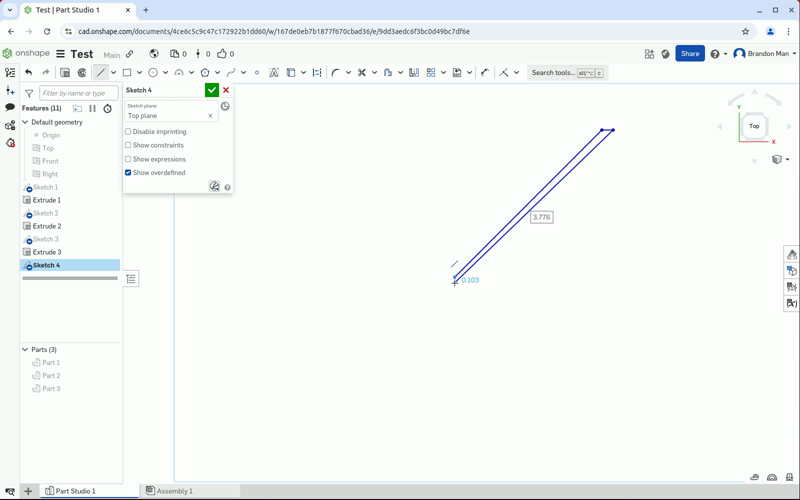
click(454, 282)
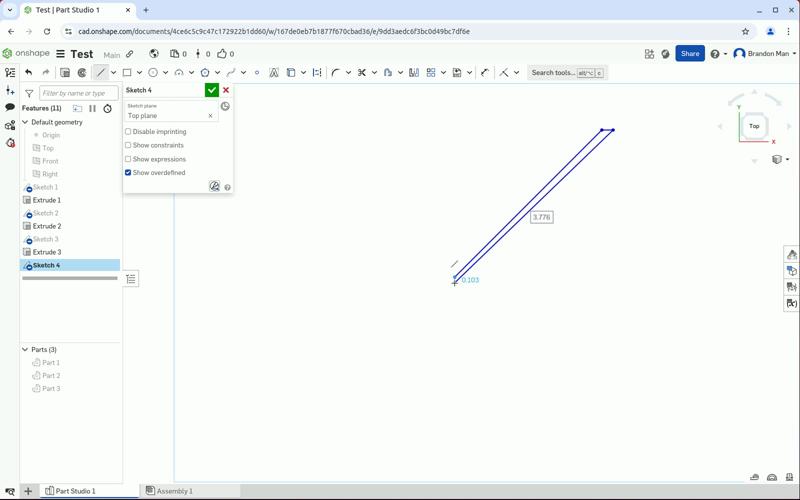
scroll(-6)
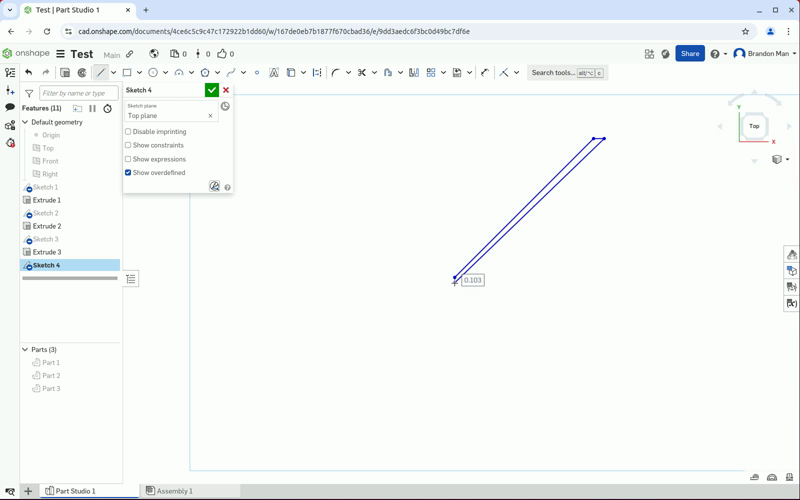
scroll(-6)
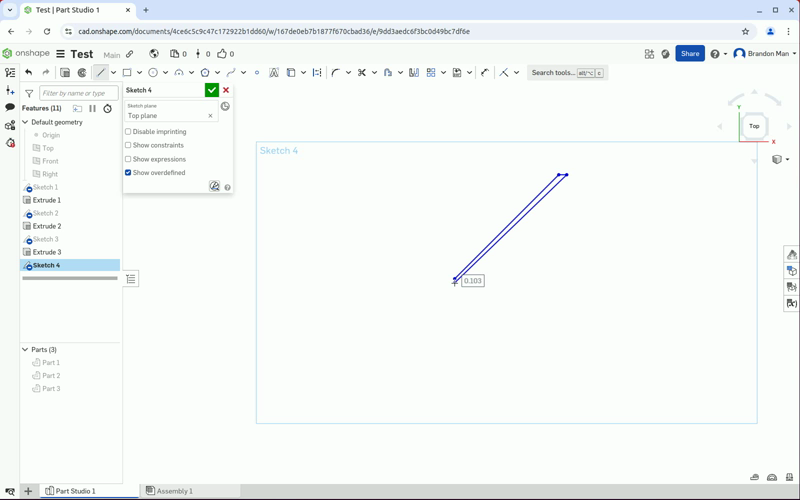
scroll(-6)
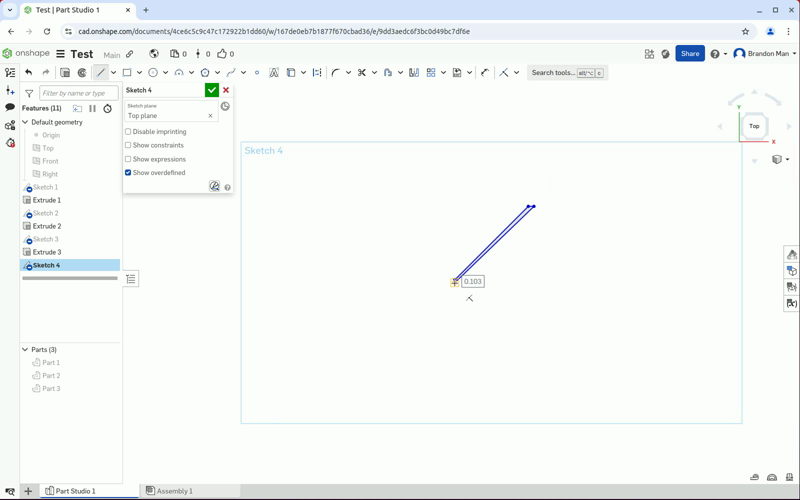
scroll(-6)
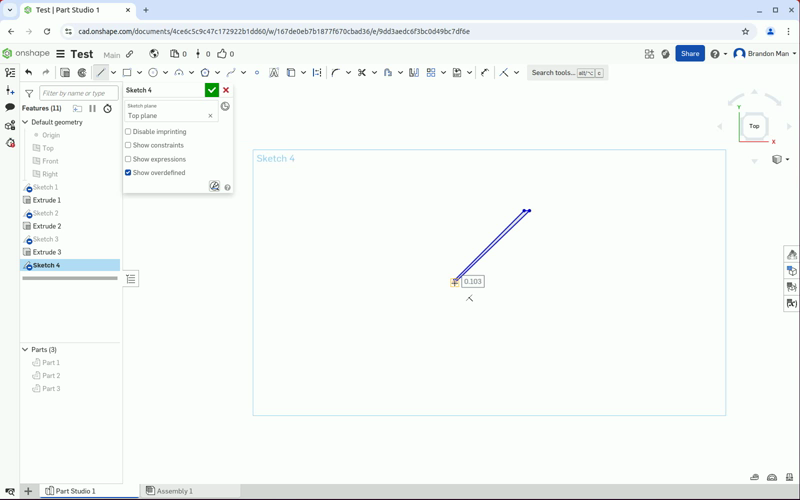
scroll(-6)
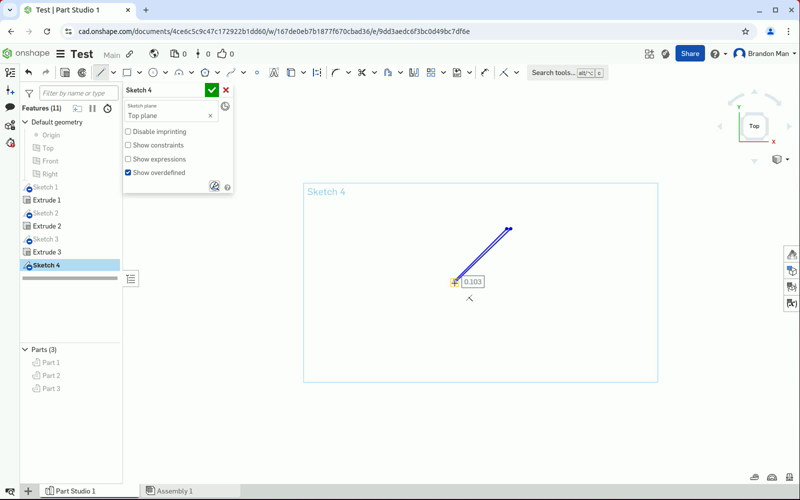
scroll(-6)
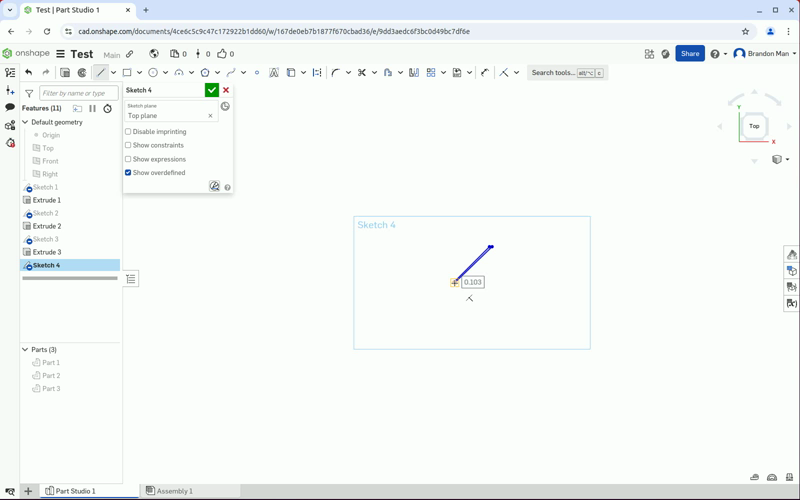
scroll(-6)
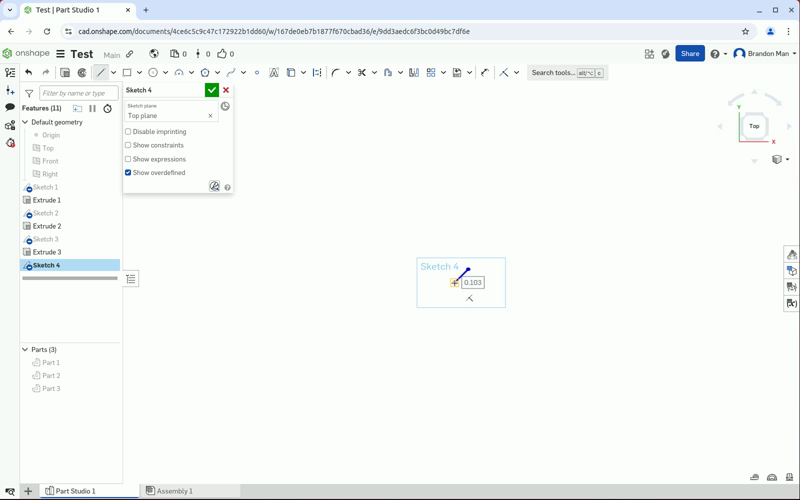
key(esc)
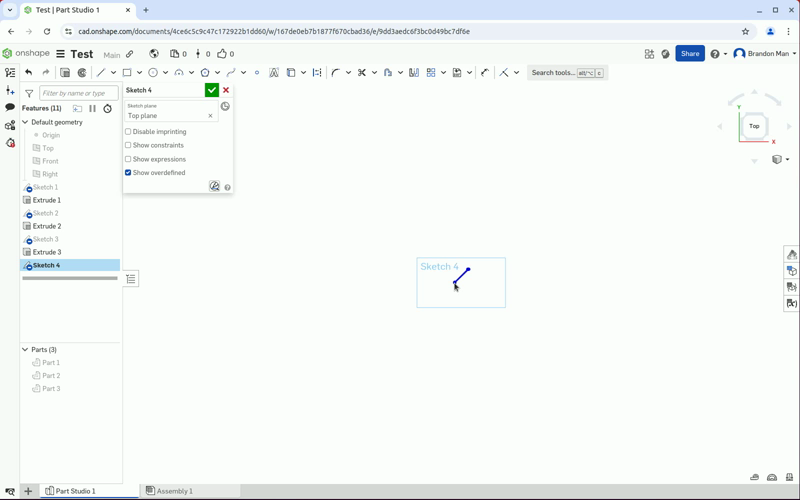
mouse_move(467, 270)
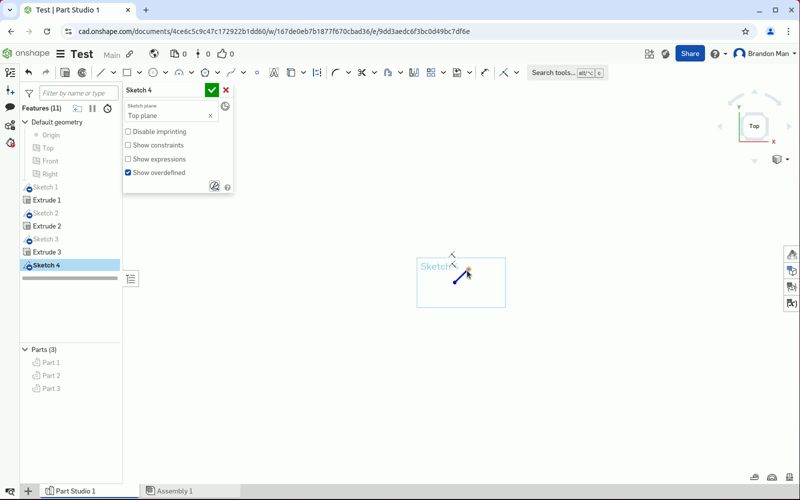
scroll(6)
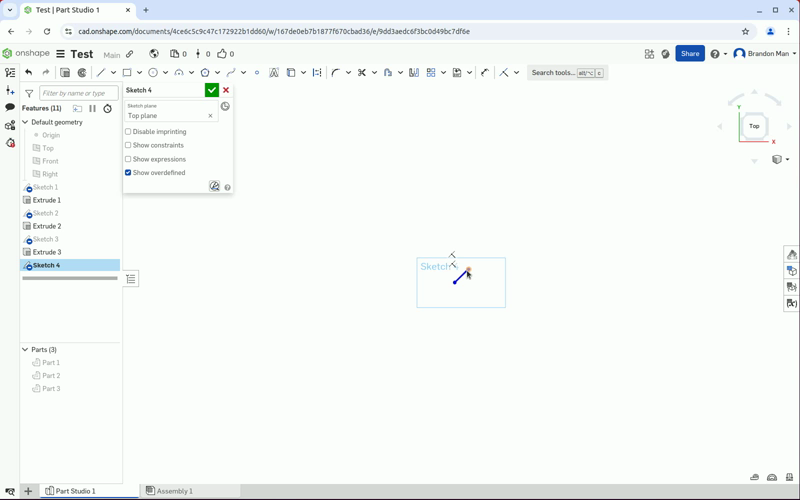
scroll(6)
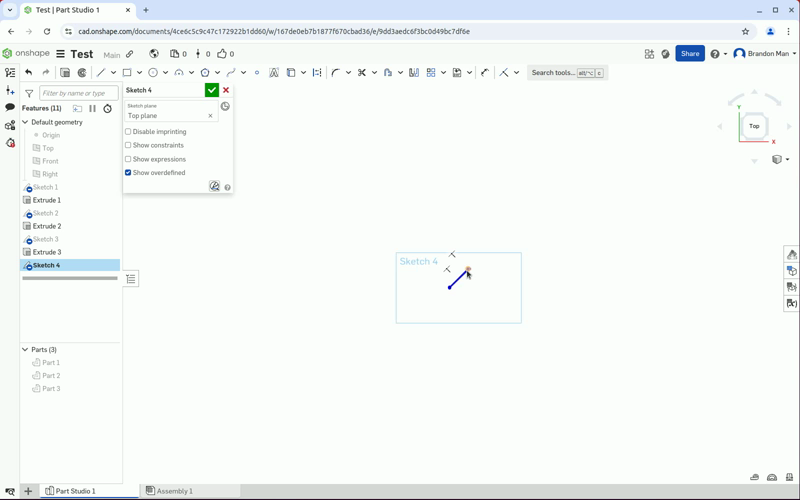
scroll(6)
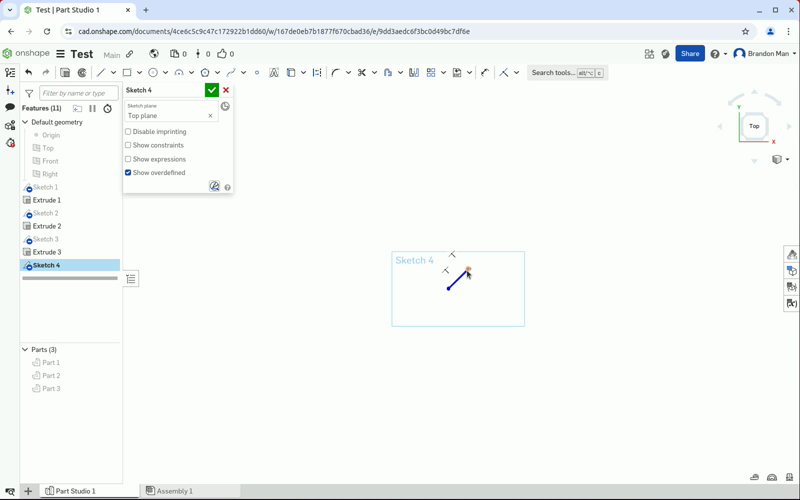
scroll(6)
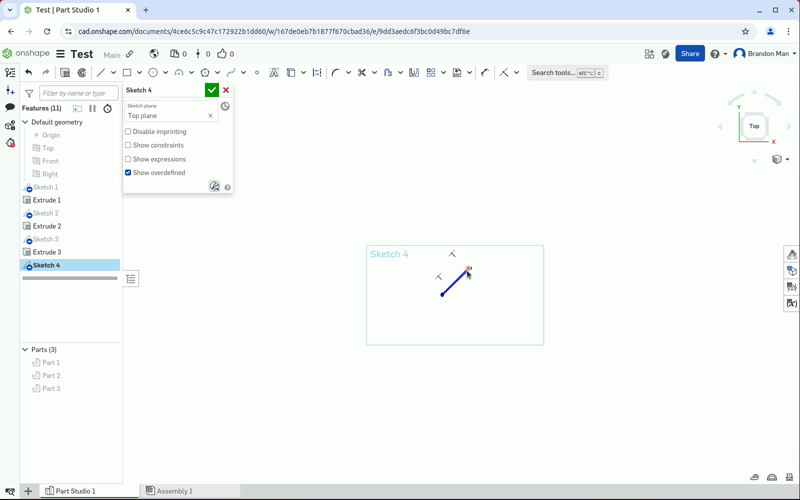
scroll(6)
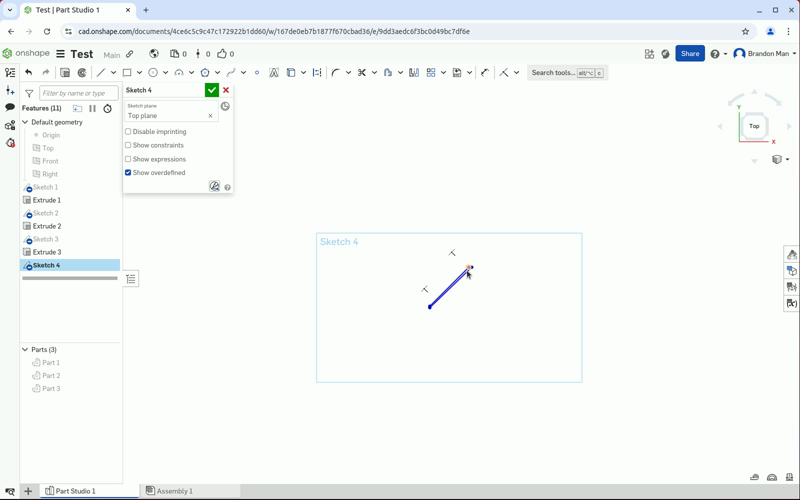
scroll(6)
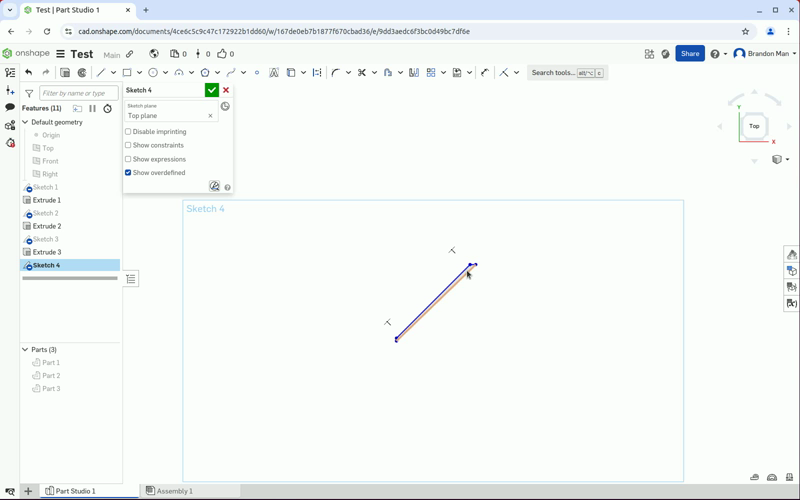
scroll(6)
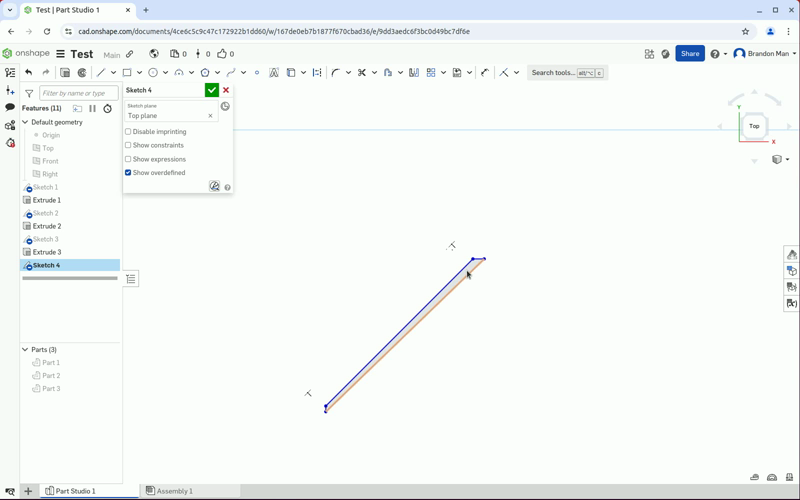
click(467, 270)
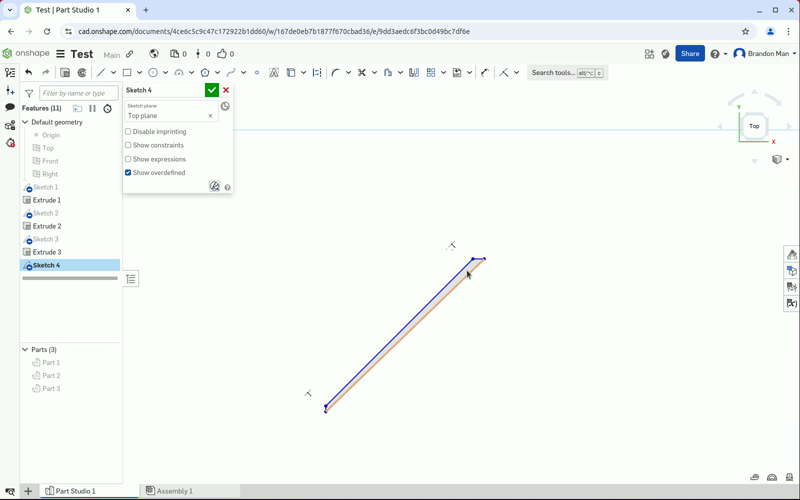
scroll(-6)
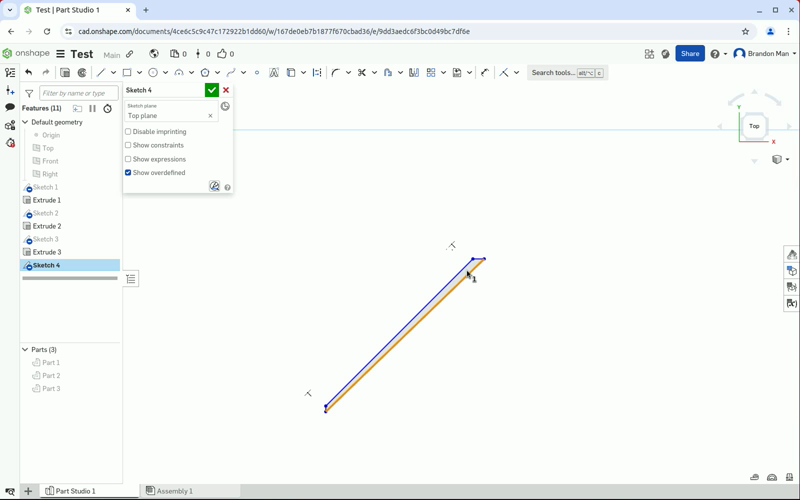
scroll(-6)
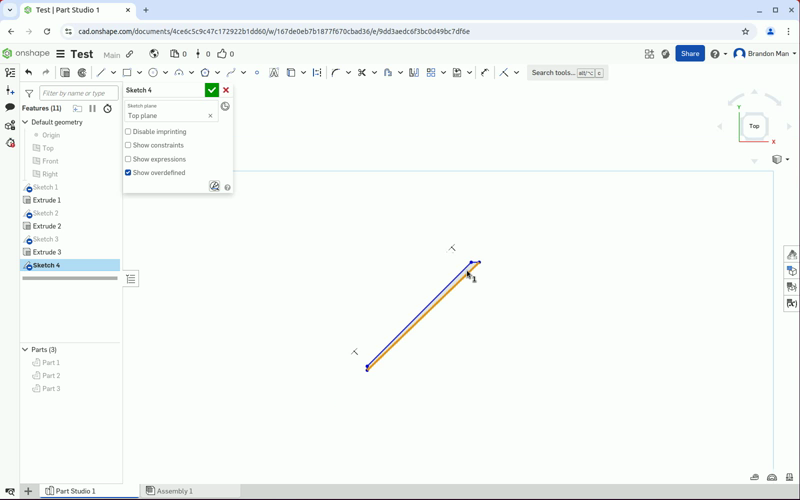
scroll(-6)
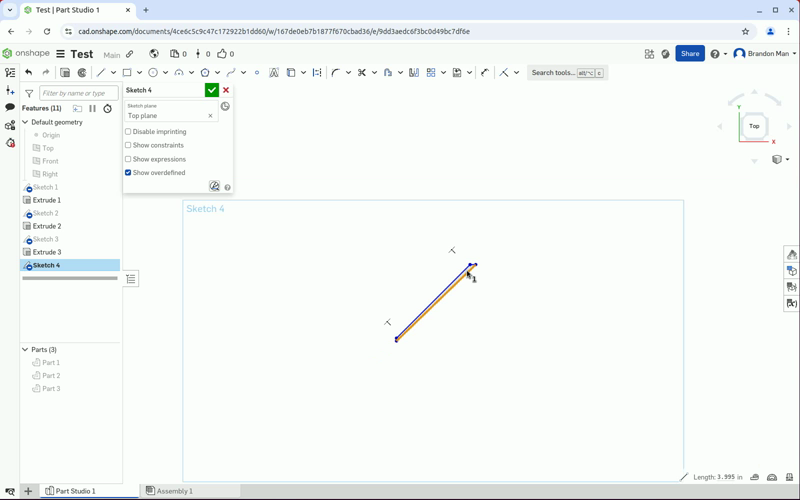
scroll(-6)
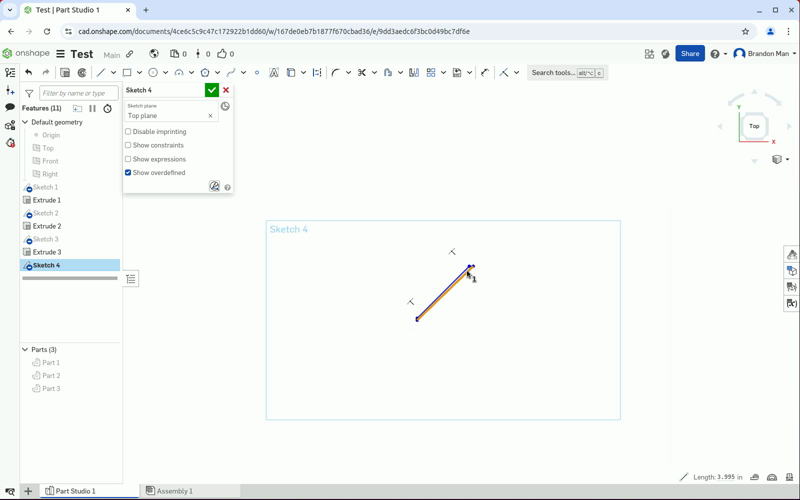
scroll(-6)
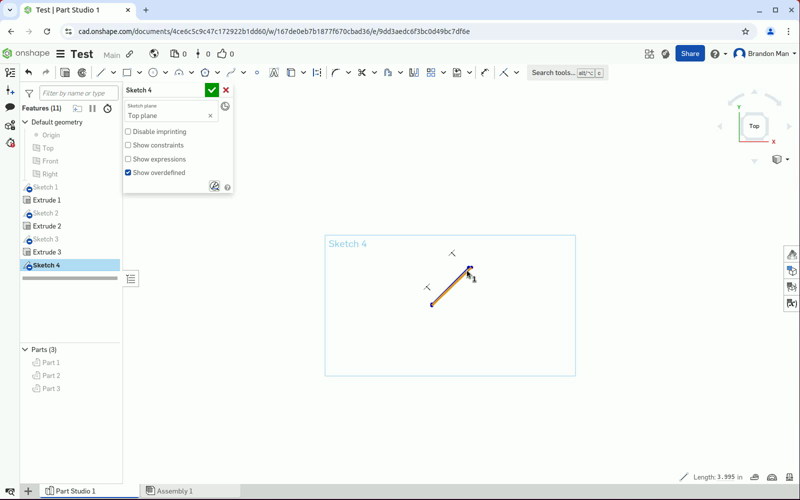
scroll(-6)
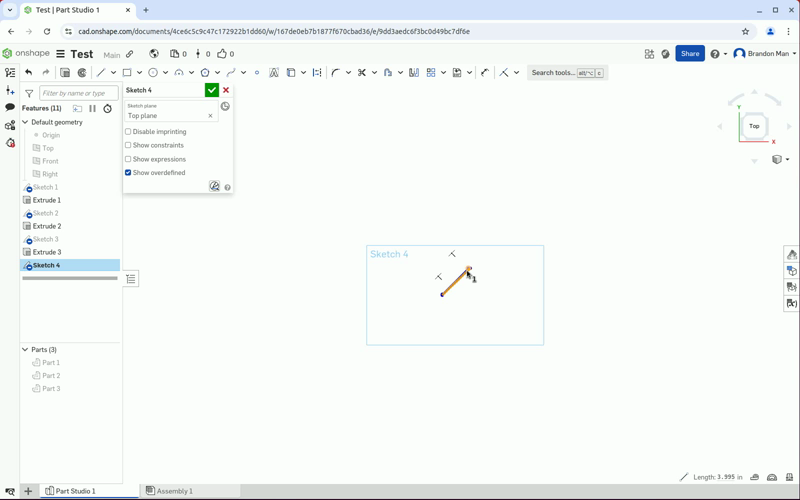
scroll(-6)
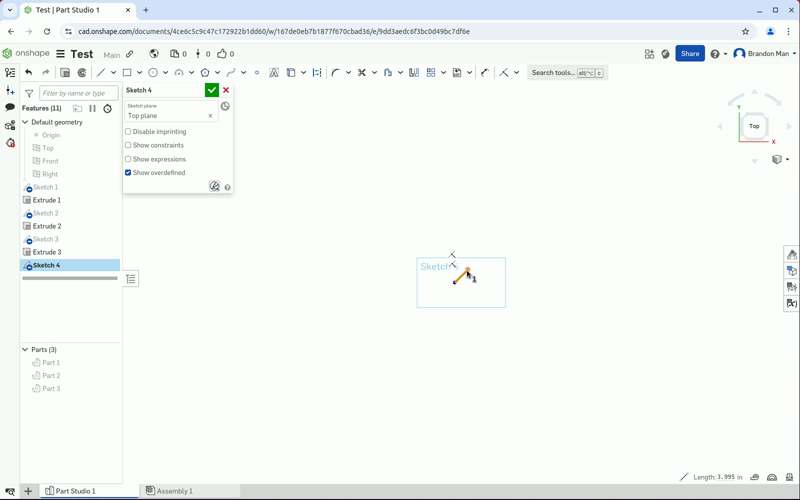
mouse_move(73, 352)
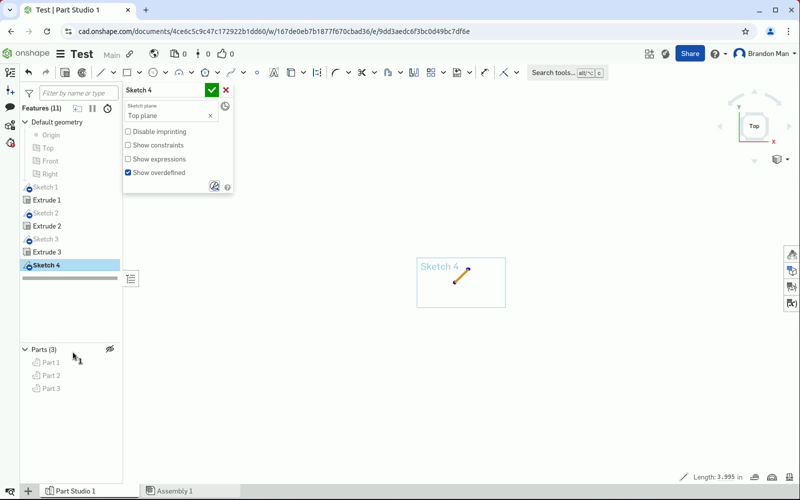
key(shift+y)
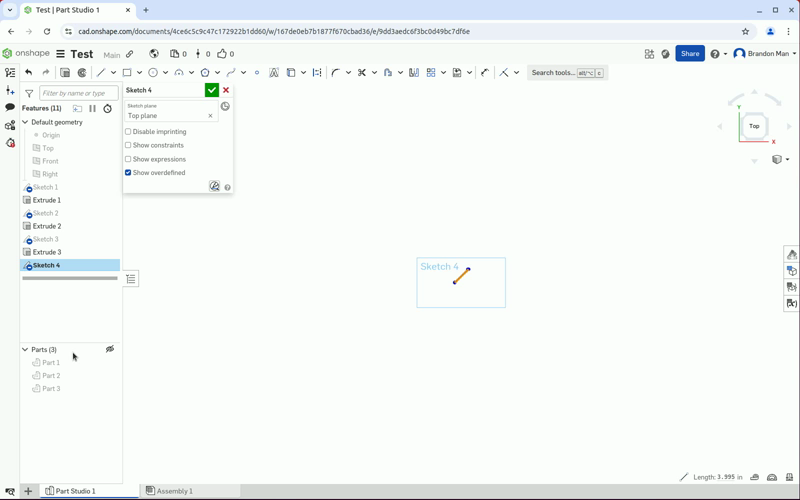
key(shift+e)
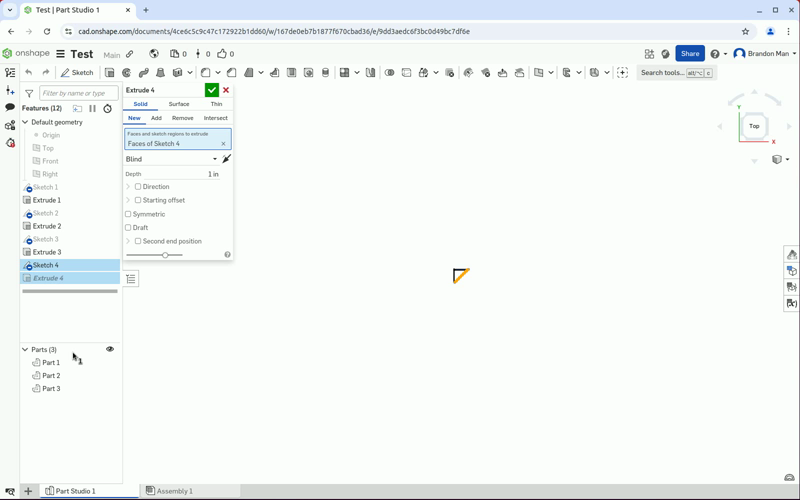
mouse_move(143, 106)
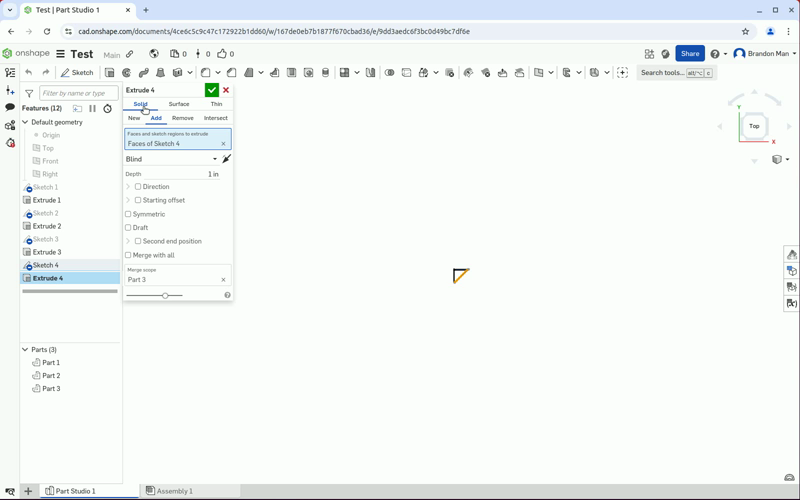
click(143, 106)
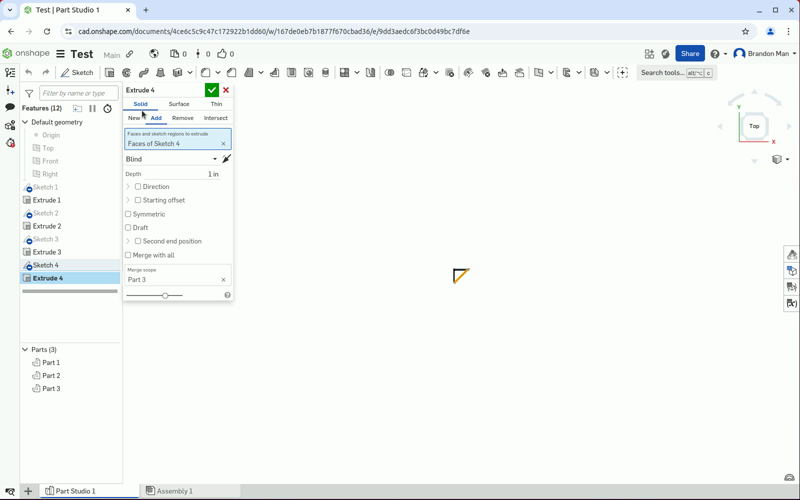
mouse_move(137, 120)
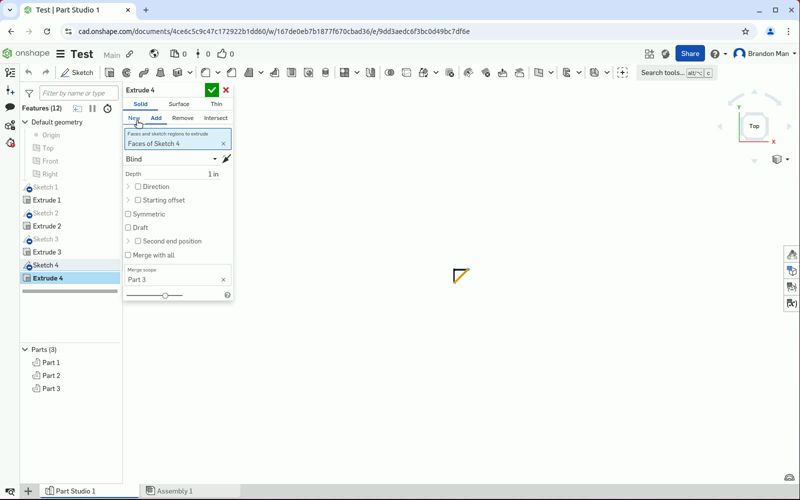
click(137, 120)
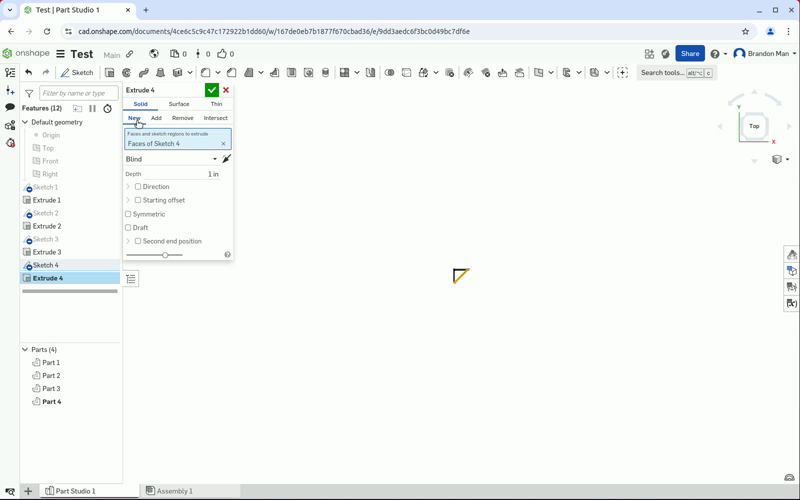
key(tab, 4)
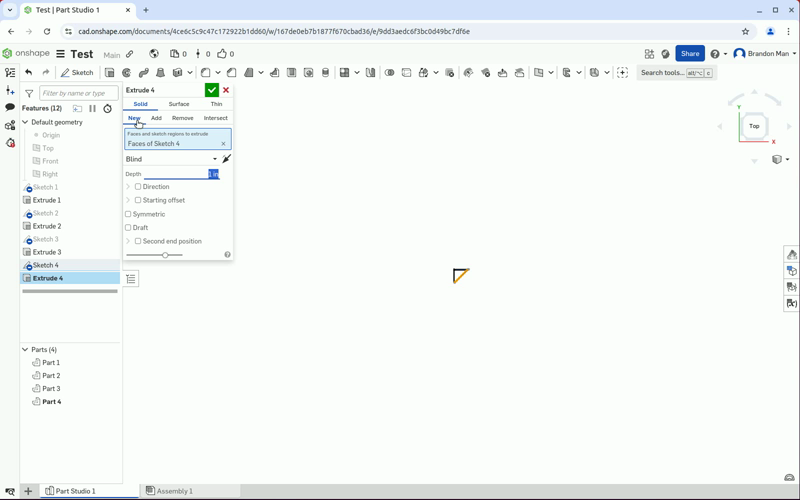
text(23.108)
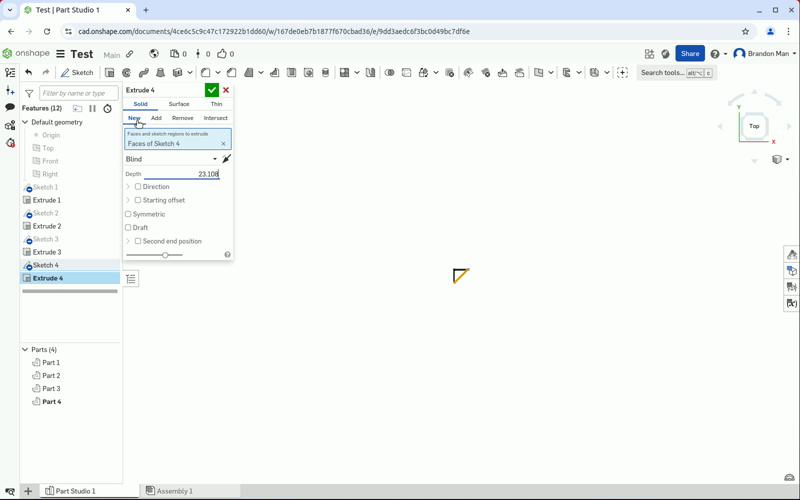
key(enter)
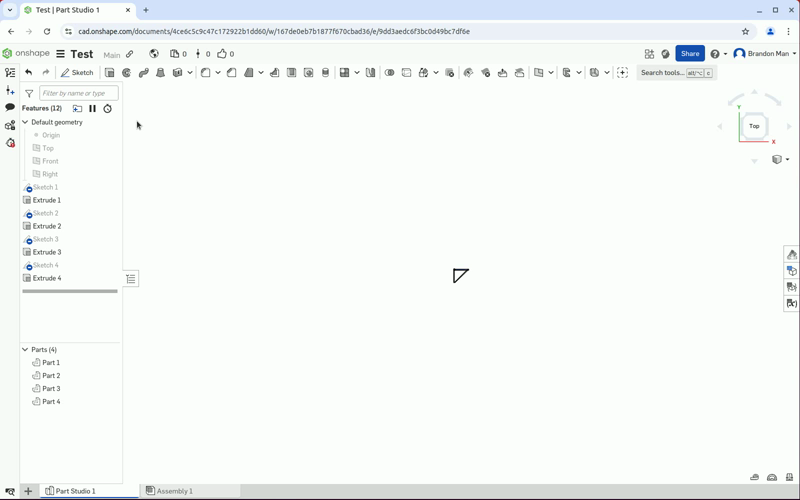
key(shift+h)
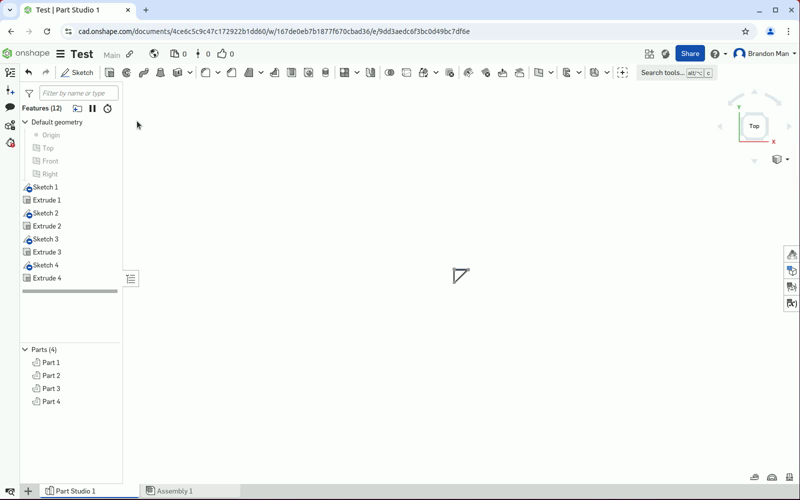
key(shift+h)
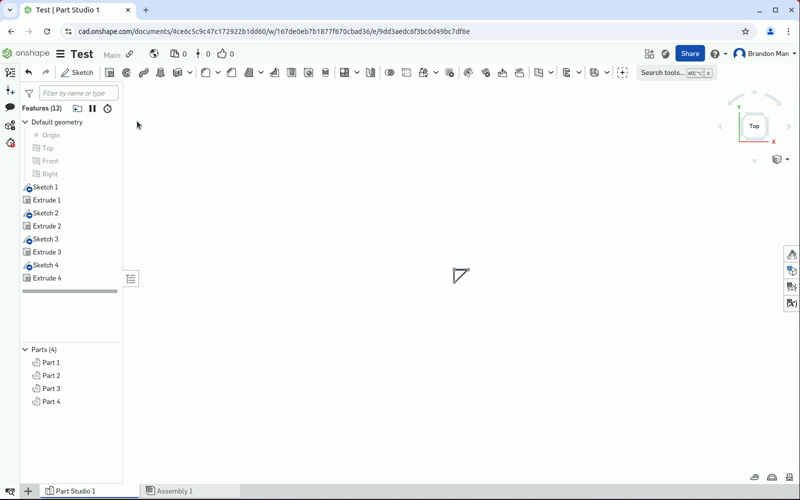
key(shift+7)
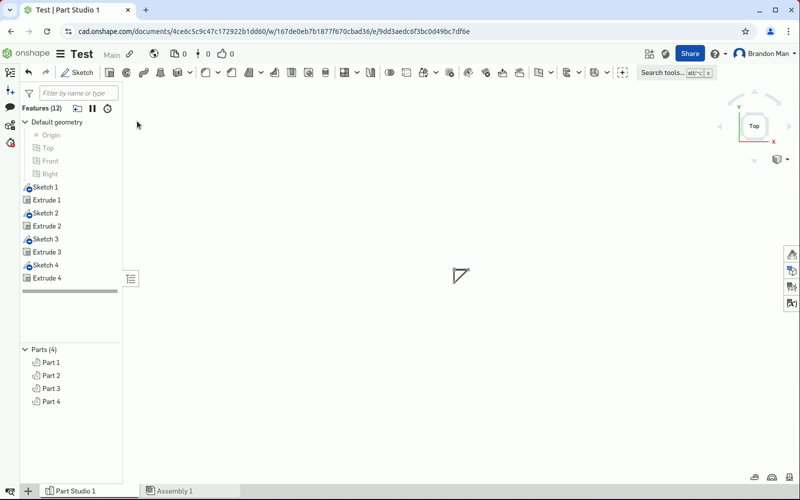
key(up, 3)
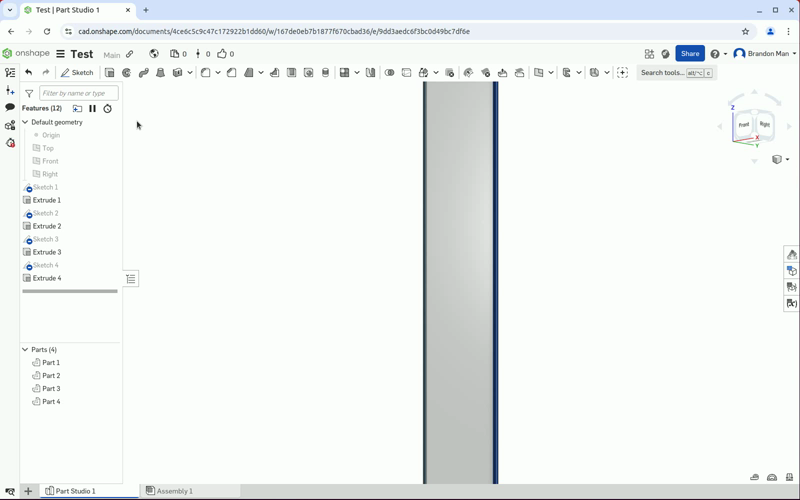
key(left, 3)
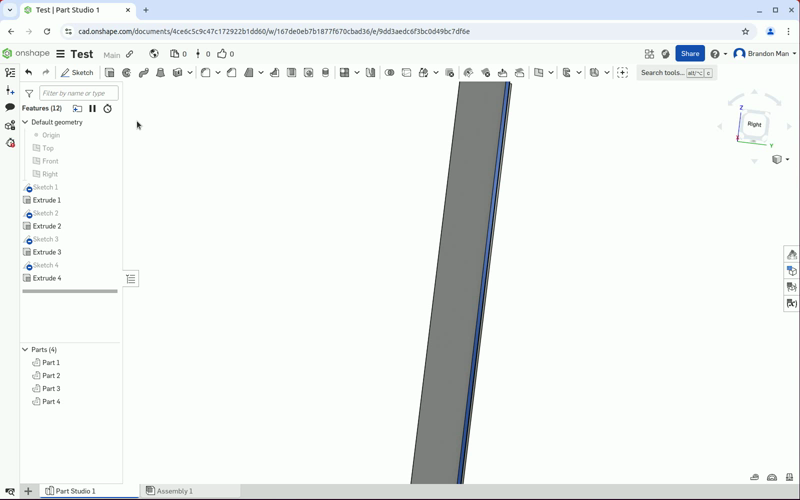
key(right, 3)
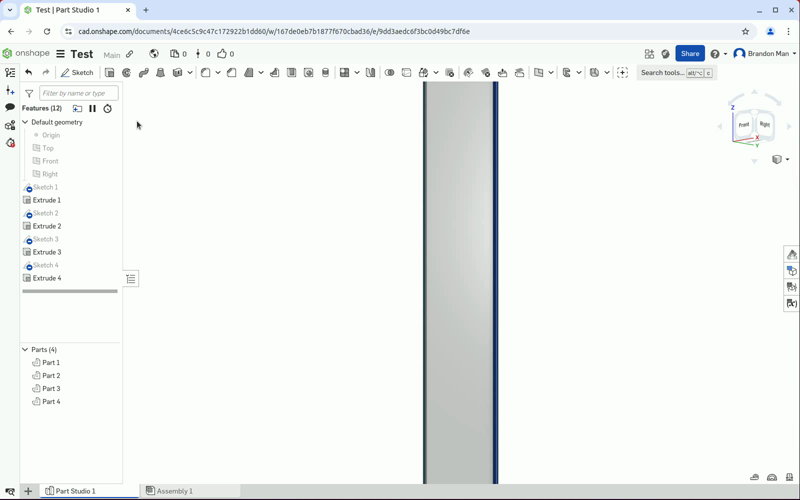
key(down, 3)
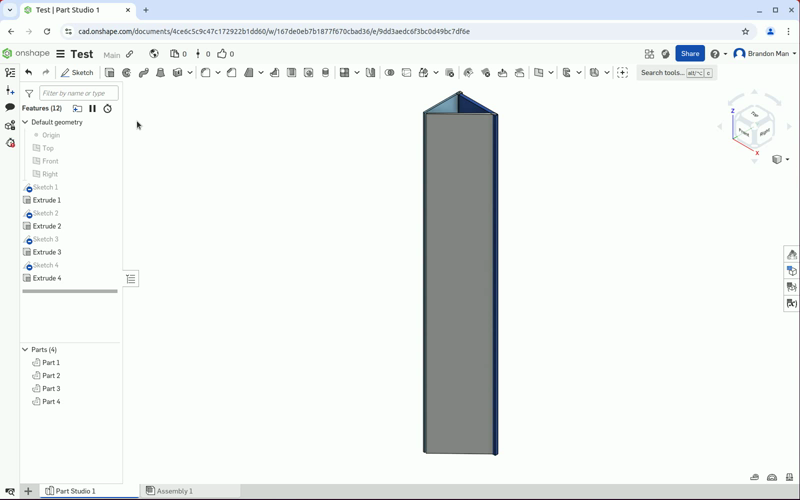
mouse_move(73, 189)
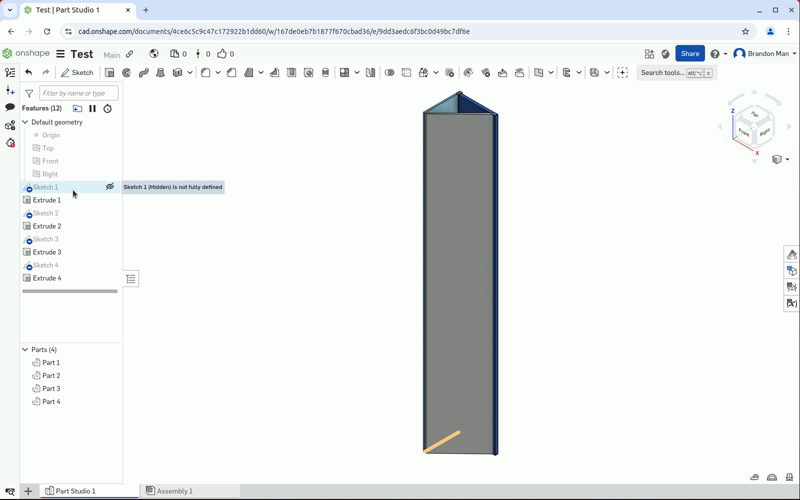
click(73, 189)